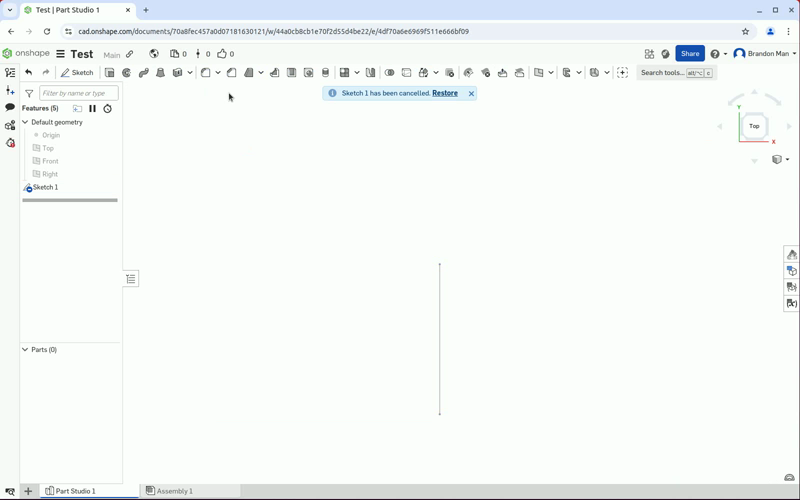
key(shift+h)
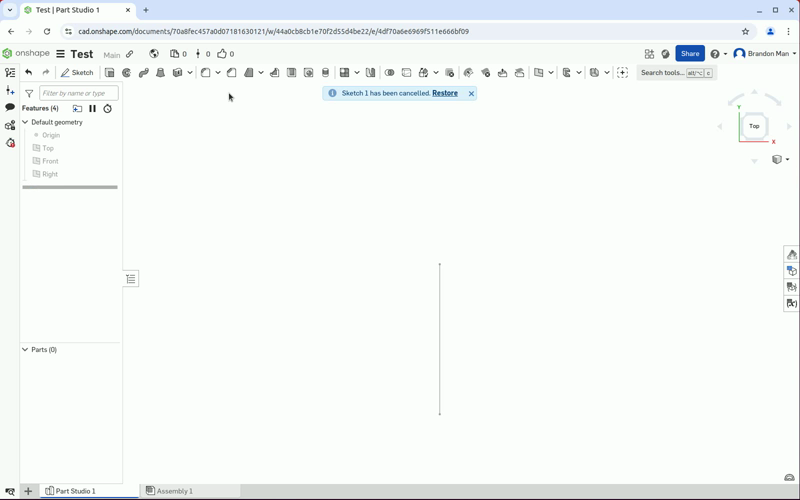
mouse_move(73, 352)
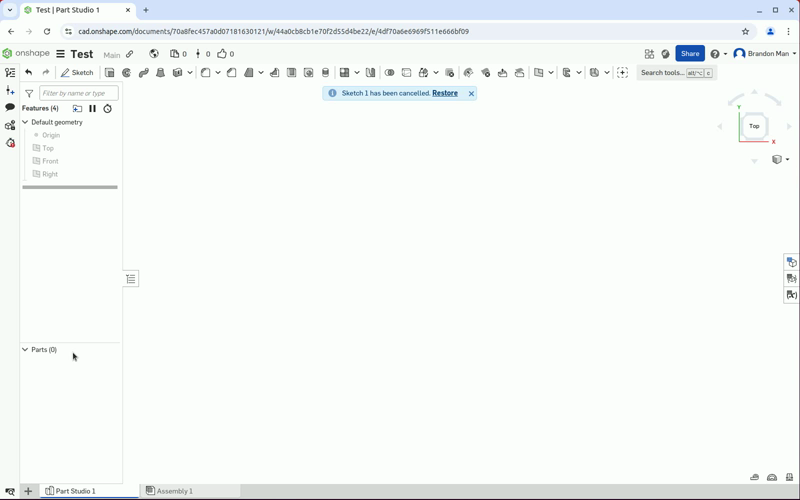
key(y)
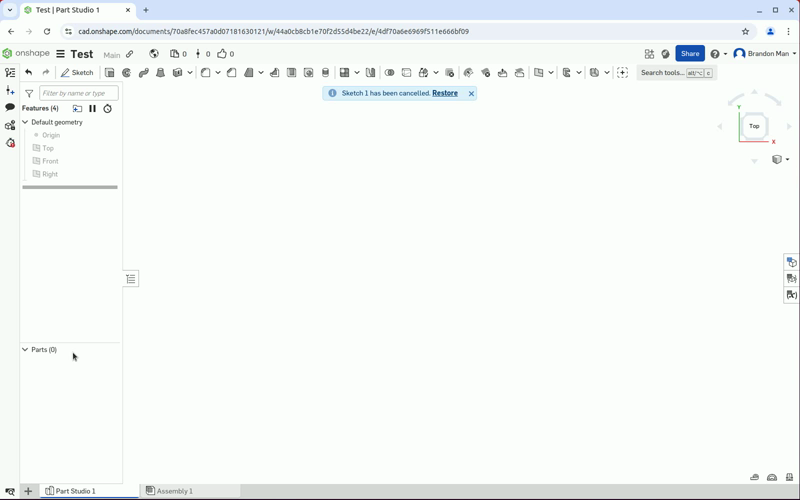
key(shift+p)
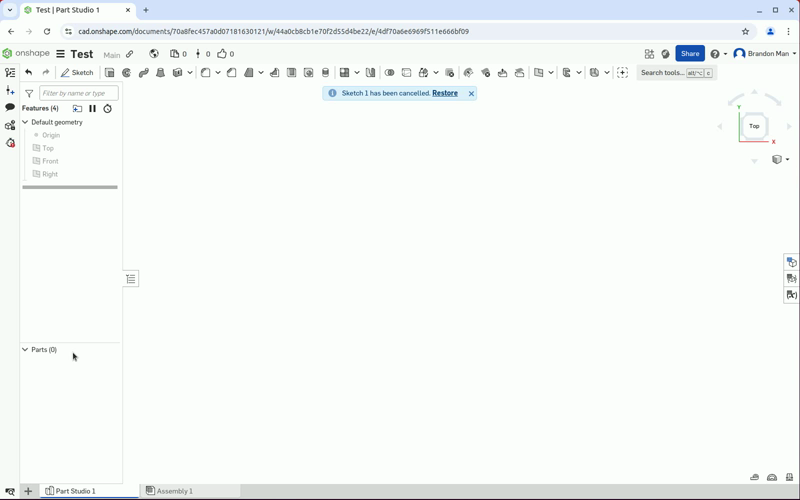
key(space)
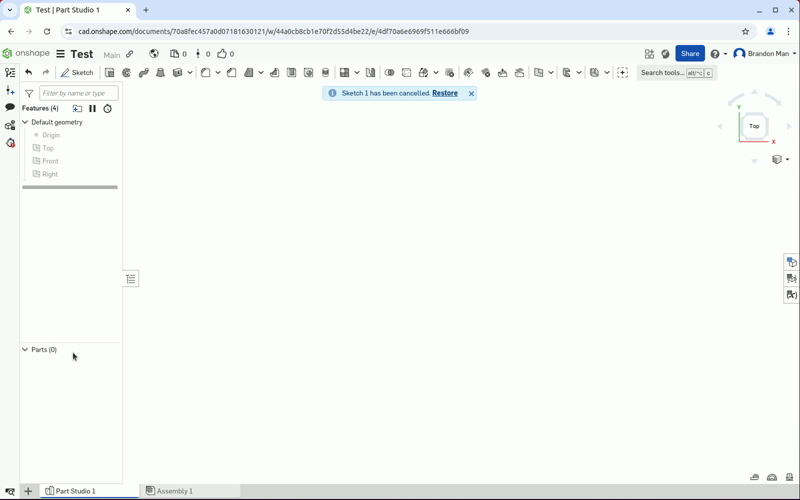
key_down(shift)
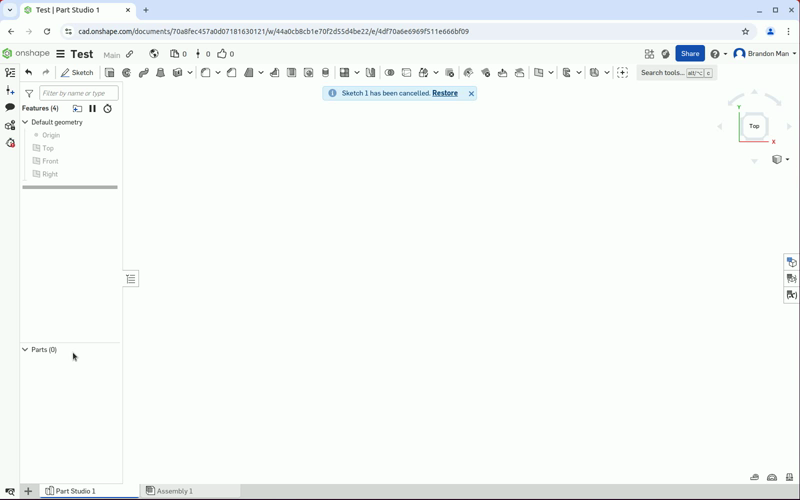
key(up)
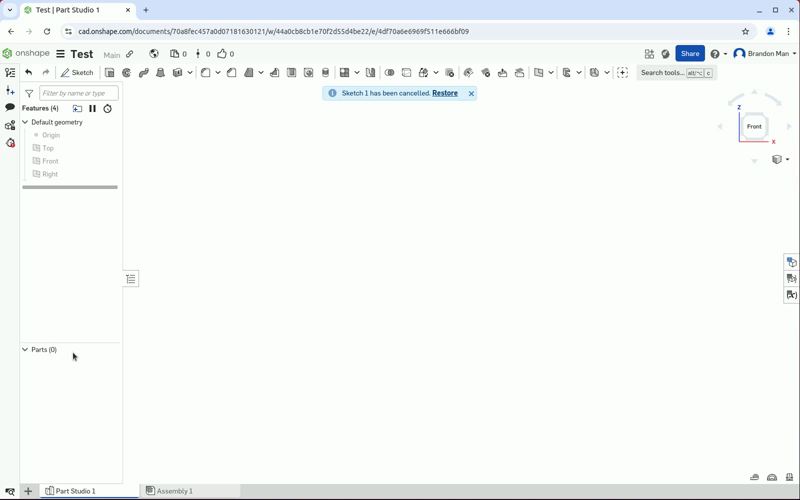
key_up(shift)
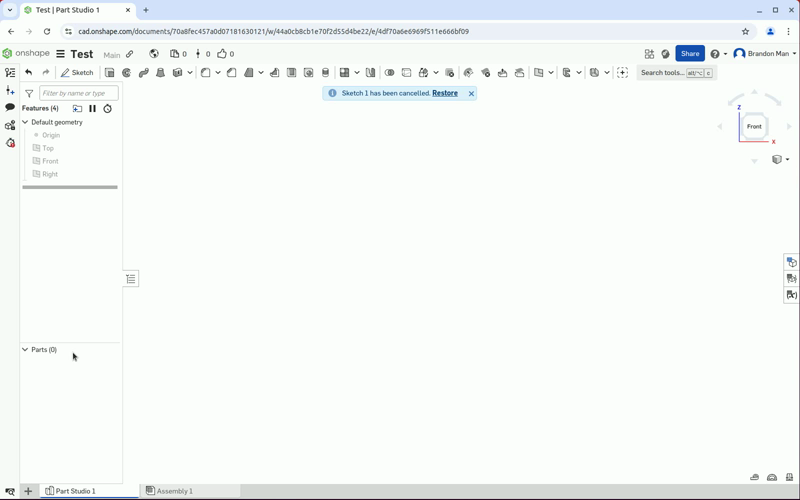
mouse_move(73, 352)
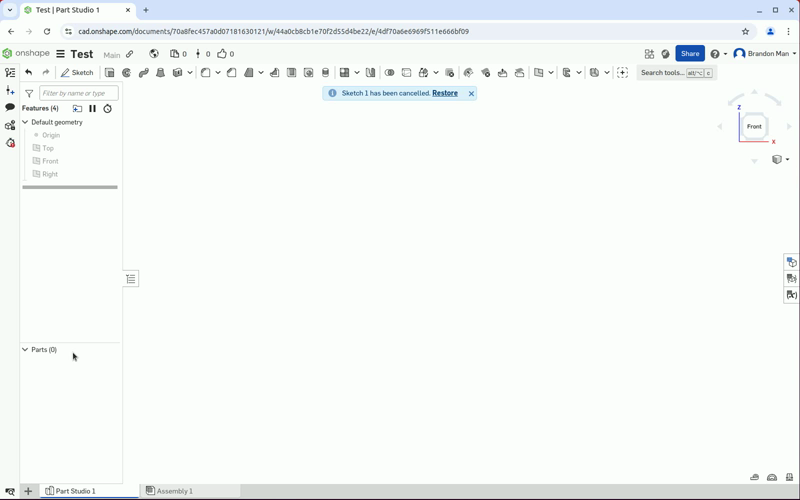
key(shift+y)
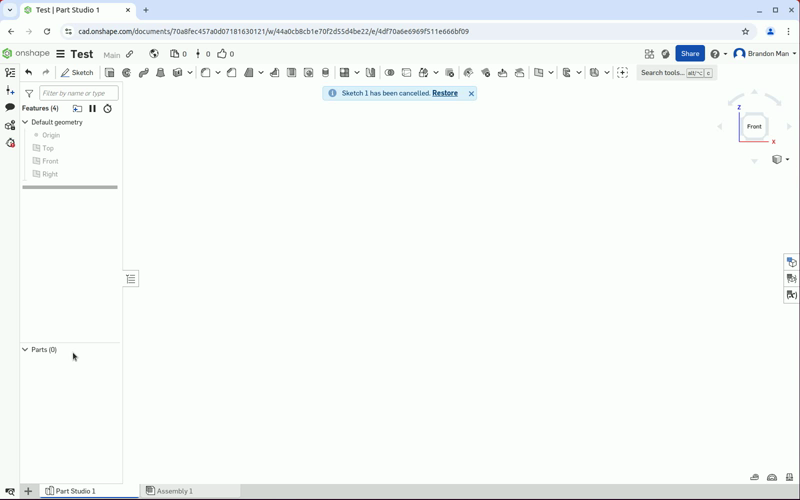
key(shift+s)
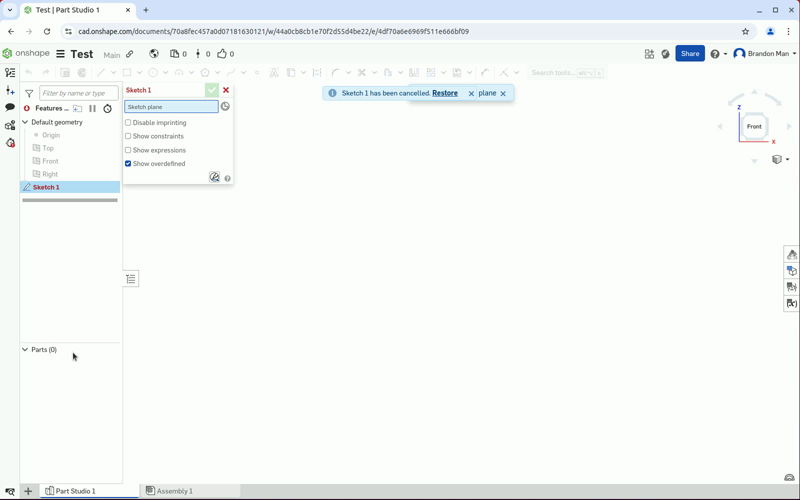
mouse_move(73, 163)
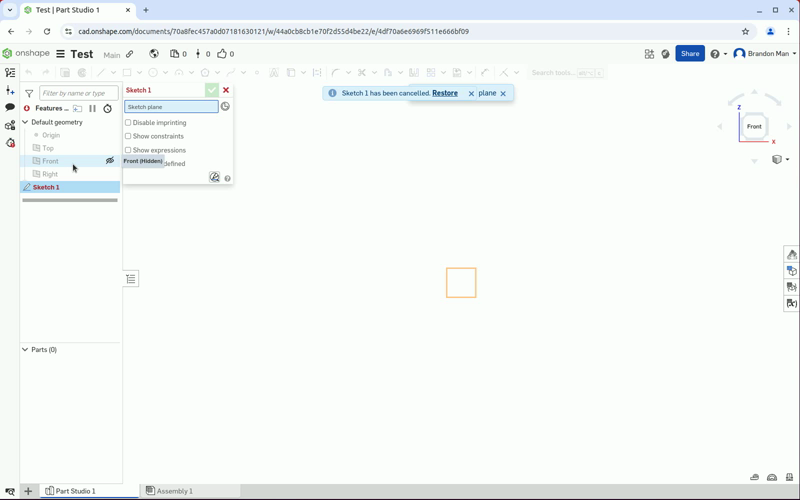
click(73, 163)
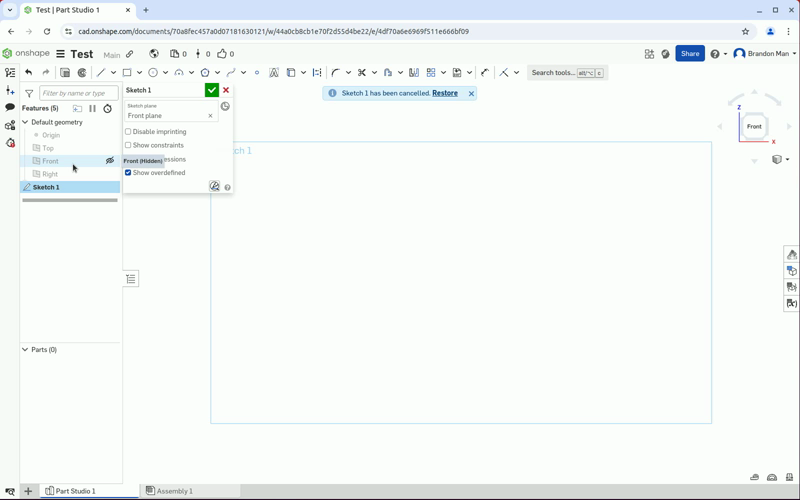
mouse_move(73, 352)
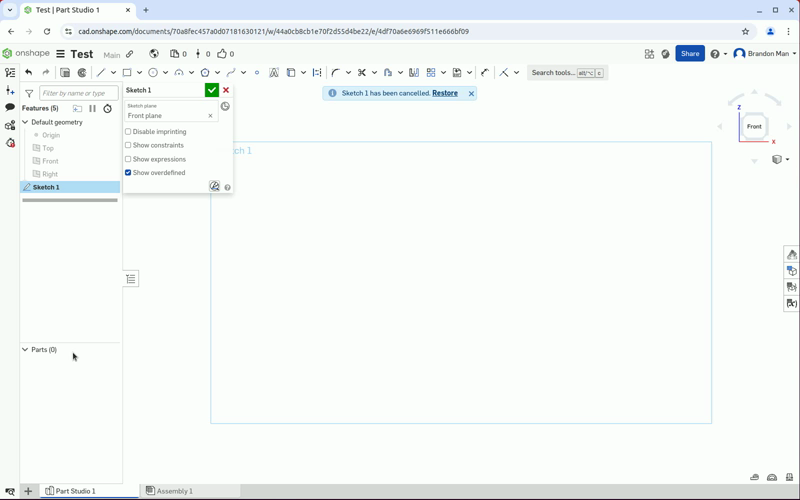
key(y)
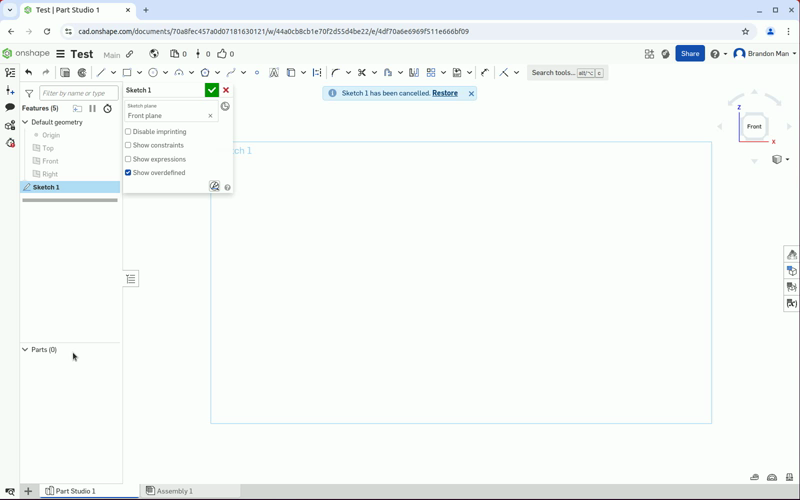
key(l)
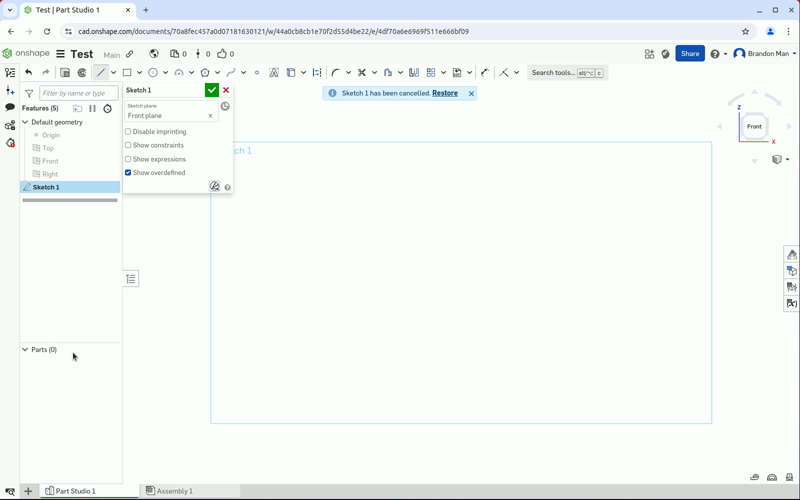
key_down(shift)
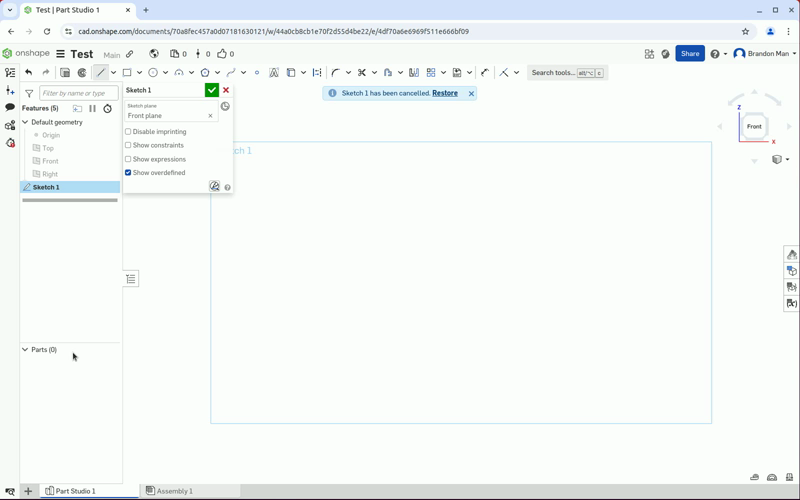
mouse_move(459, 284)
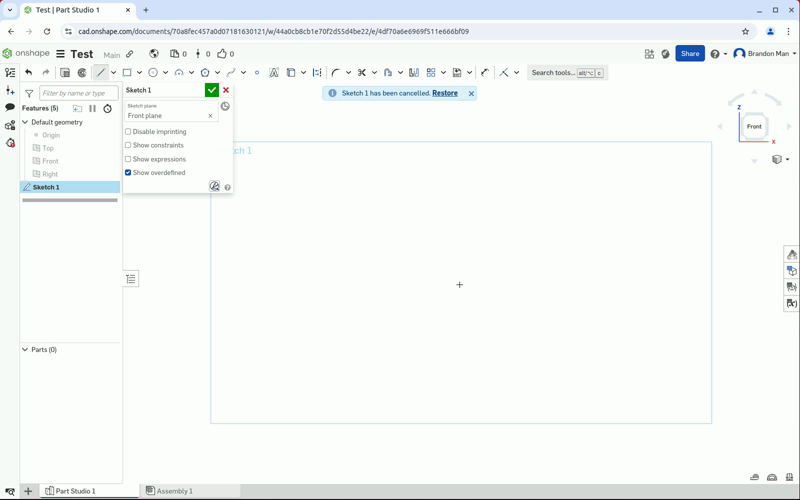
click(459, 284)
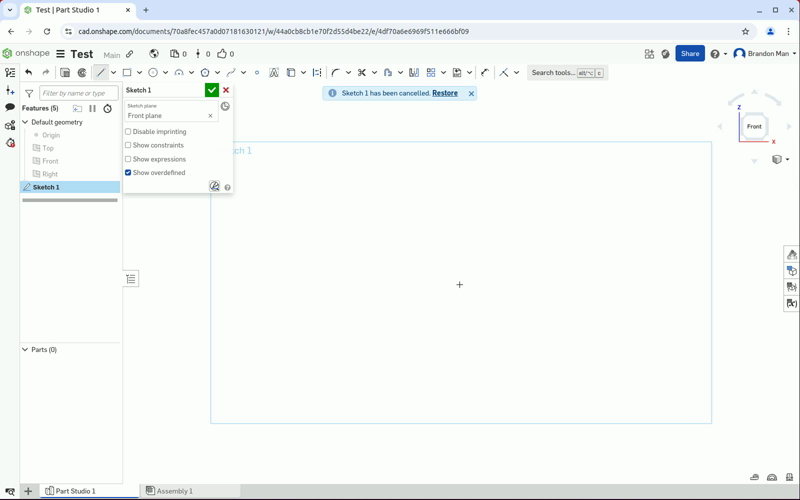
key_up(shift)
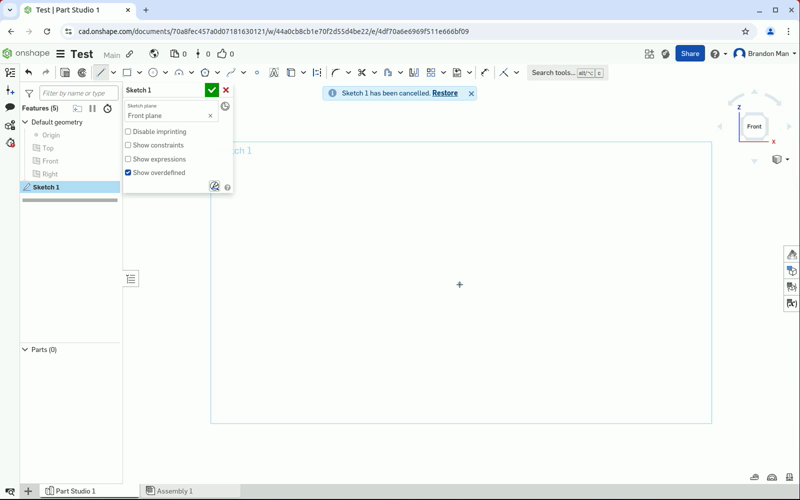
key_down(shift)
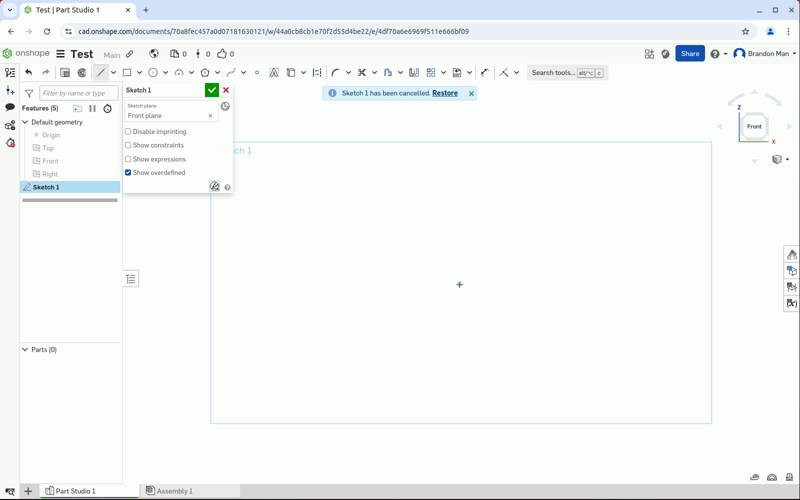
mouse_move(489, 284)
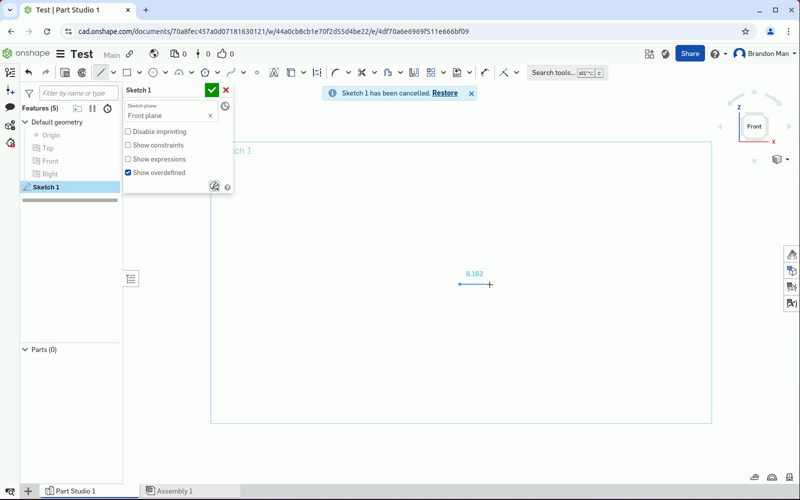
mouse_move(463, 284)
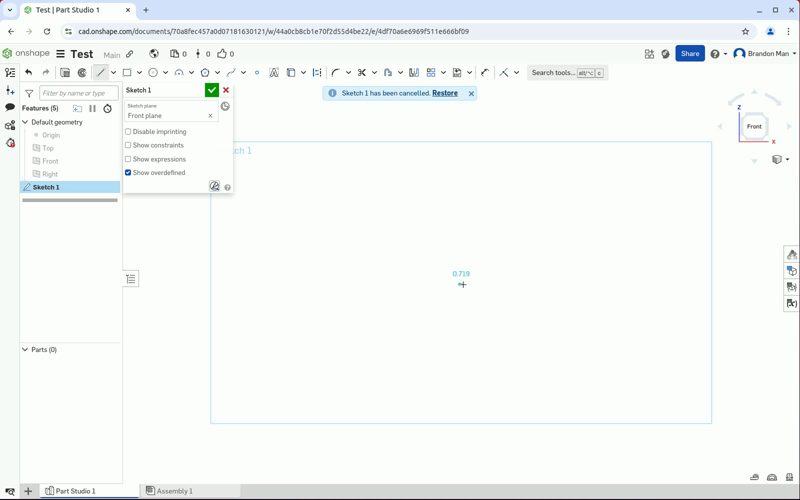
scroll(6)
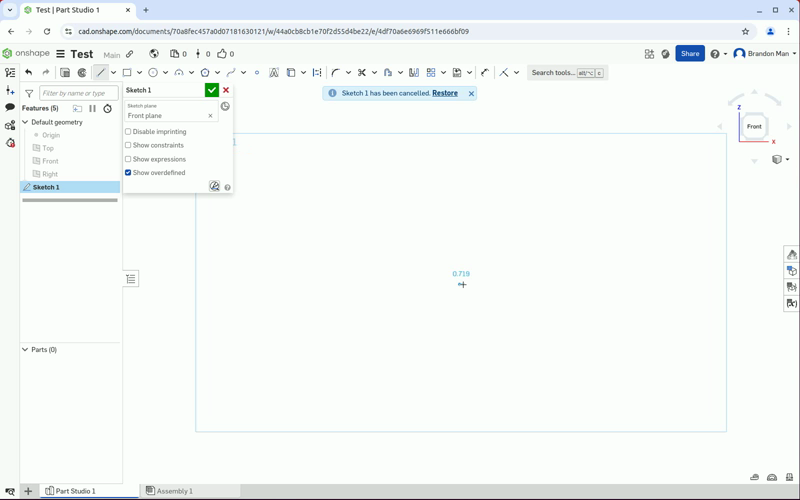
scroll(6)
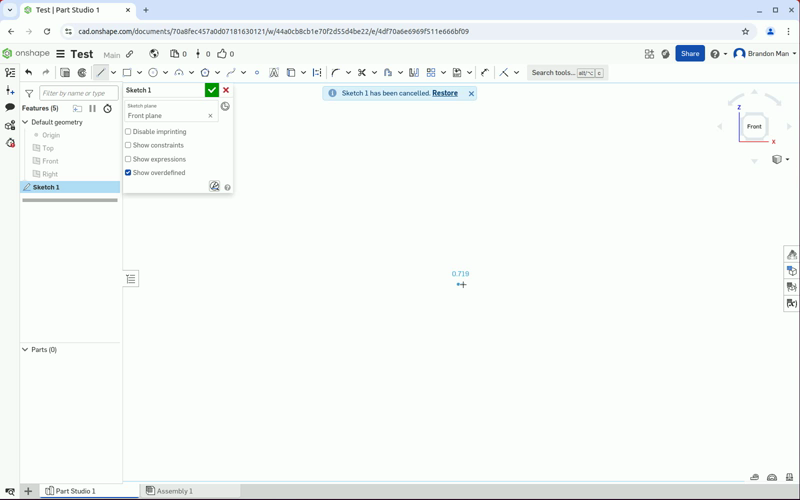
scroll(6)
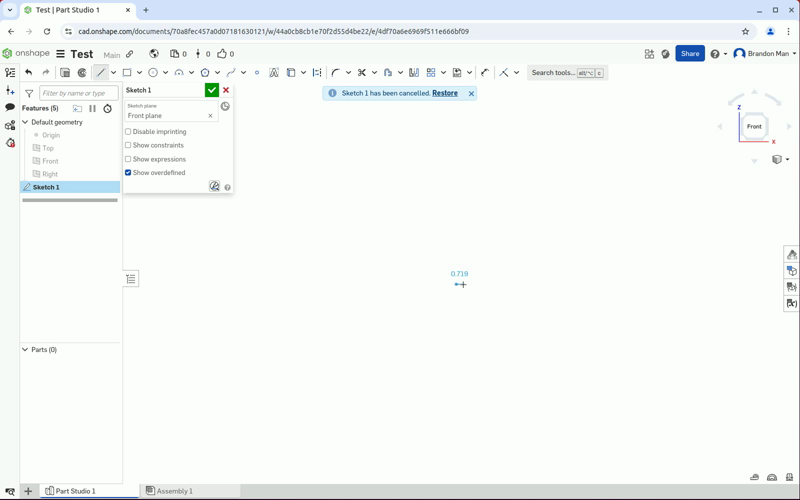
scroll(6)
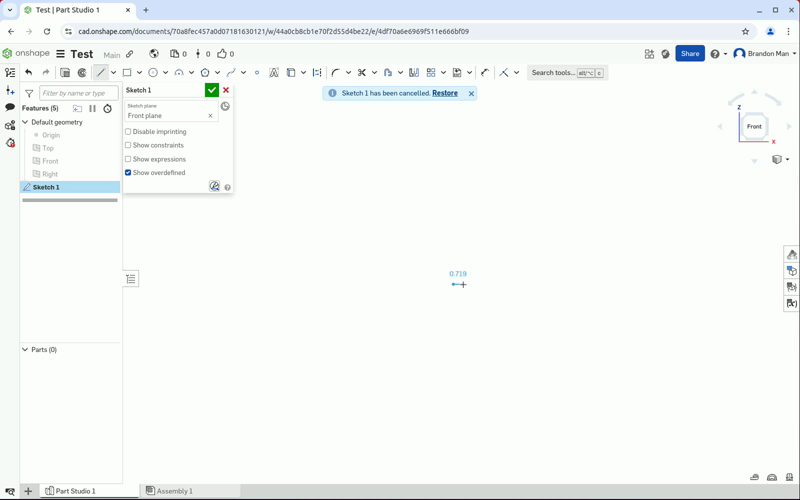
scroll(6)
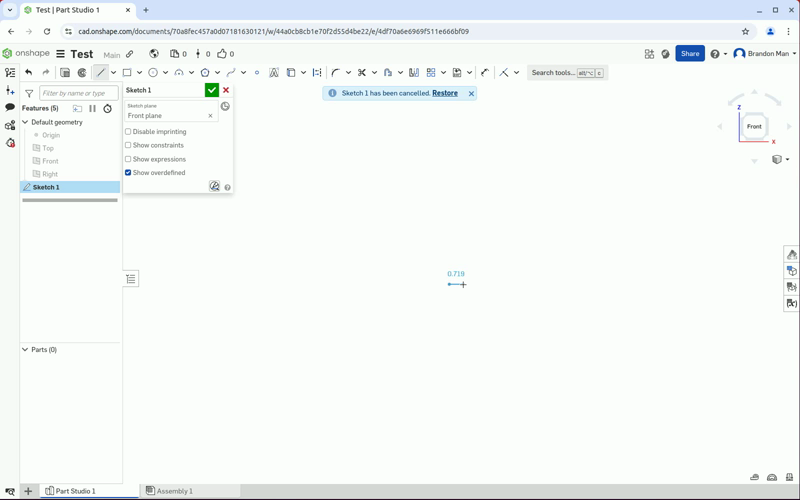
scroll(6)
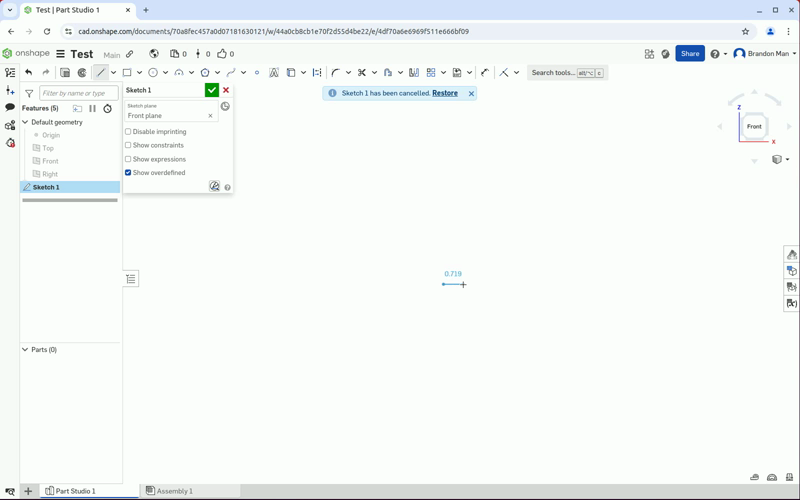
scroll(6)
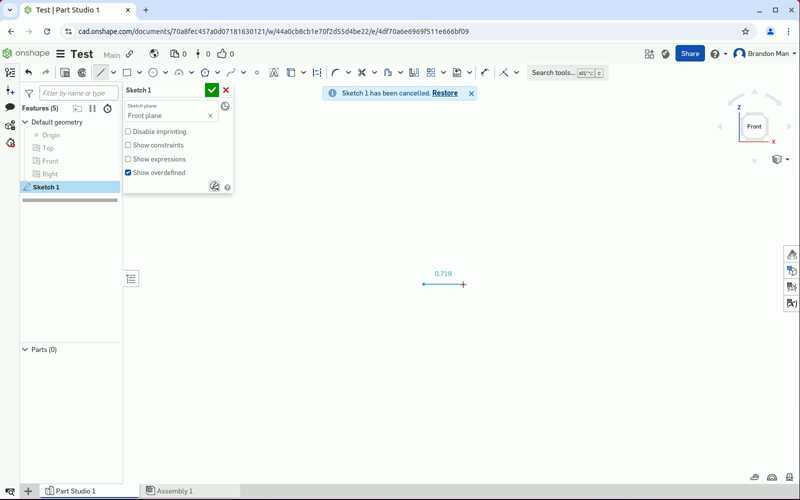
click(463, 284)
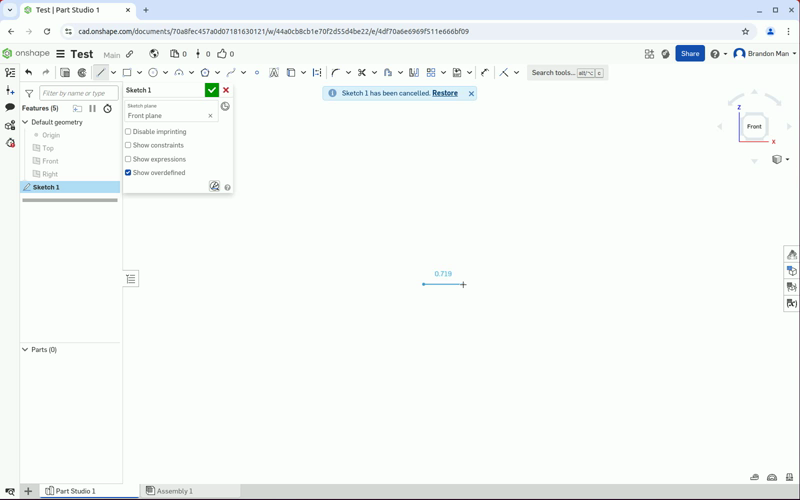
scroll(-6)
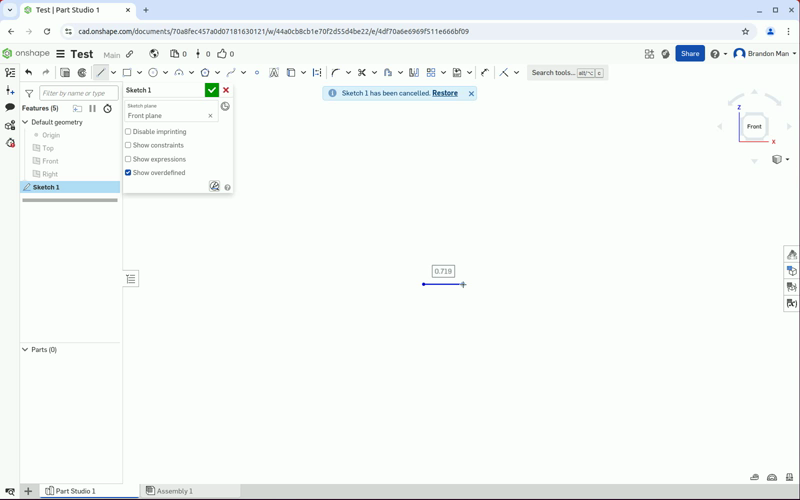
scroll(-6)
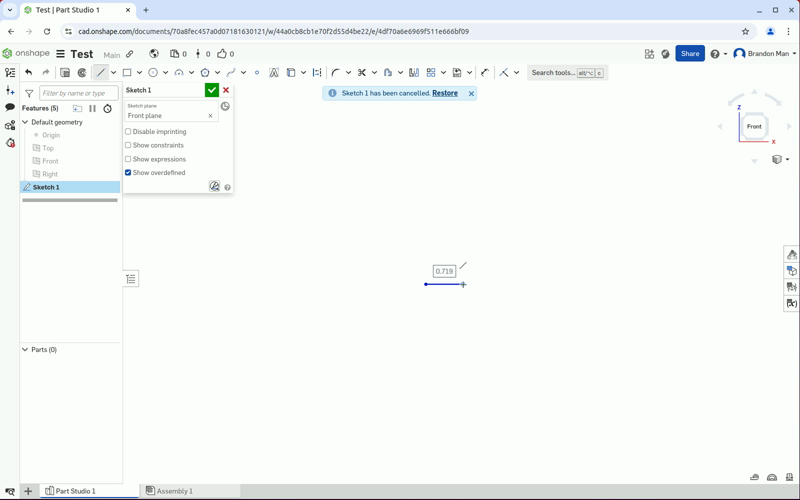
scroll(-6)
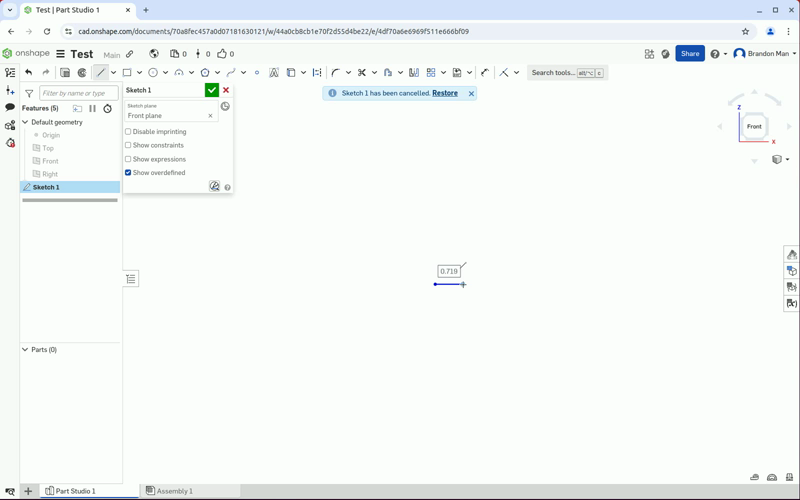
scroll(-6)
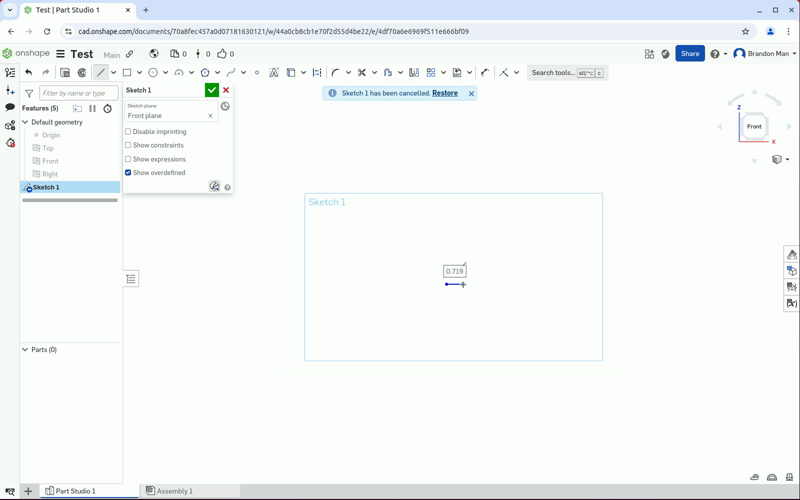
scroll(-6)
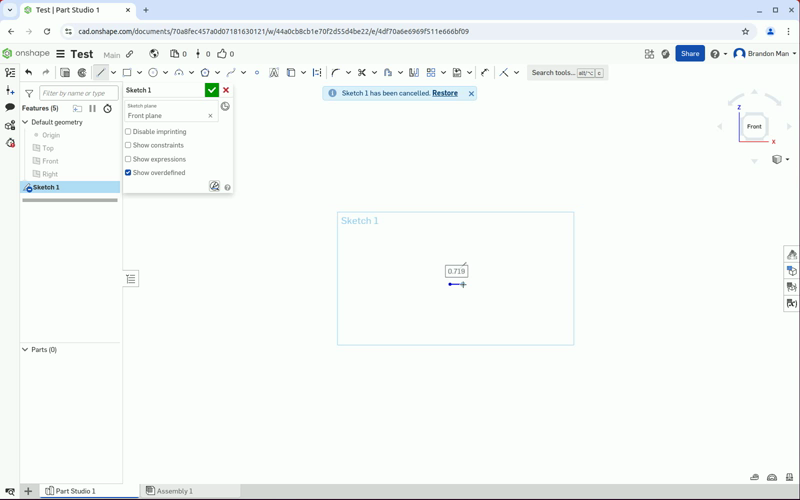
scroll(-6)
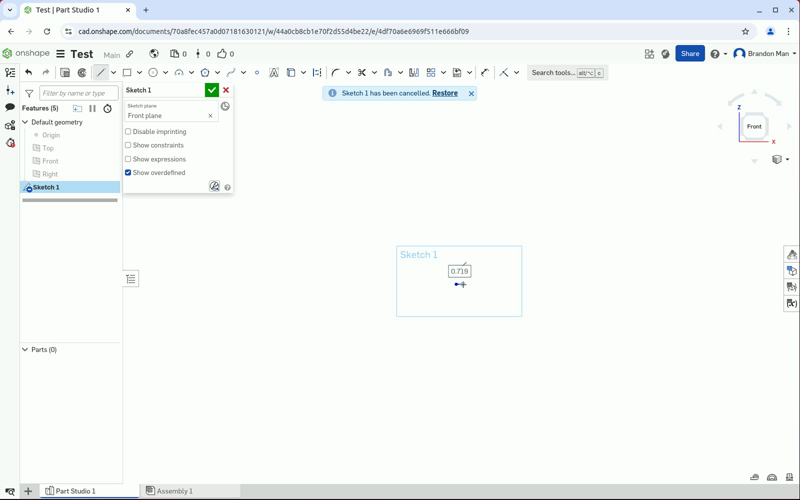
scroll(-6)
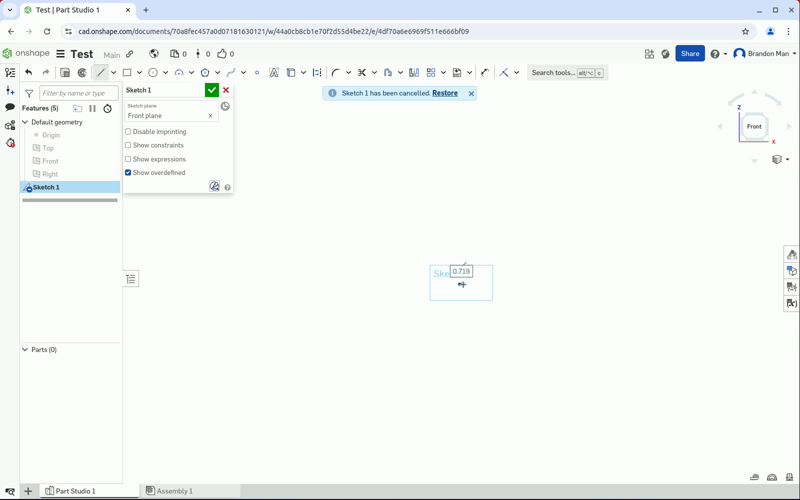
key_up(shift)
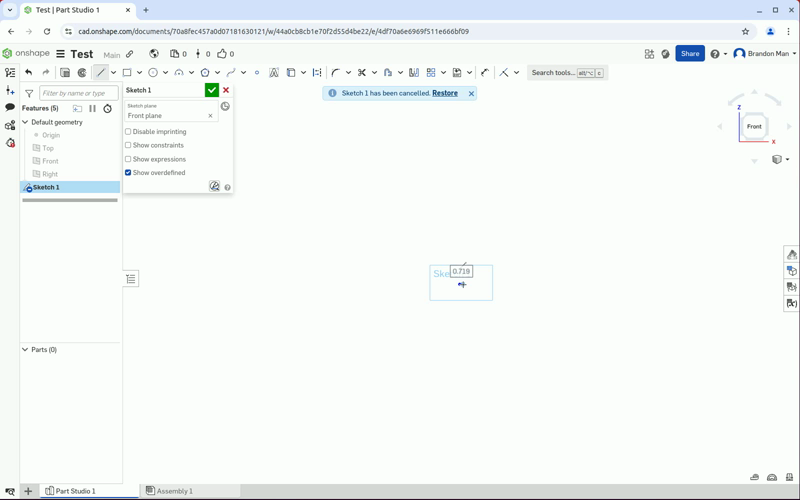
key_down(shift)
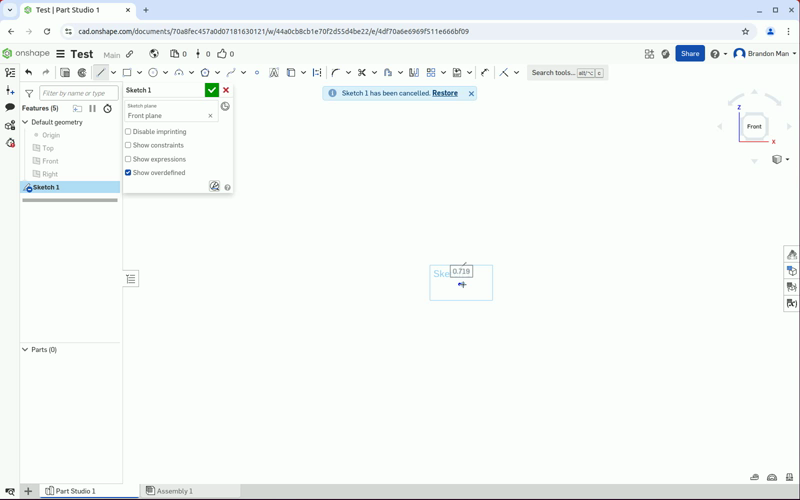
mouse_move(493, 284)
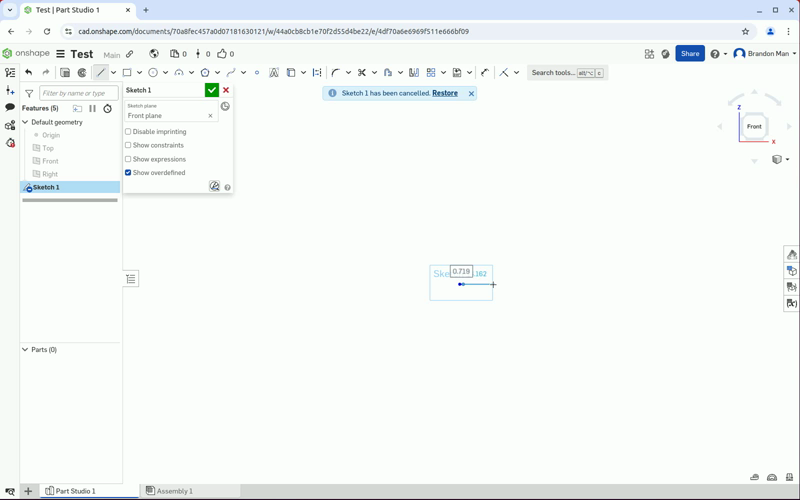
mouse_move(463, 280)
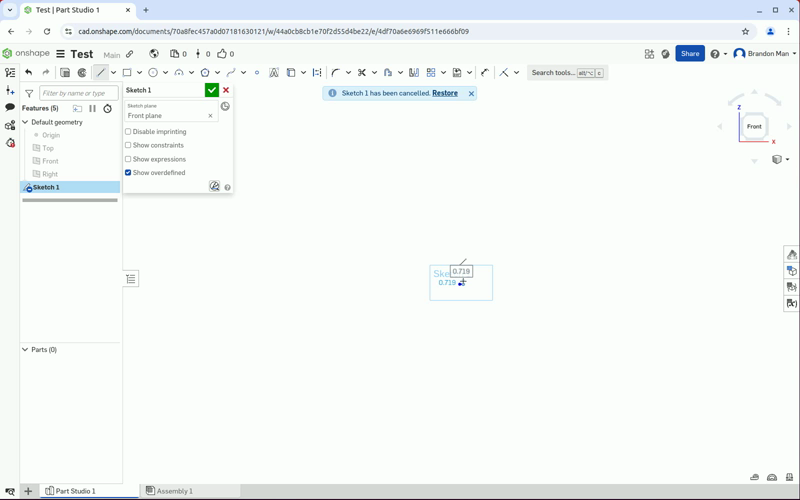
scroll(6)
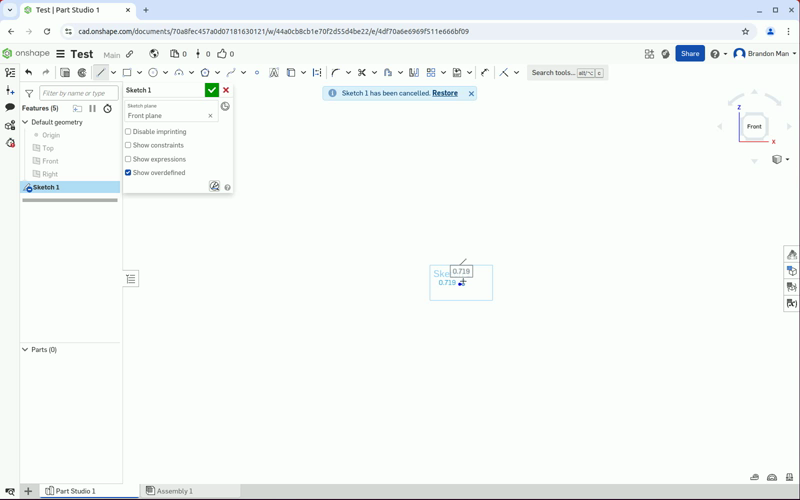
scroll(6)
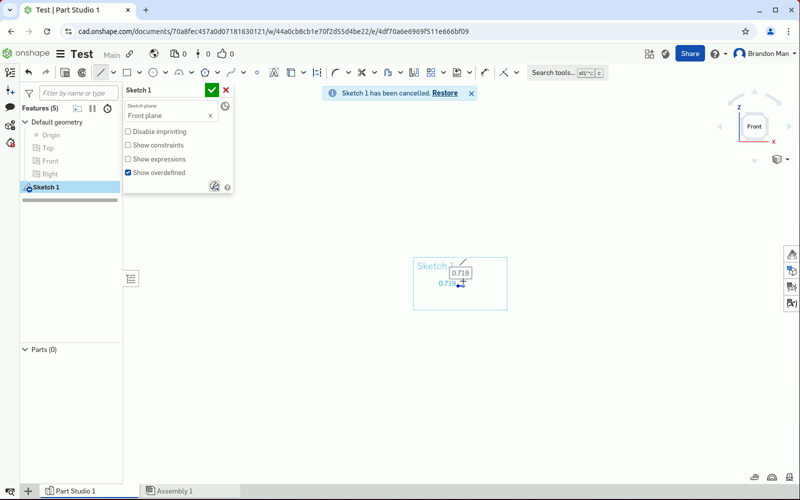
scroll(6)
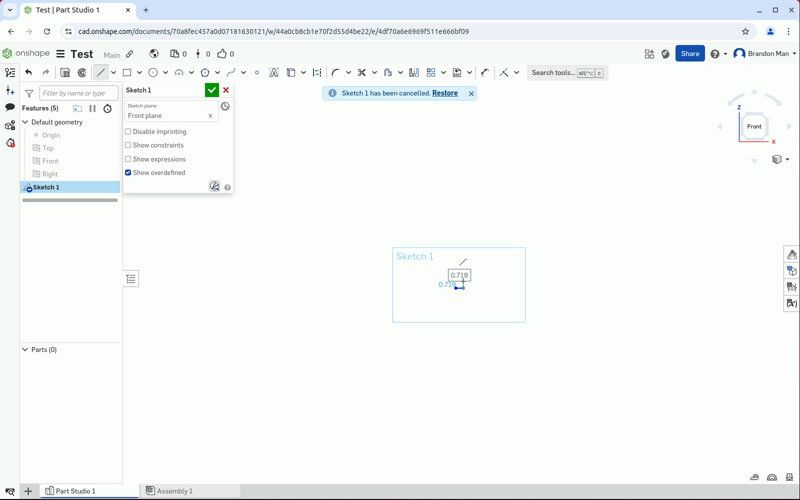
scroll(6)
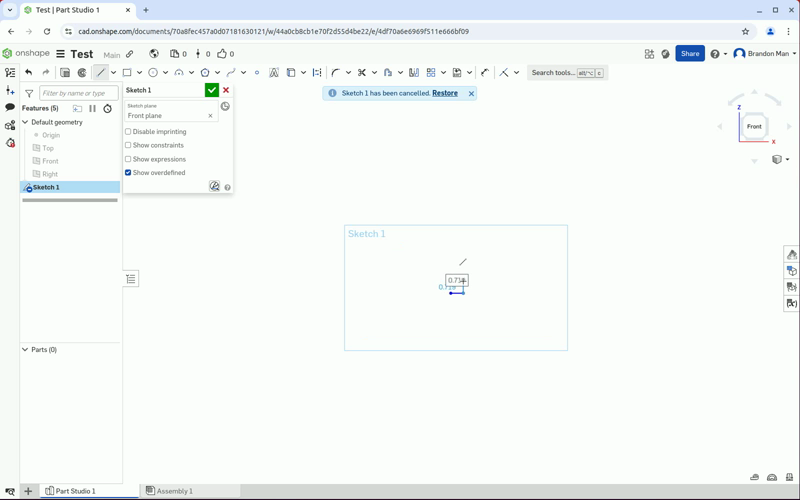
scroll(6)
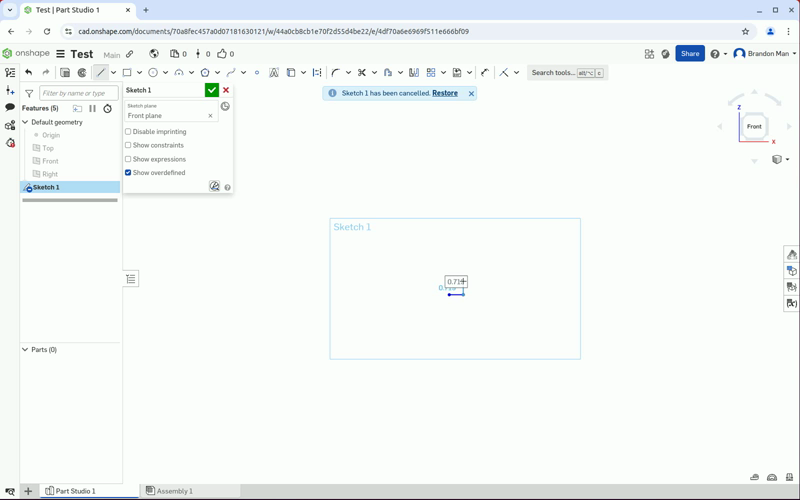
scroll(6)
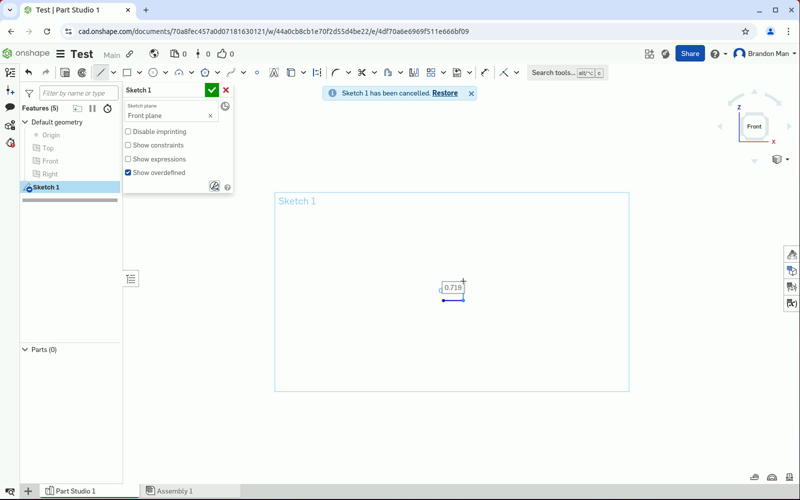
scroll(6)
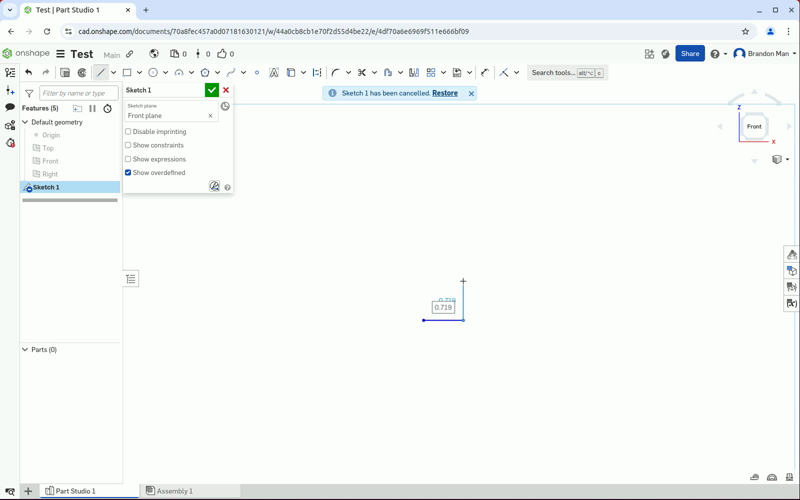
click(463, 280)
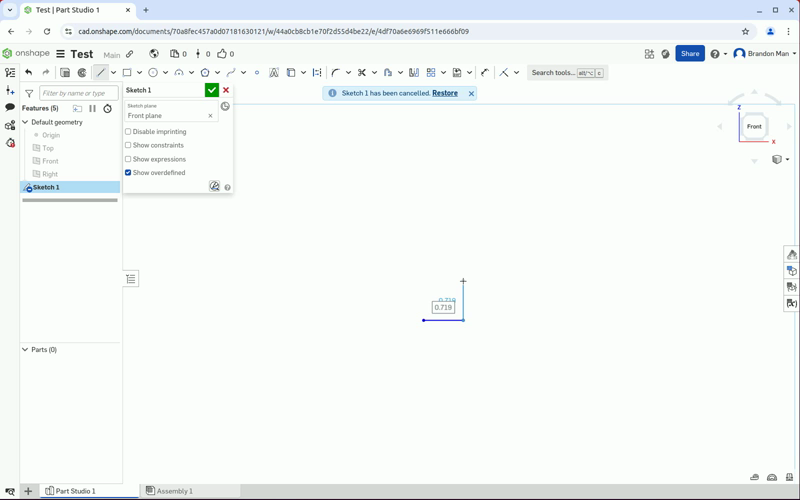
scroll(-6)
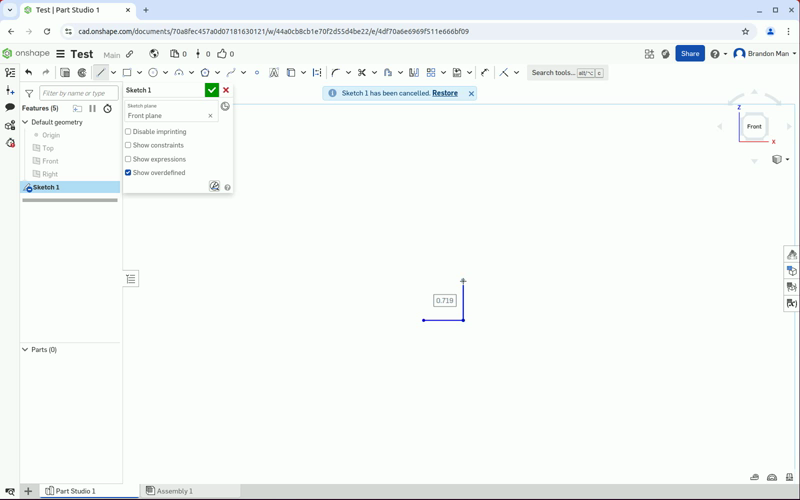
scroll(-6)
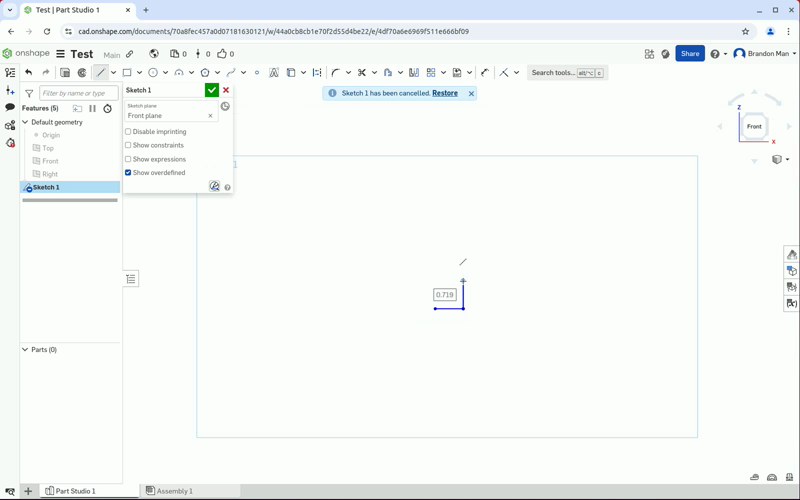
scroll(-6)
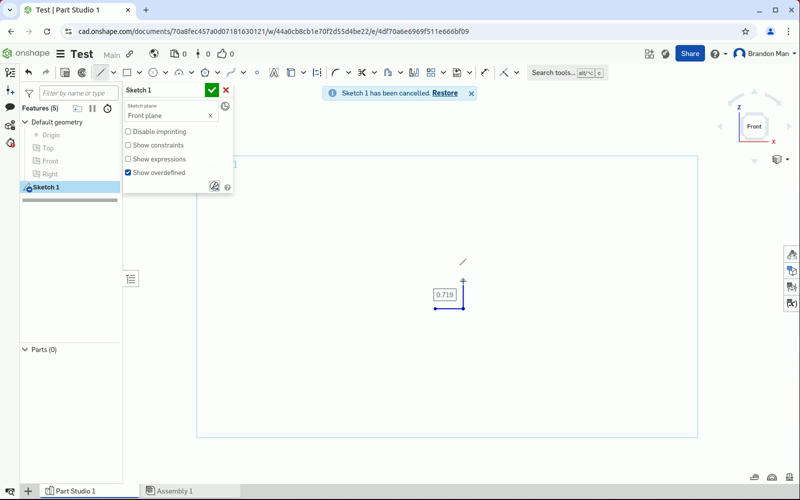
scroll(-6)
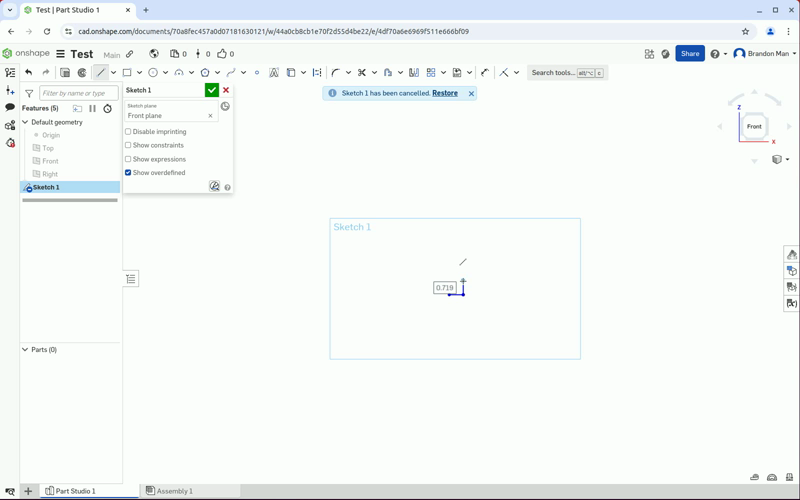
scroll(-6)
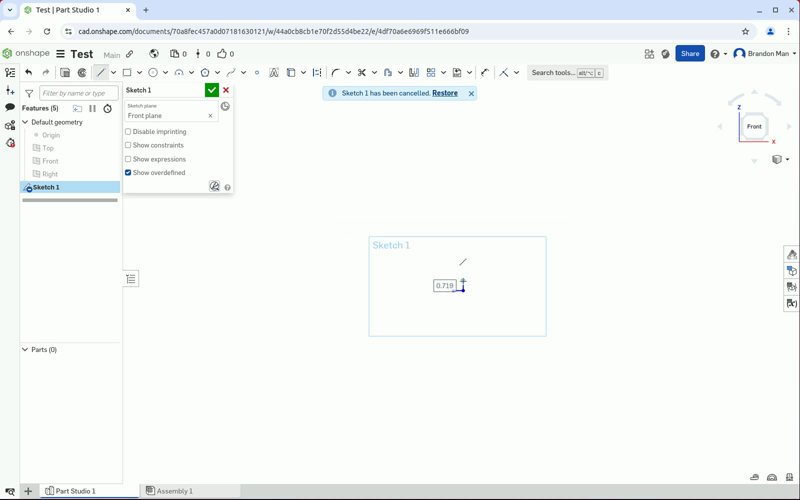
scroll(-6)
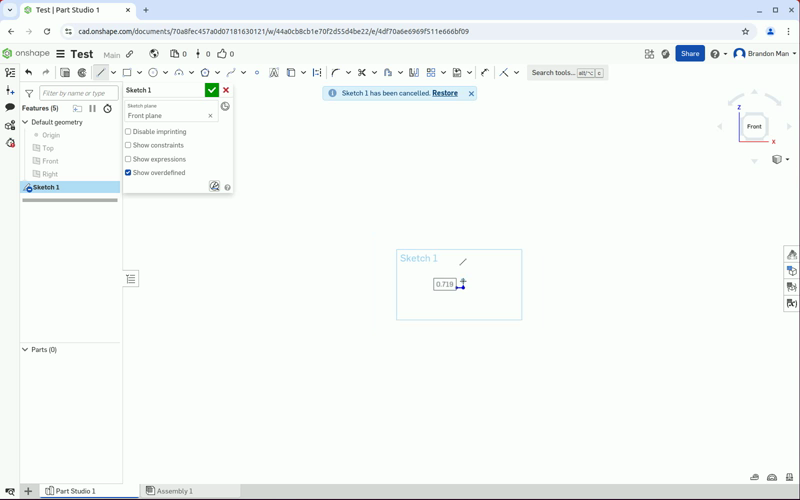
scroll(-6)
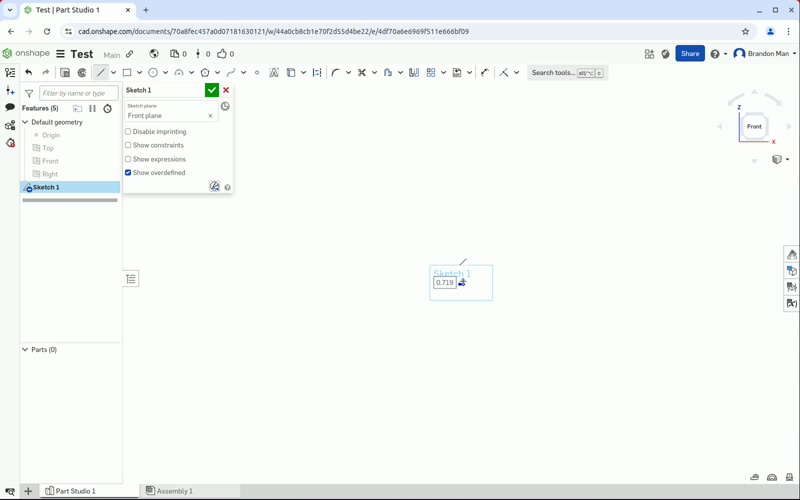
key_up(shift)
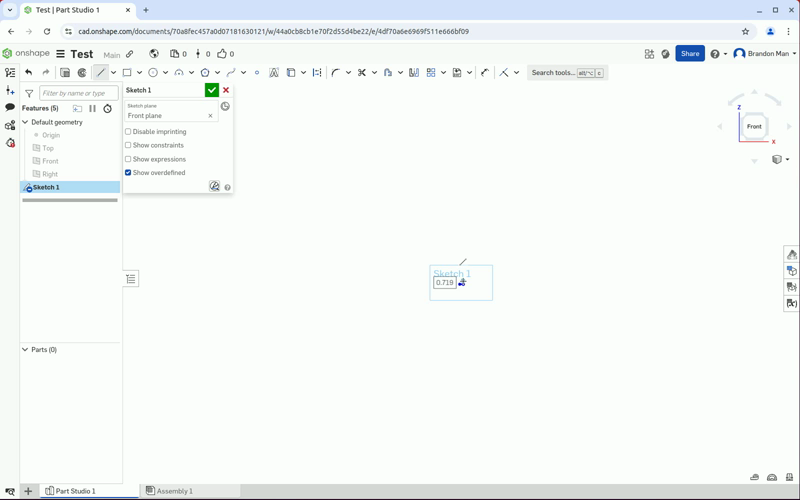
key_down(shift)
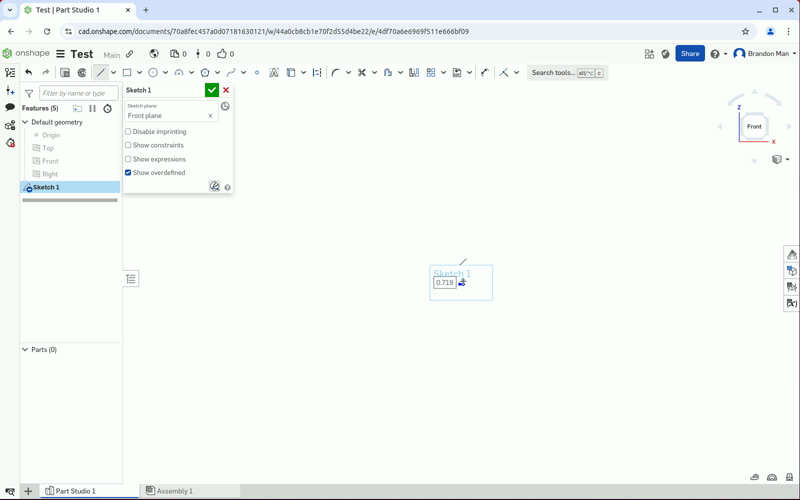
mouse_move(493, 280)
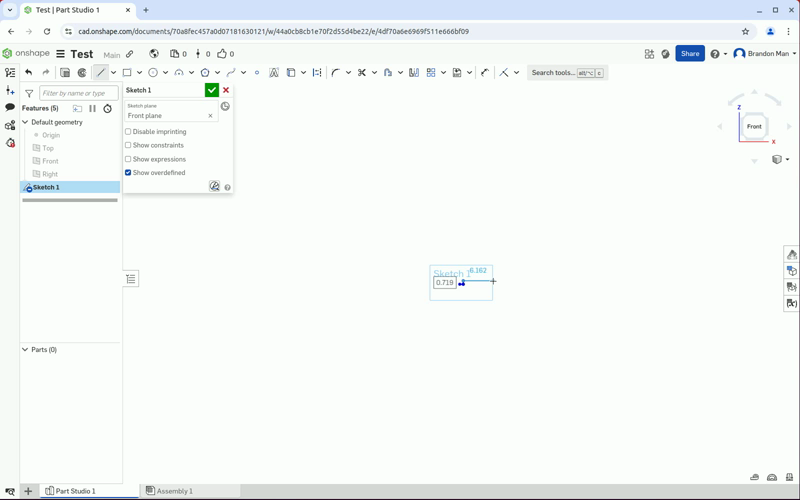
mouse_move(459, 280)
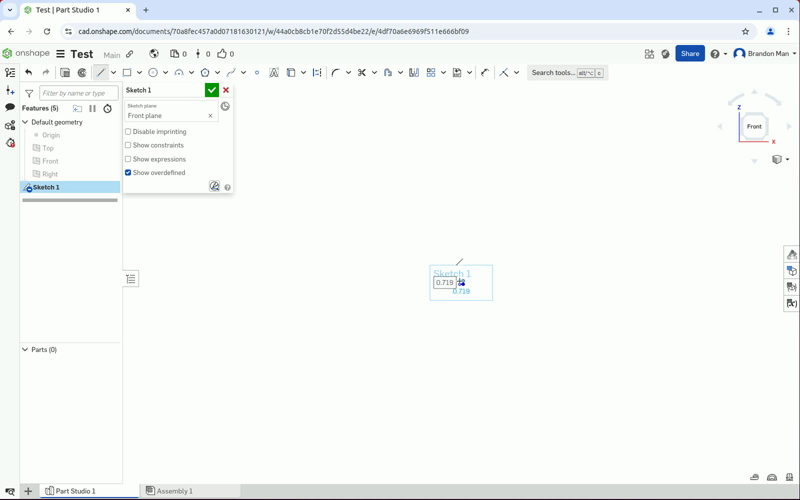
scroll(6)
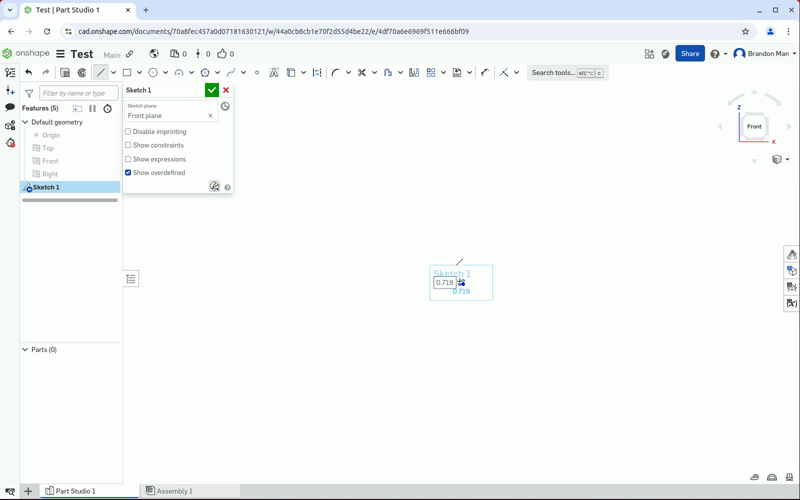
scroll(6)
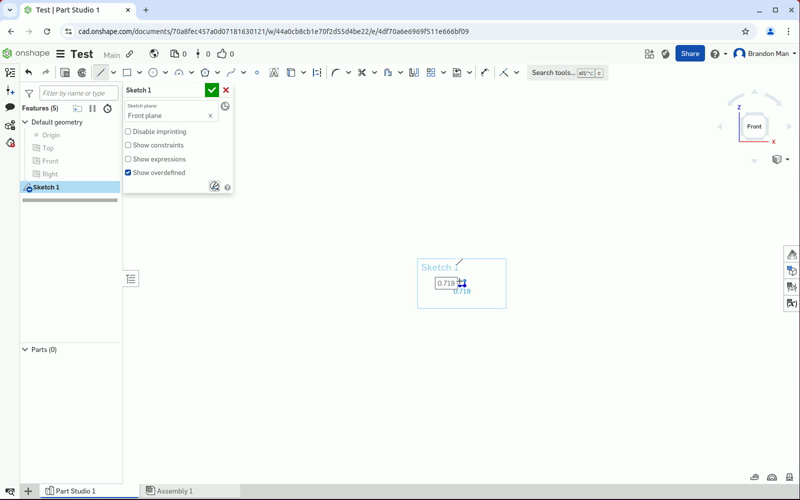
scroll(6)
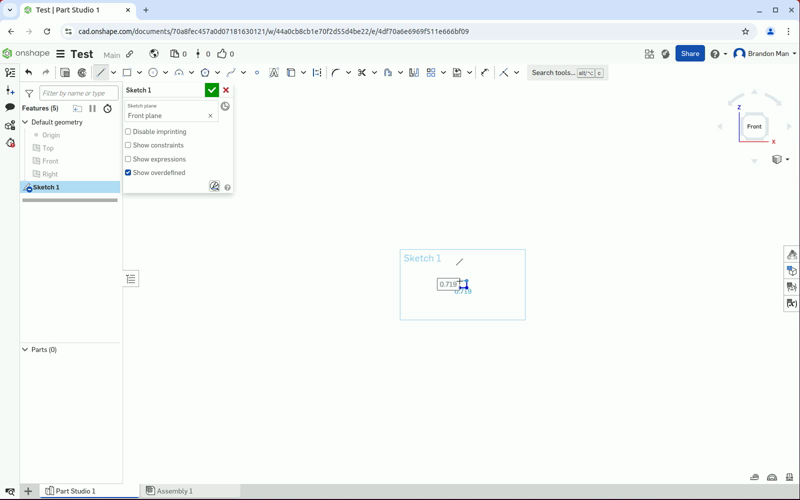
scroll(6)
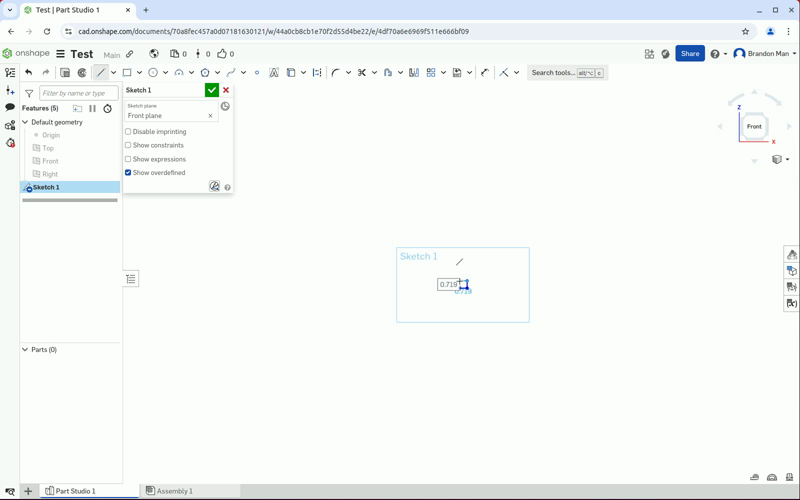
scroll(6)
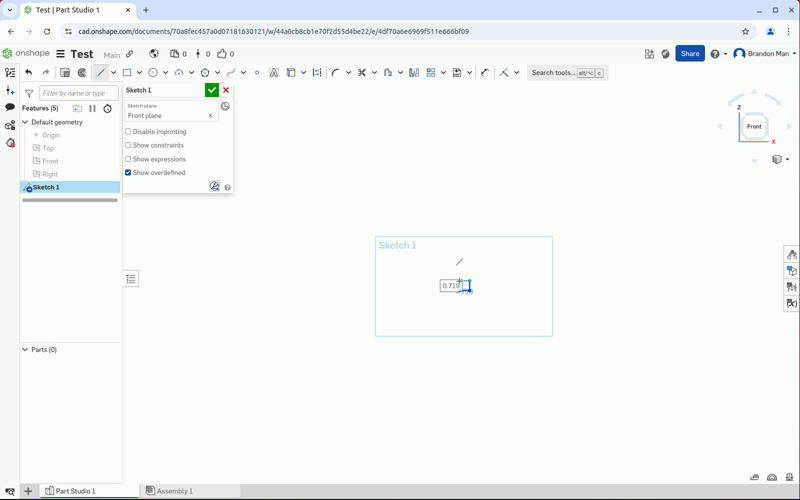
scroll(6)
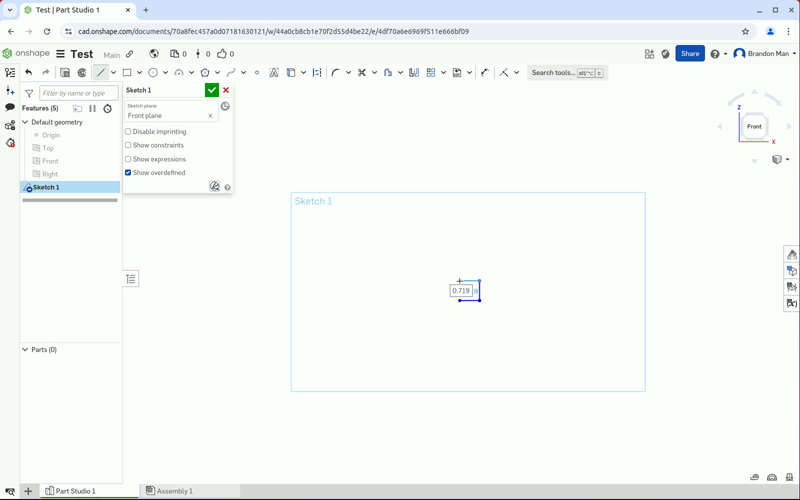
scroll(6)
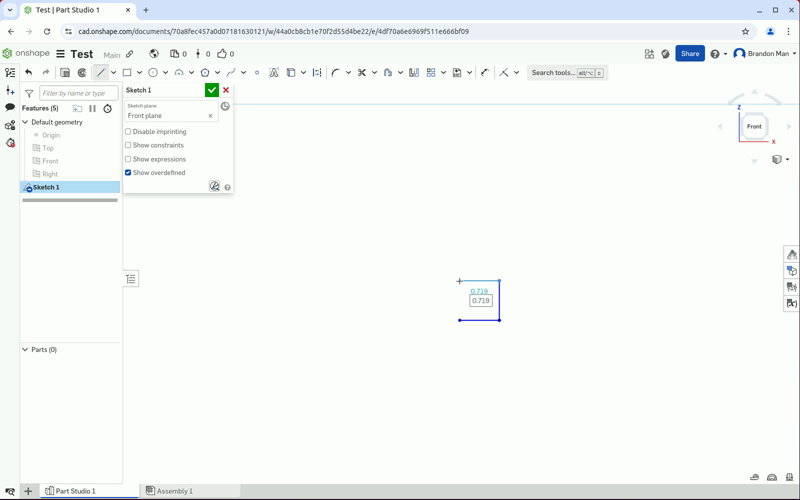
click(459, 280)
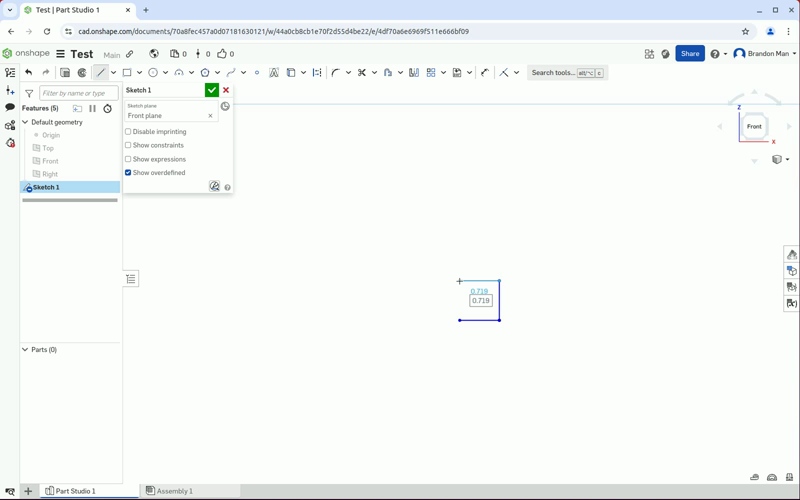
scroll(-6)
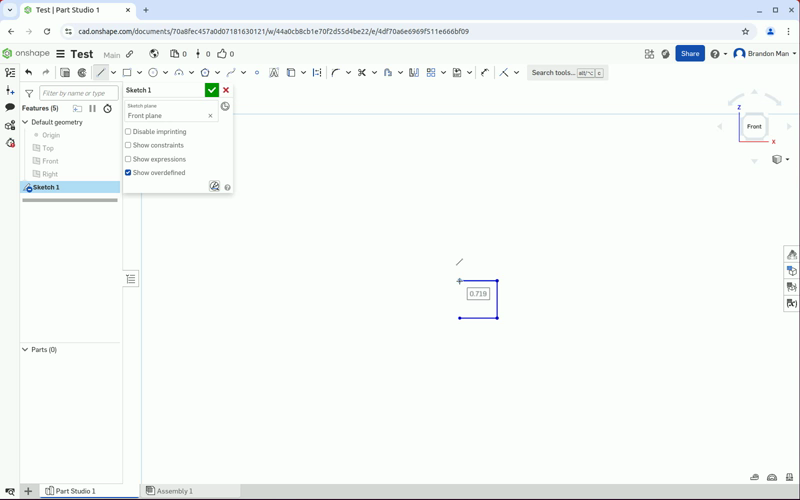
scroll(-6)
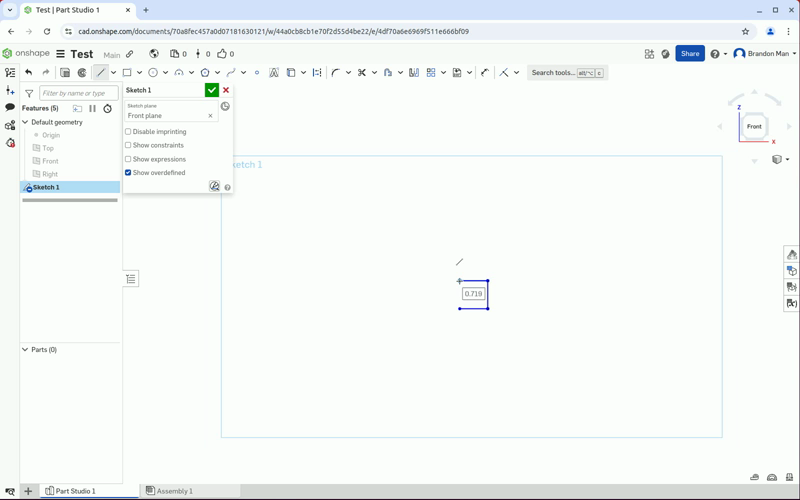
scroll(-6)
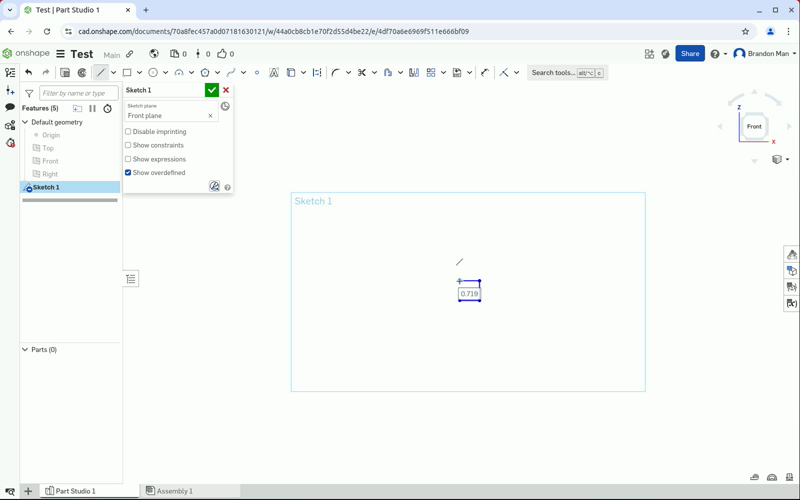
scroll(-6)
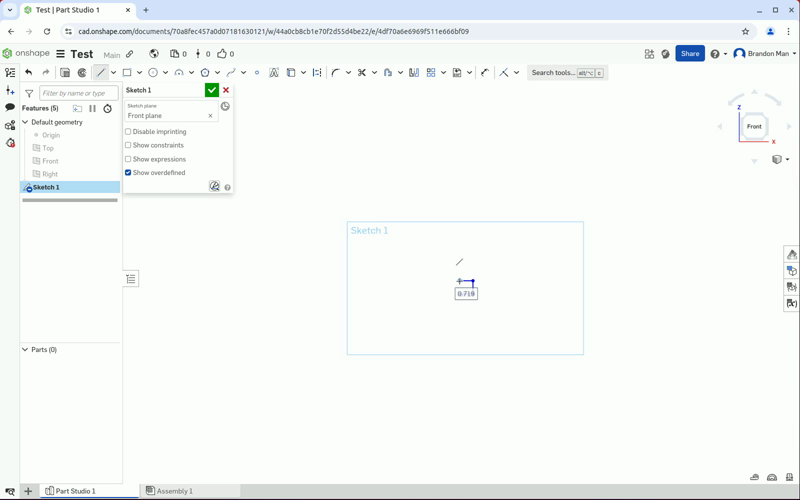
scroll(-6)
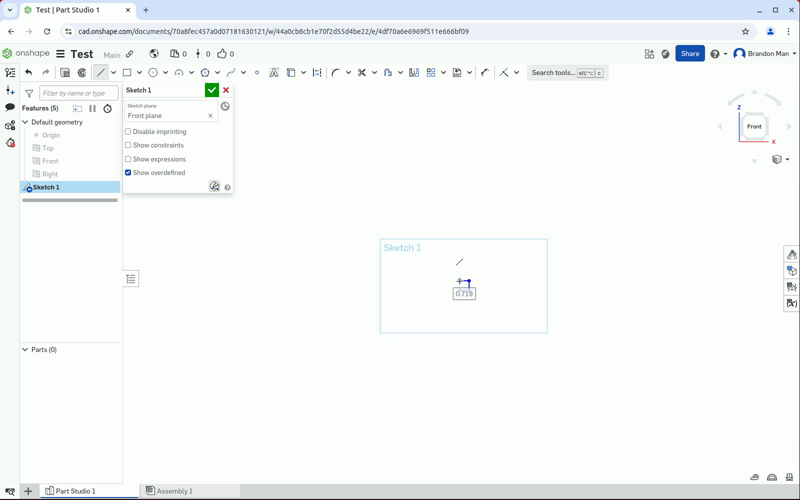
scroll(-6)
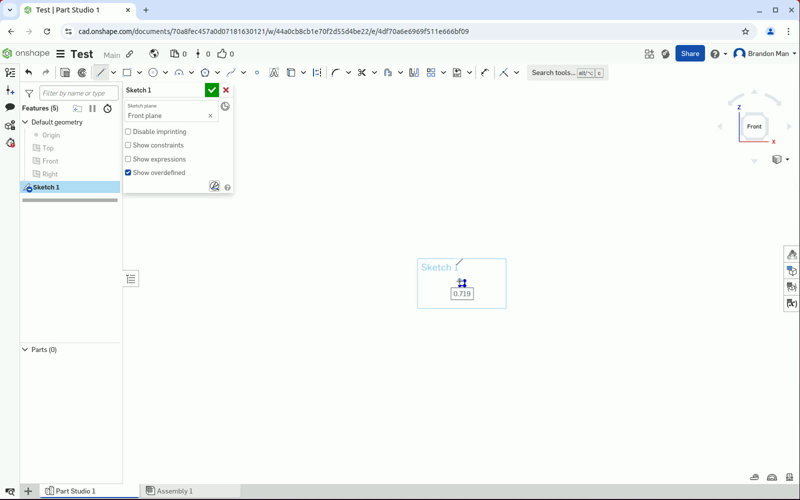
scroll(-6)
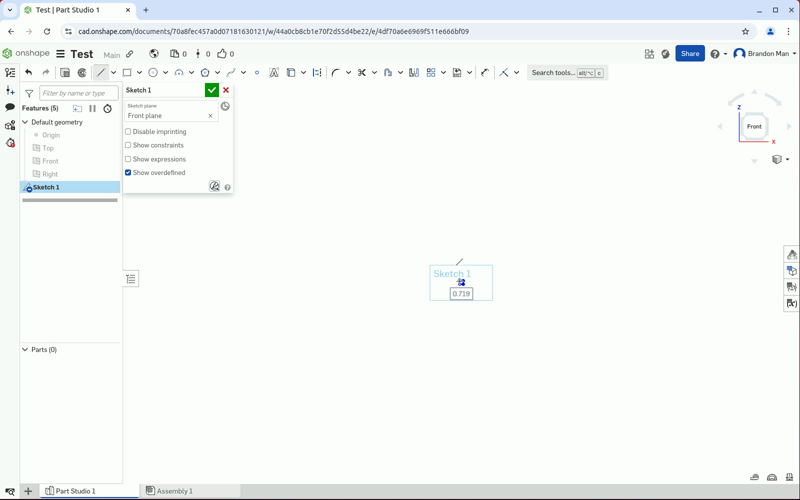
key_up(shift)
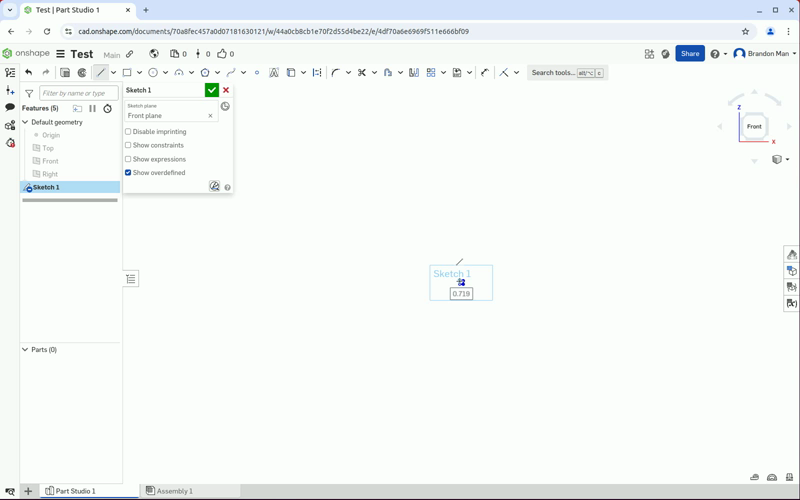
mouse_move(489, 280)
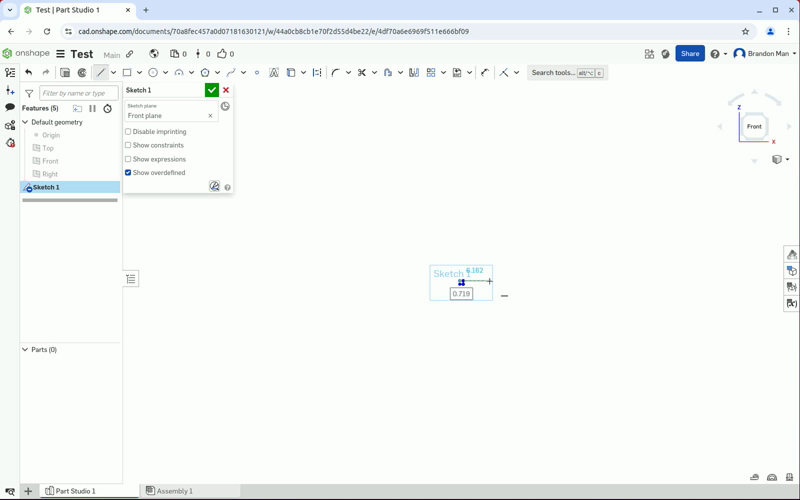
key_down(shift)
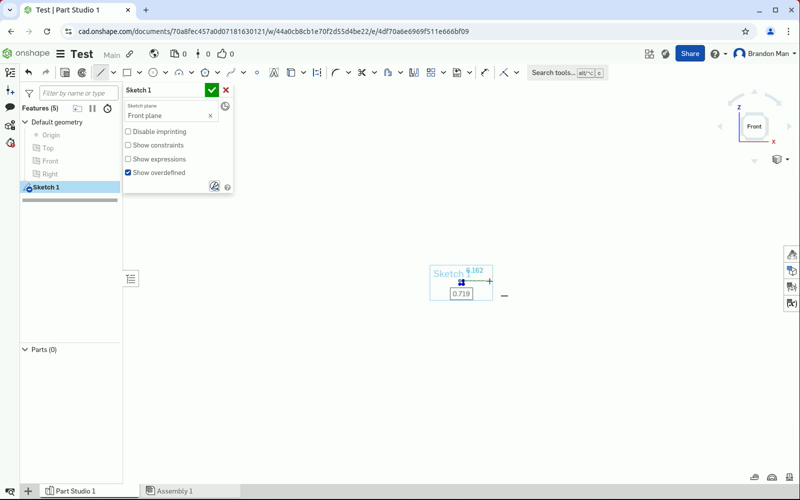
mouse_move(459, 284)
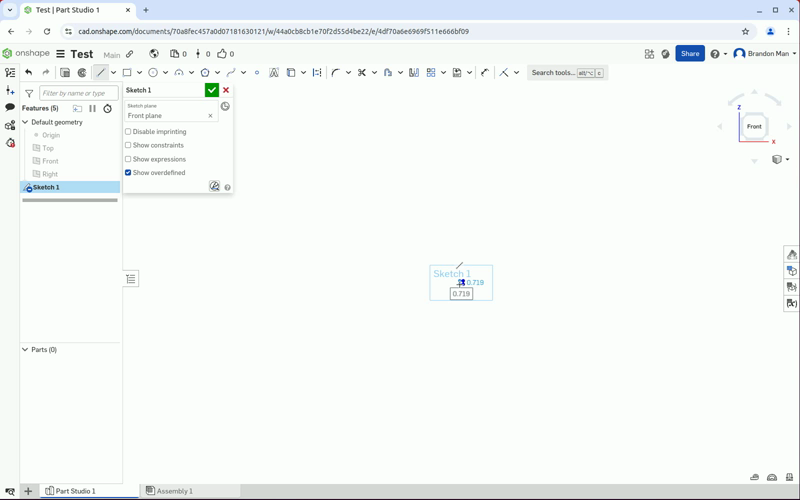
scroll(6)
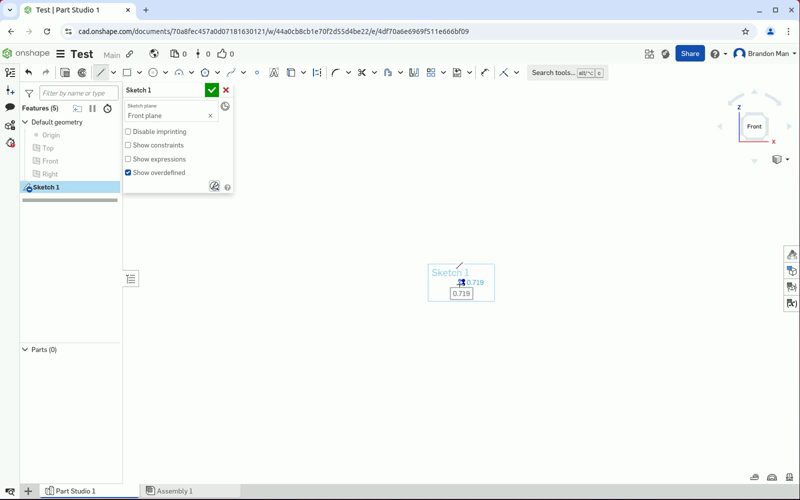
scroll(6)
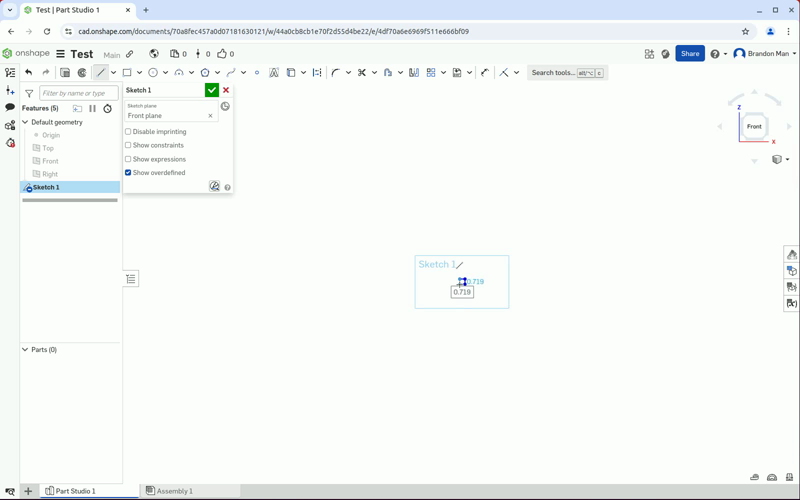
scroll(6)
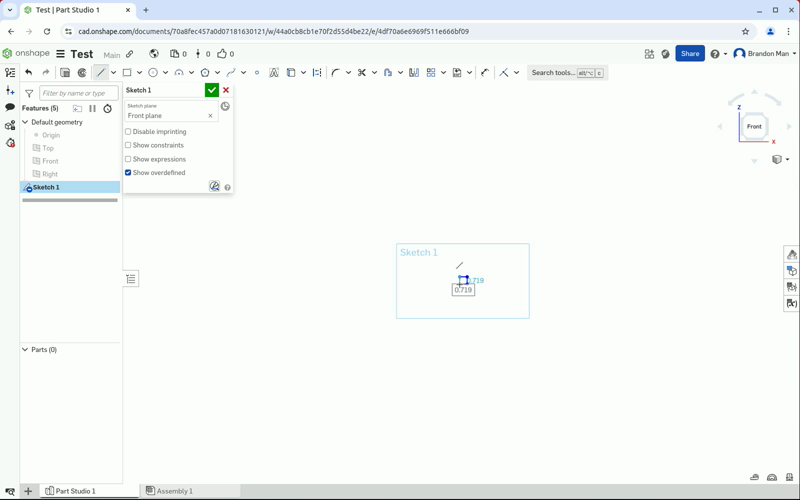
scroll(6)
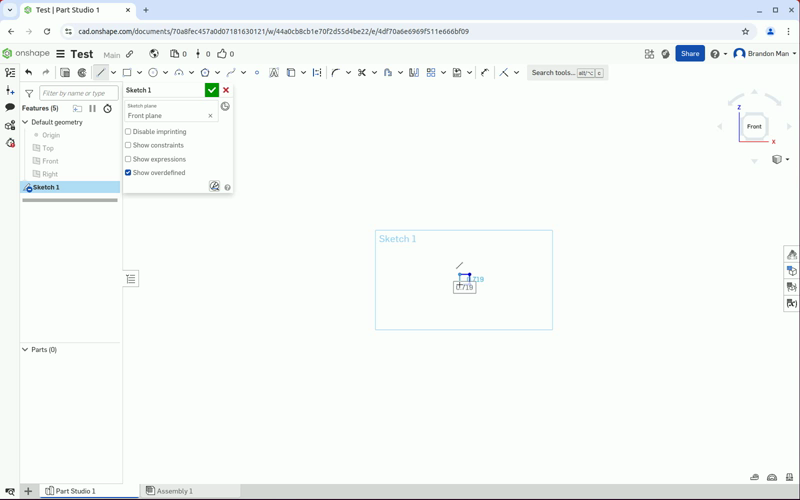
scroll(6)
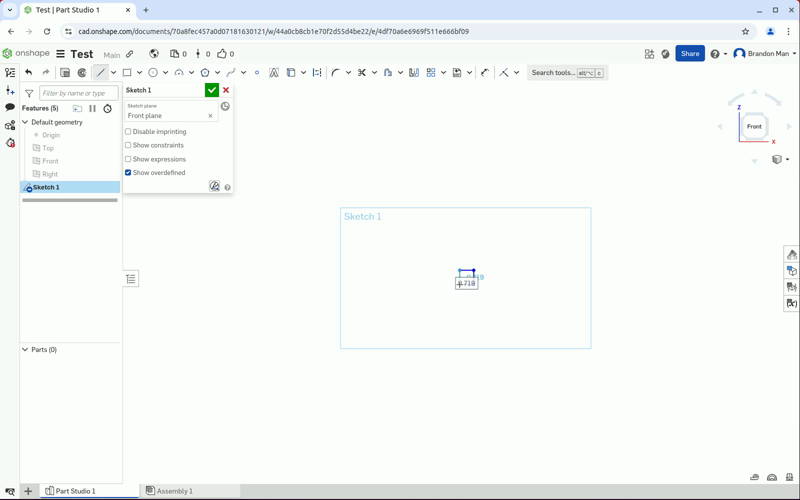
scroll(6)
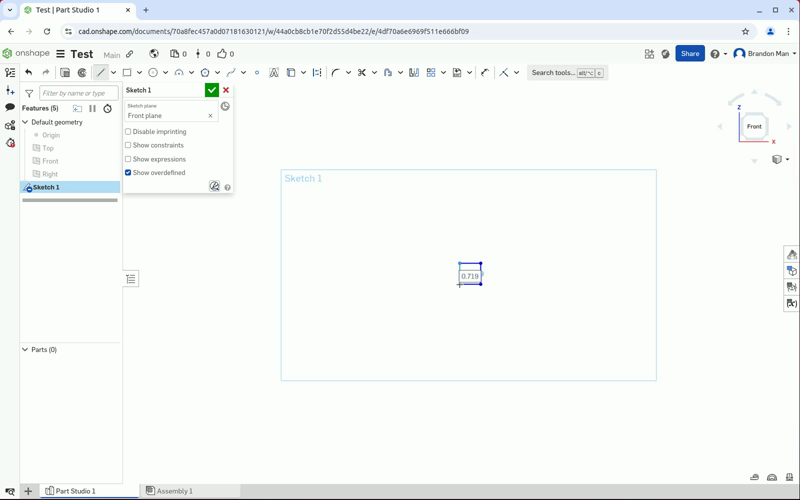
scroll(6)
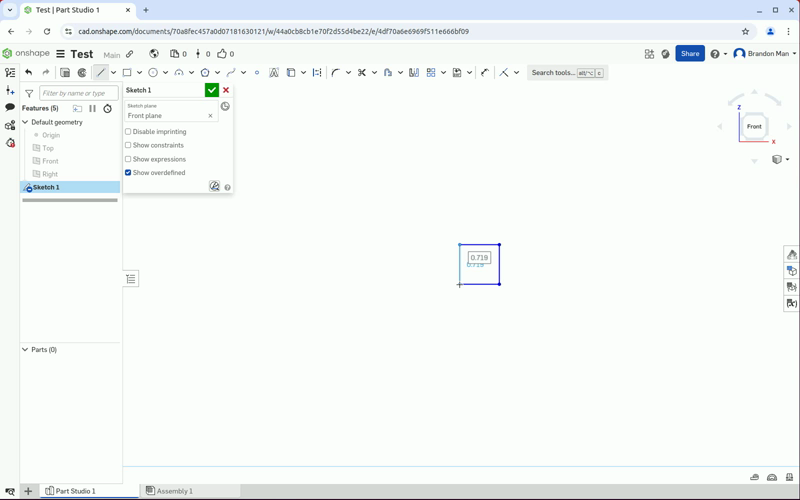
key_up(shift)
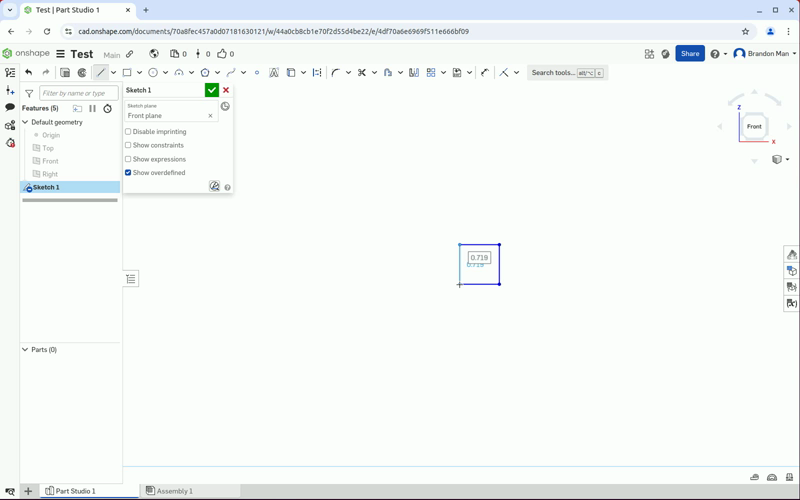
click(459, 284)
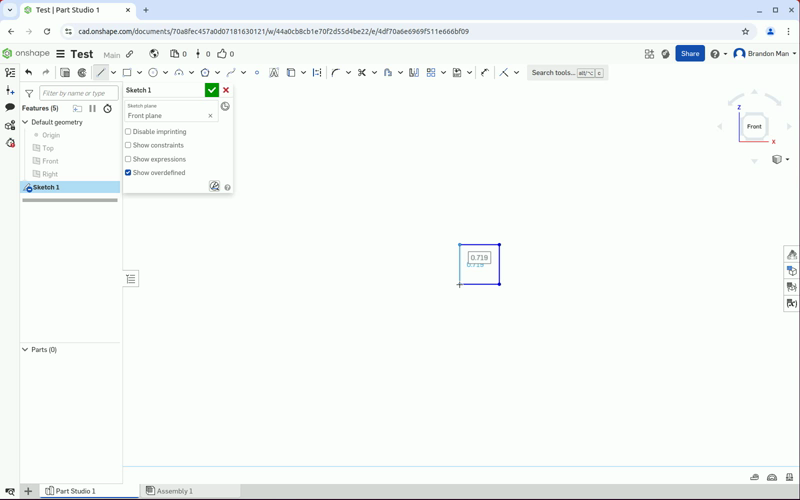
scroll(-6)
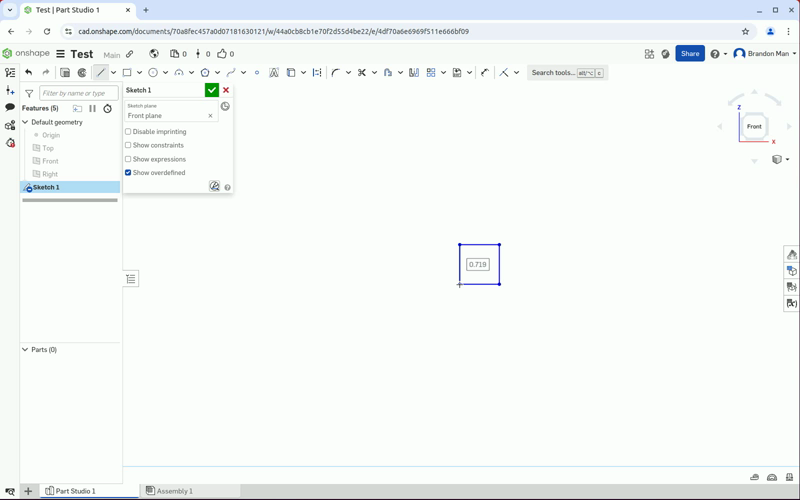
scroll(-6)
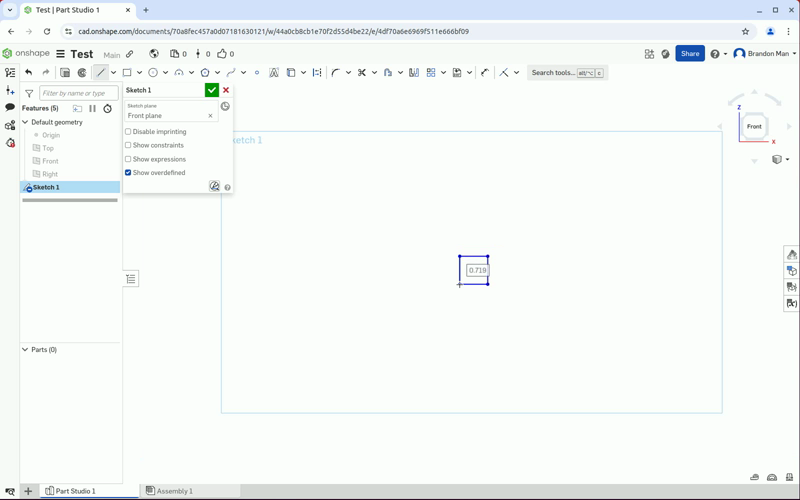
scroll(-6)
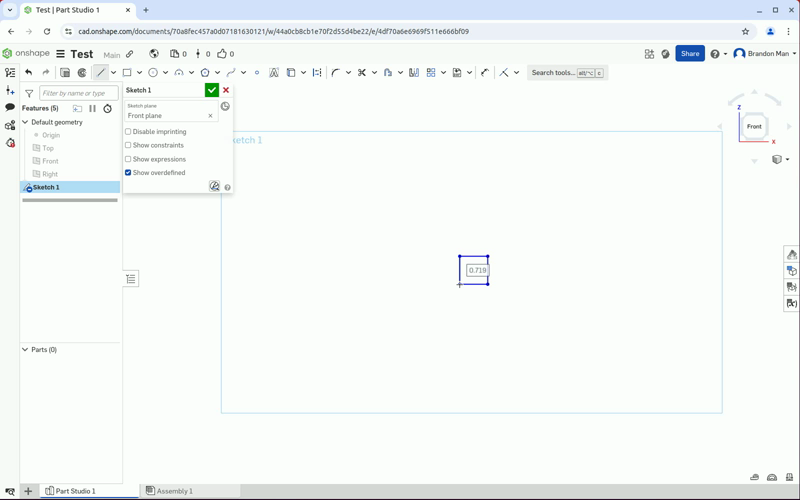
scroll(-6)
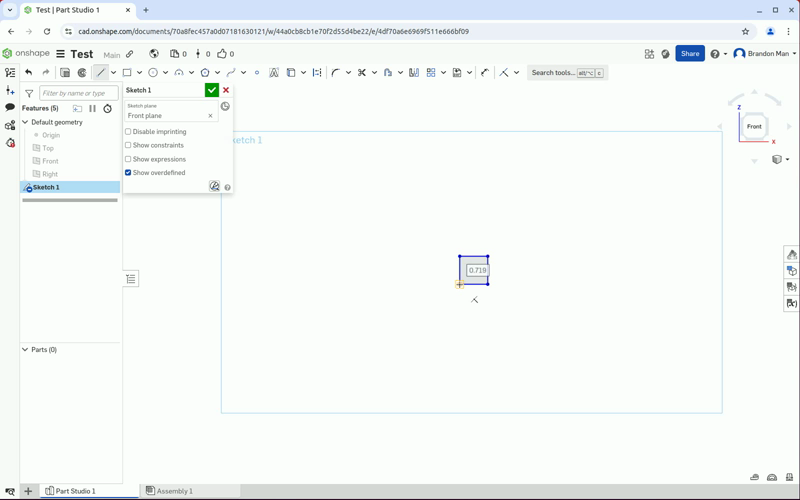
scroll(-6)
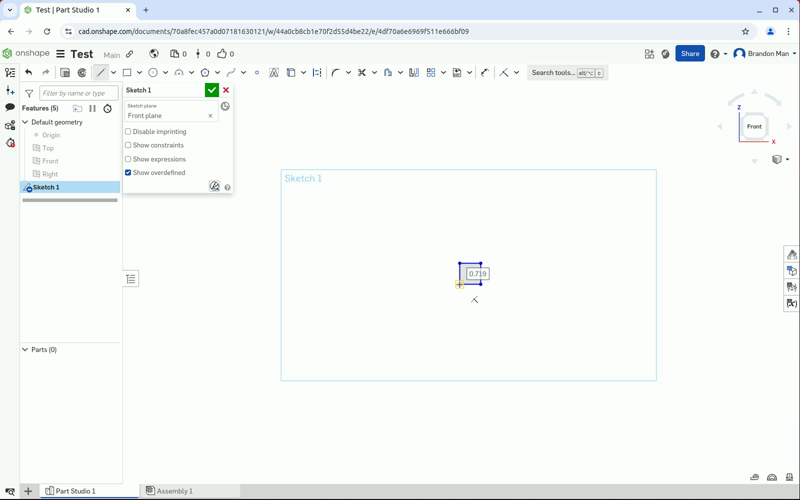
scroll(-6)
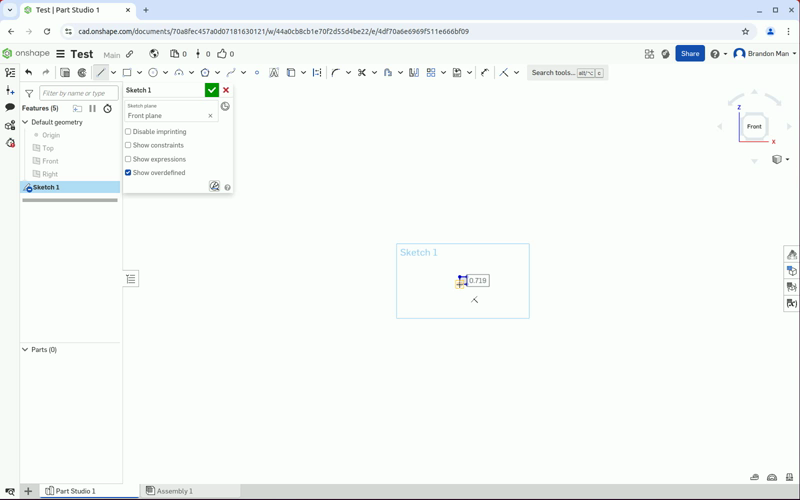
scroll(-6)
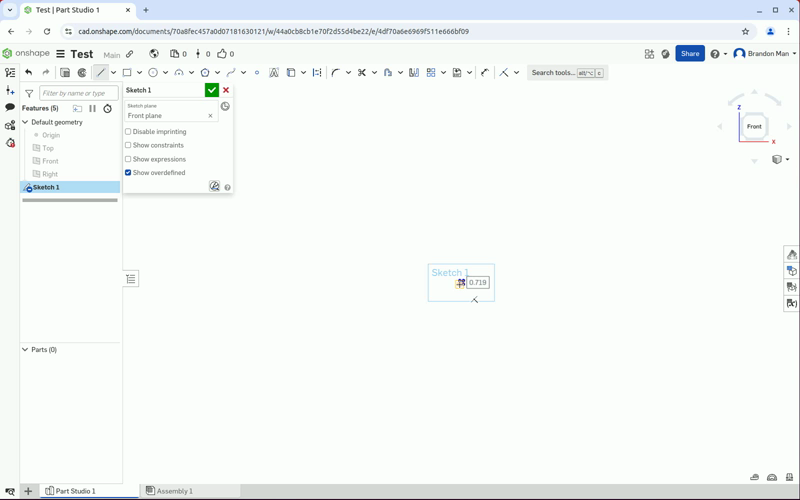
key(esc)
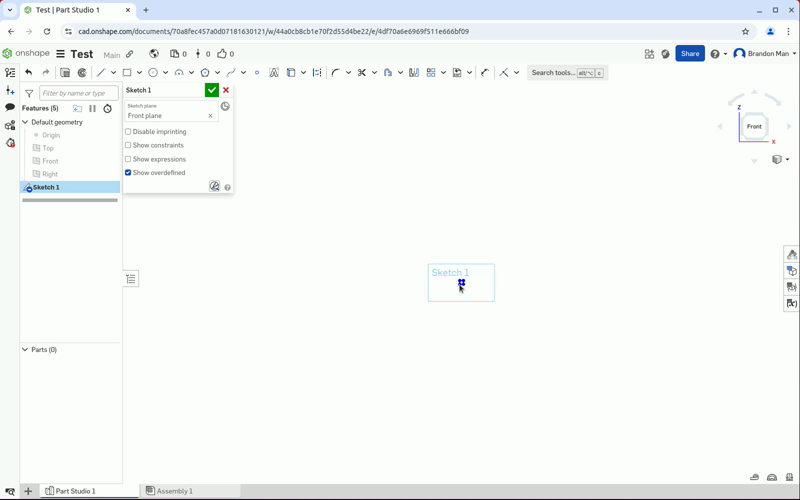
key(l)
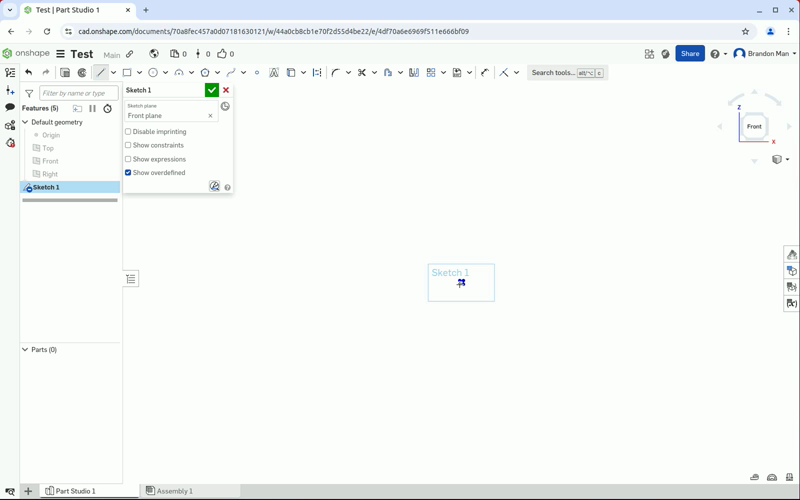
key_down(shift)
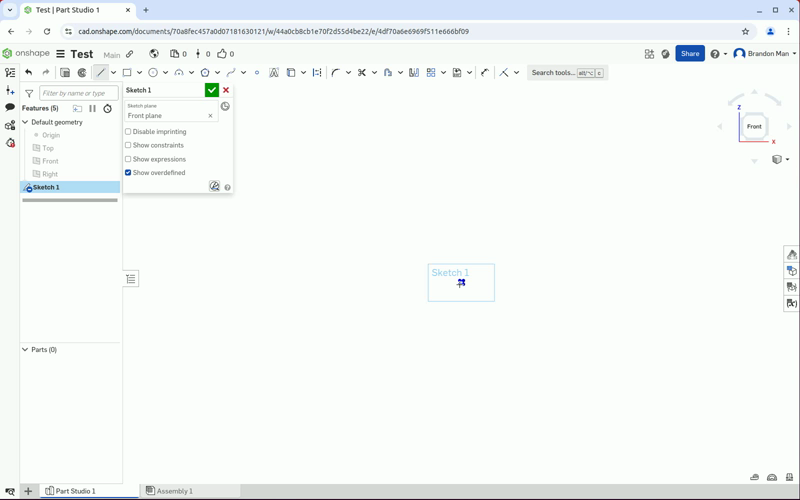
mouse_move(460, 283)
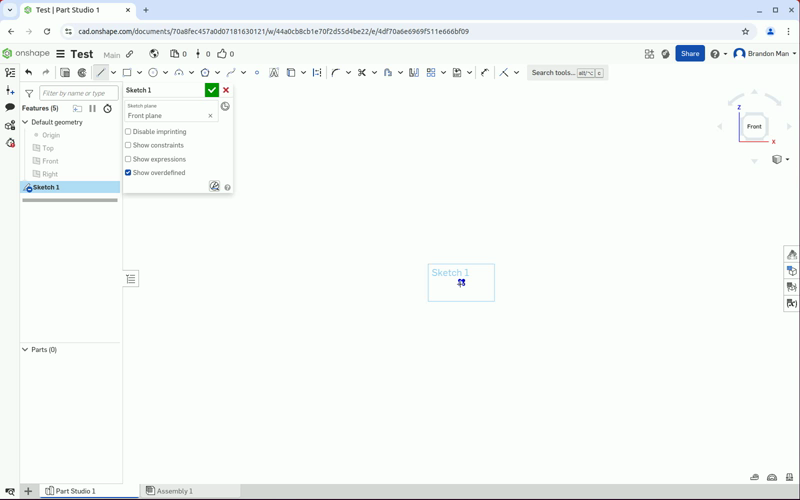
scroll(6)
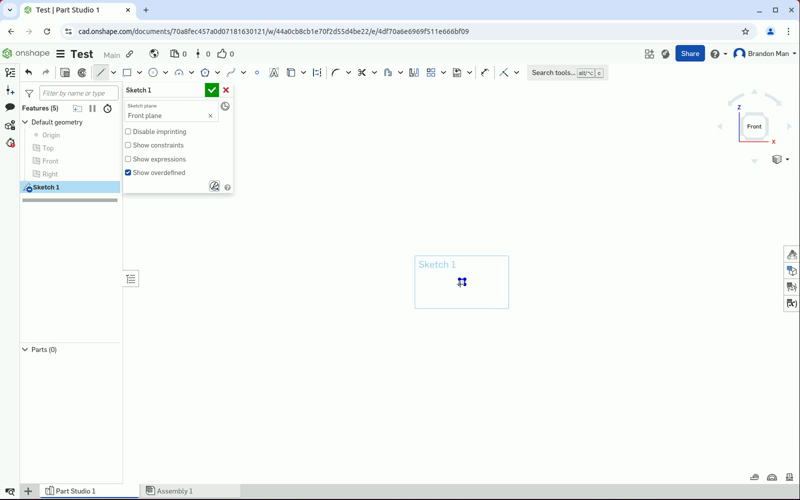
scroll(6)
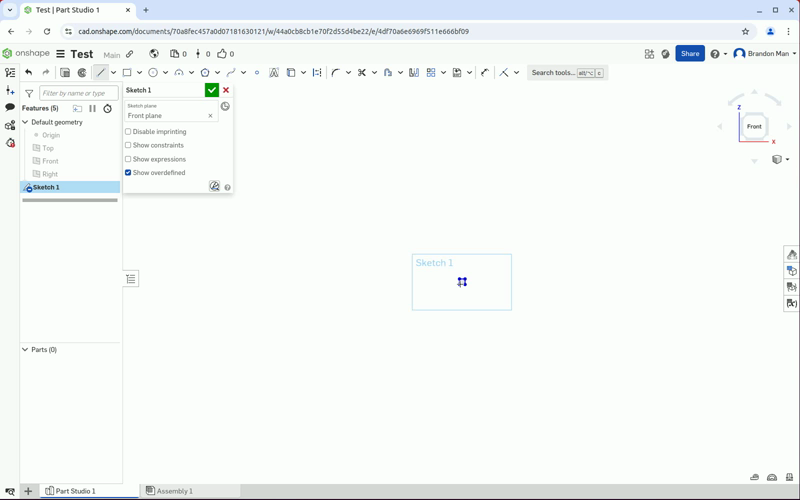
scroll(6)
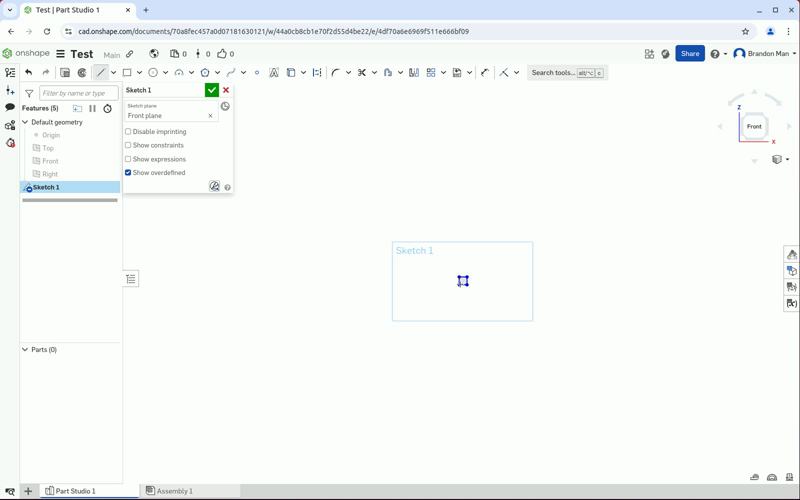
scroll(6)
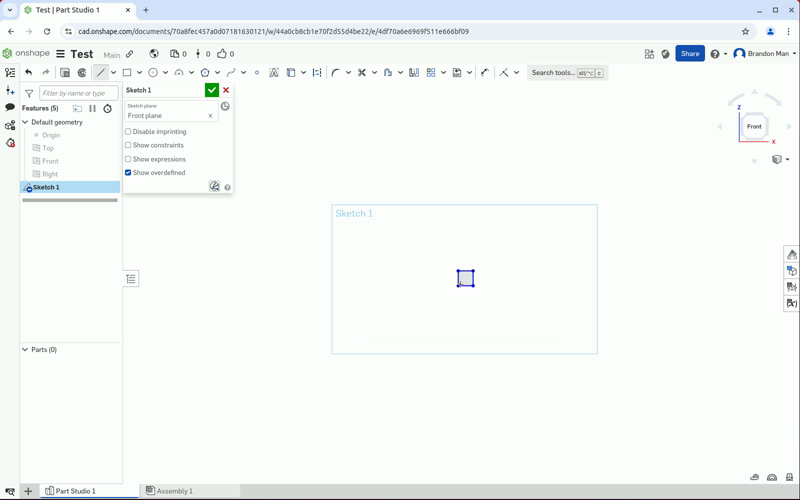
scroll(6)
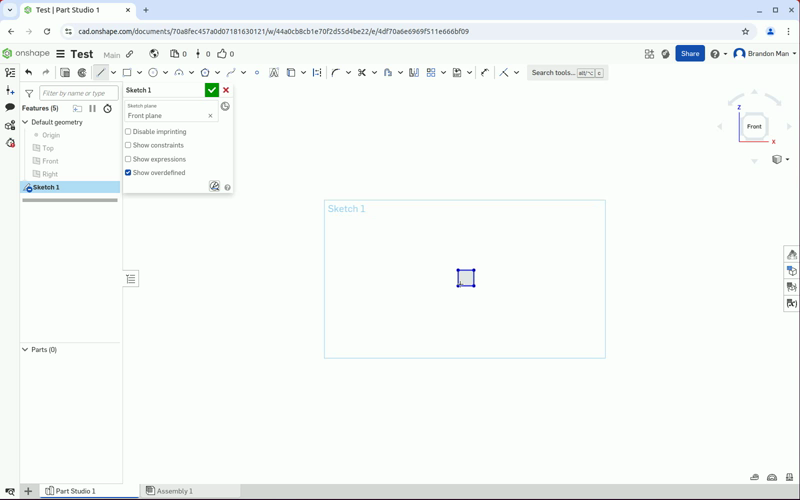
scroll(6)
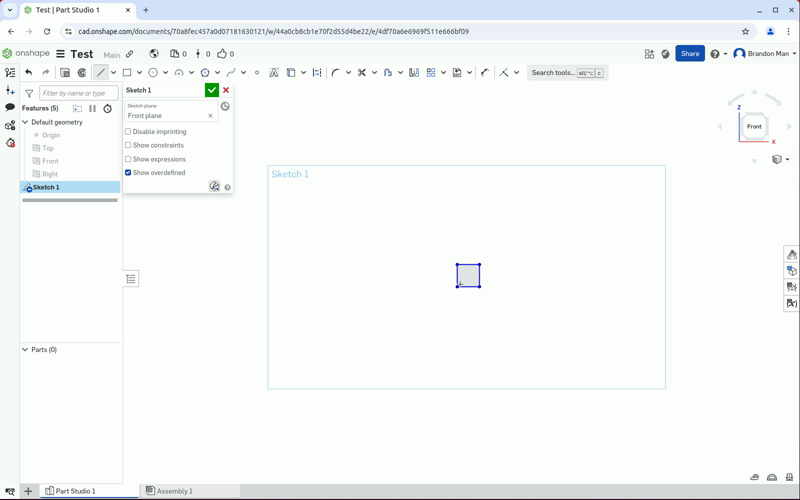
scroll(6)
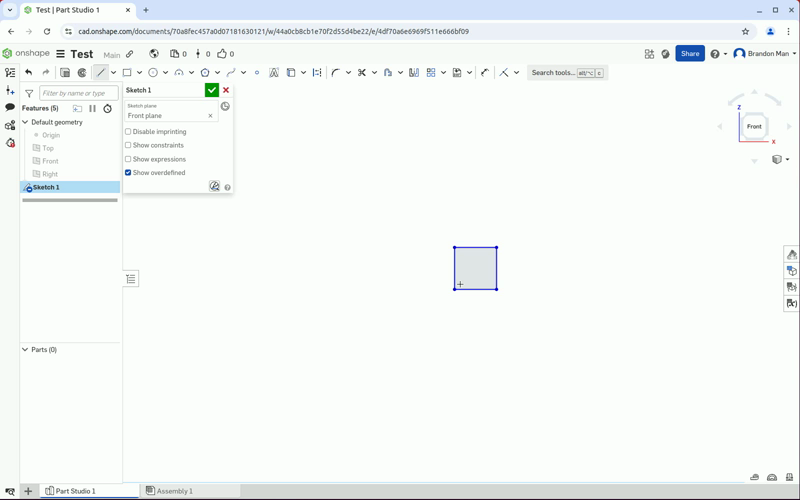
click(460, 283)
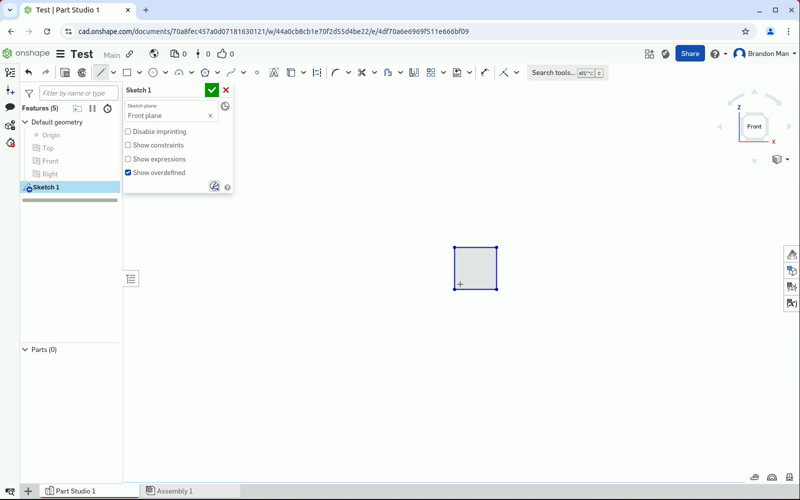
scroll(-6)
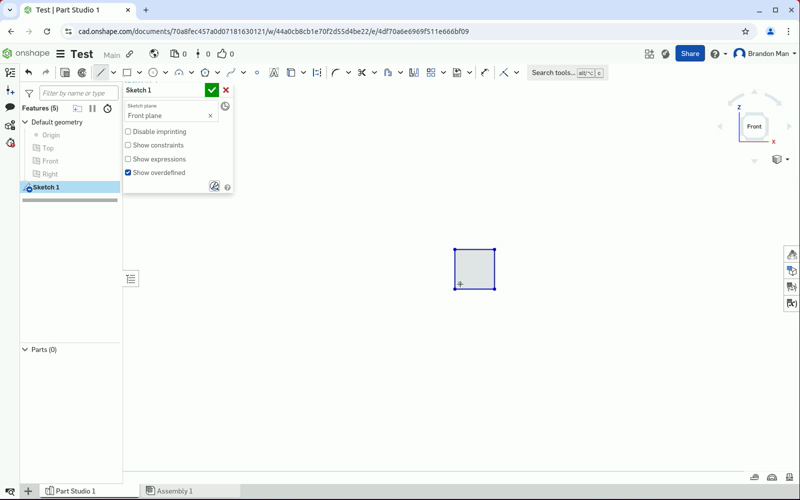
scroll(-6)
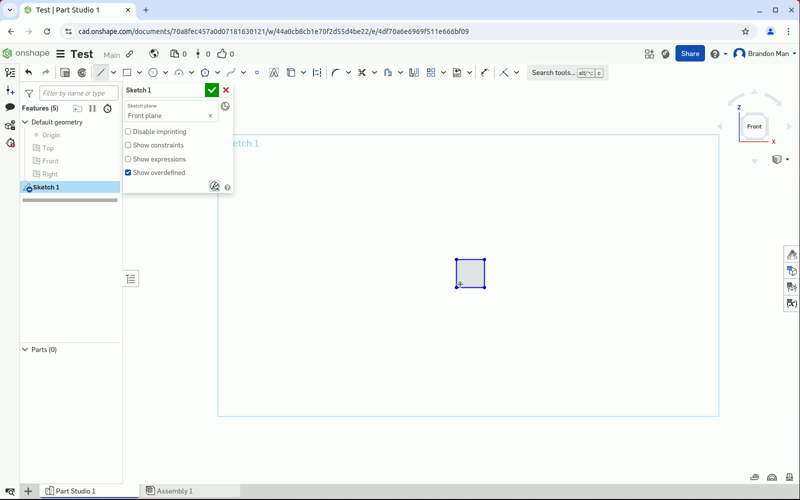
scroll(-6)
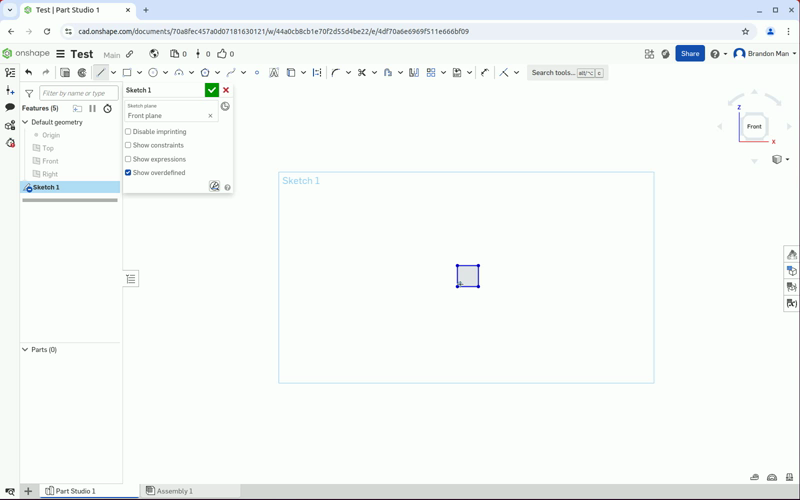
scroll(-6)
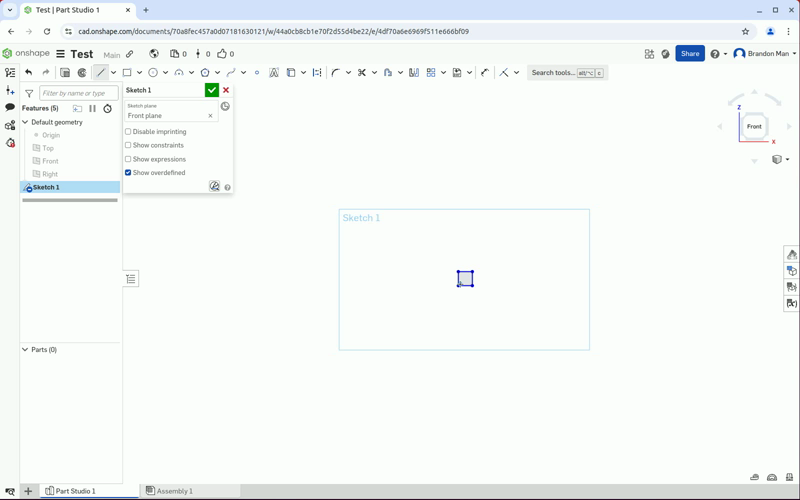
scroll(-6)
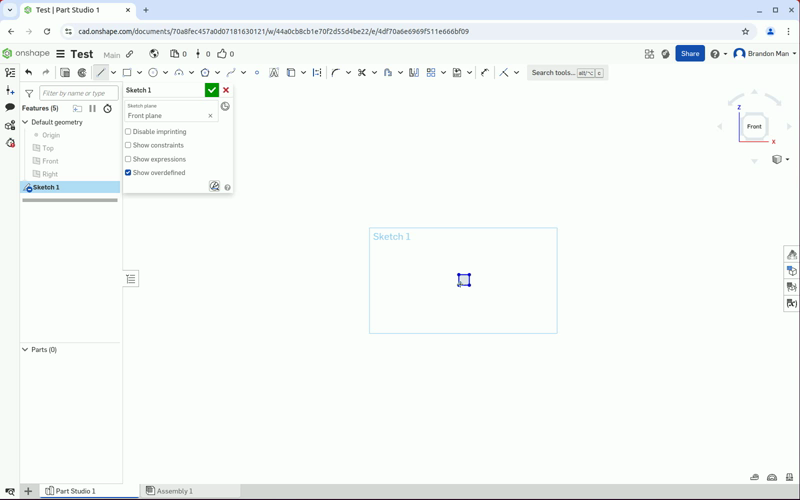
scroll(-6)
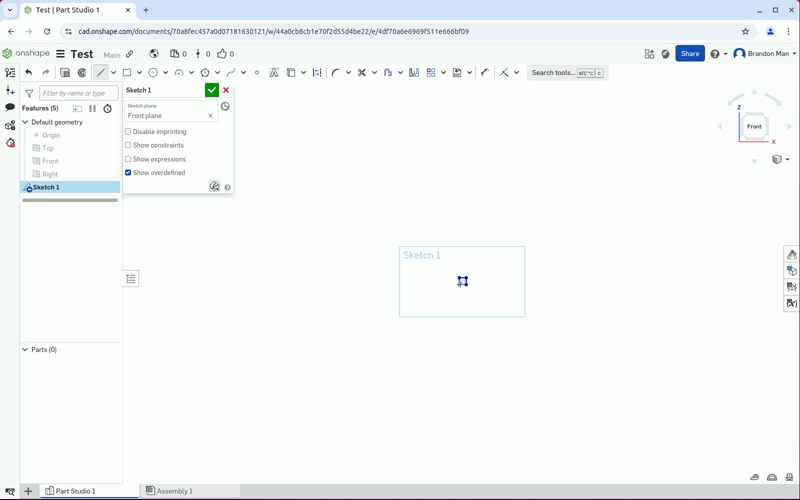
scroll(-6)
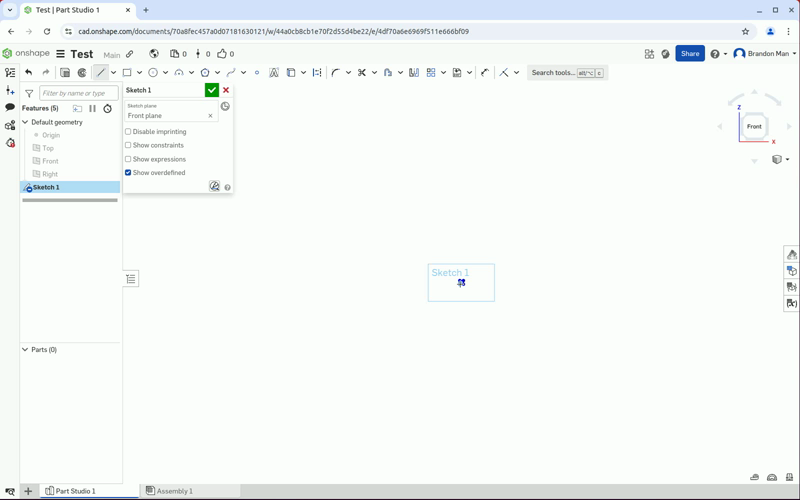
key_up(shift)
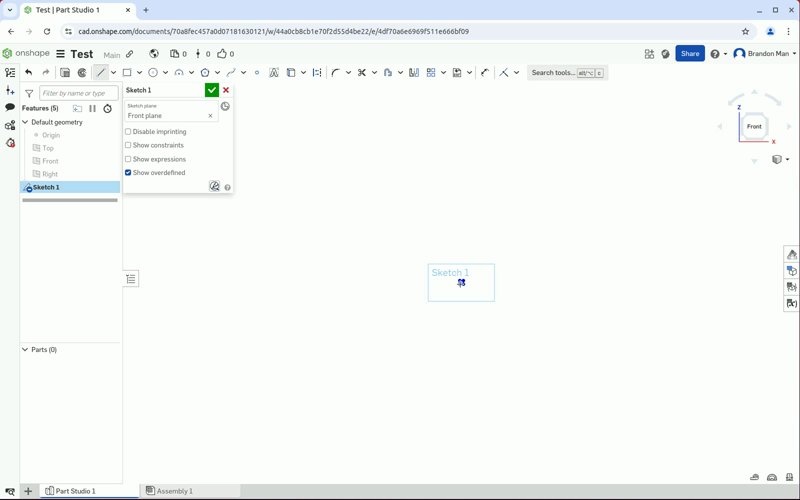
key_down(shift)
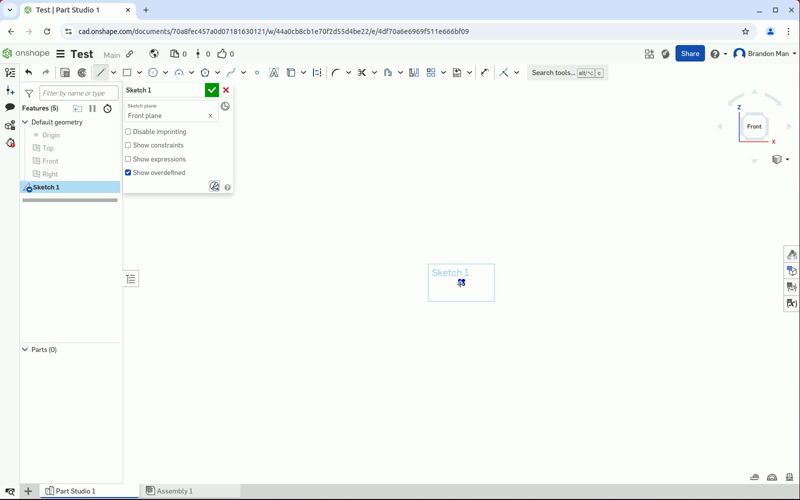
mouse_move(490, 283)
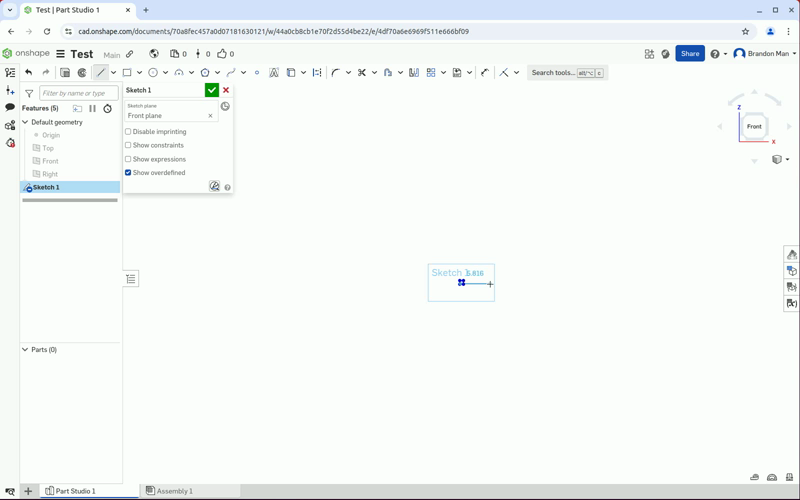
mouse_move(462, 283)
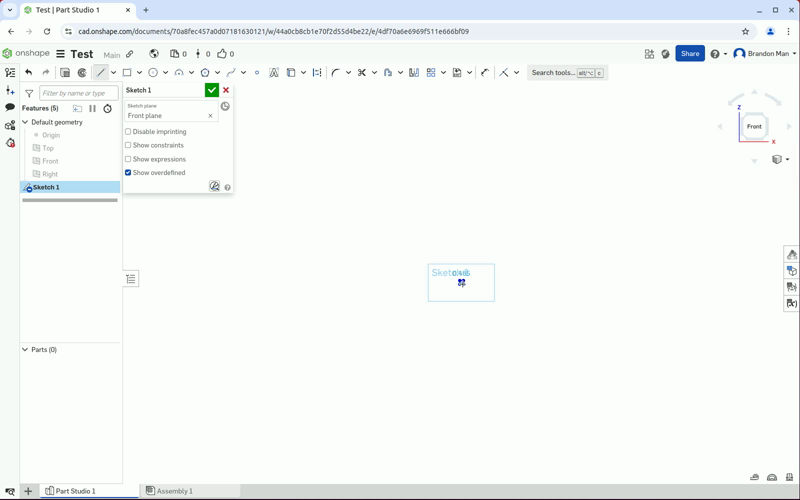
scroll(6)
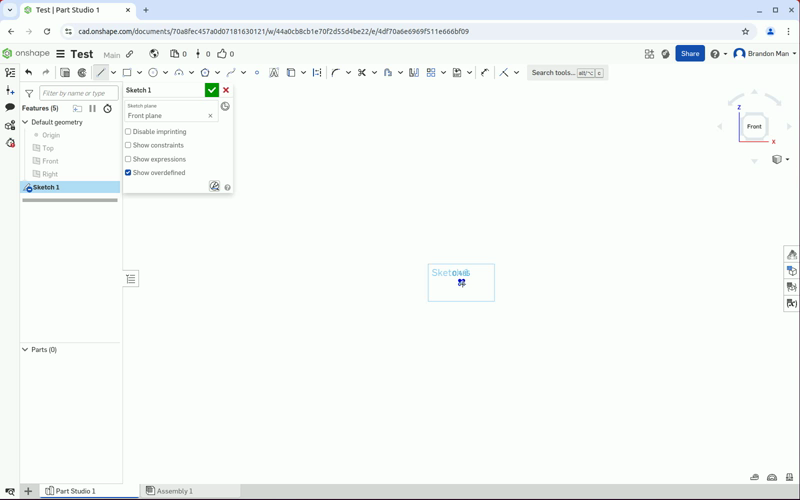
scroll(6)
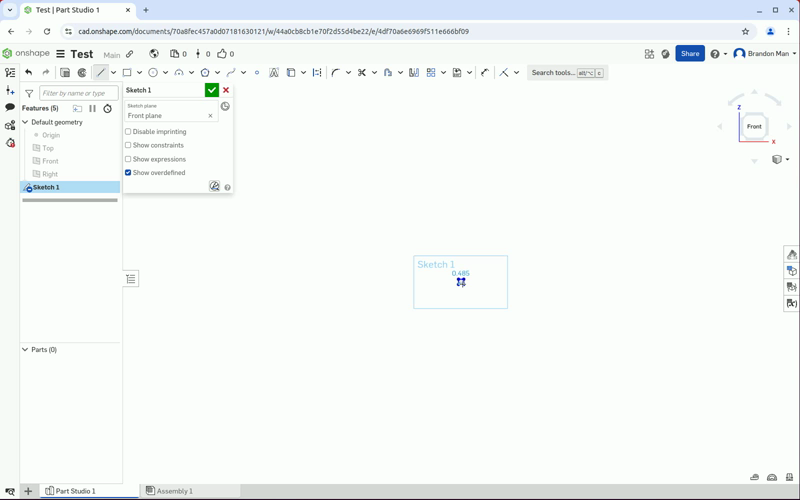
scroll(6)
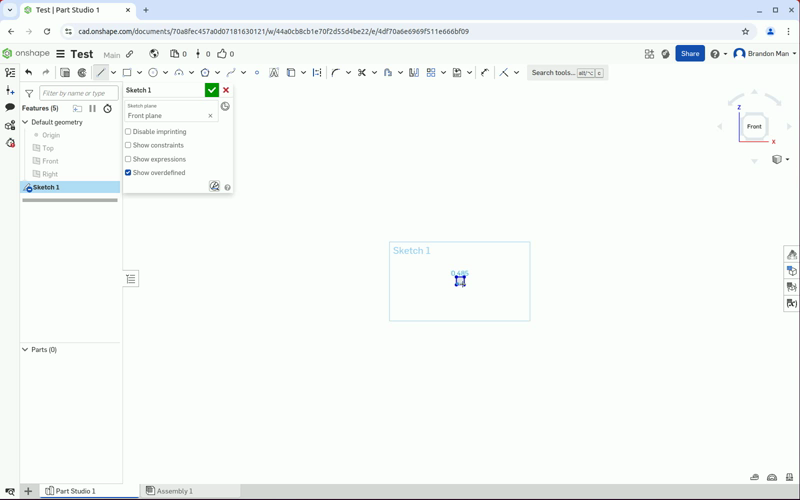
scroll(6)
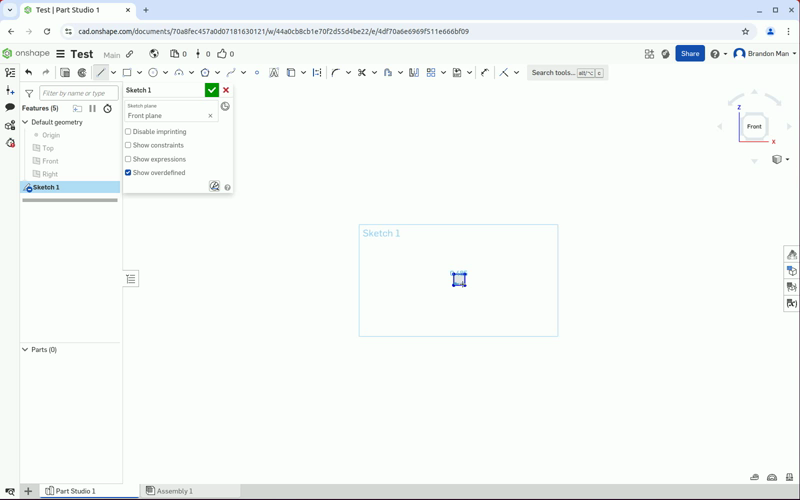
scroll(6)
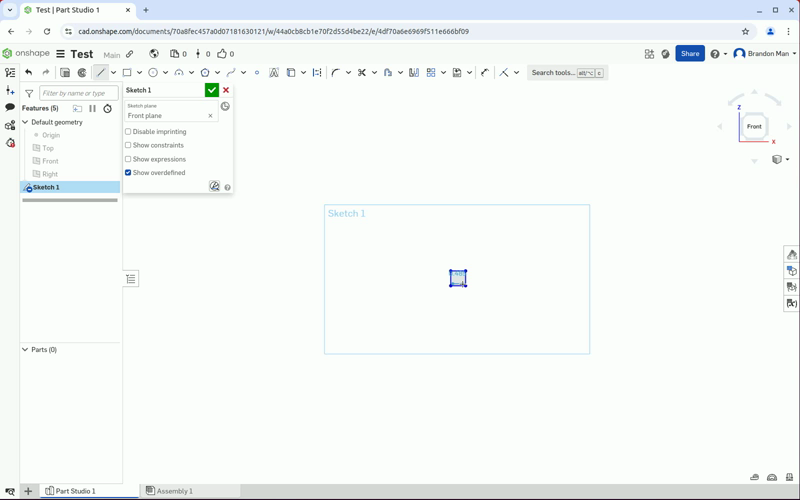
scroll(6)
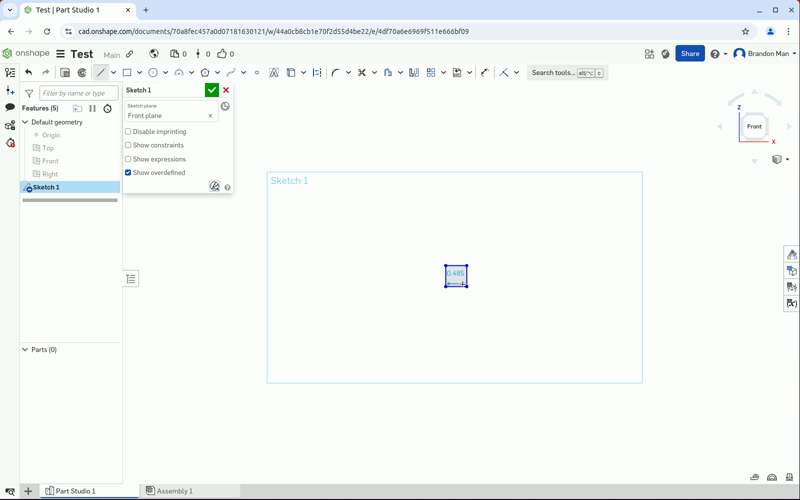
scroll(6)
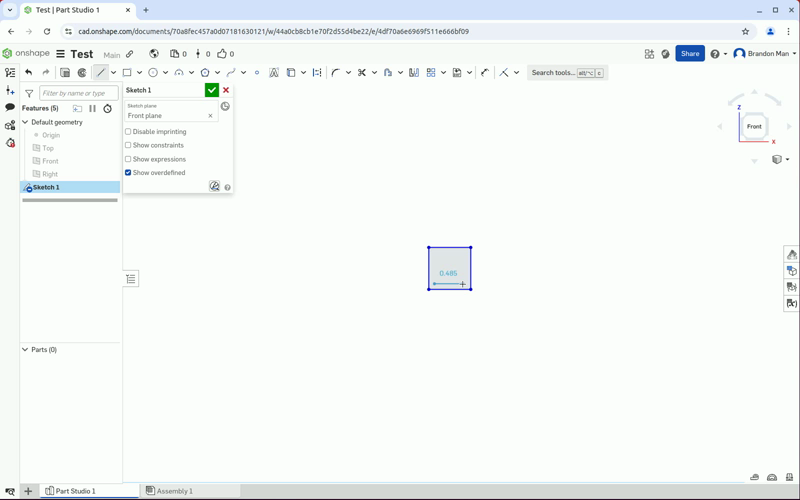
click(462, 283)
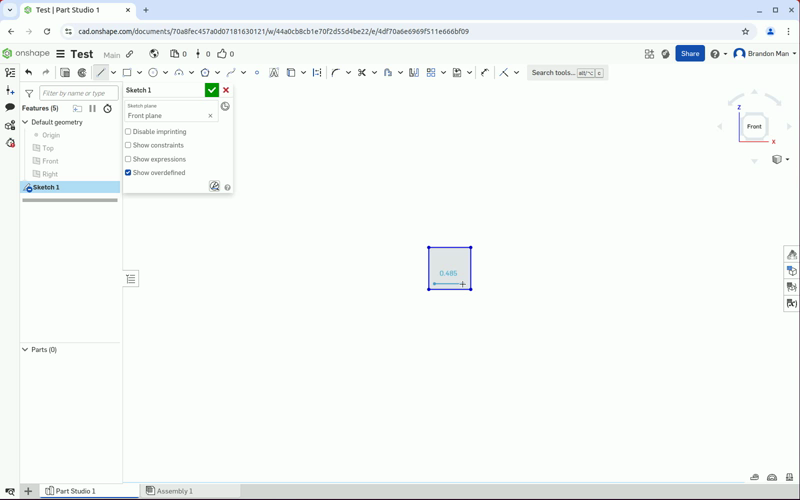
scroll(-6)
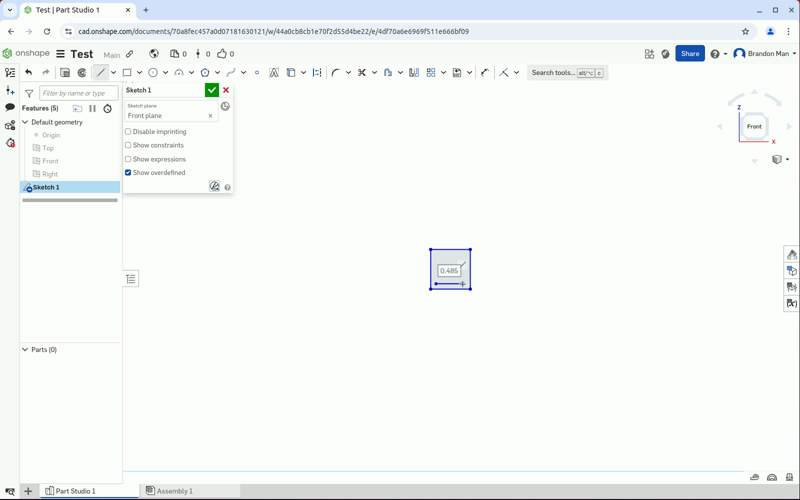
scroll(-6)
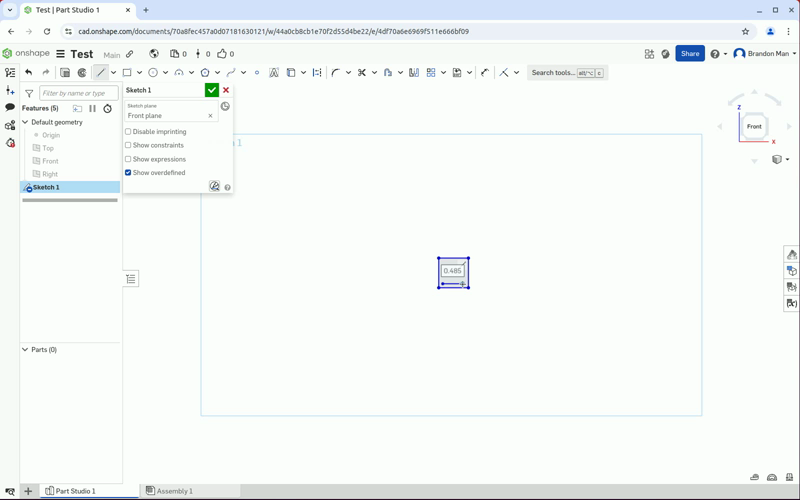
scroll(-6)
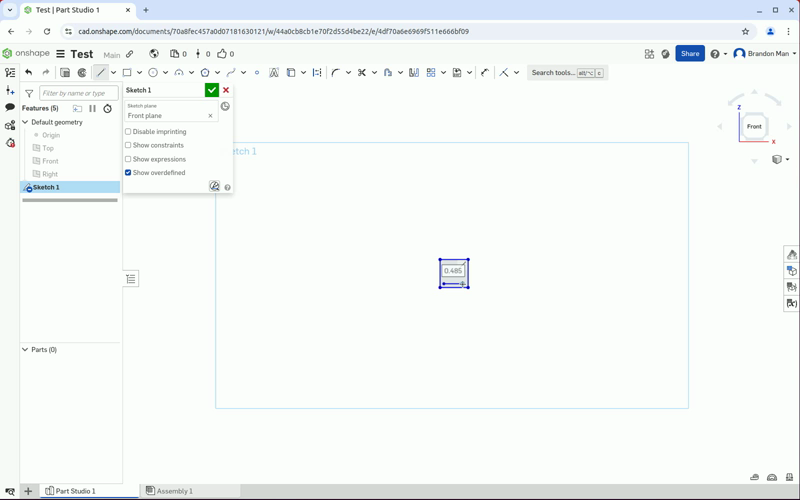
scroll(-6)
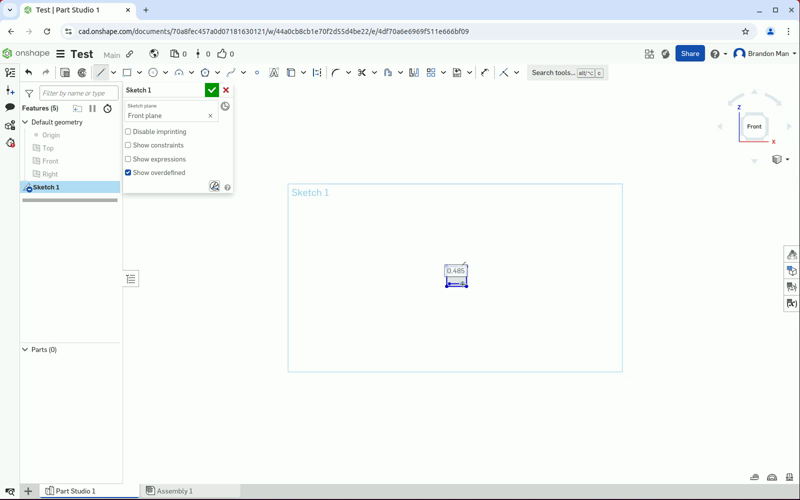
scroll(-6)
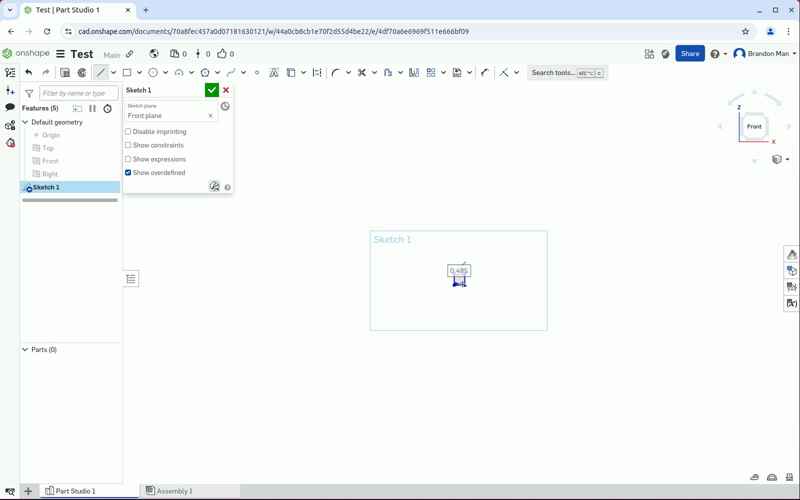
scroll(-6)
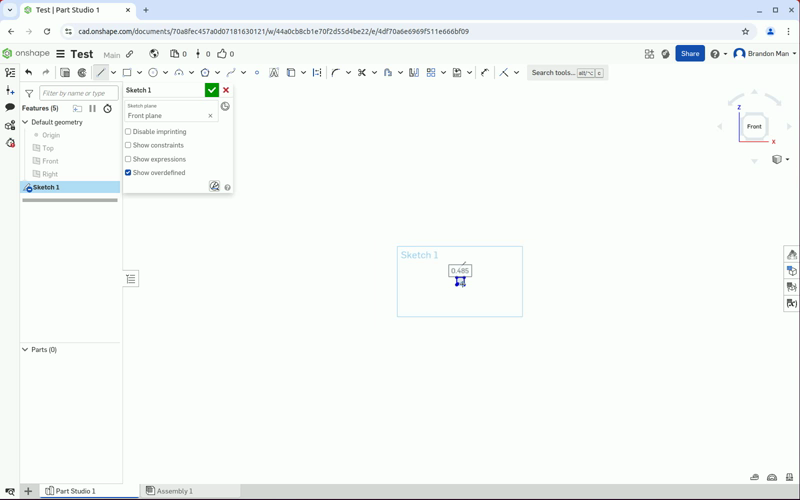
scroll(-6)
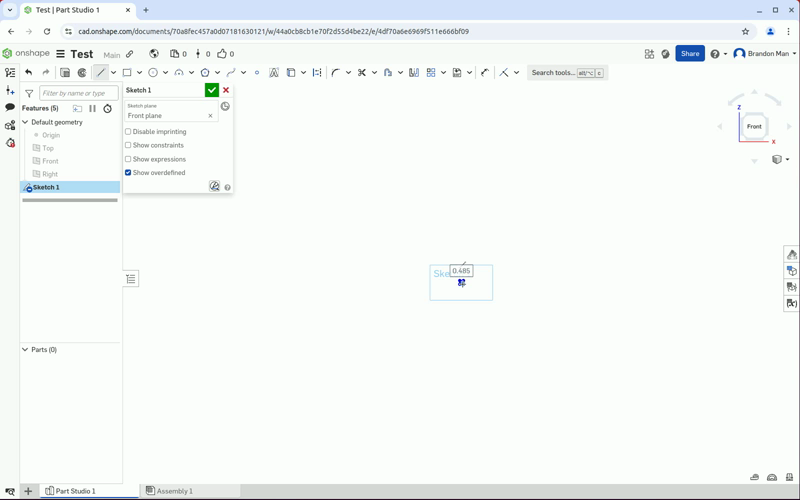
key_up(shift)
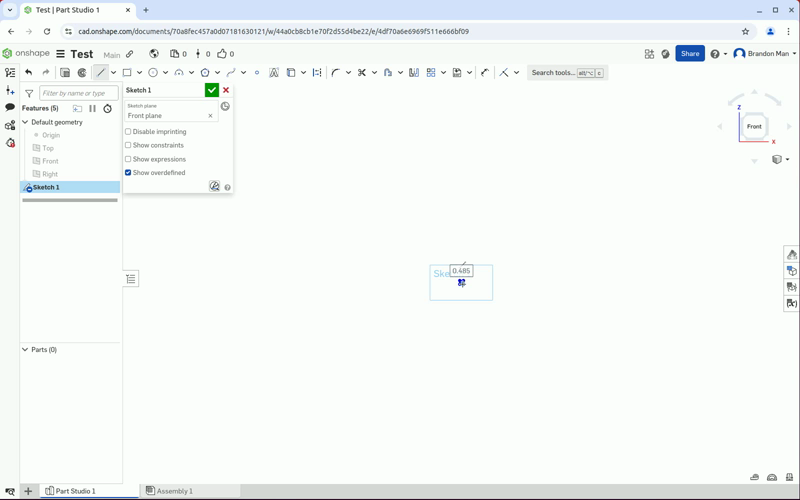
key_down(shift)
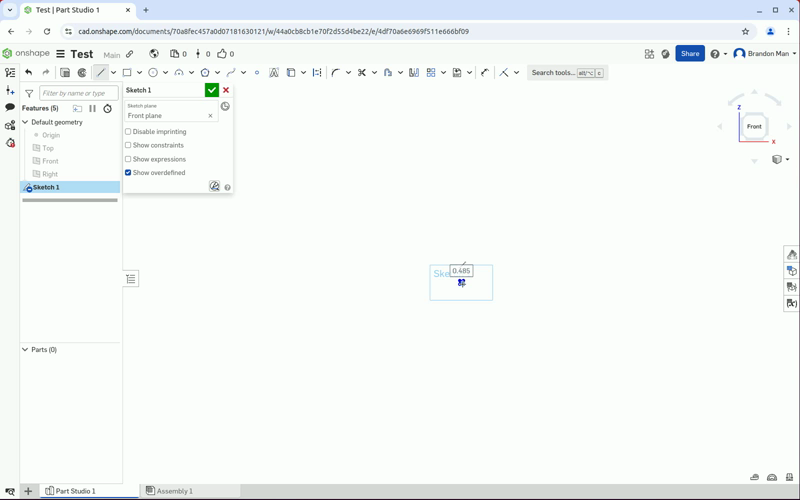
mouse_move(492, 283)
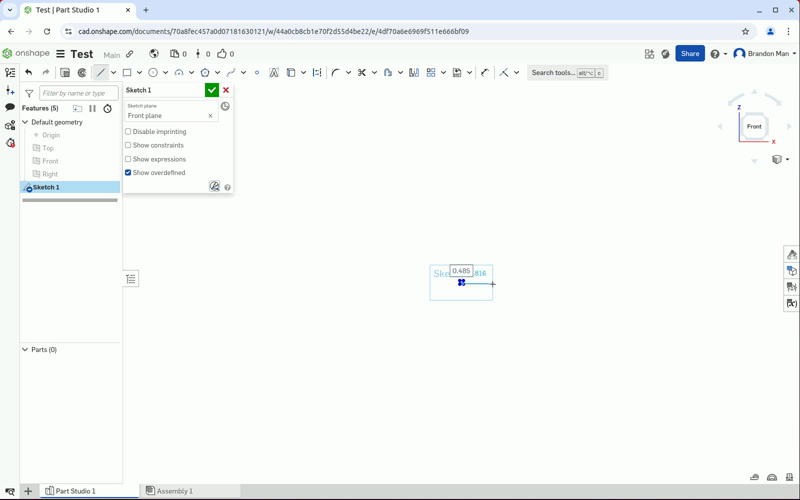
mouse_move(462, 281)
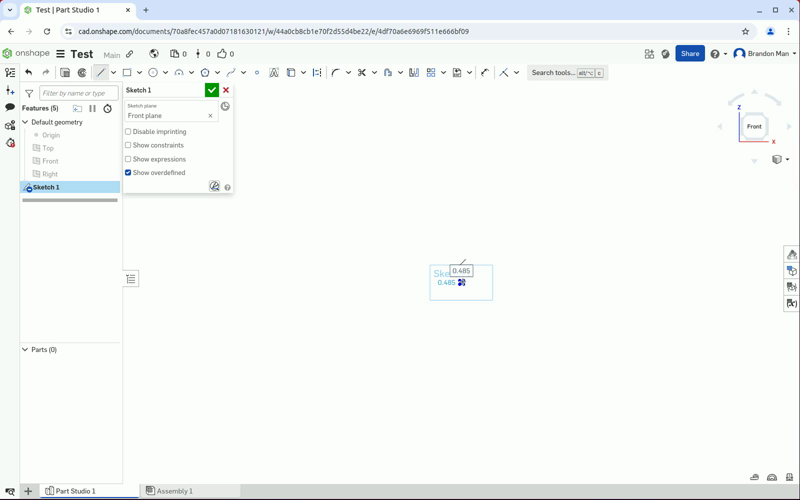
scroll(6)
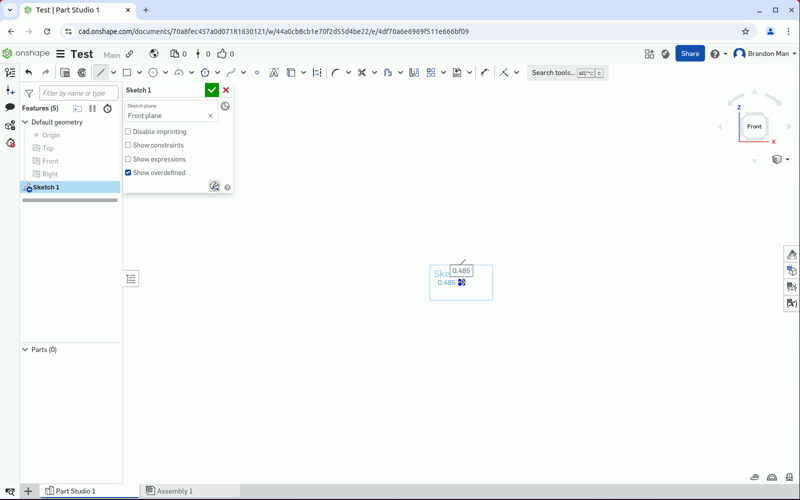
scroll(6)
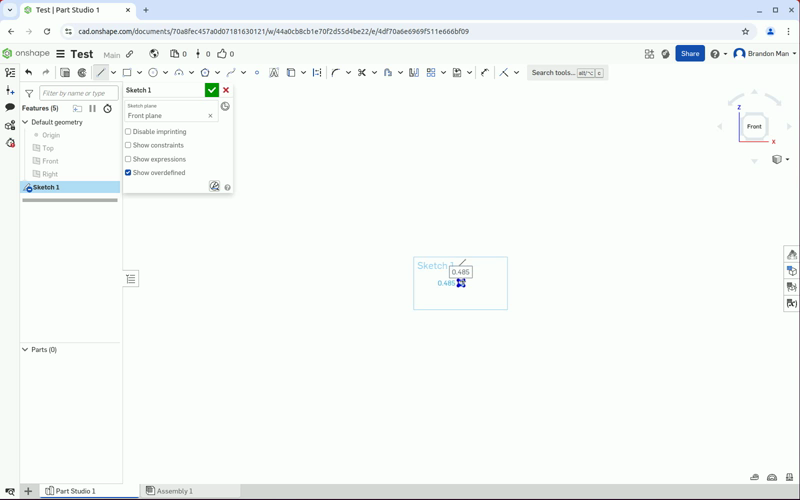
scroll(6)
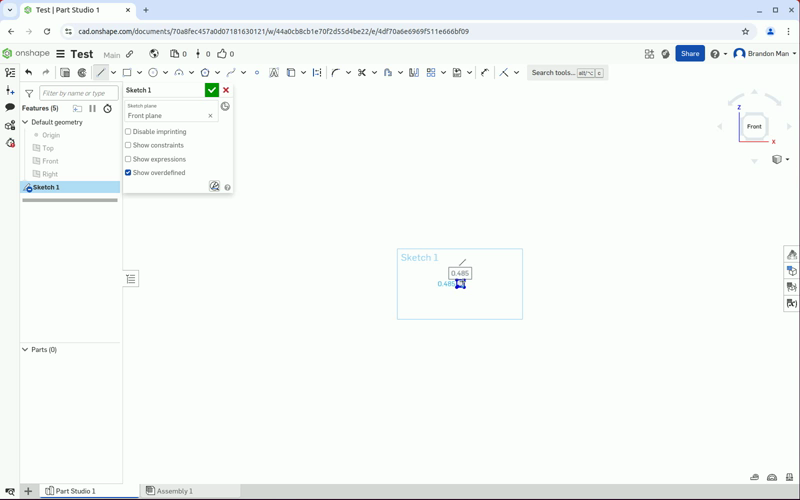
scroll(6)
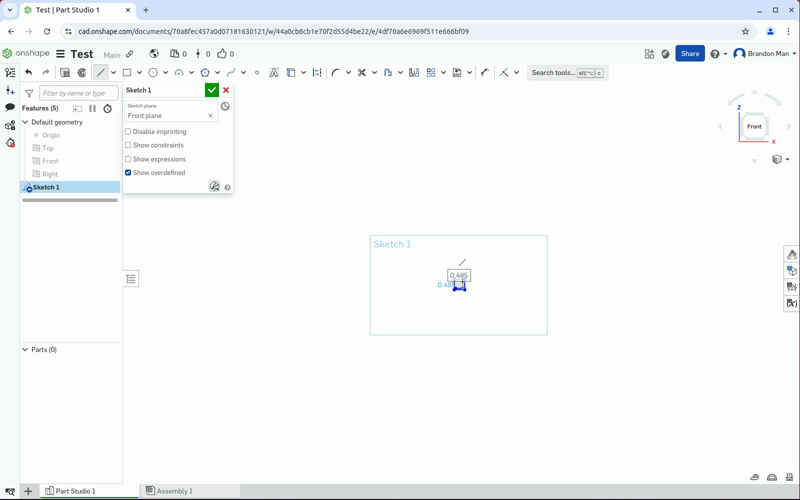
scroll(6)
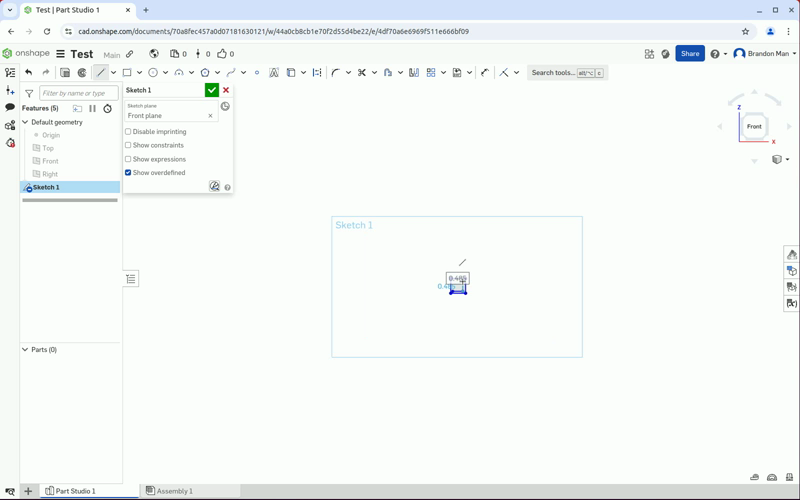
scroll(6)
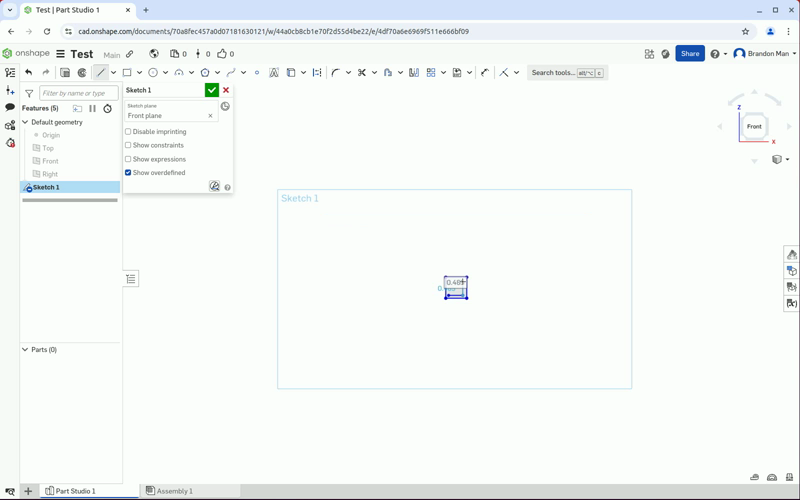
scroll(6)
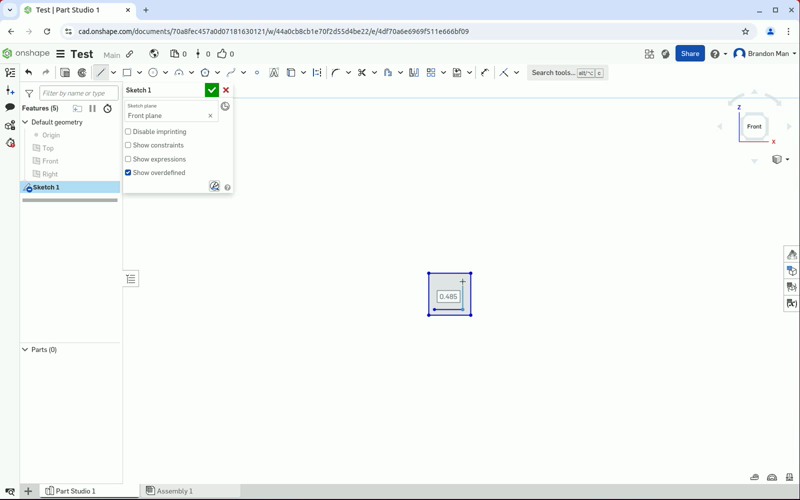
click(462, 281)
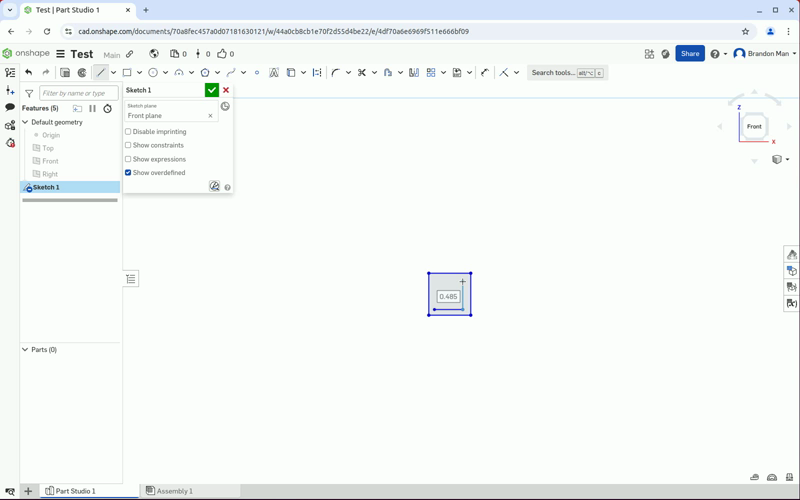
scroll(-6)
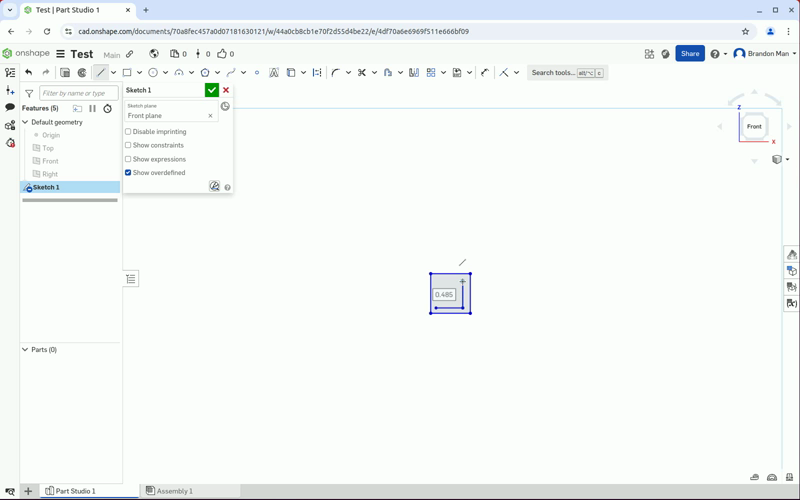
scroll(-6)
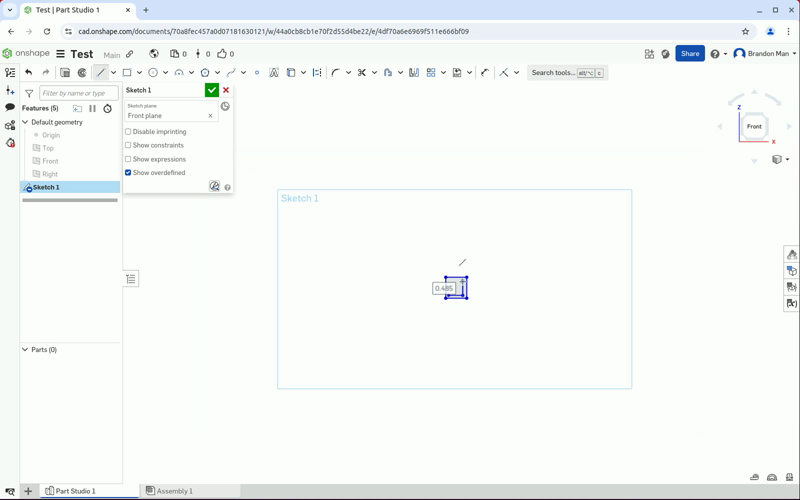
scroll(-6)
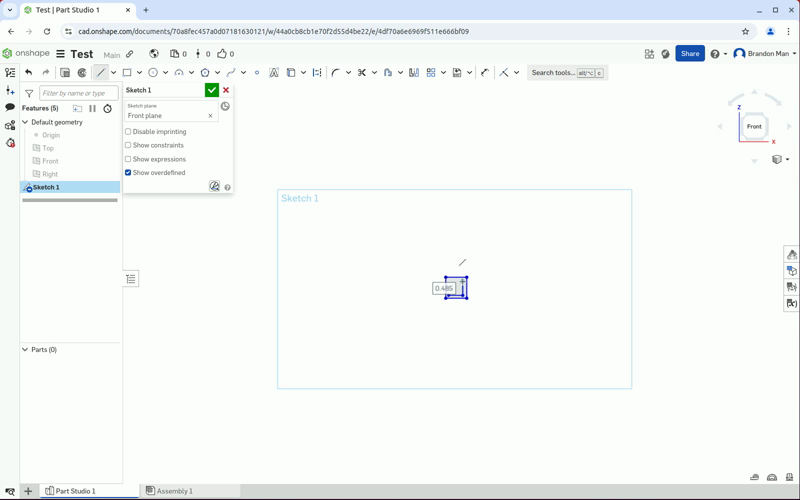
scroll(-6)
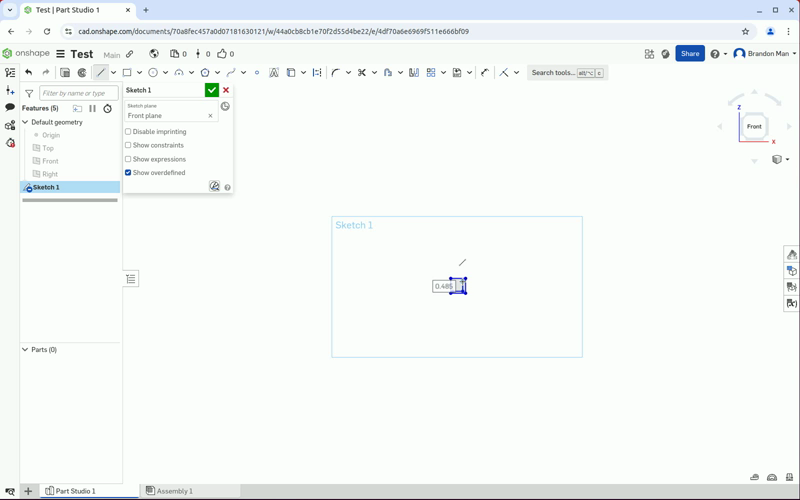
scroll(-6)
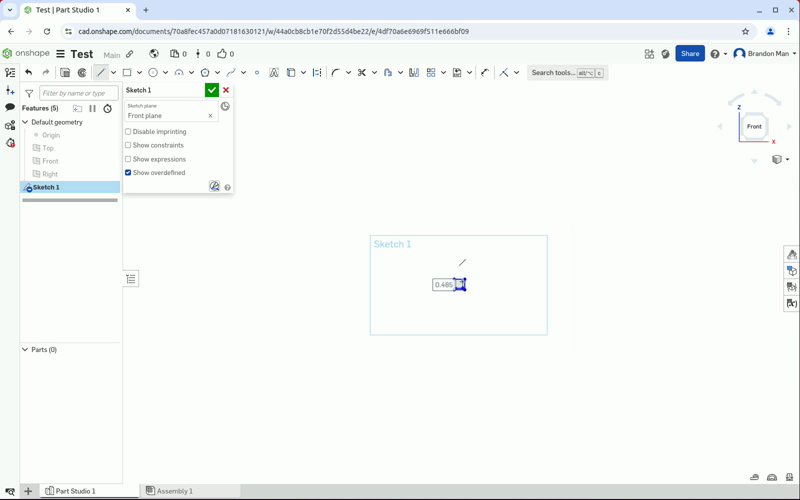
scroll(-6)
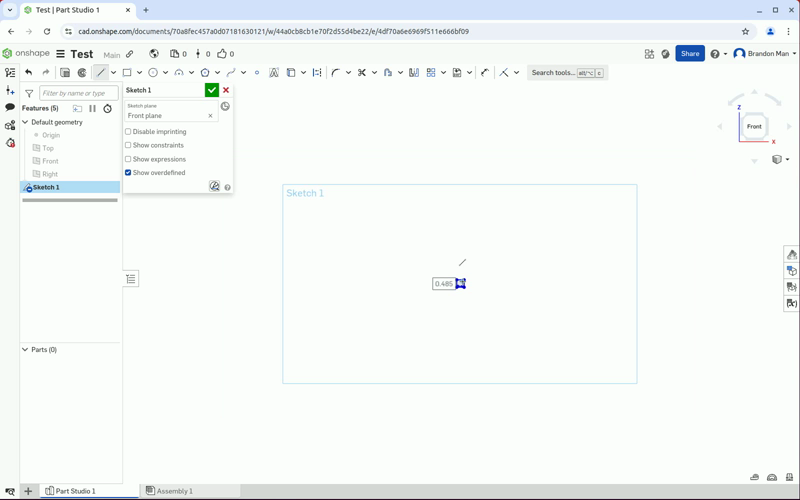
scroll(-6)
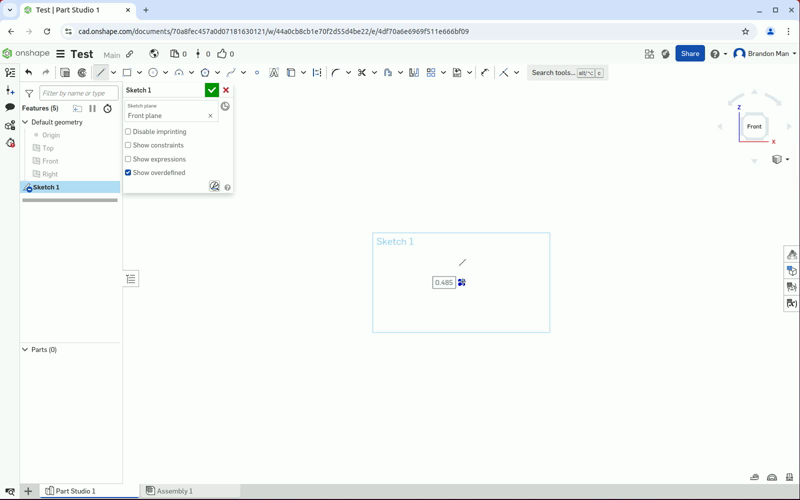
key_up(shift)
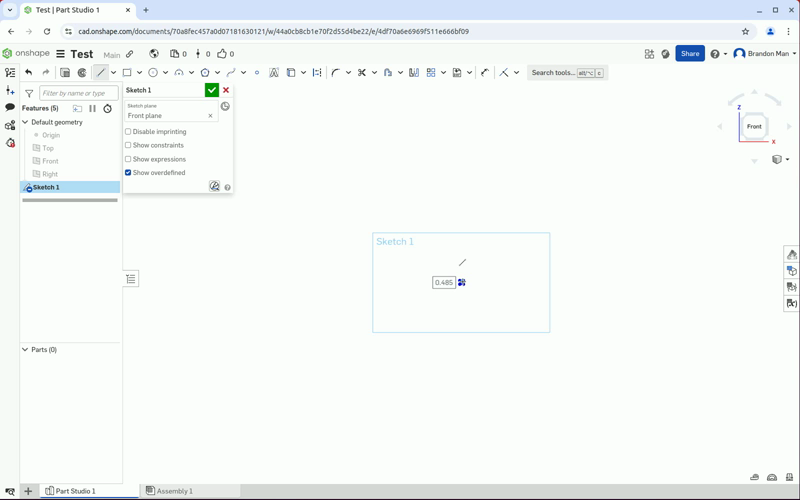
key_down(shift)
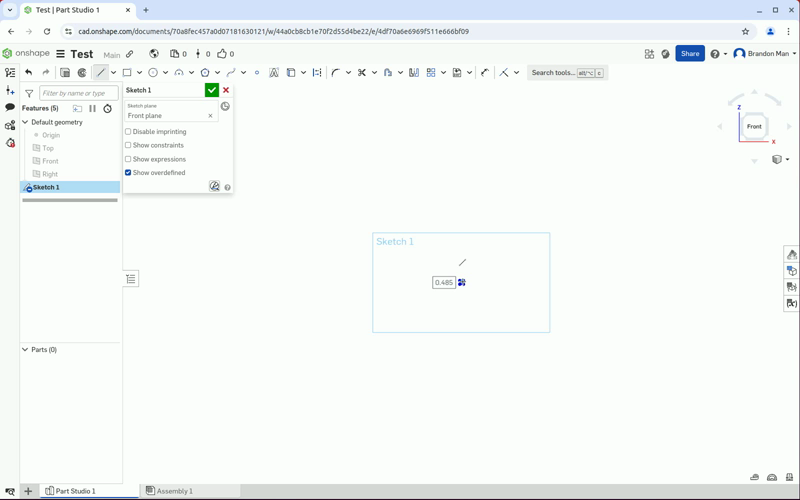
mouse_move(492, 281)
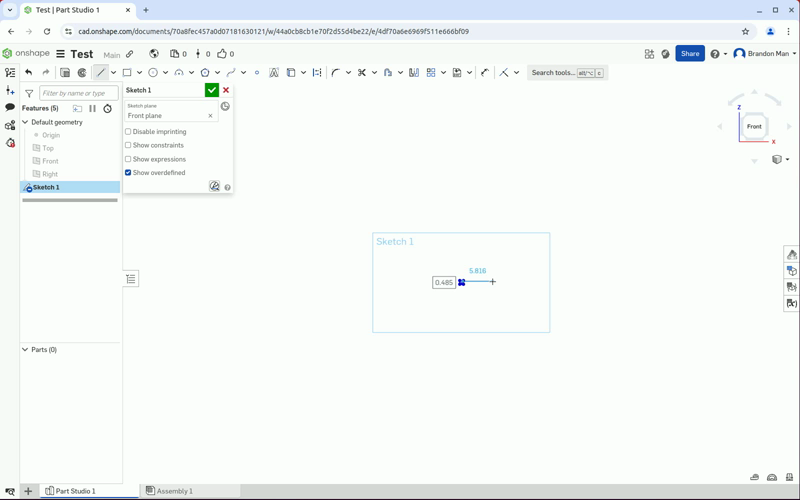
mouse_move(460, 281)
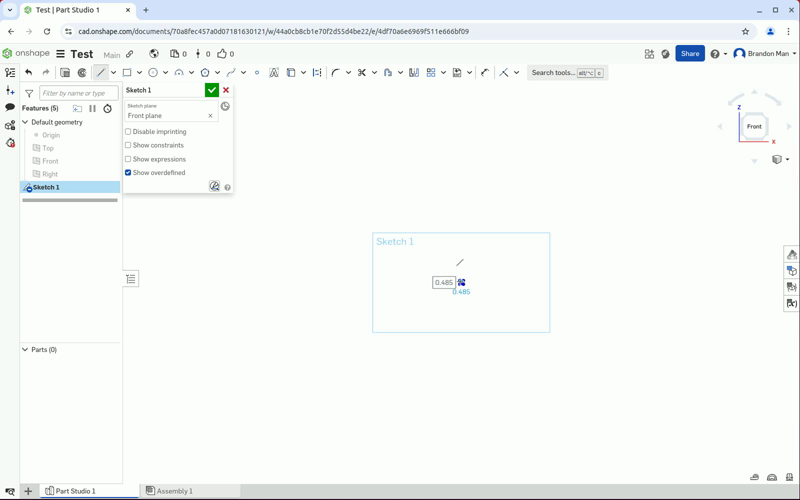
scroll(6)
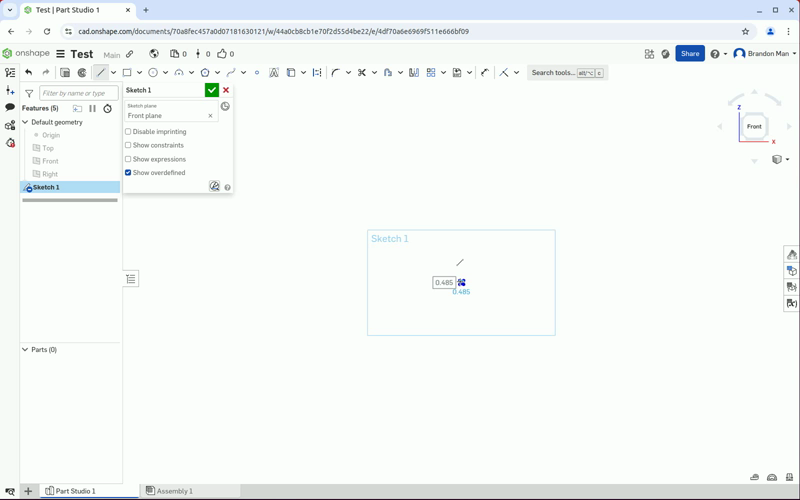
scroll(6)
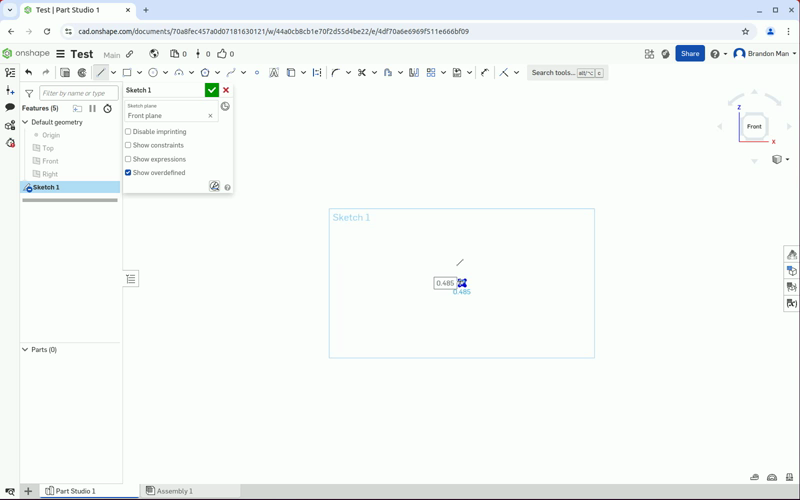
scroll(6)
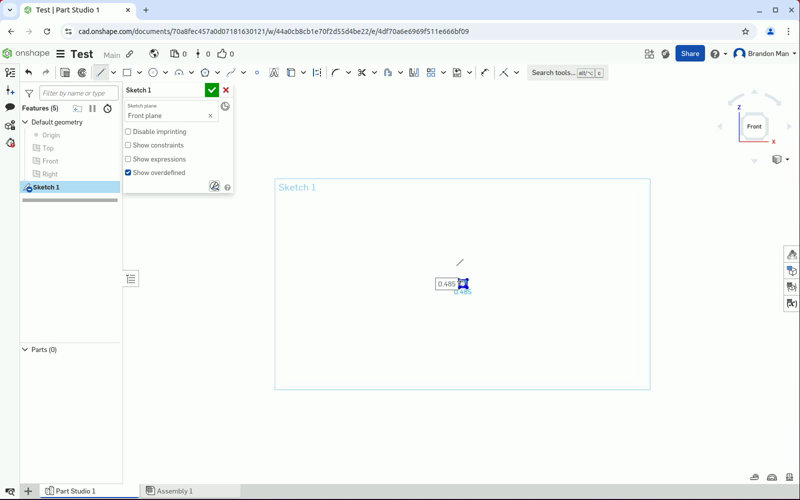
scroll(6)
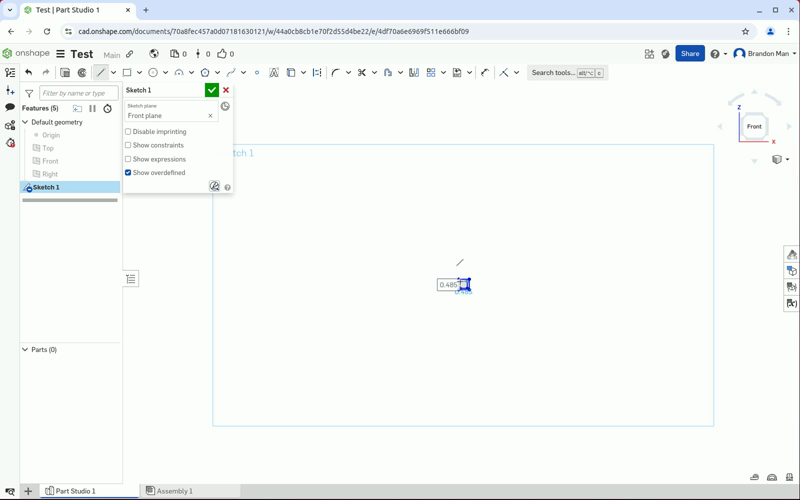
scroll(6)
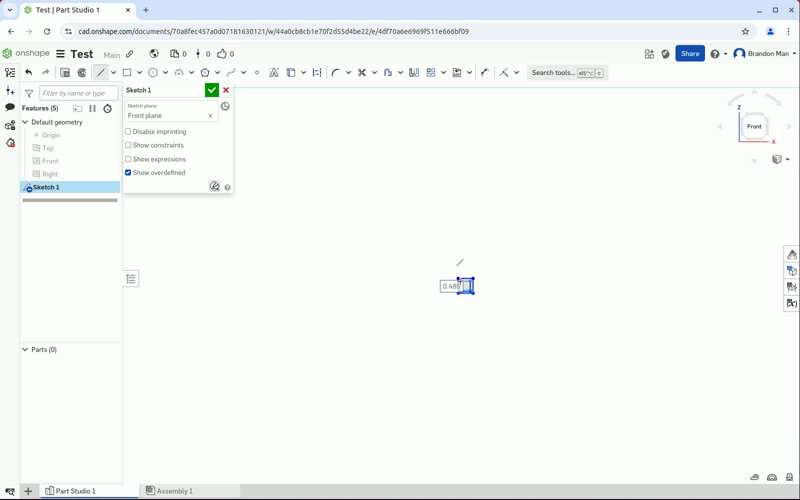
scroll(6)
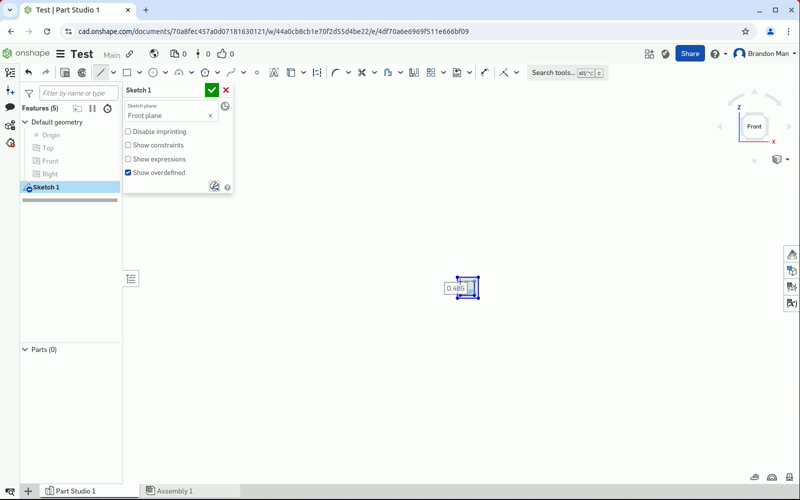
scroll(6)
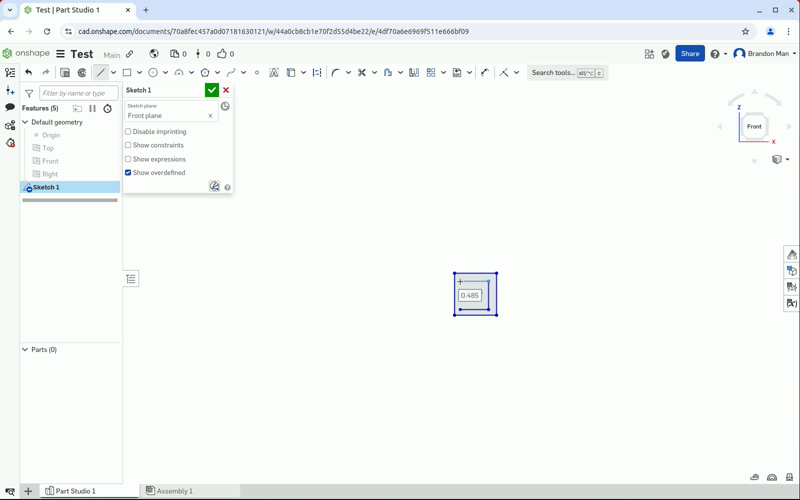
click(460, 281)
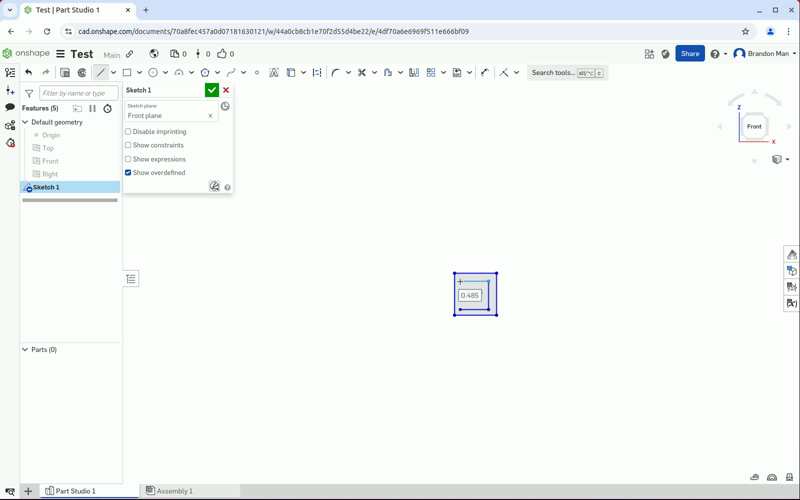
scroll(-6)
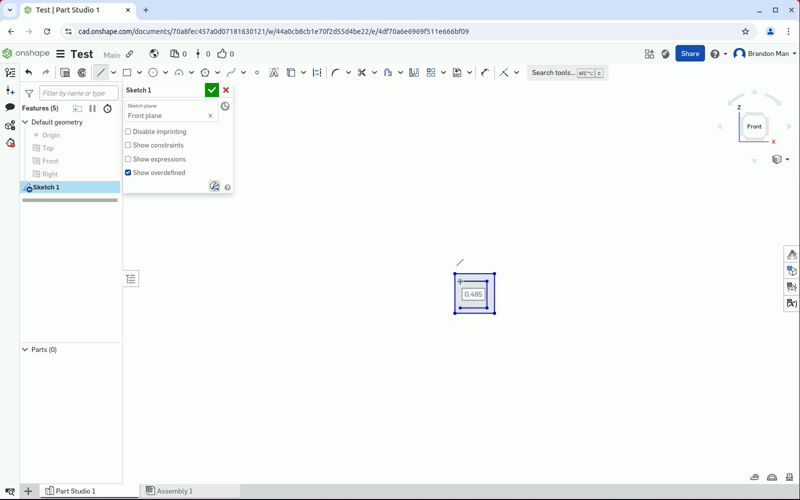
scroll(-6)
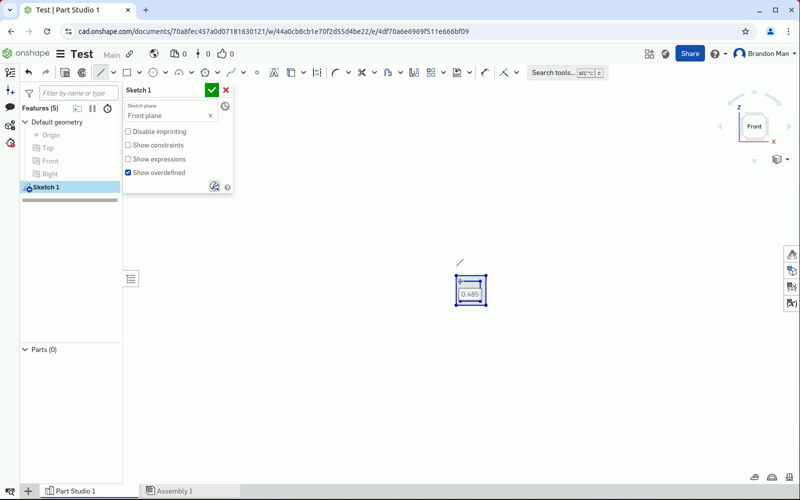
scroll(-6)
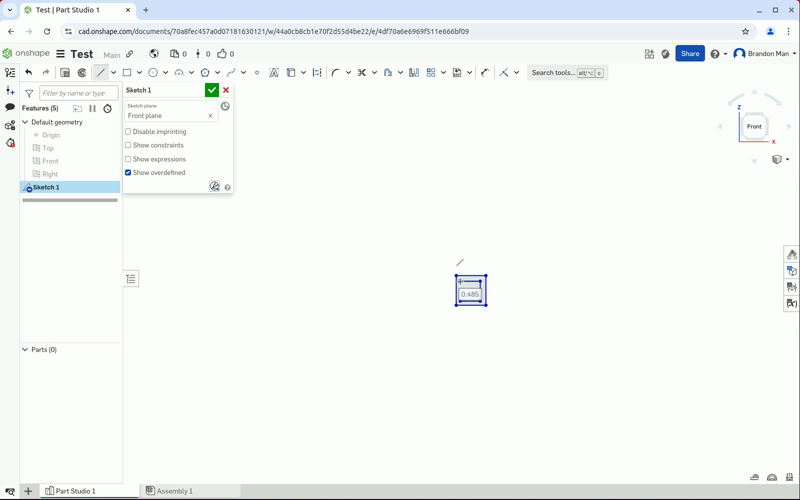
scroll(-6)
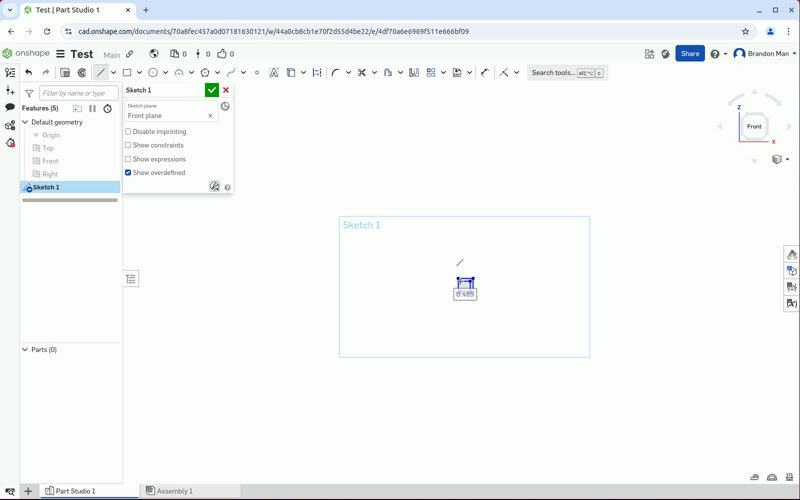
scroll(-6)
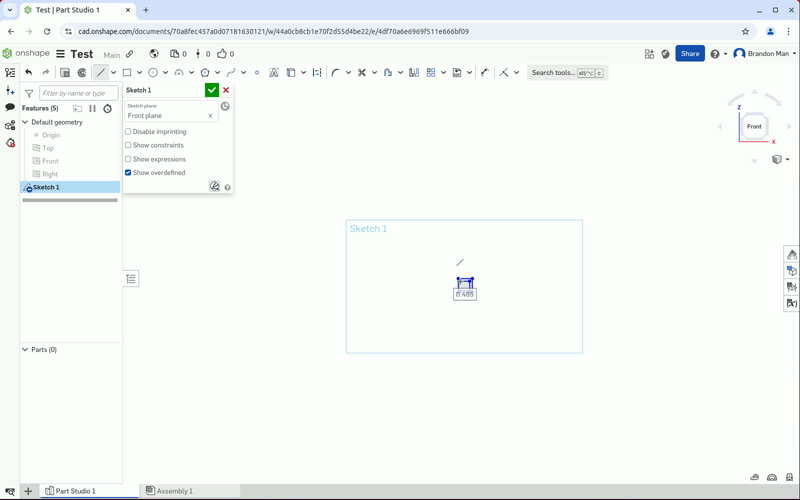
scroll(-6)
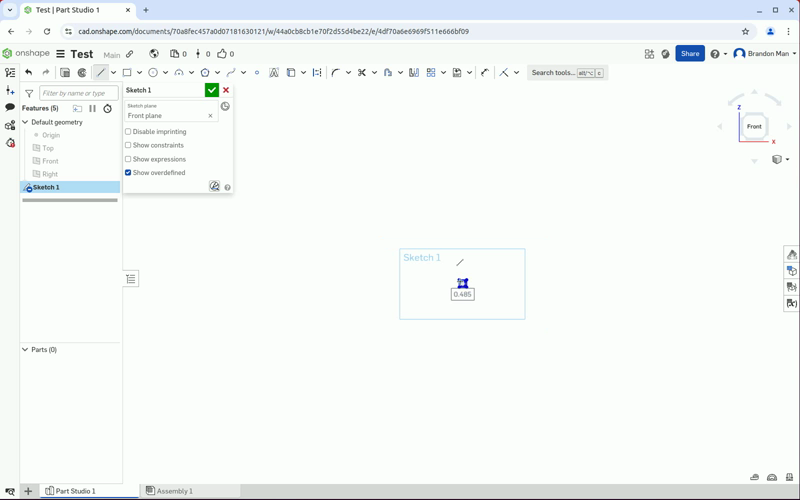
scroll(-6)
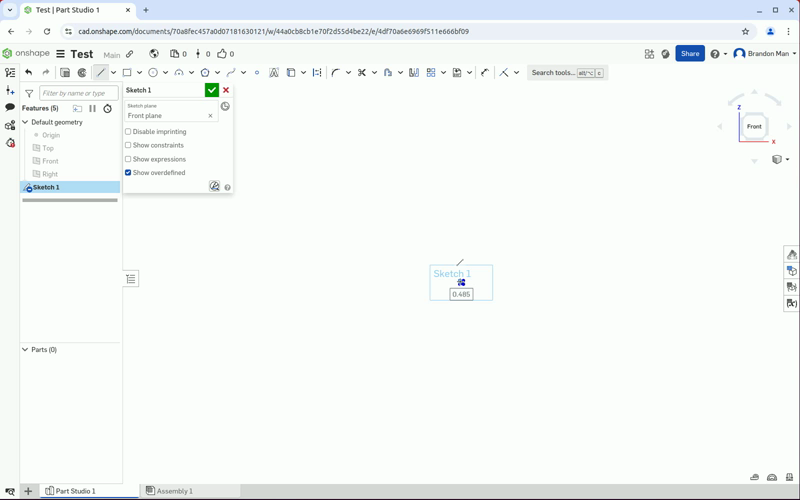
key_up(shift)
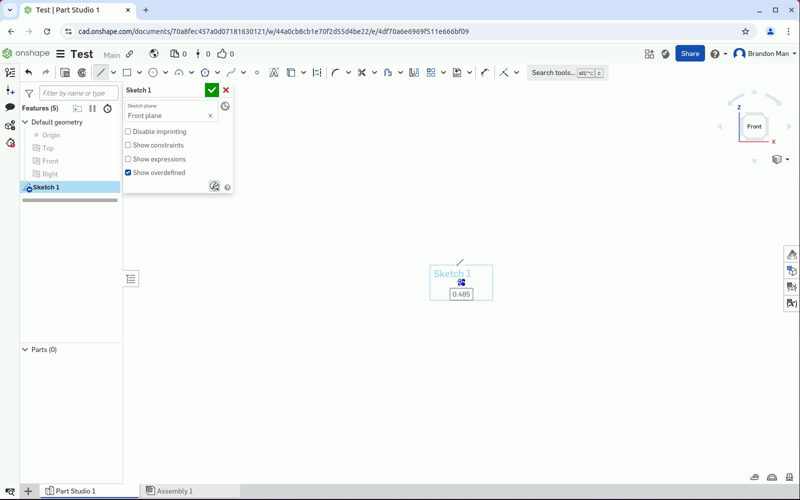
mouse_move(490, 281)
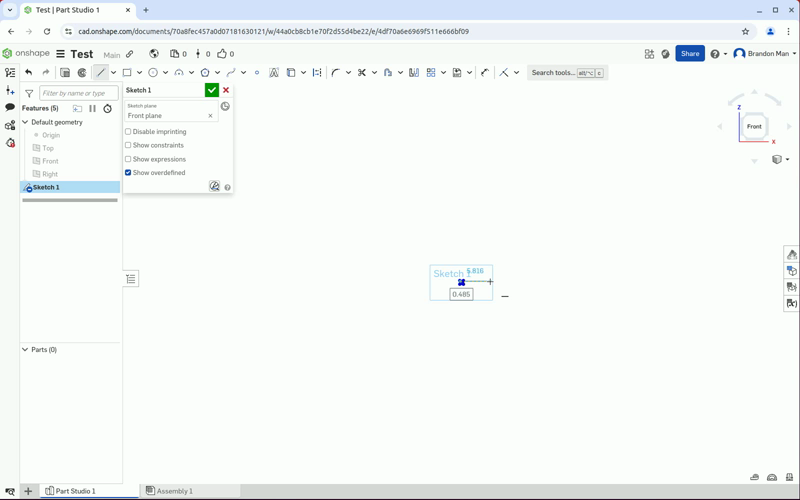
key_down(shift)
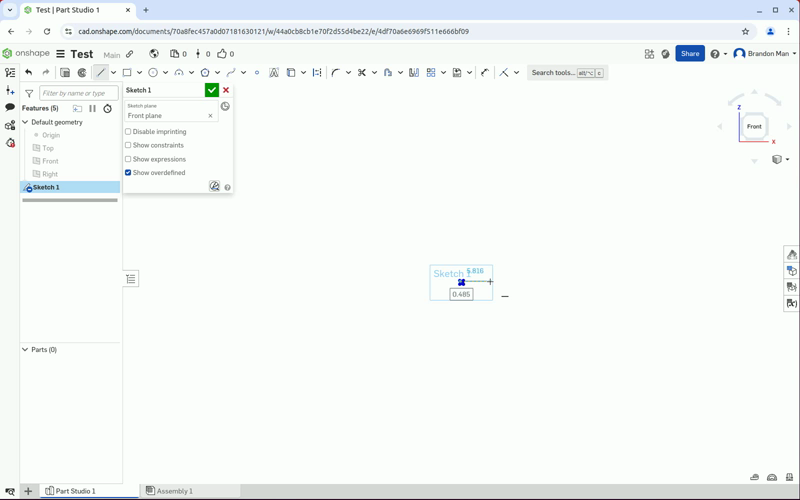
mouse_move(460, 283)
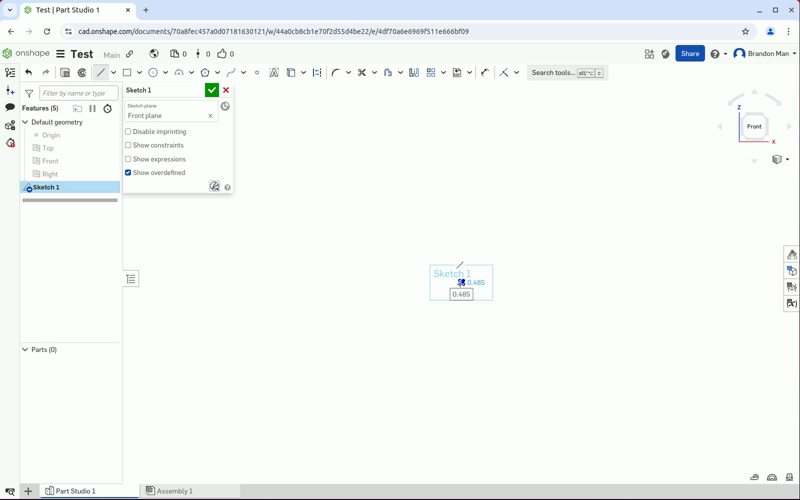
scroll(6)
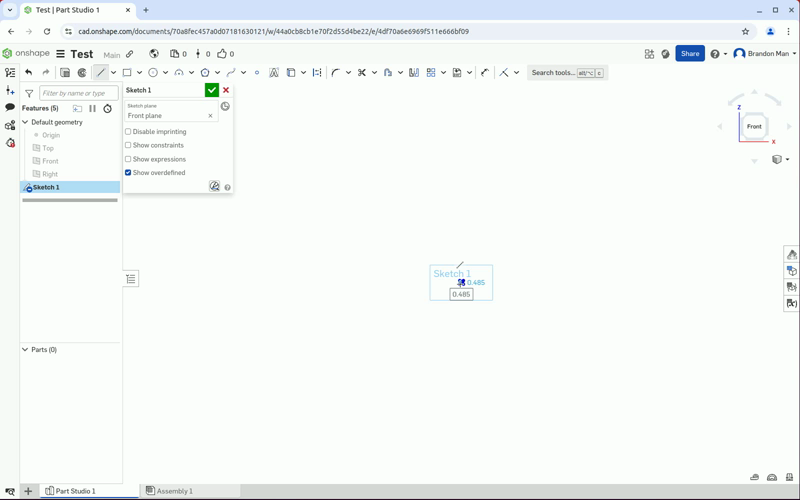
scroll(6)
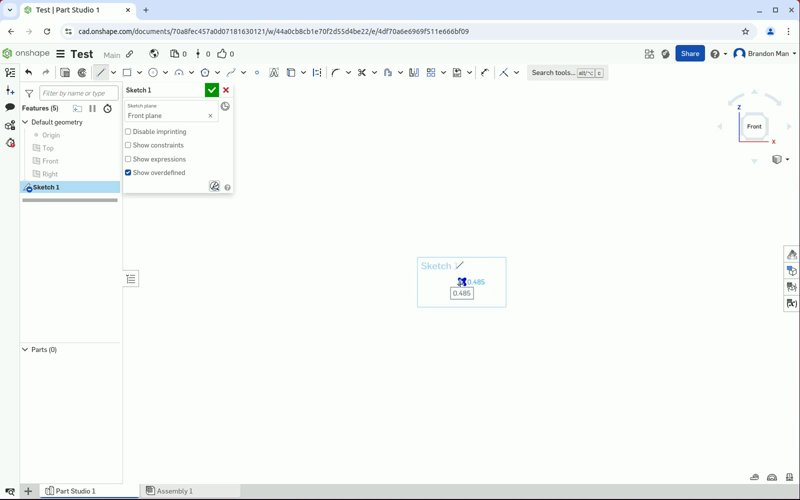
scroll(6)
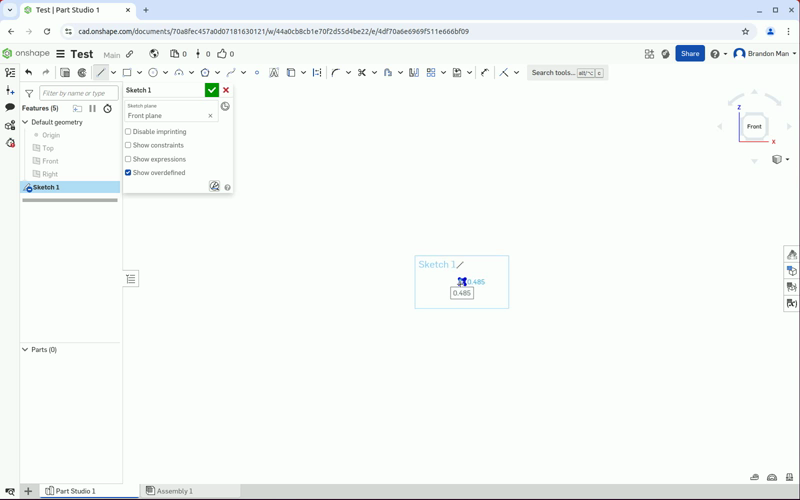
scroll(6)
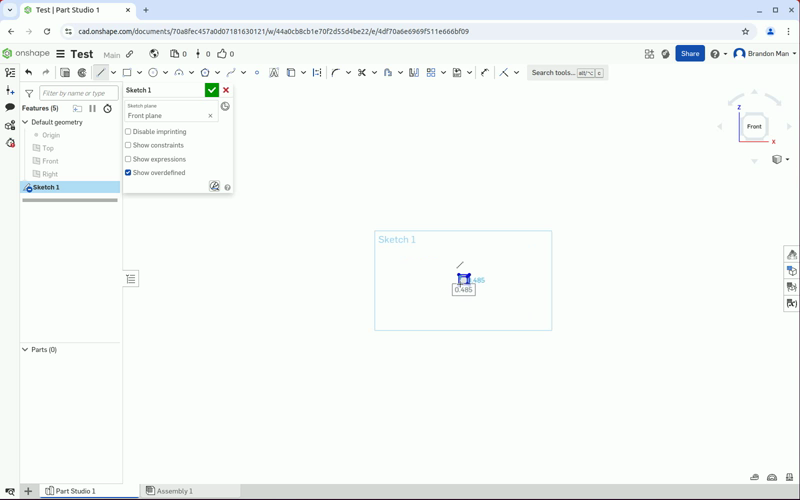
scroll(6)
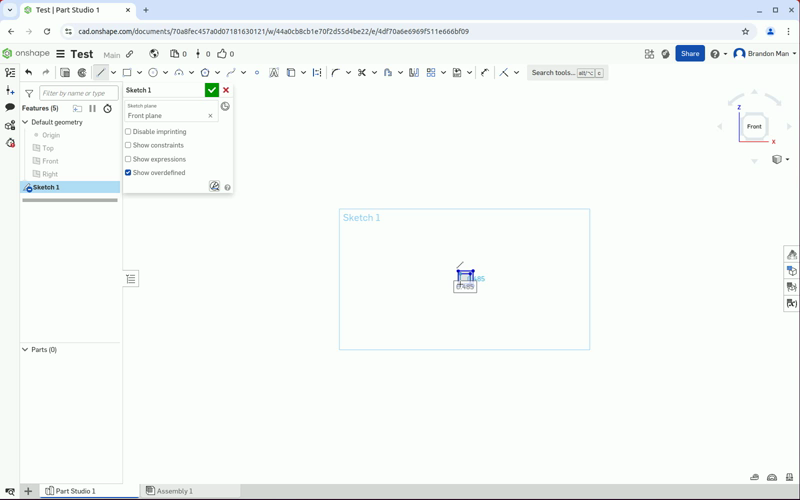
scroll(6)
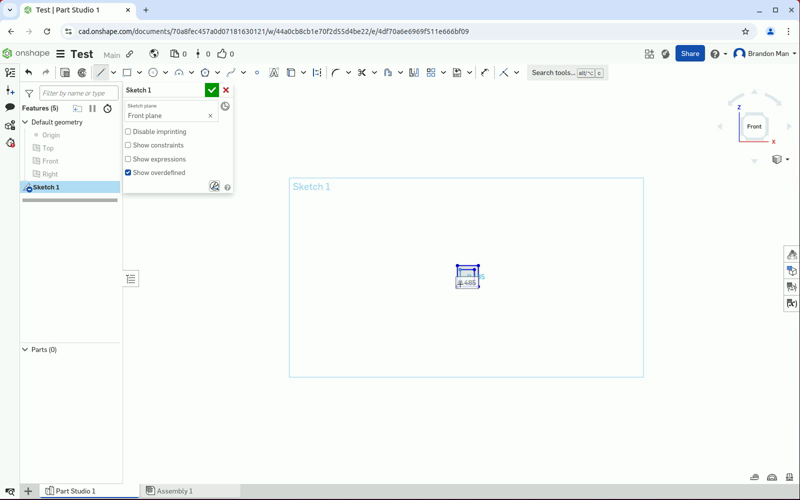
scroll(6)
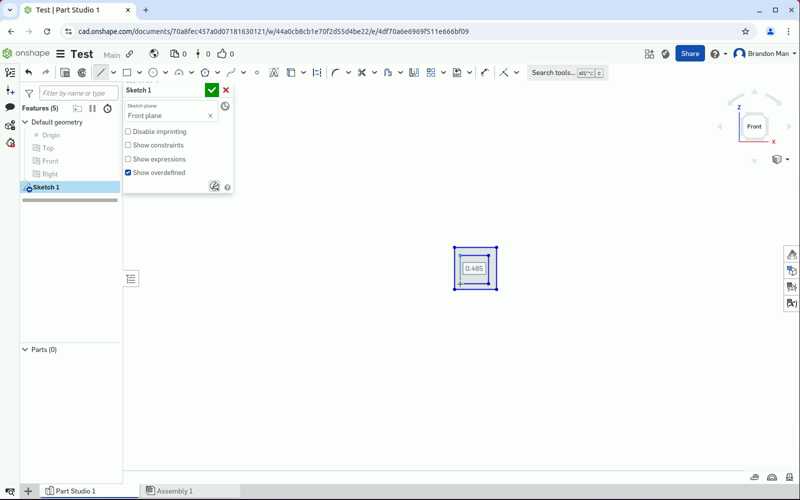
key_up(shift)
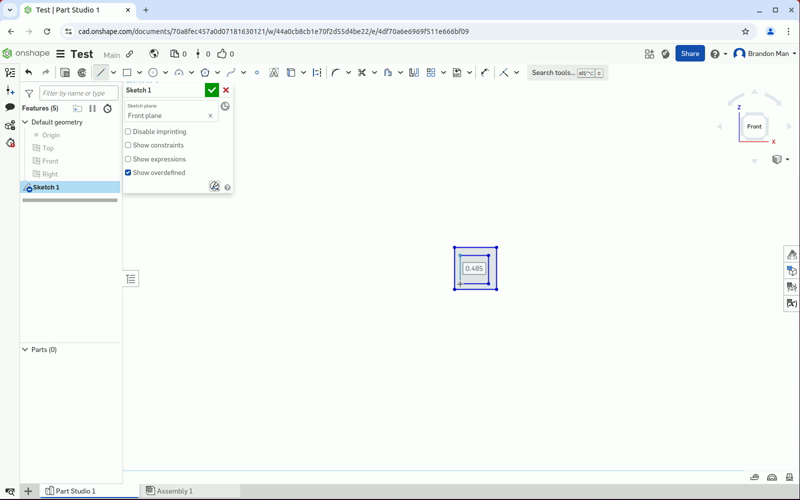
click(460, 283)
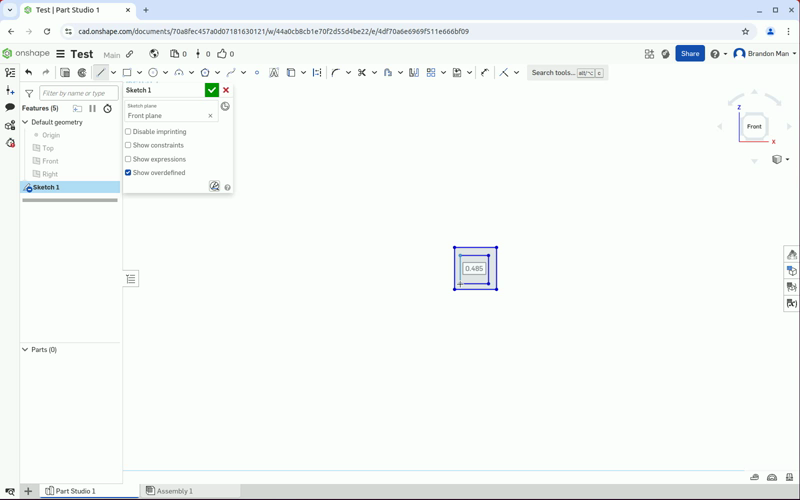
scroll(-6)
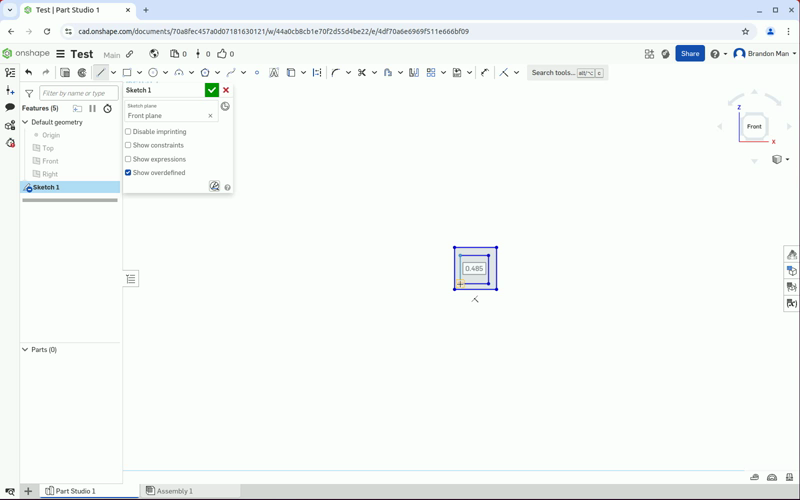
scroll(-6)
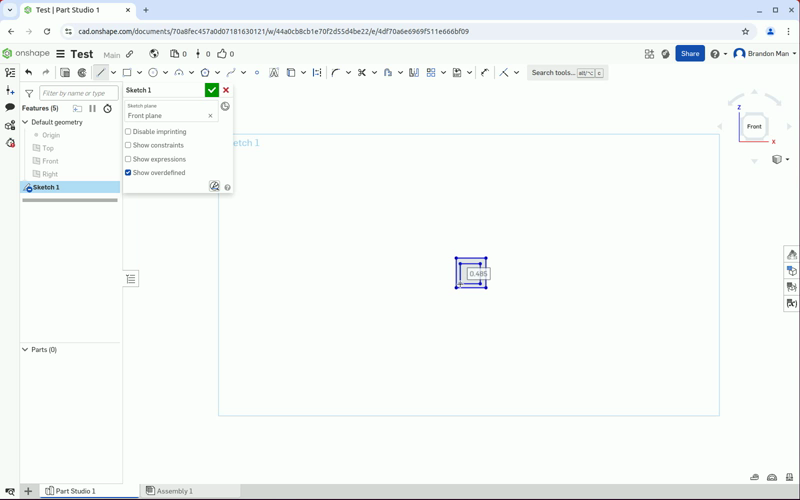
scroll(-6)
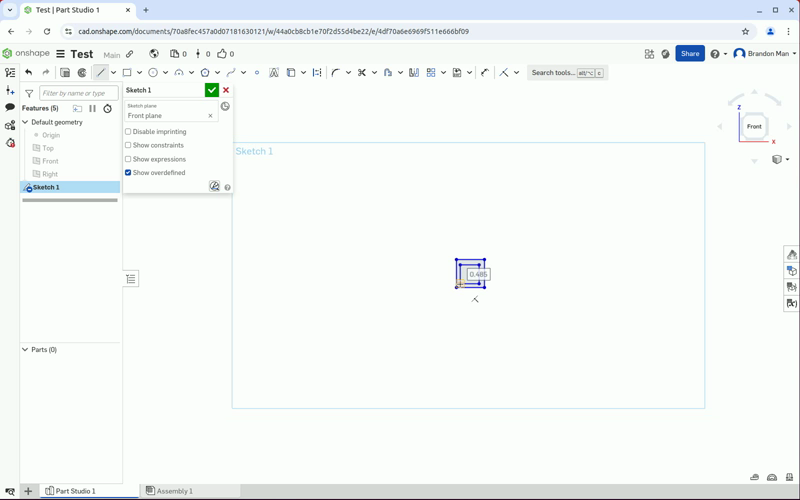
scroll(-6)
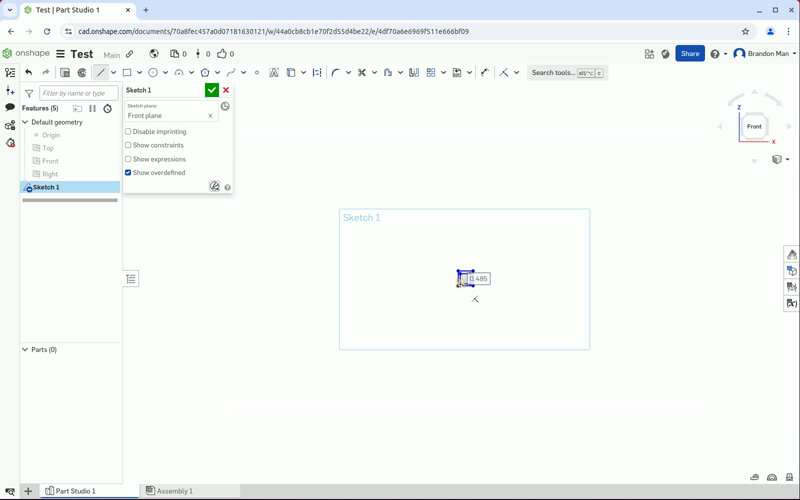
scroll(-6)
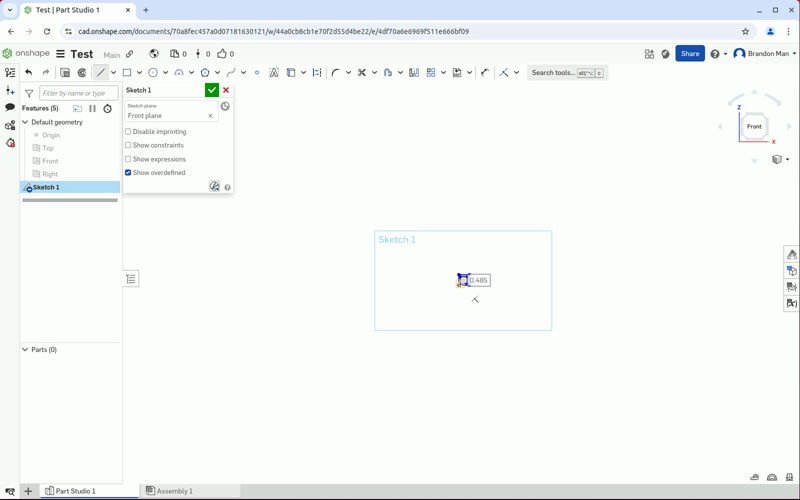
scroll(-6)
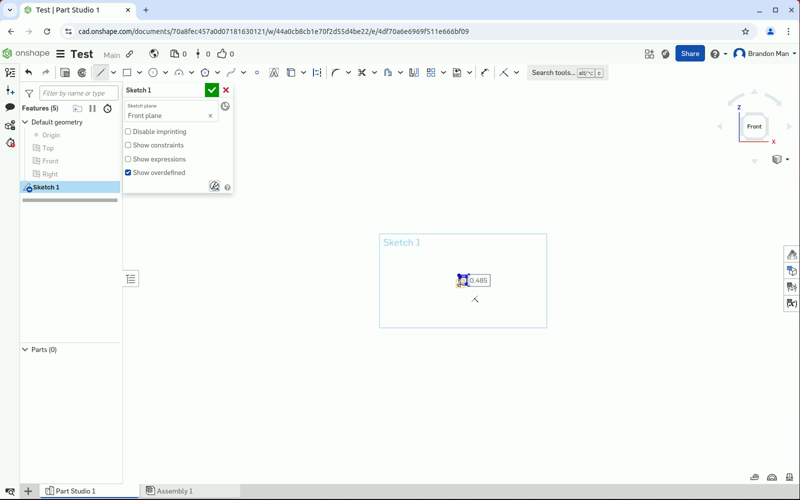
scroll(-6)
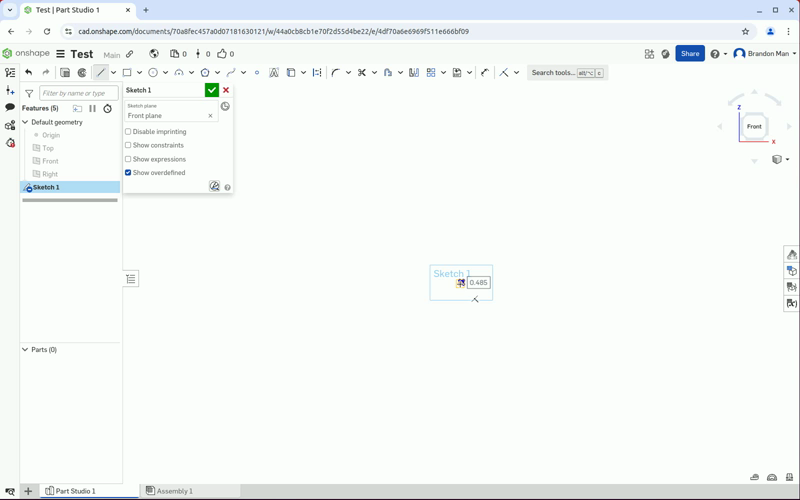
key(esc)
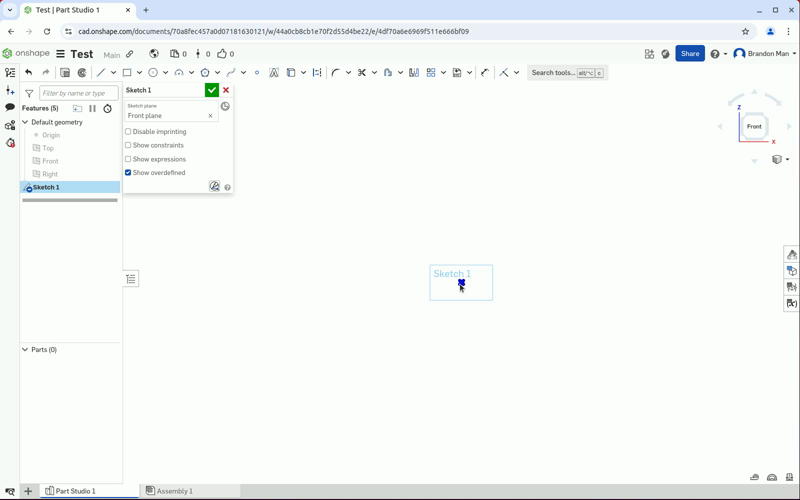
mouse_move(460, 283)
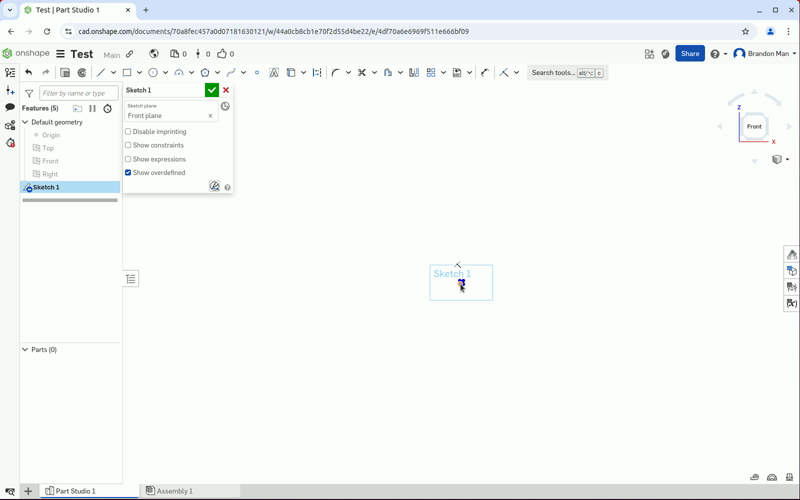
scroll(6)
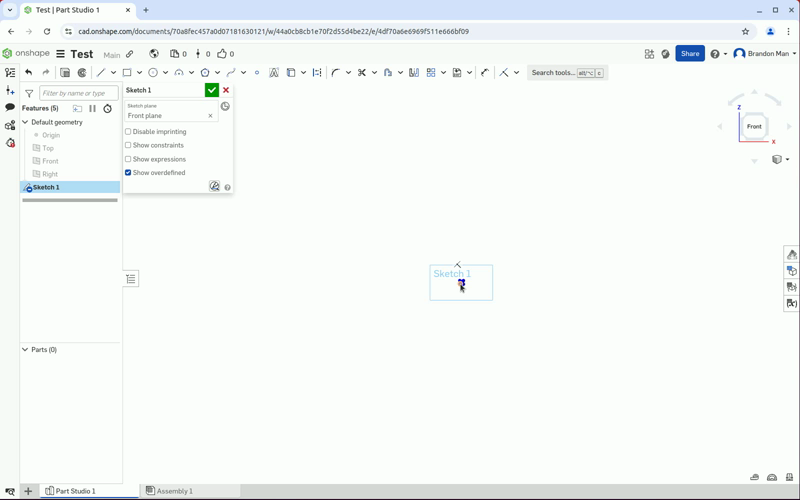
scroll(6)
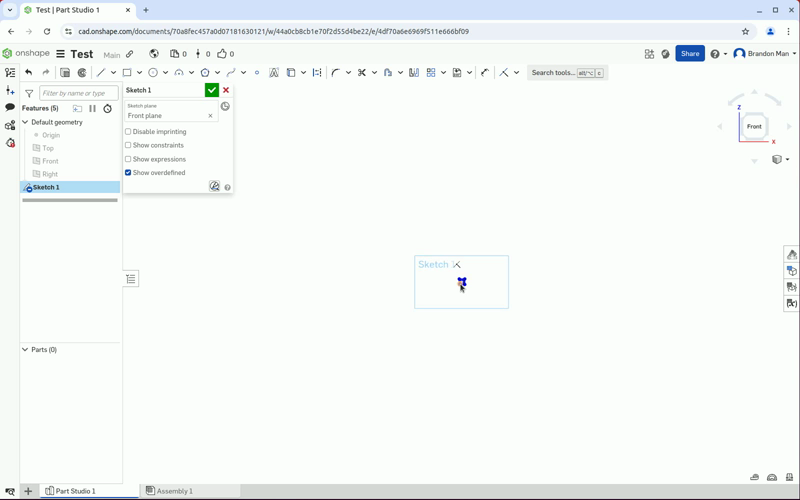
scroll(6)
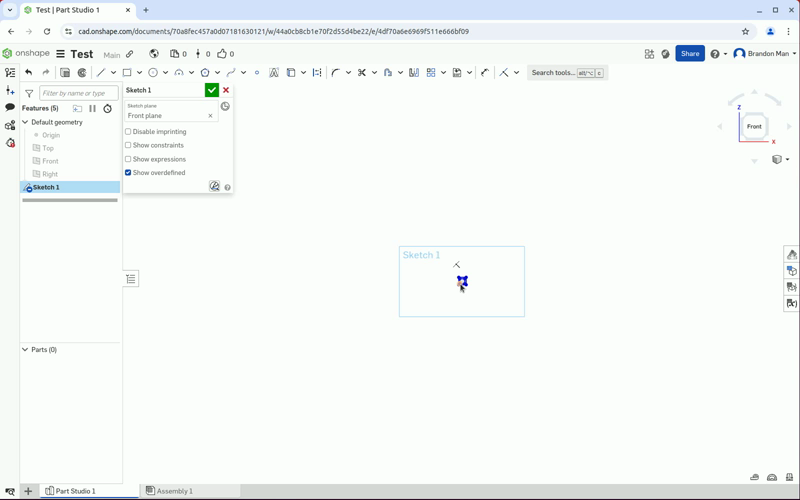
scroll(6)
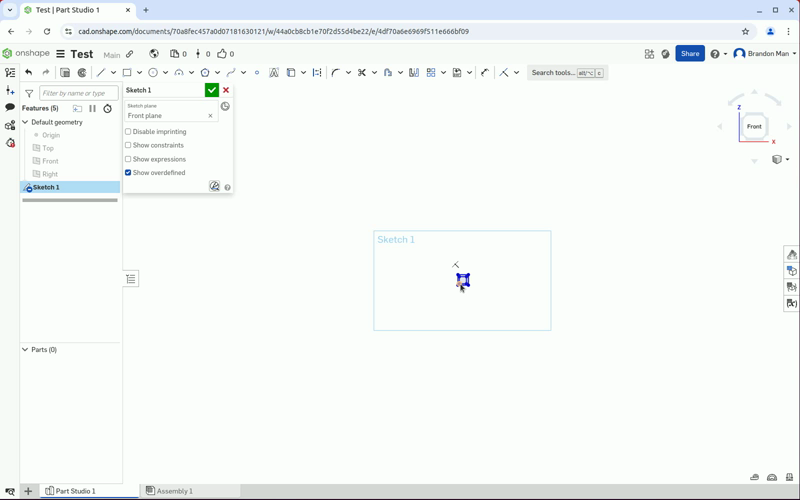
scroll(6)
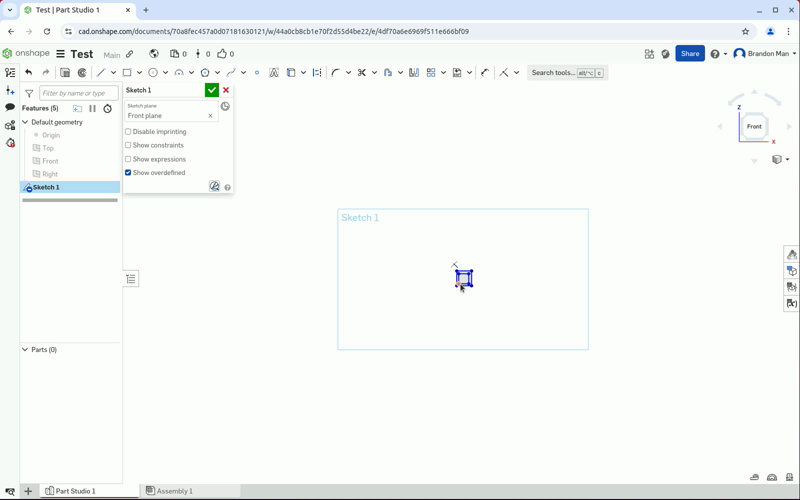
scroll(6)
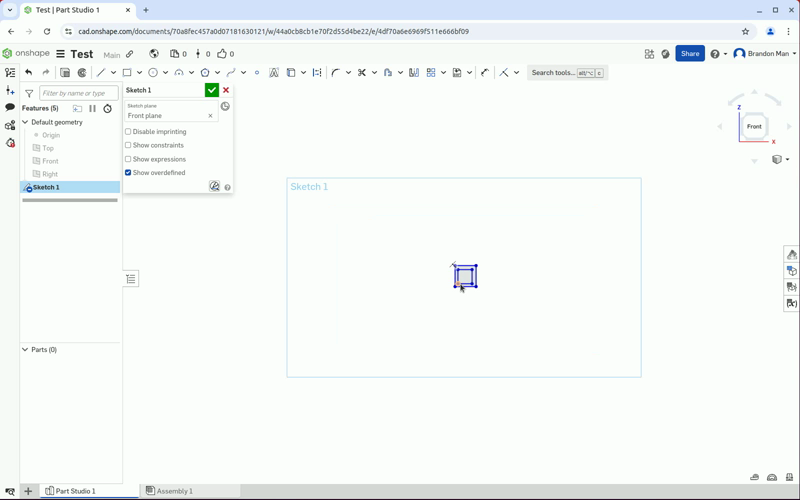
scroll(6)
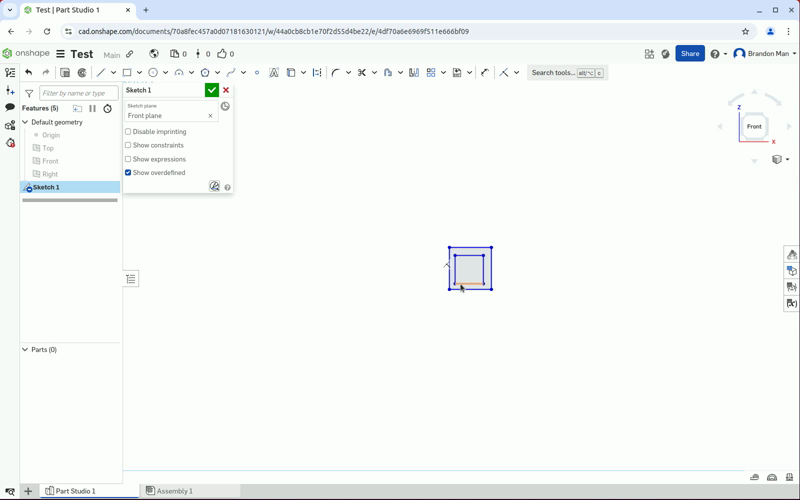
click(460, 283)
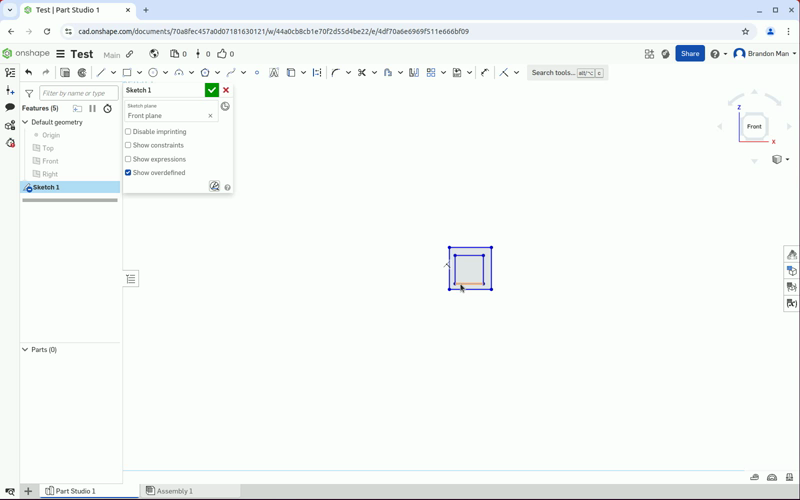
scroll(-6)
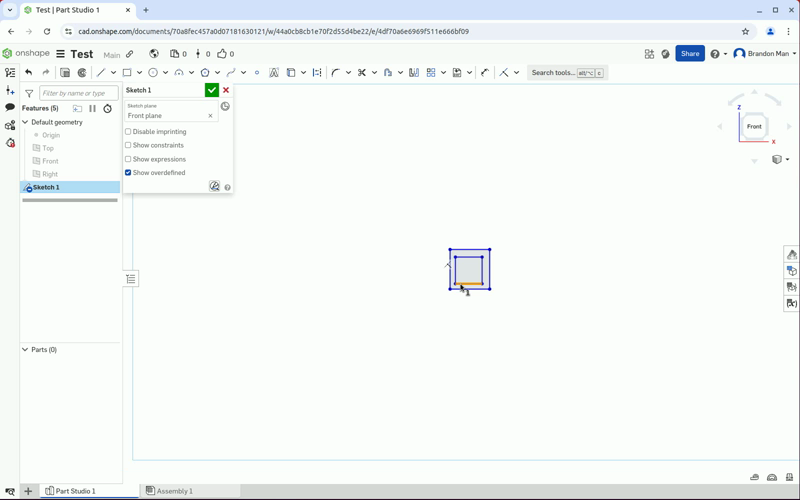
scroll(-6)
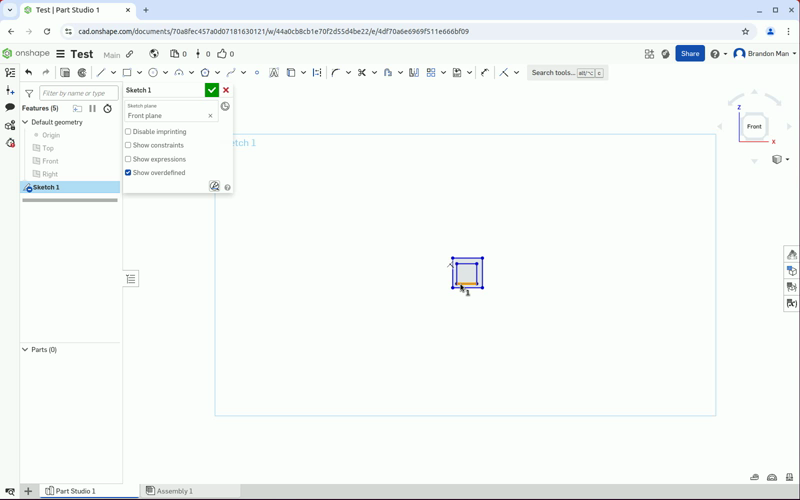
scroll(-6)
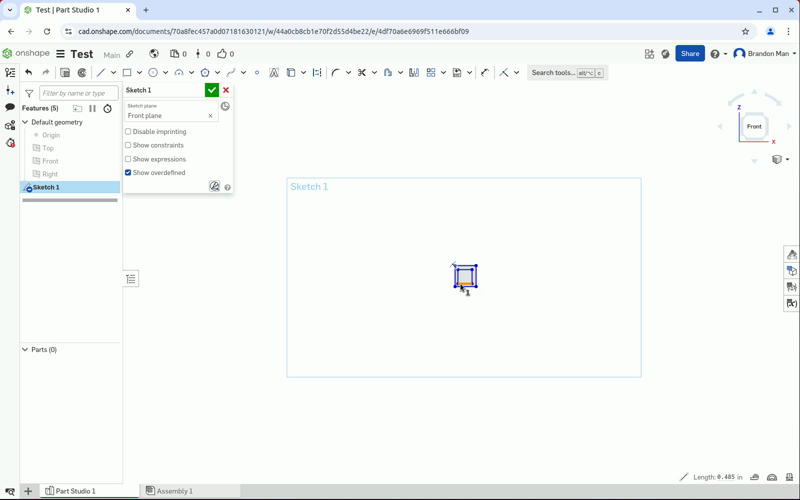
scroll(-6)
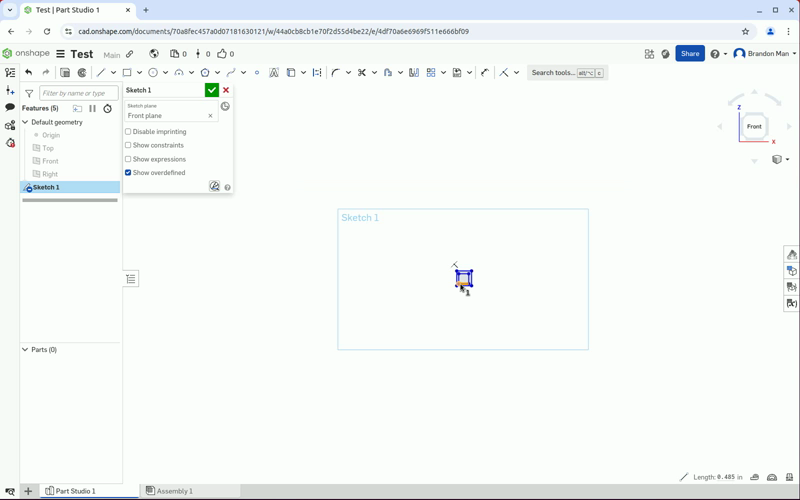
scroll(-6)
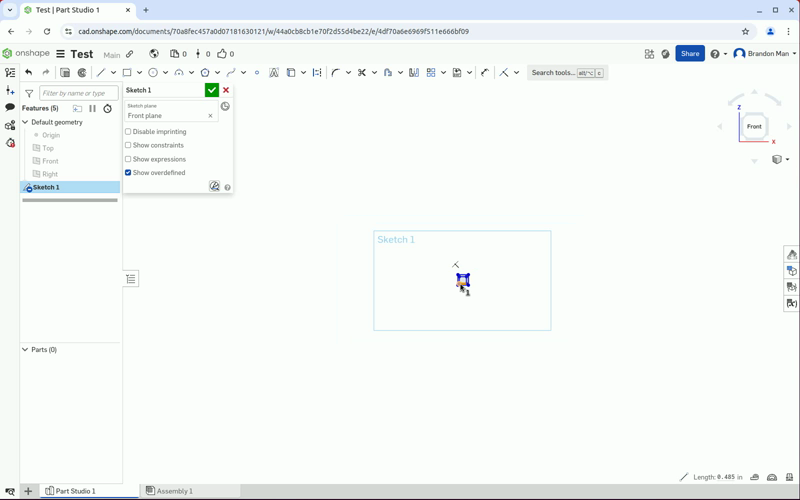
scroll(-6)
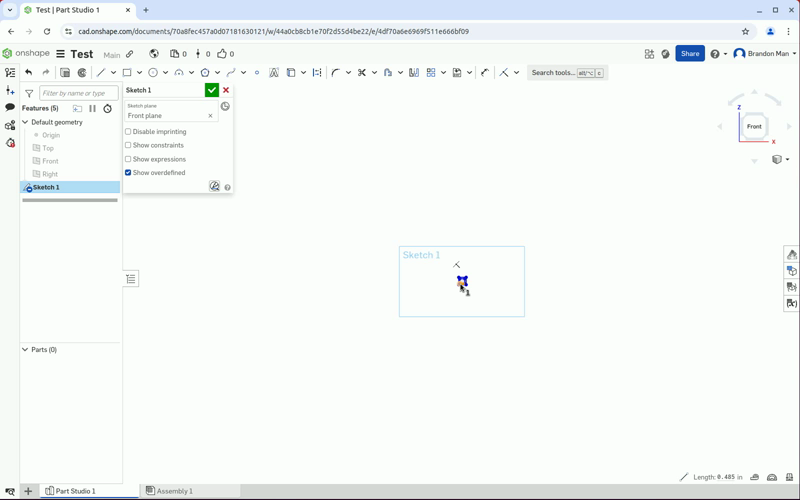
scroll(-6)
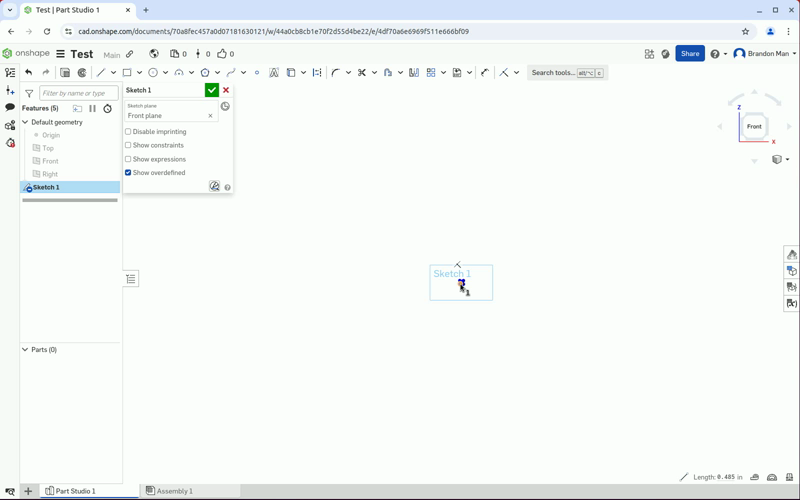
mouse_move(73, 352)
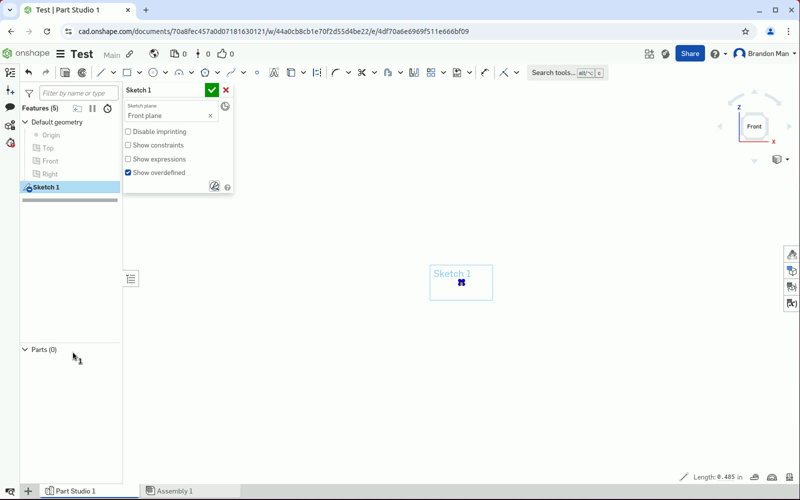
key(shift+y)
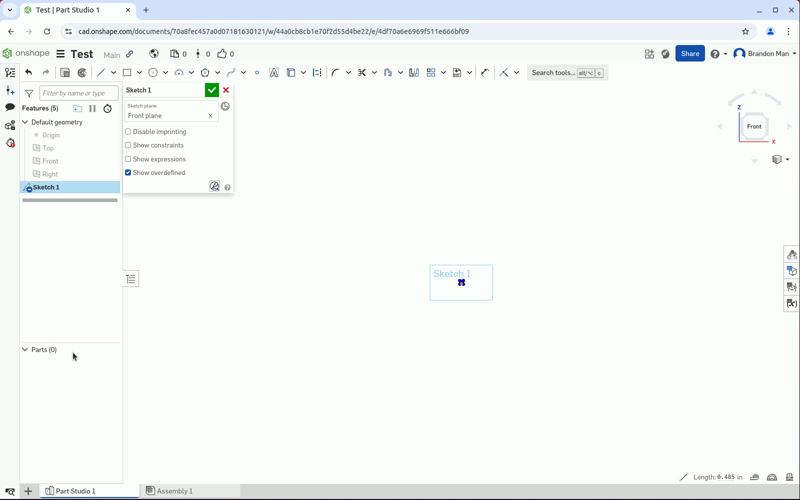
key(shift+e)
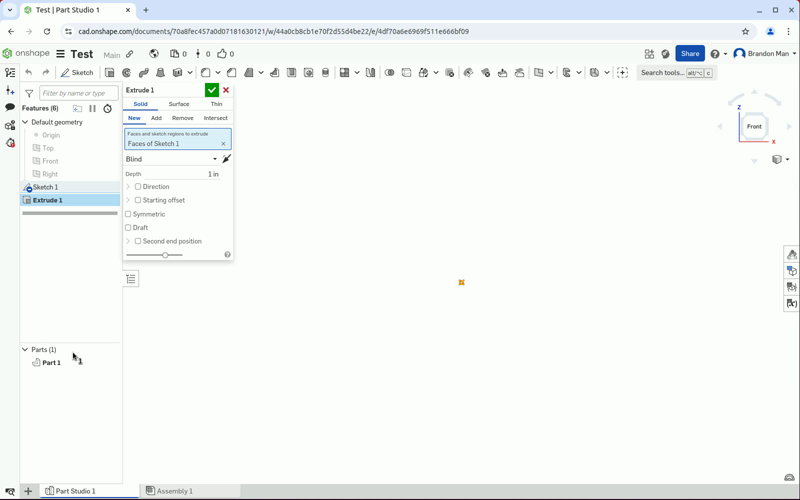
mouse_move(143, 106)
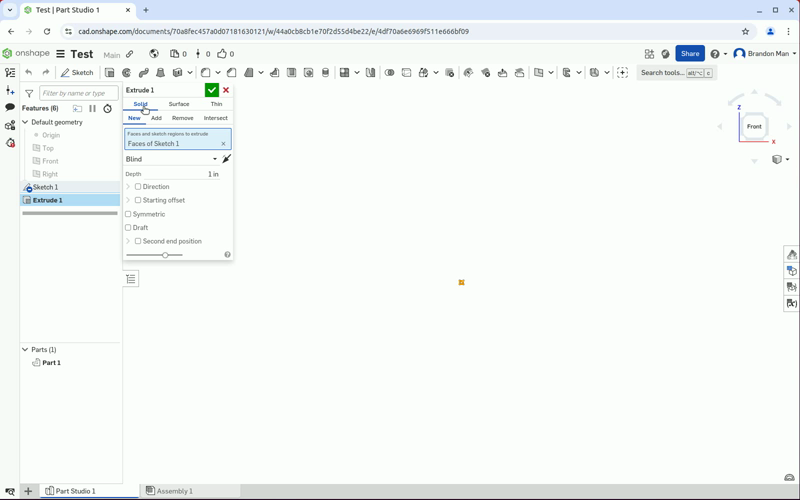
click(143, 106)
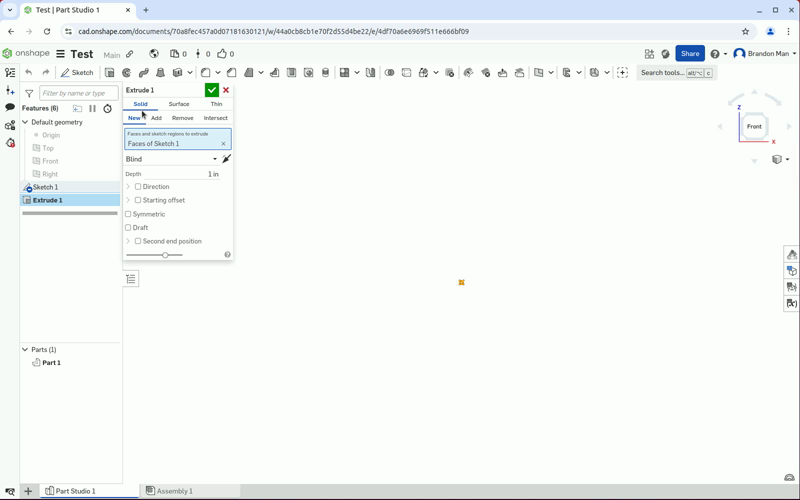
mouse_move(137, 120)
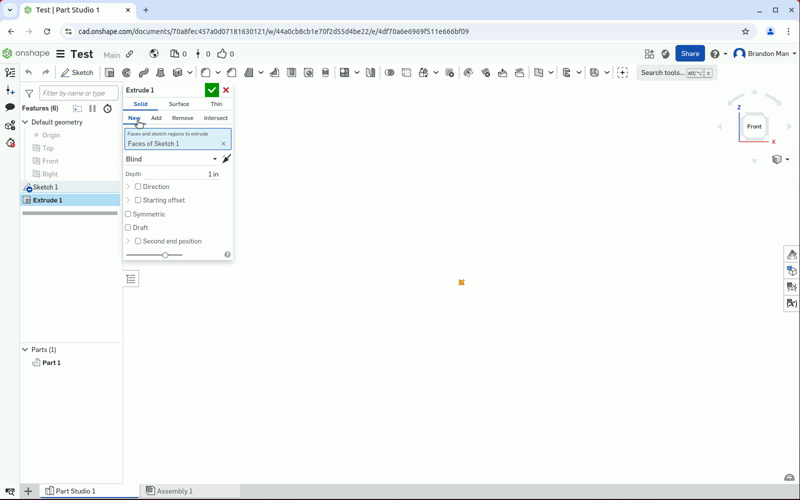
click(137, 120)
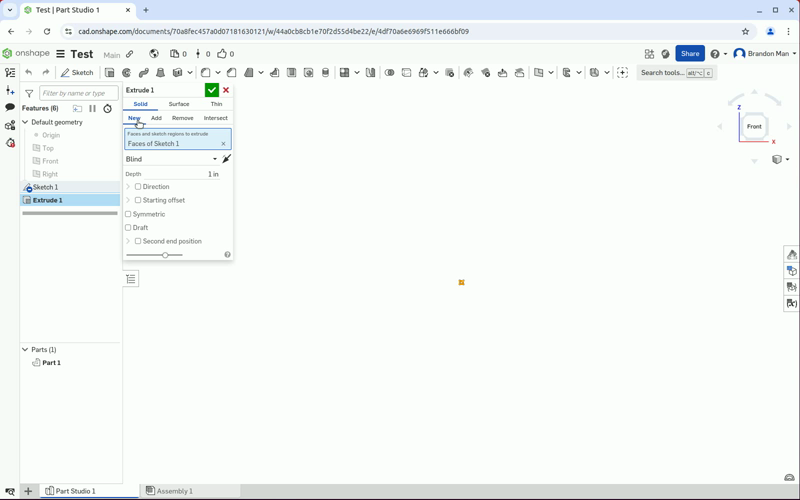
key(tab, 4)
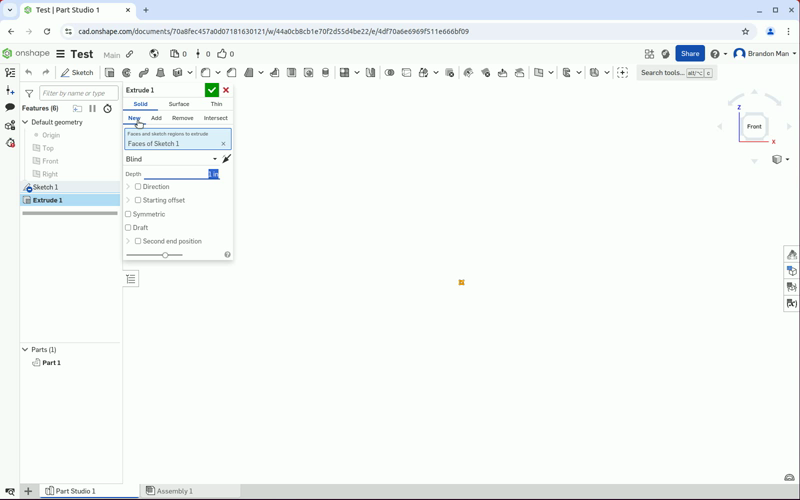
text(23.108)
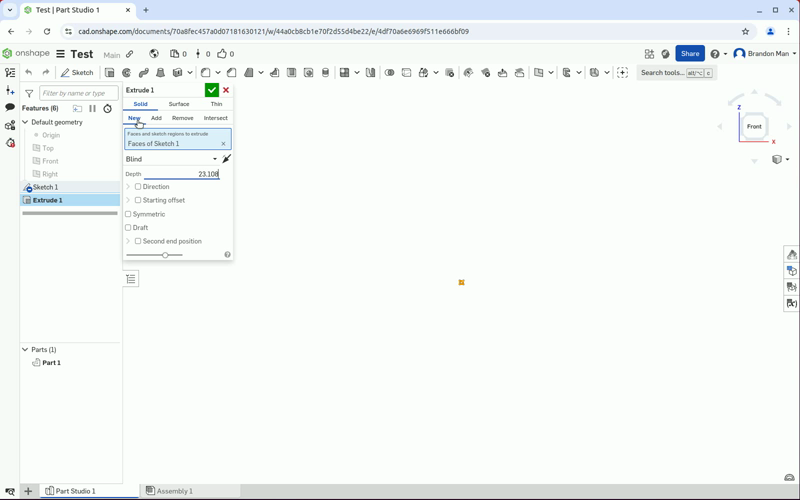
key(enter)
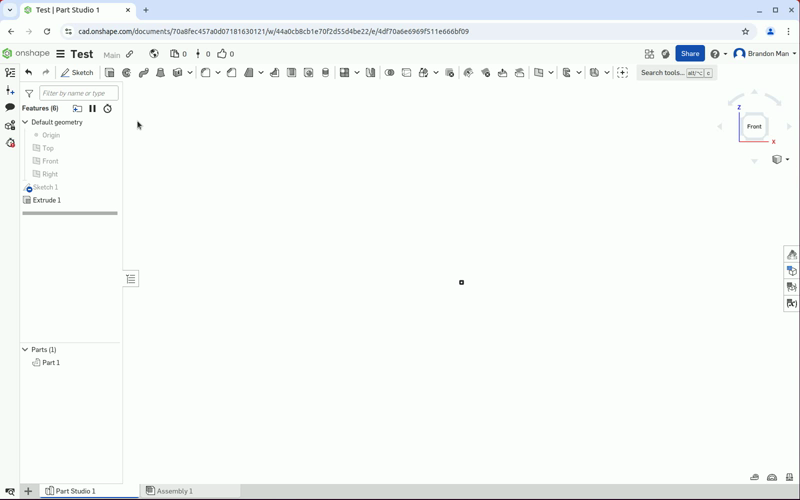
key(shift+h)
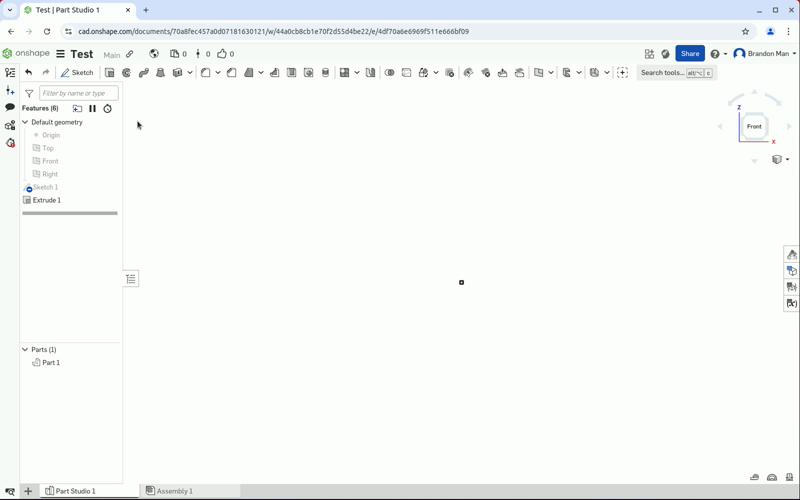
key(shift+h)
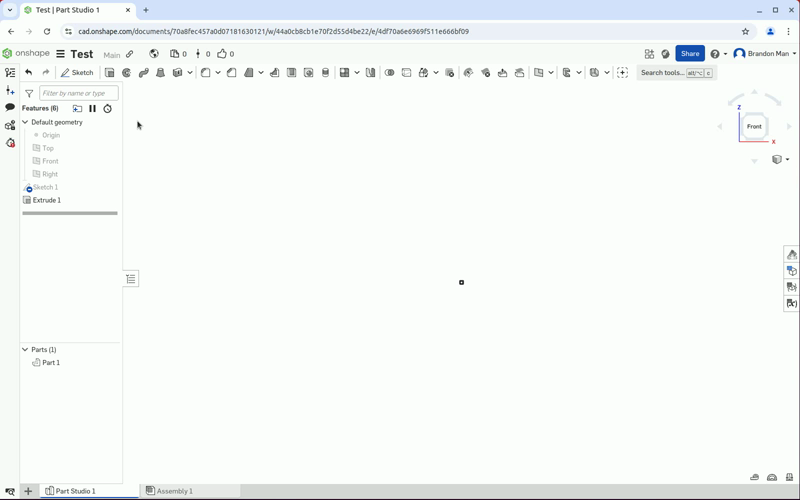
mouse_move(73, 189)
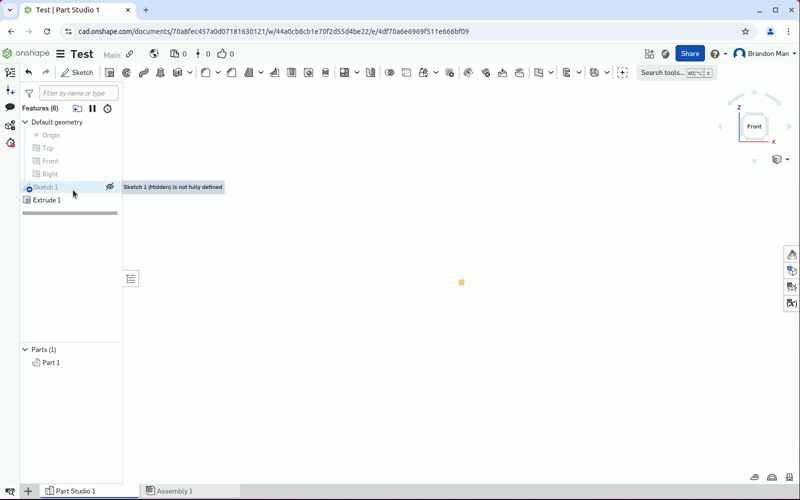
click(73, 189)
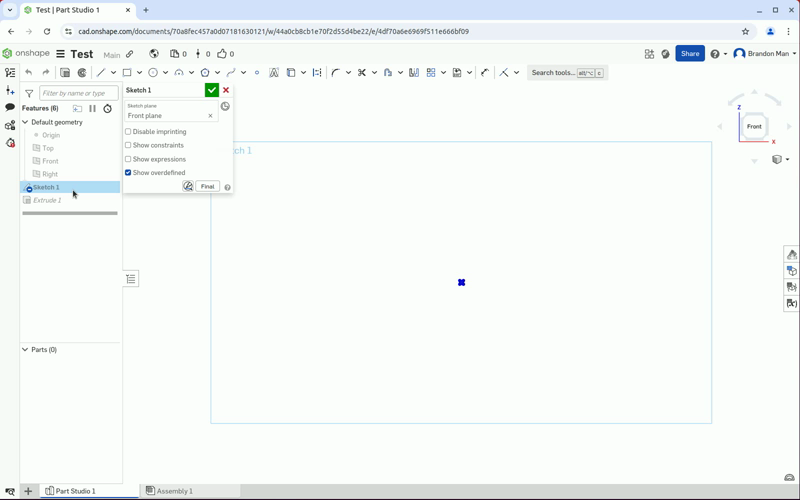
mouse_move(229, 92)
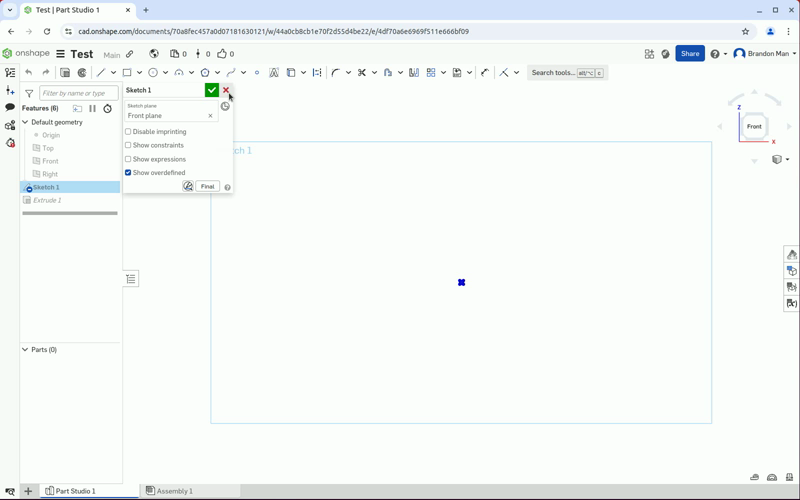
click(229, 92)
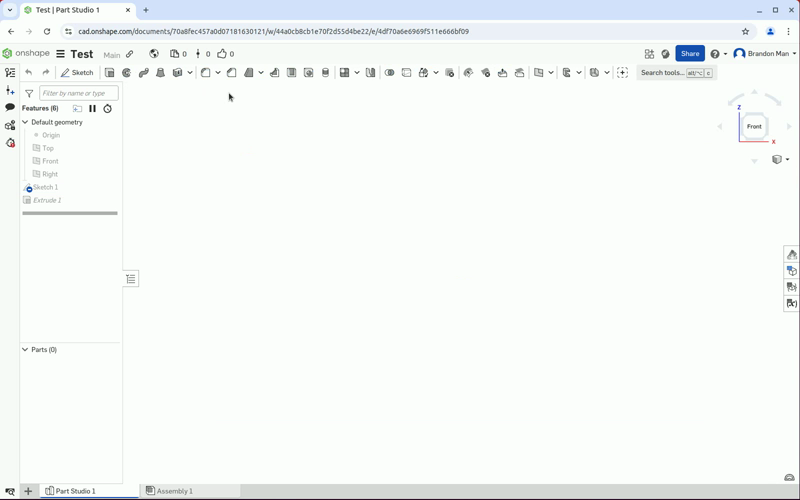
mouse_move(73, 352)
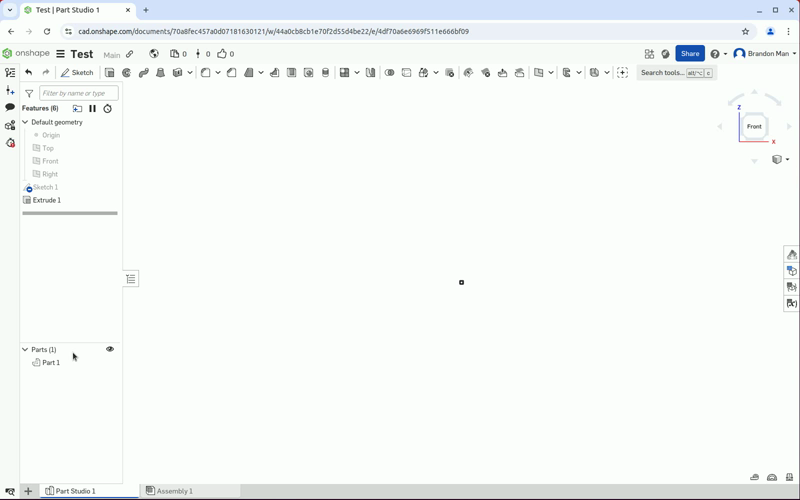
key(y)
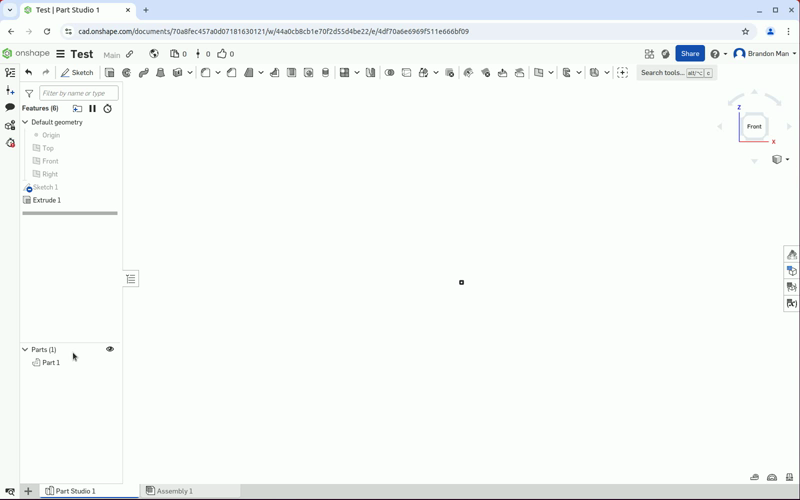
key(shift+p)
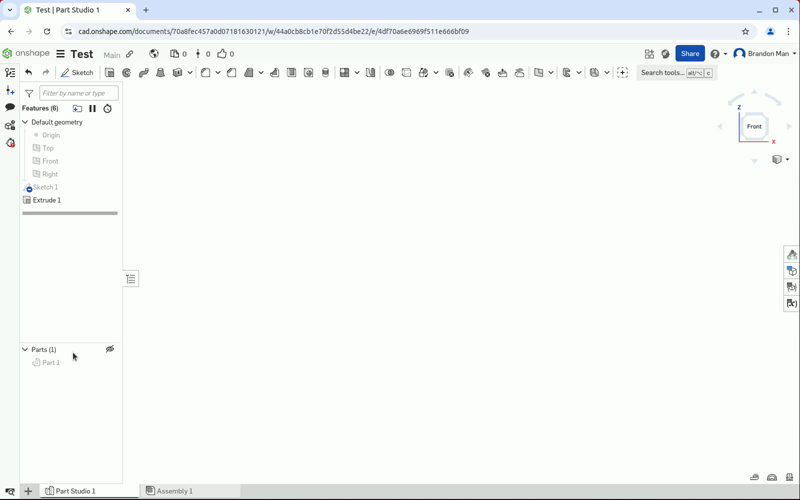
key(space)
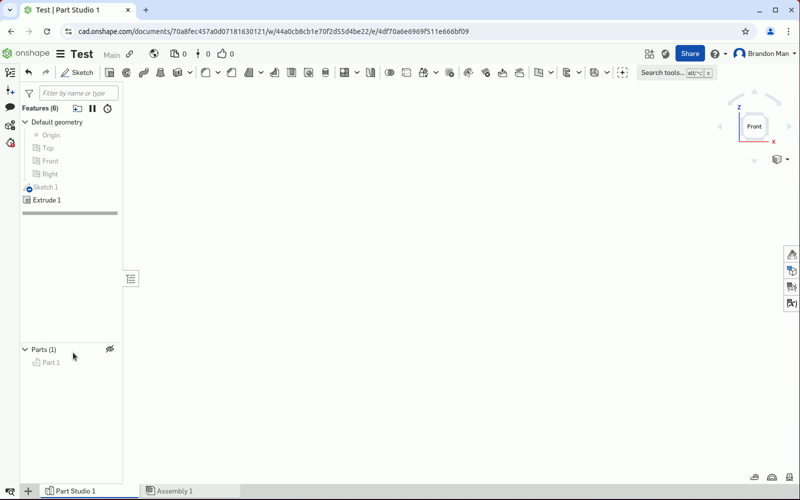
key_down(shift)
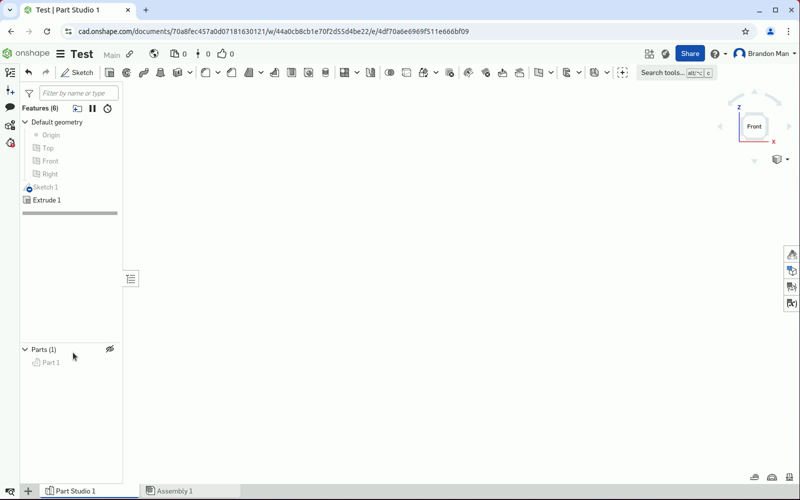
key(left)
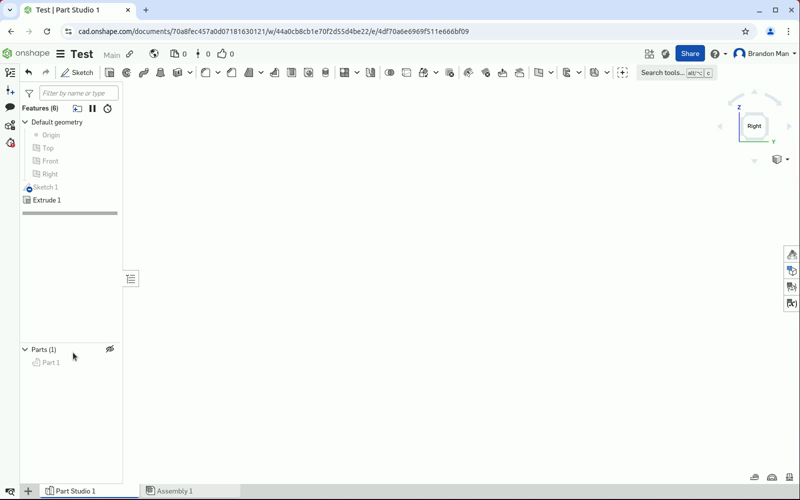
key_up(shift)
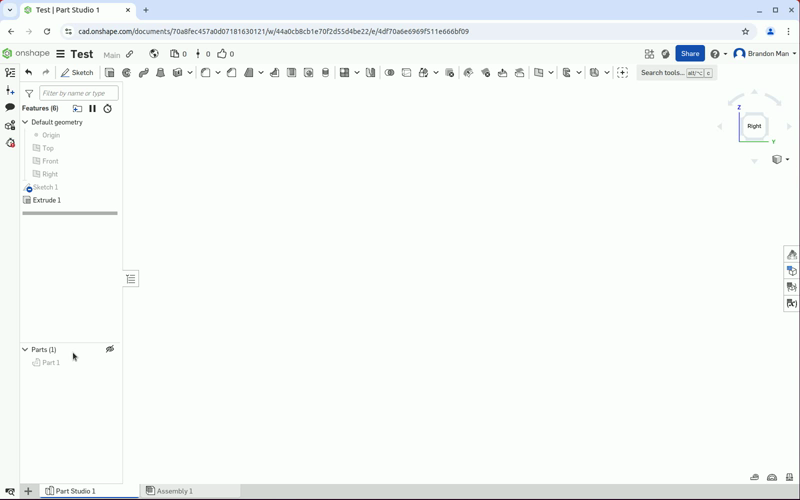
mouse_move(73, 352)
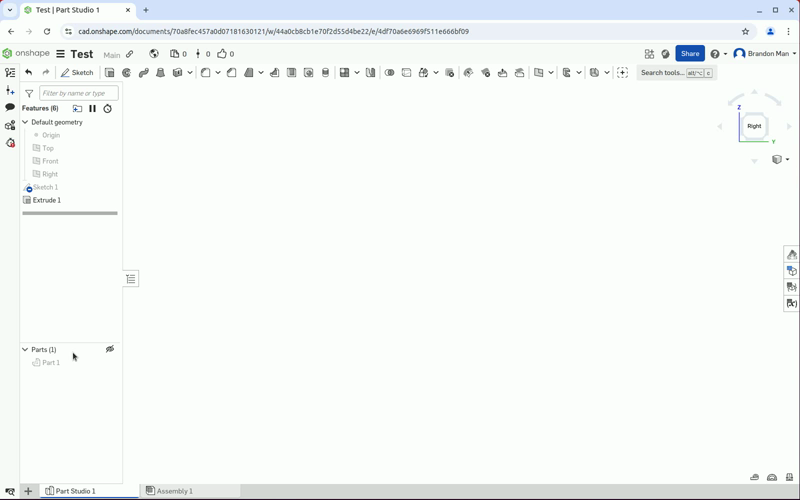
key(shift+y)
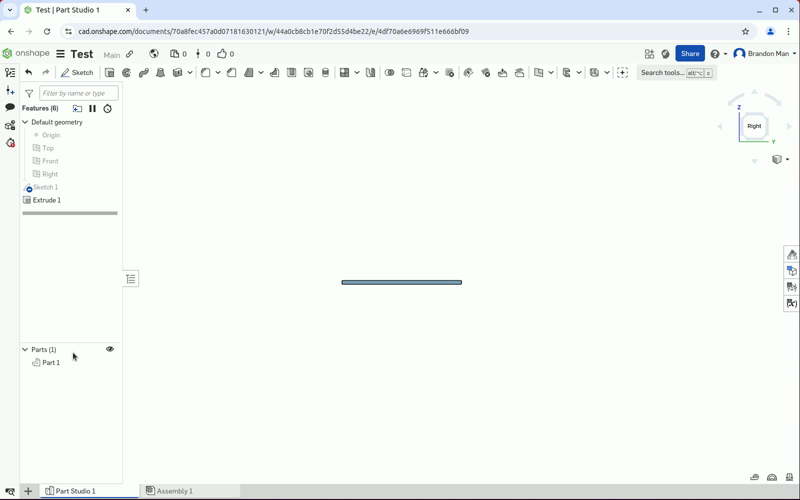
mouse_move(541, 75)
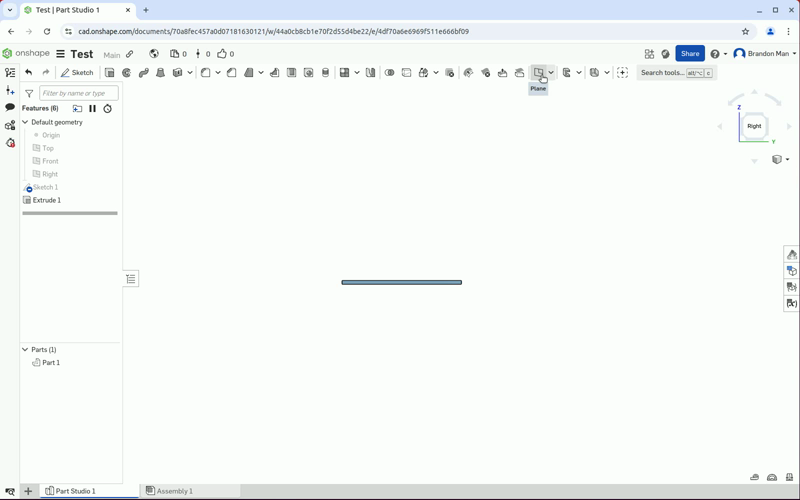
click(541, 75)
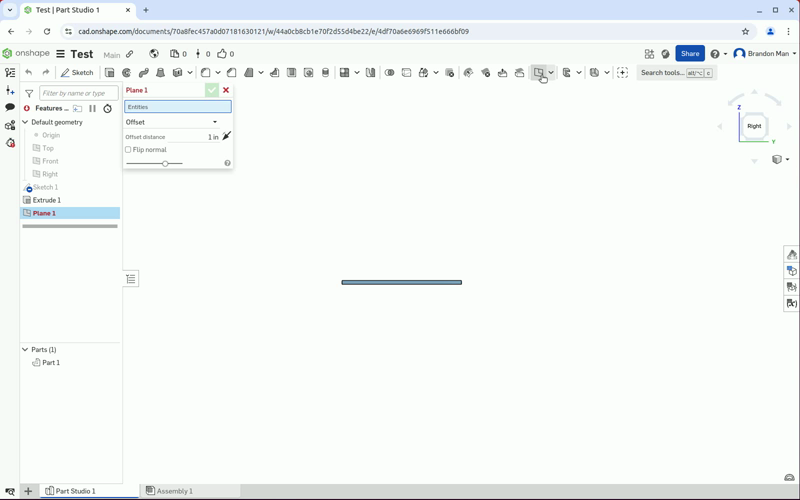
mouse_move(73, 176)
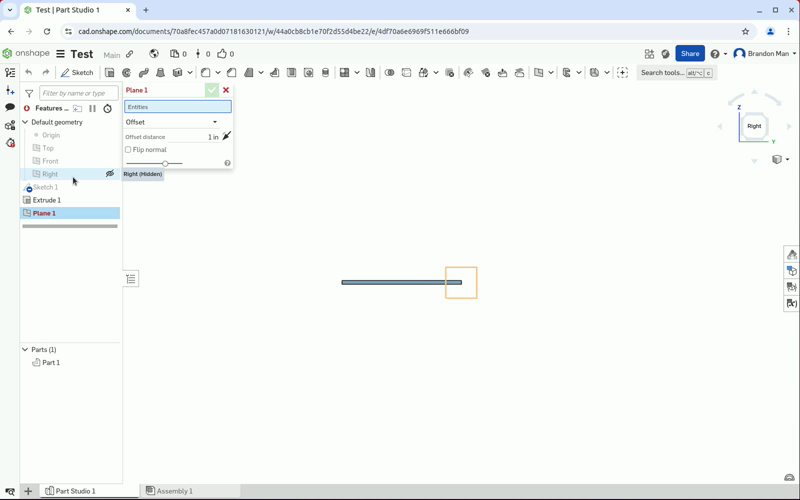
click(73, 176)
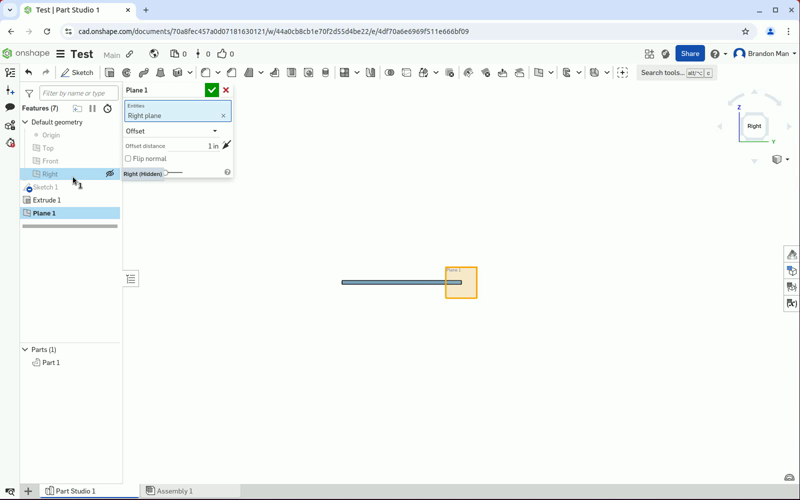
key(tab, 2)
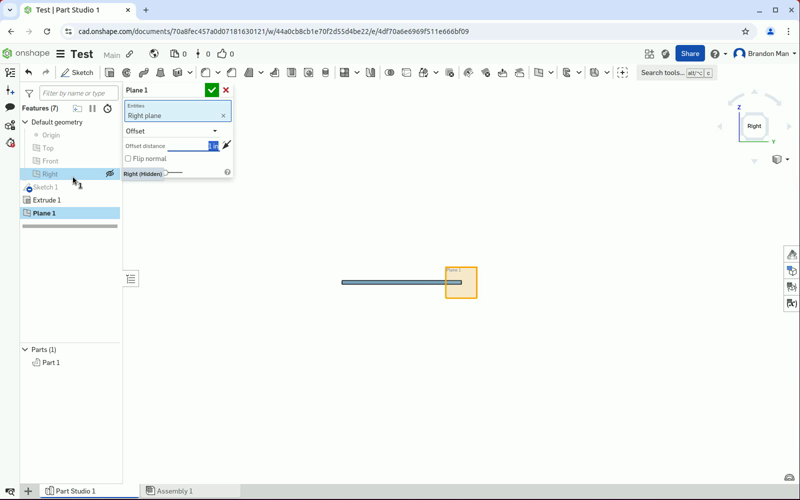
text(0.246)
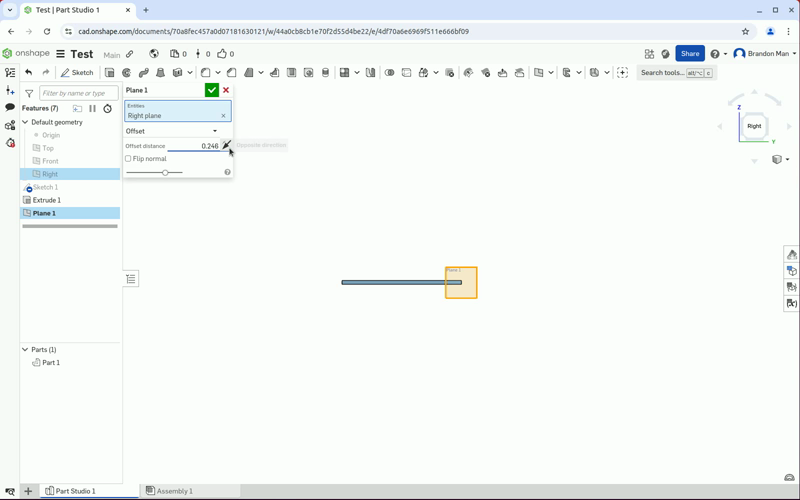
mouse_move(229, 147)
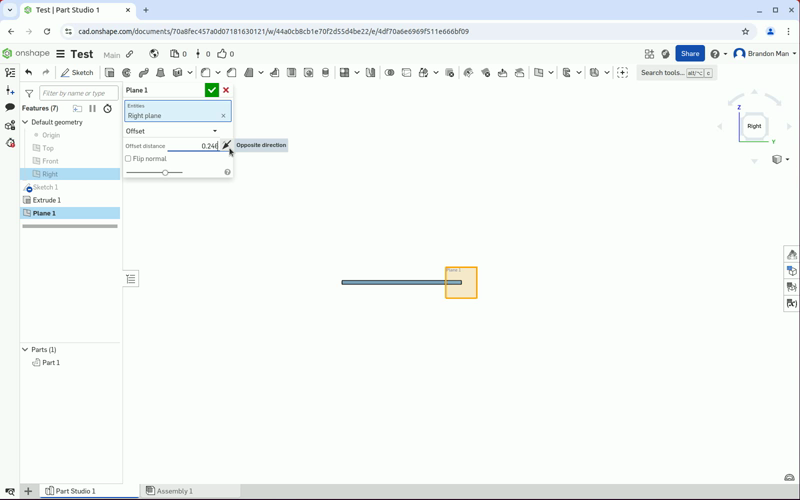
click(229, 147)
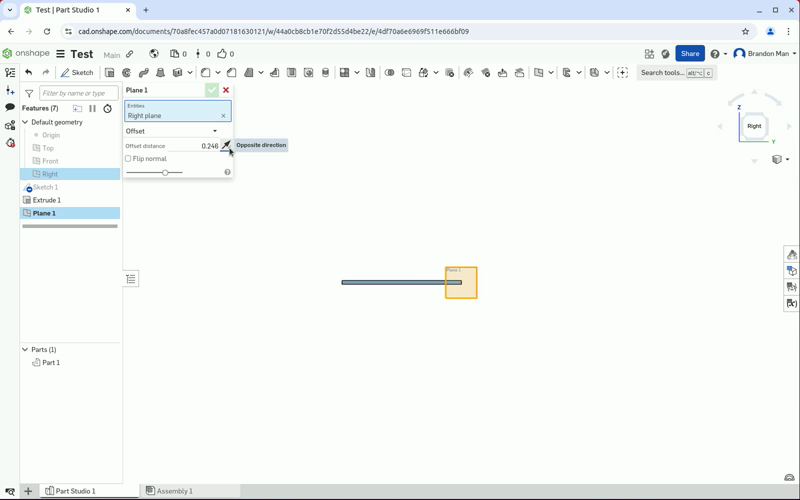
key(enter, 2)
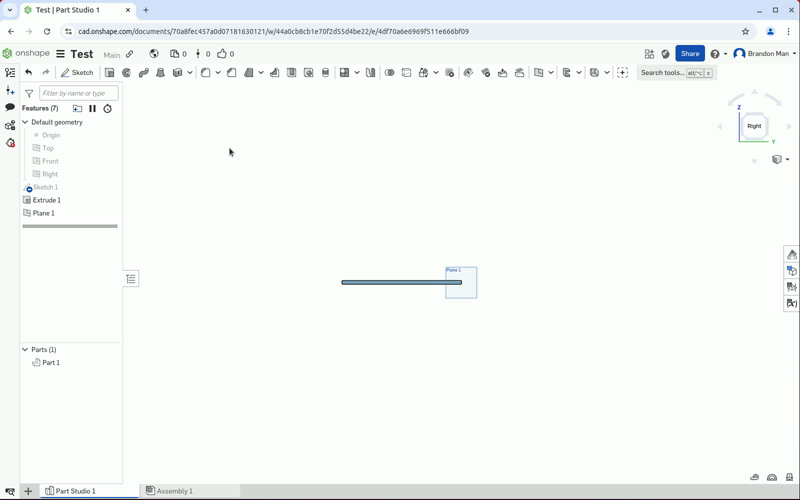
key(shift+s)
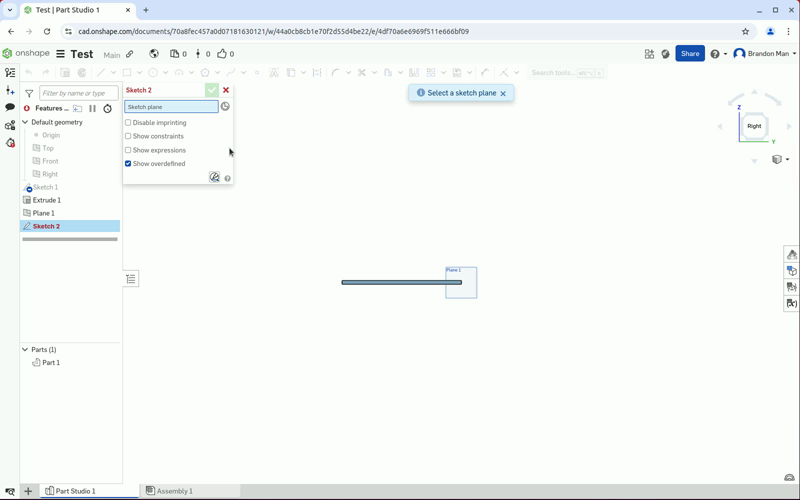
mouse_move(73, 215)
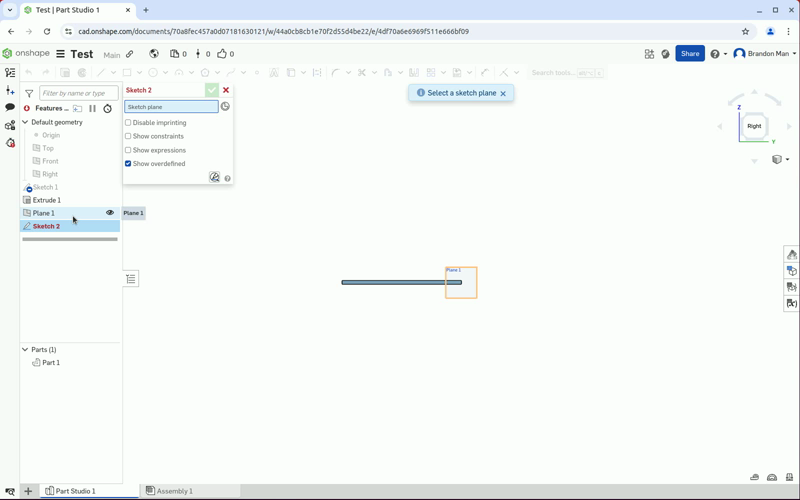
click(73, 215)
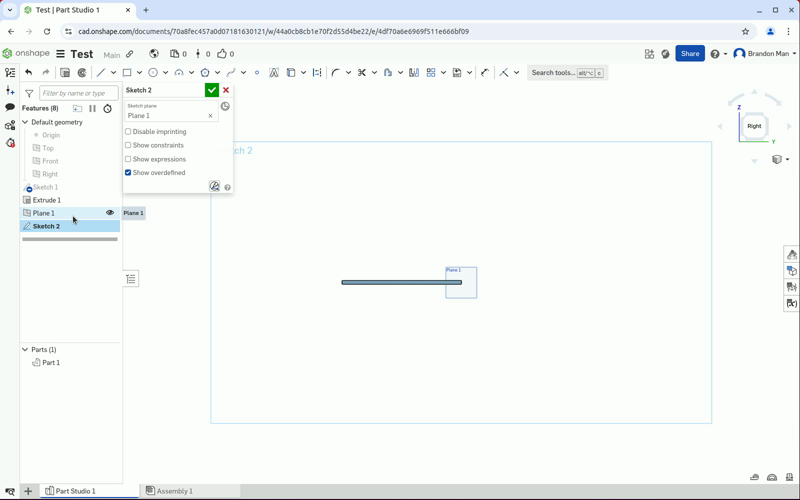
mouse_move(73, 352)
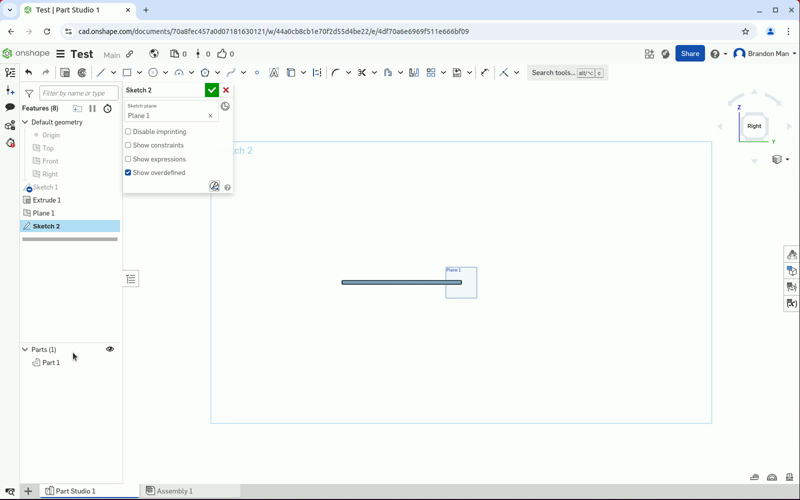
key(y)
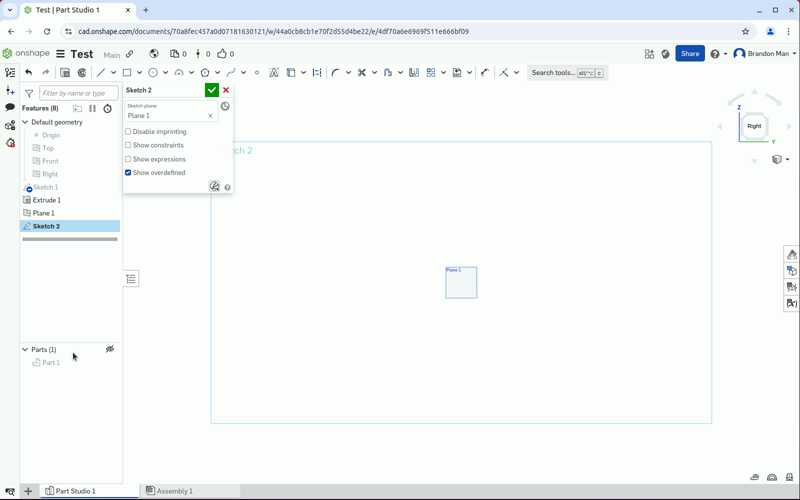
key(l)
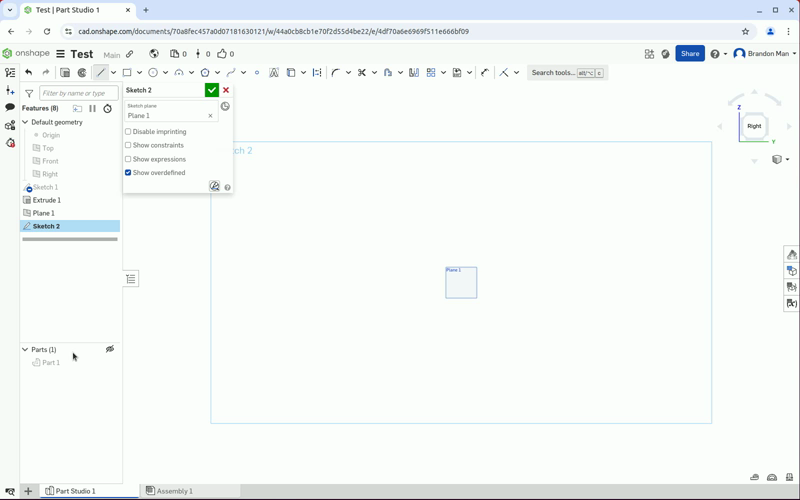
key_down(shift)
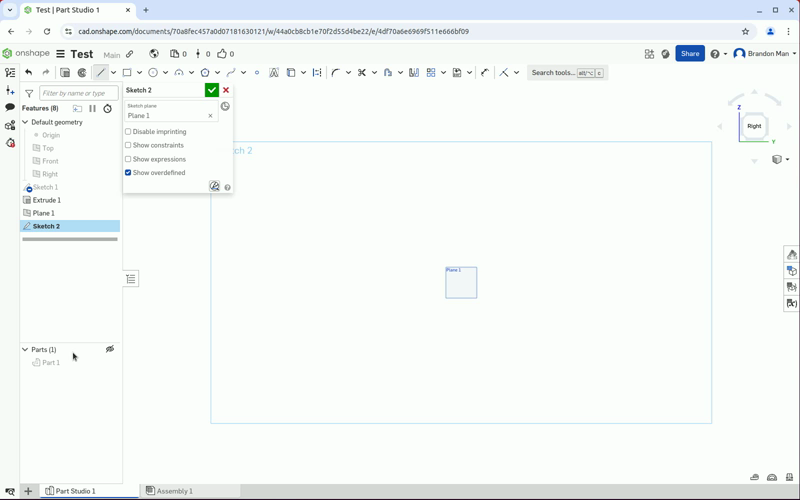
mouse_move(348, 284)
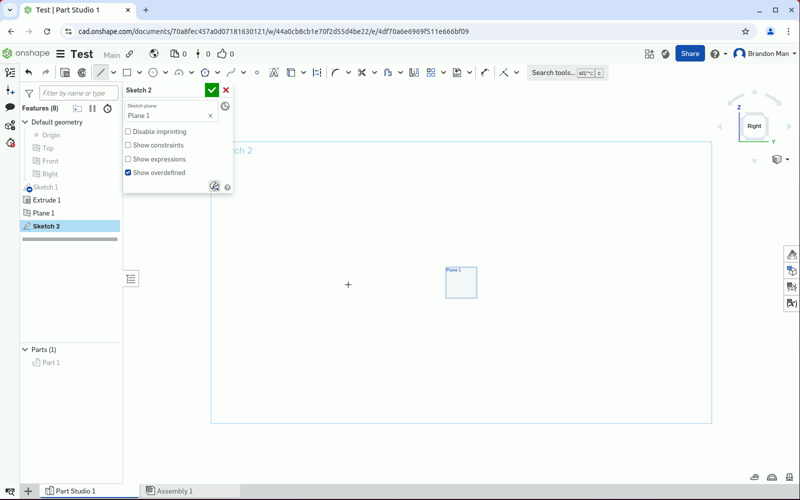
click(348, 284)
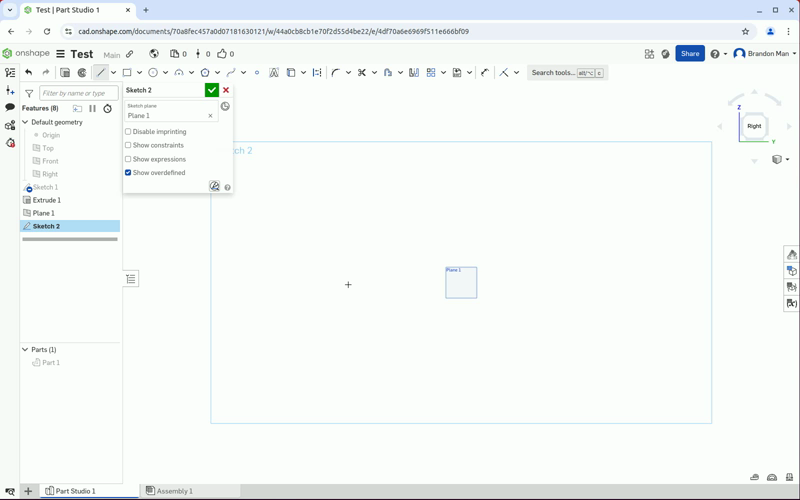
key_up(shift)
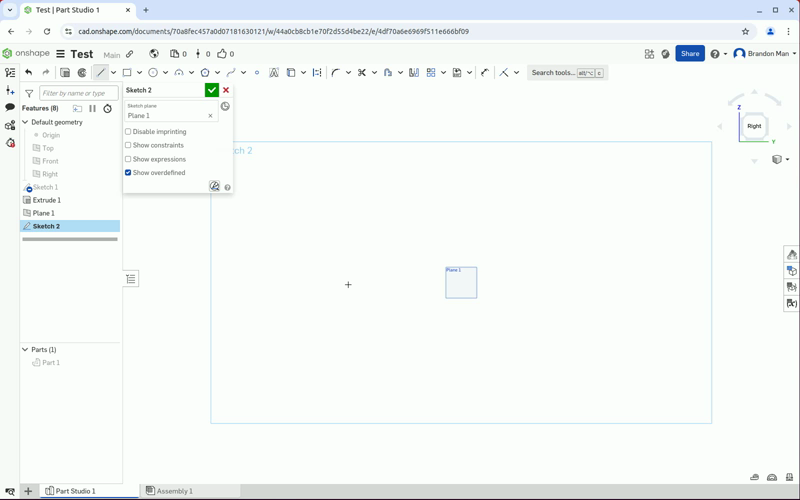
key_down(shift)
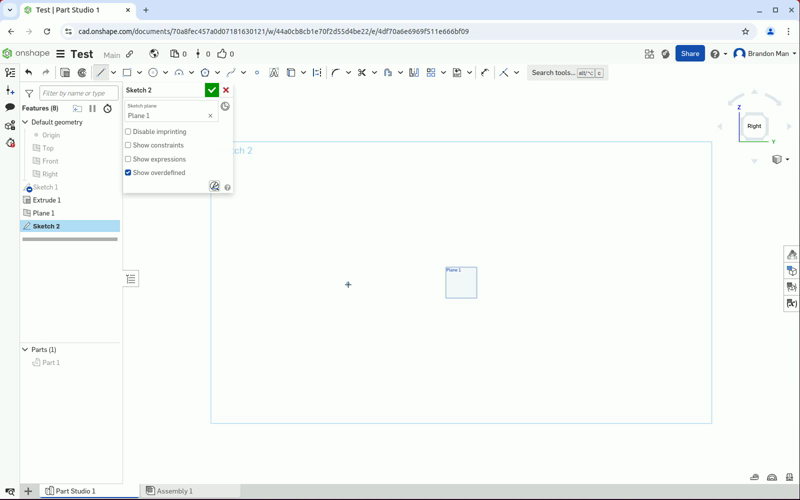
mouse_move(378, 284)
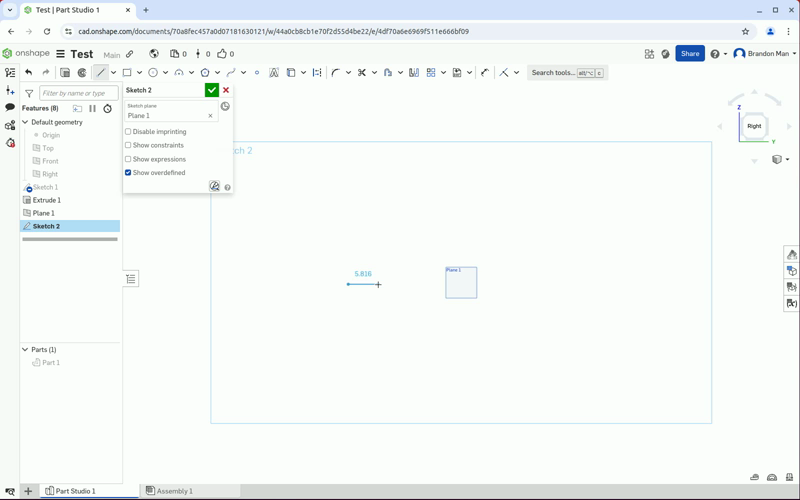
mouse_move(351, 284)
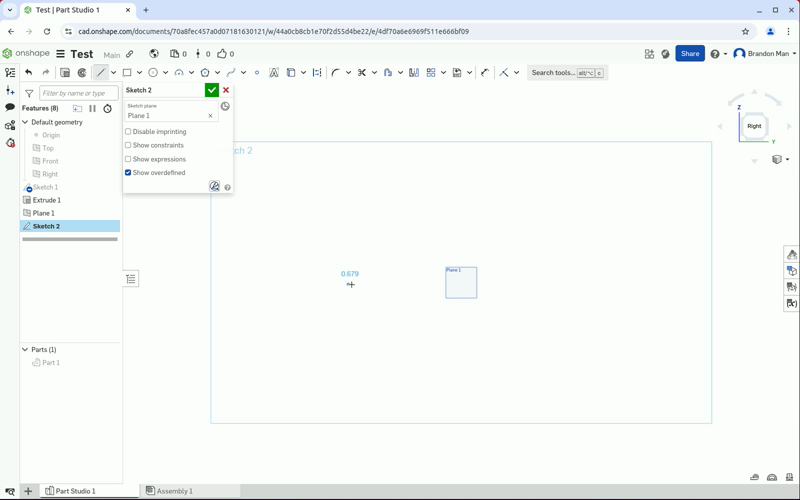
scroll(6)
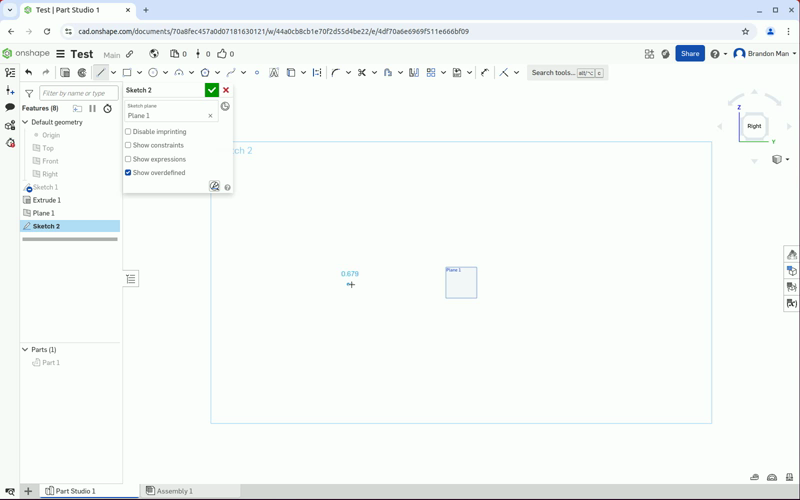
scroll(6)
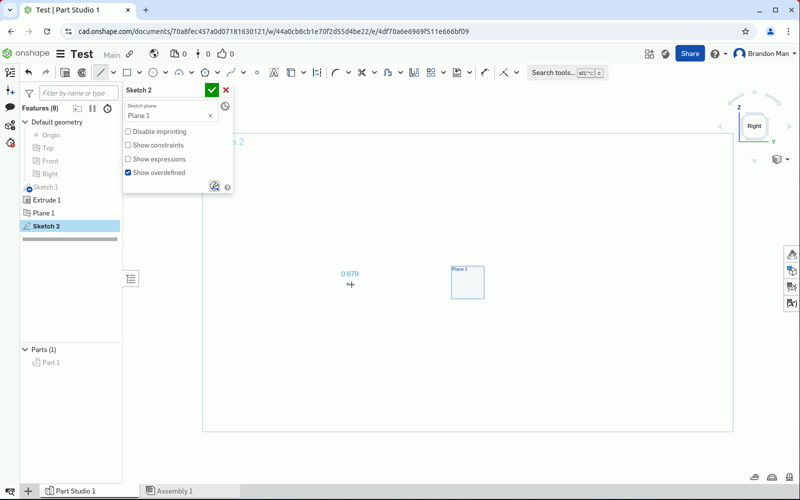
scroll(6)
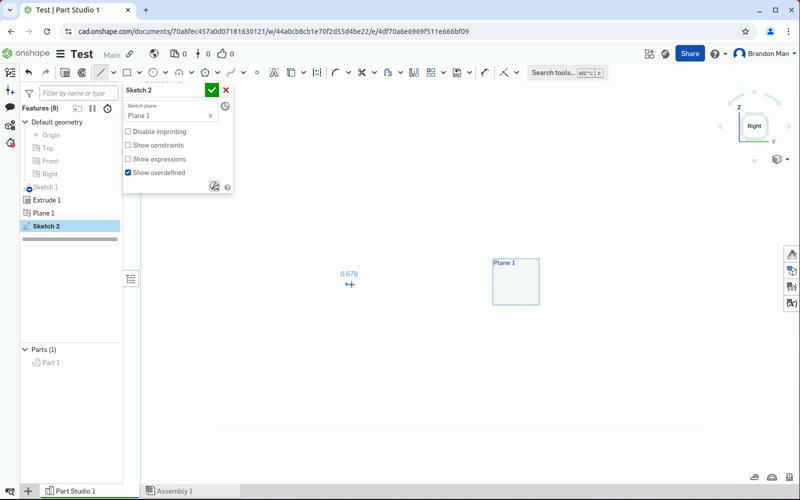
scroll(6)
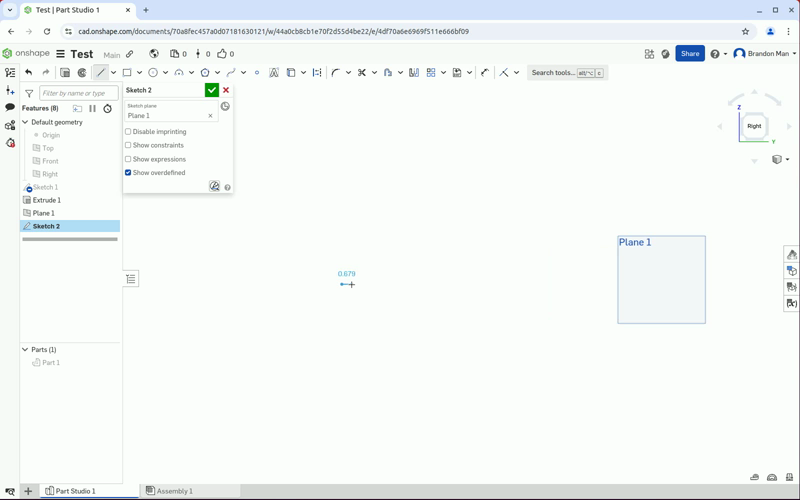
scroll(6)
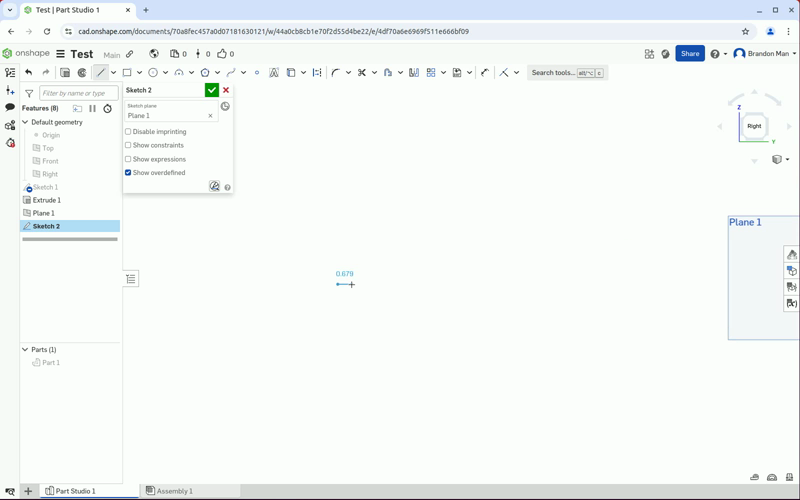
scroll(6)
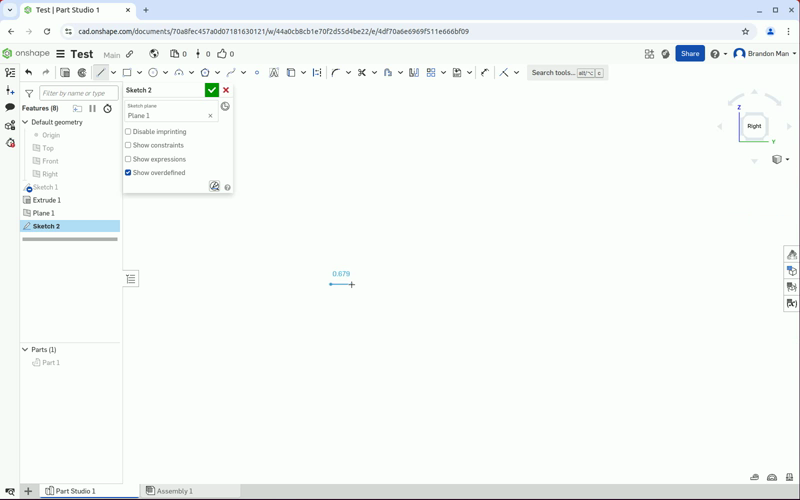
scroll(6)
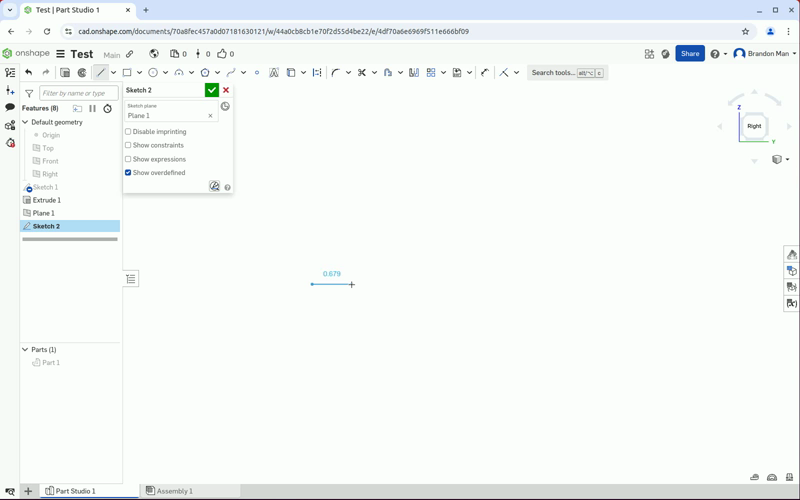
click(351, 284)
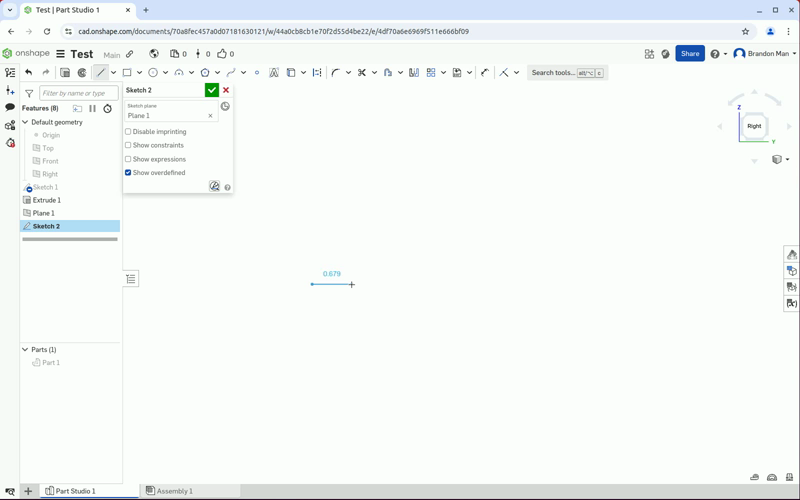
scroll(-6)
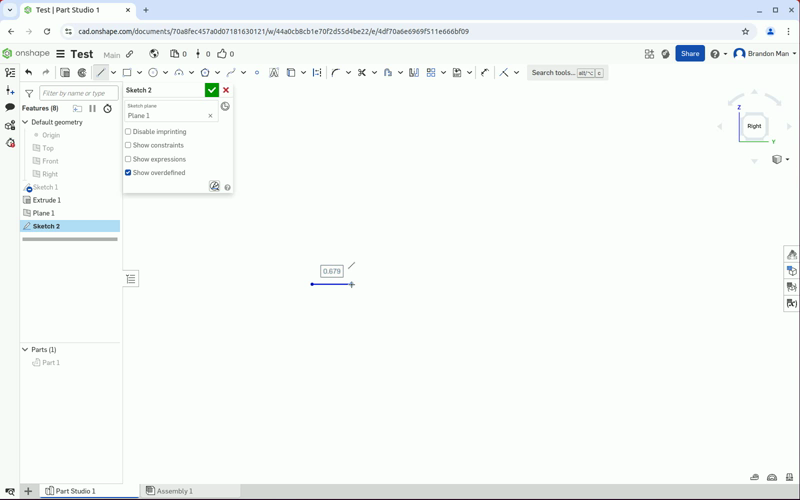
scroll(-6)
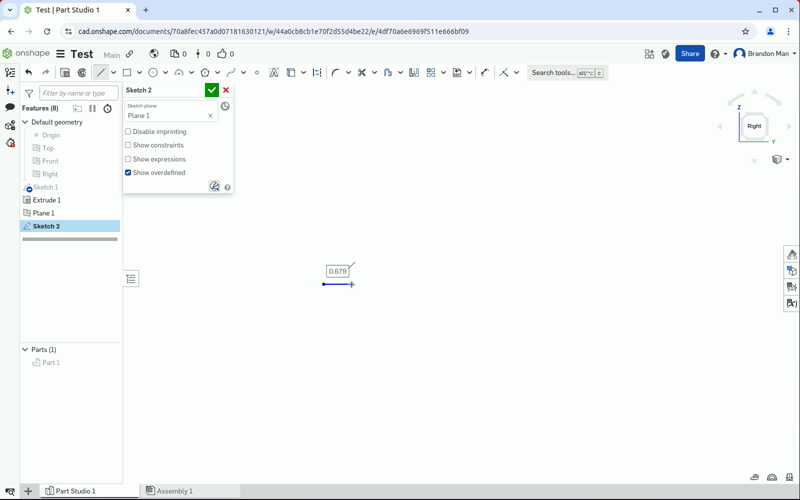
scroll(-6)
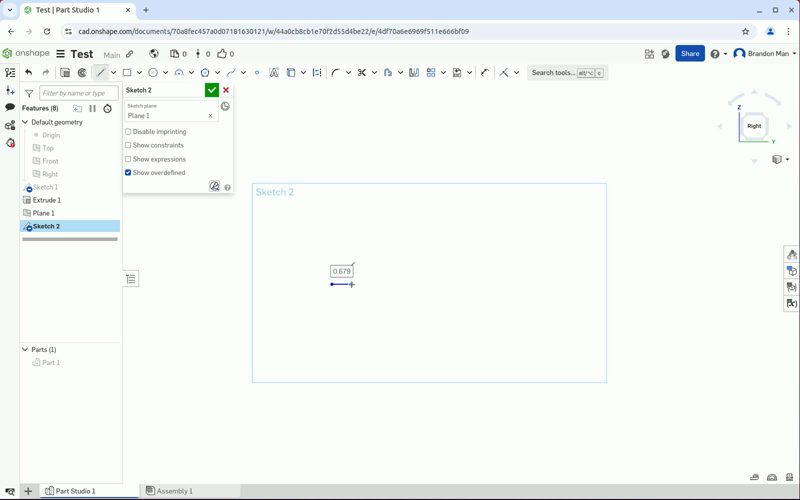
scroll(-6)
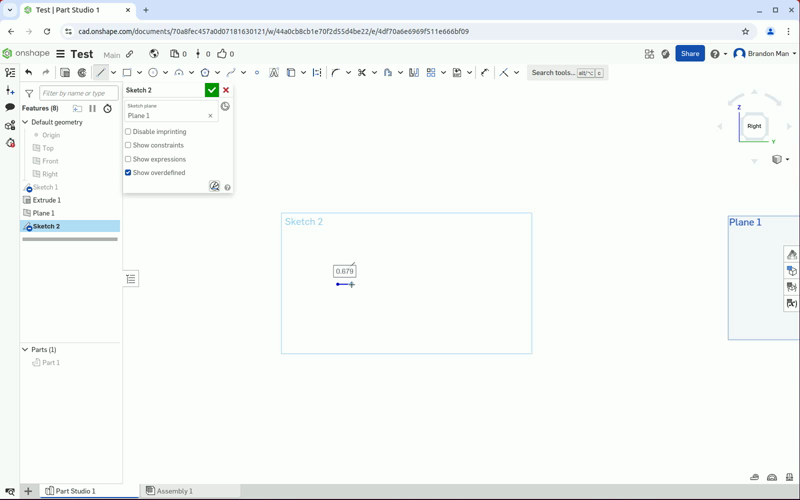
scroll(-6)
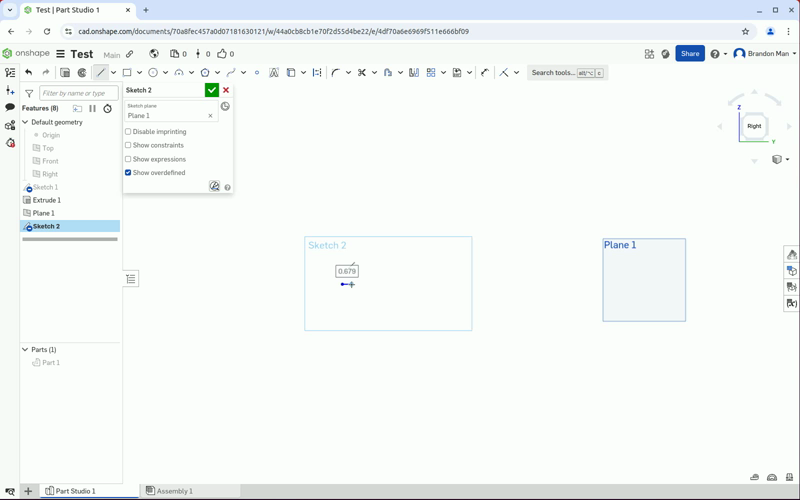
scroll(-6)
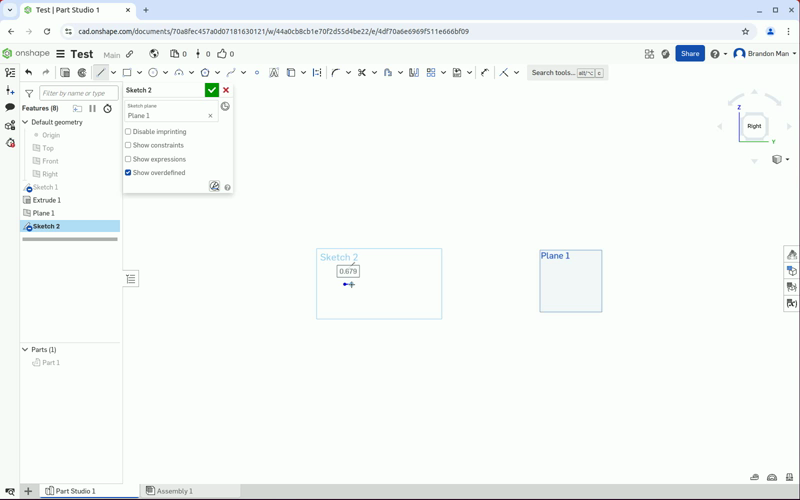
scroll(-6)
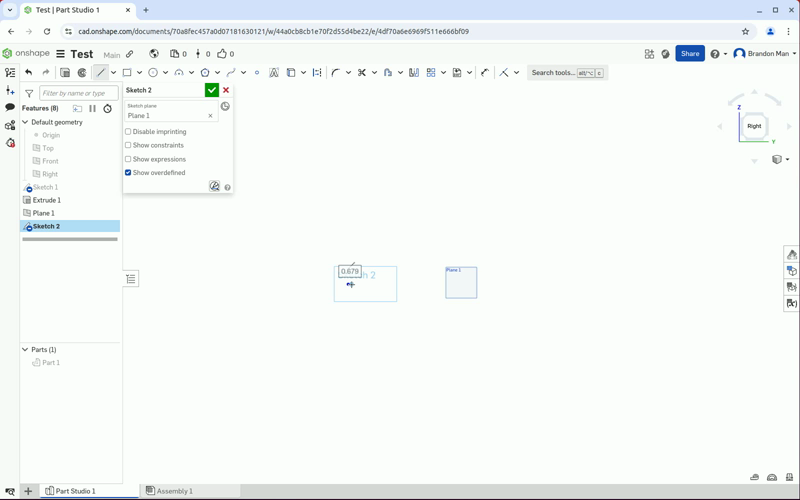
key_up(shift)
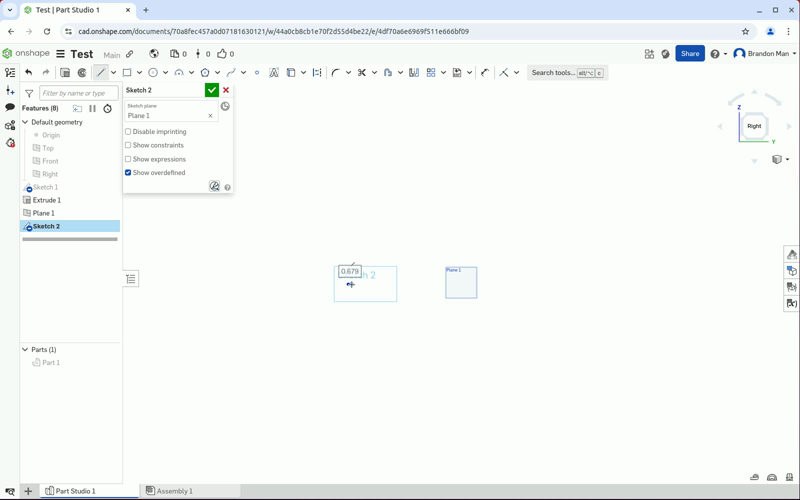
key_down(shift)
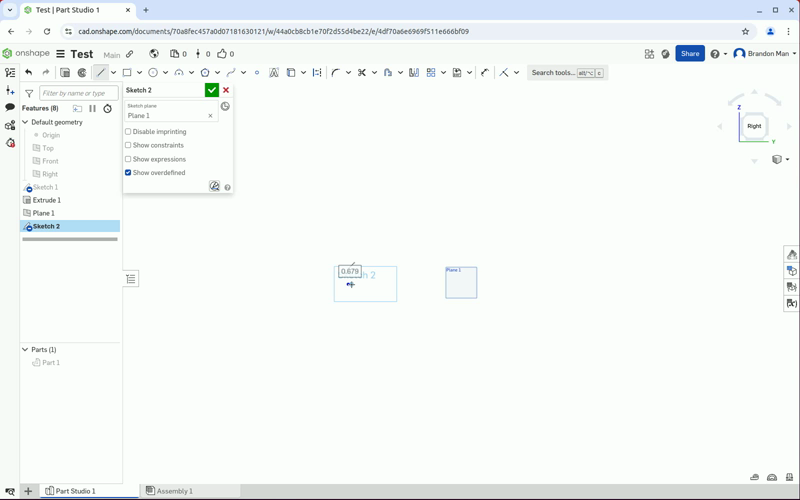
mouse_move(381, 284)
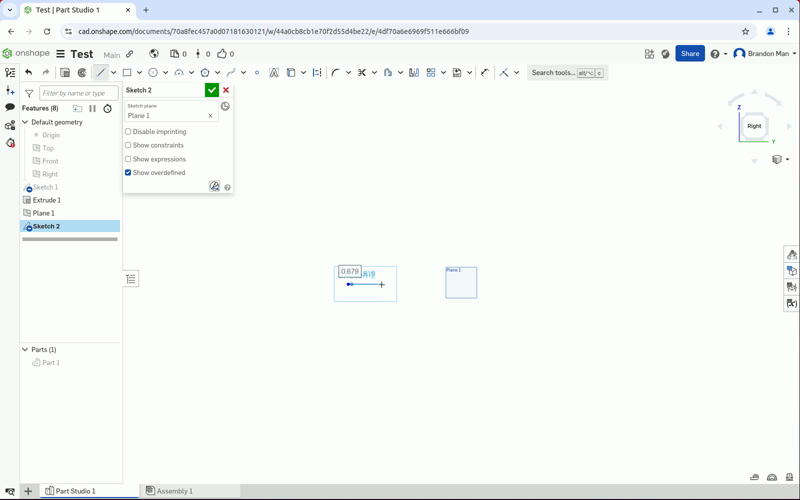
mouse_move(351, 283)
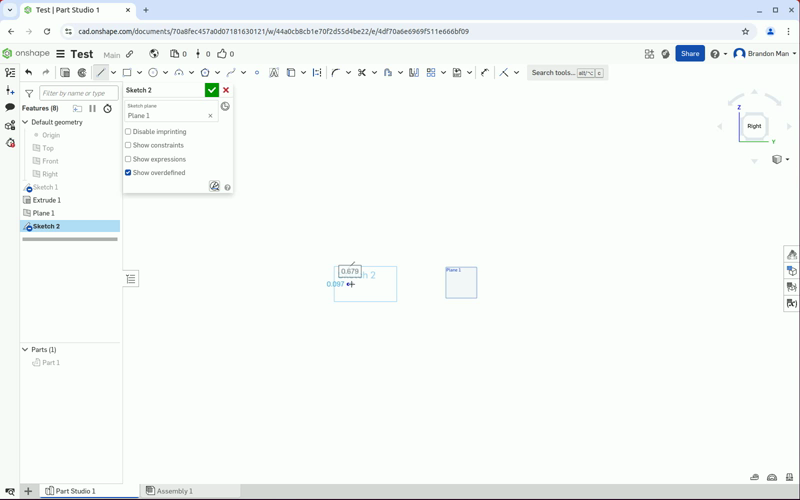
scroll(6)
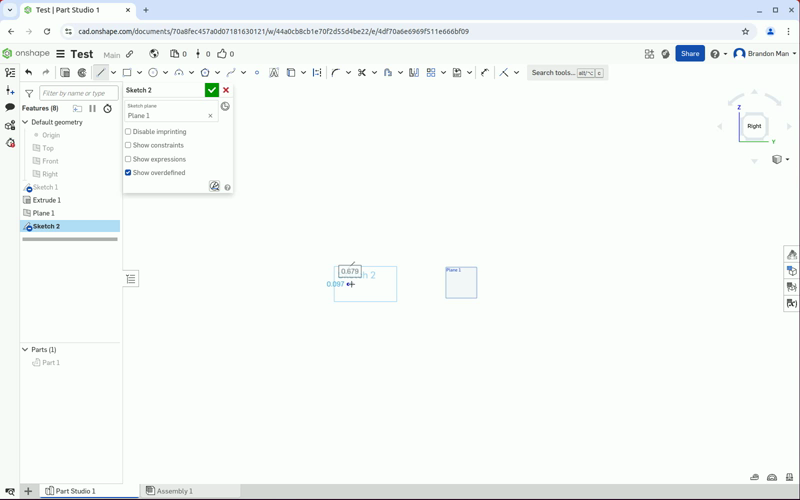
scroll(6)
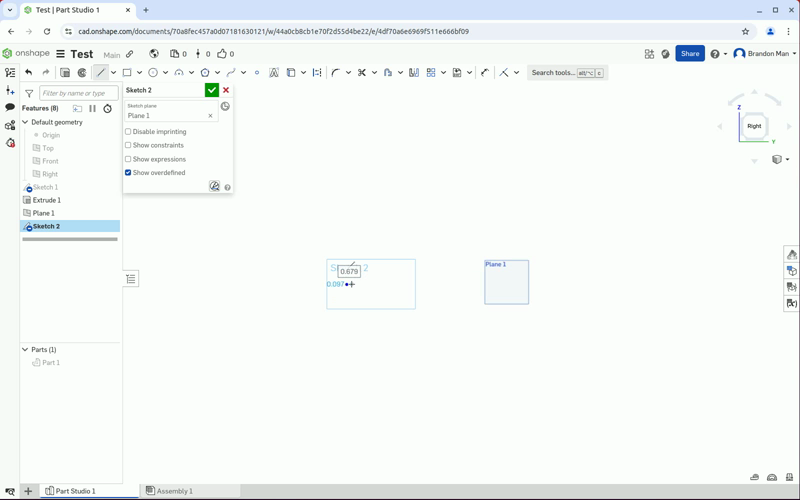
scroll(6)
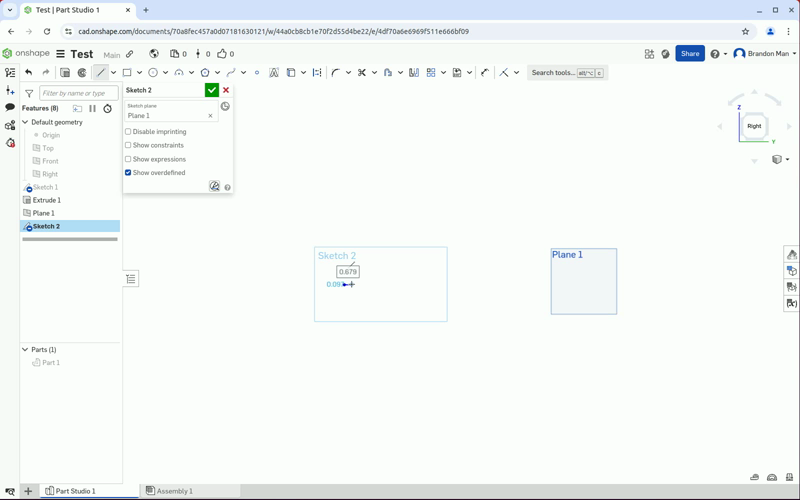
scroll(6)
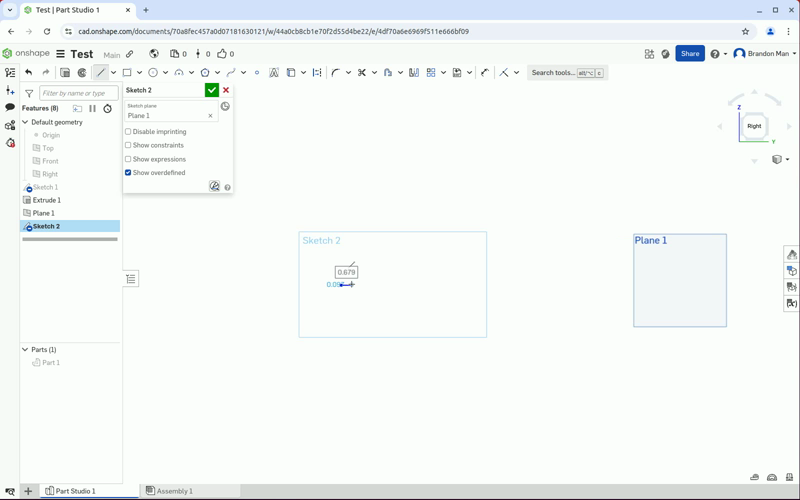
scroll(6)
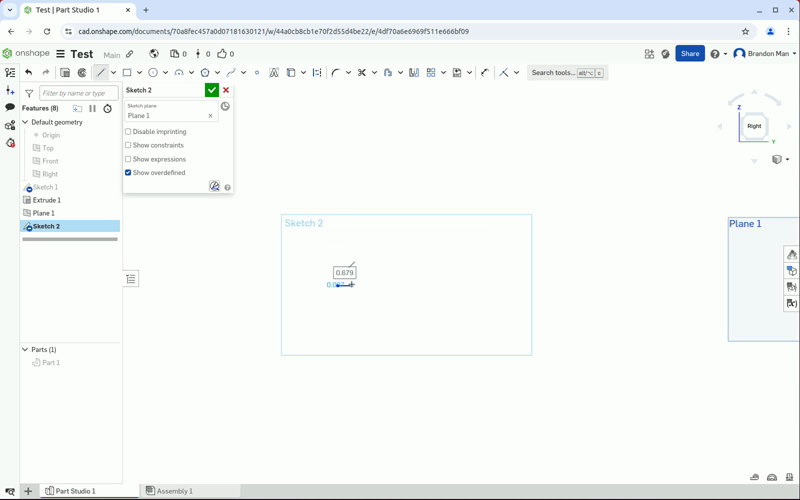
scroll(6)
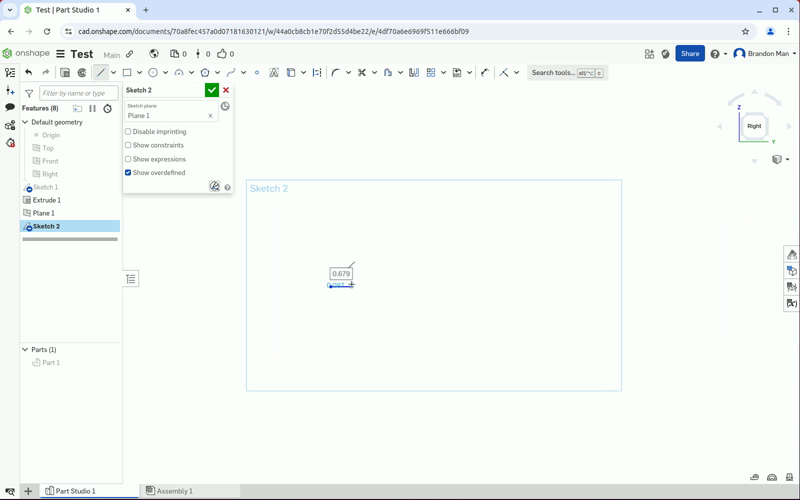
scroll(6)
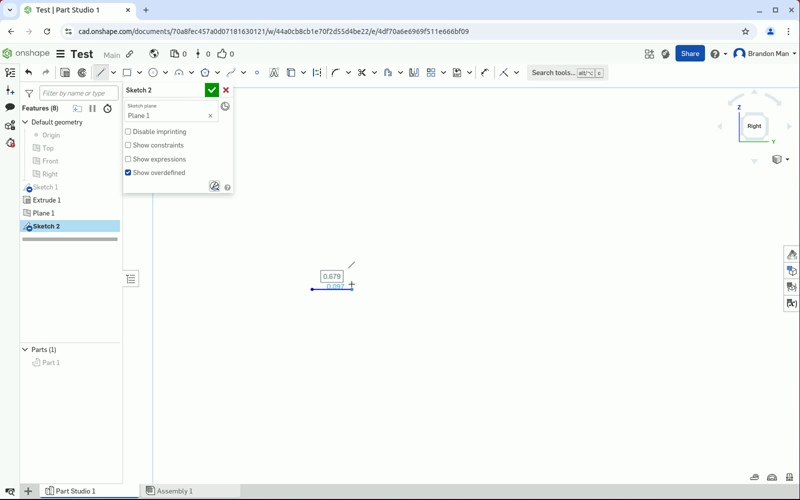
click(351, 283)
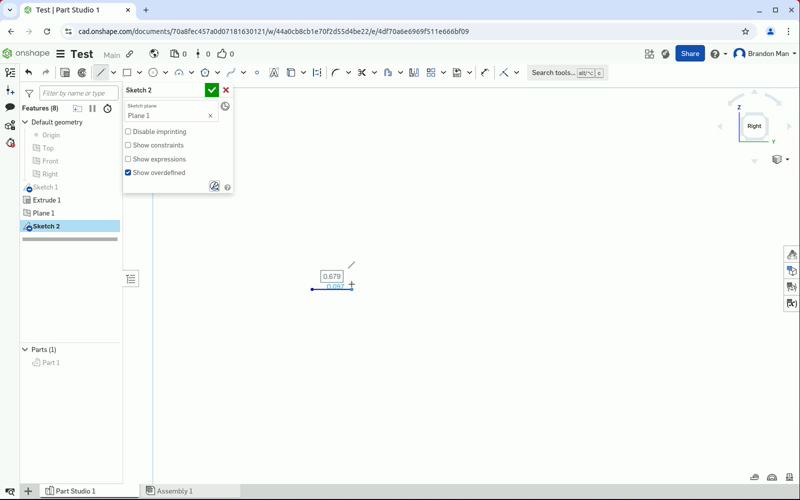
scroll(-6)
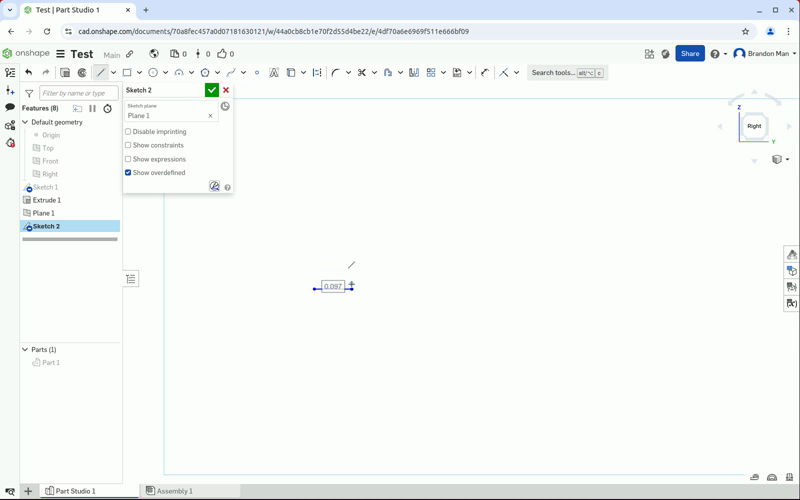
scroll(-6)
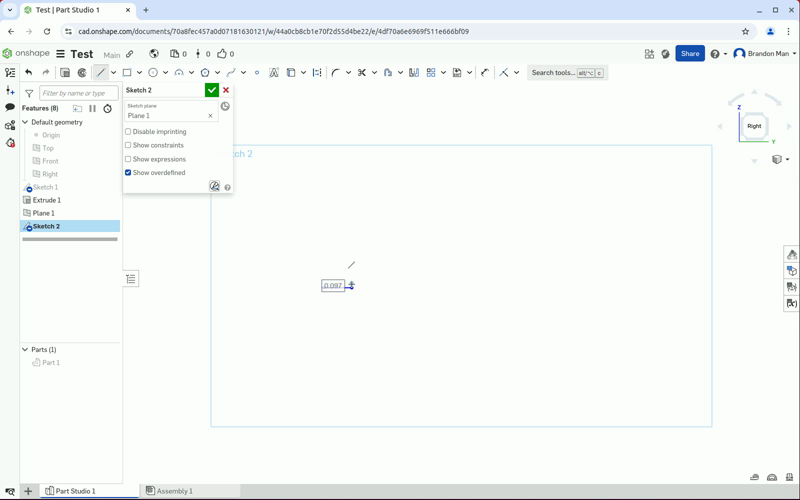
scroll(-6)
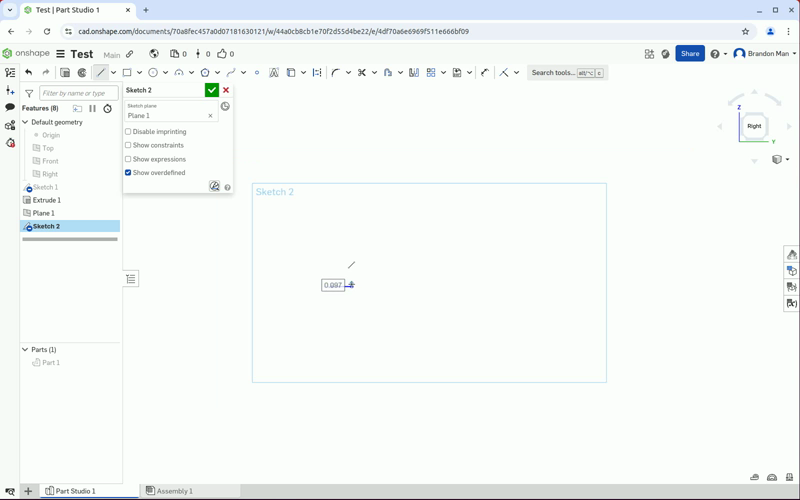
scroll(-6)
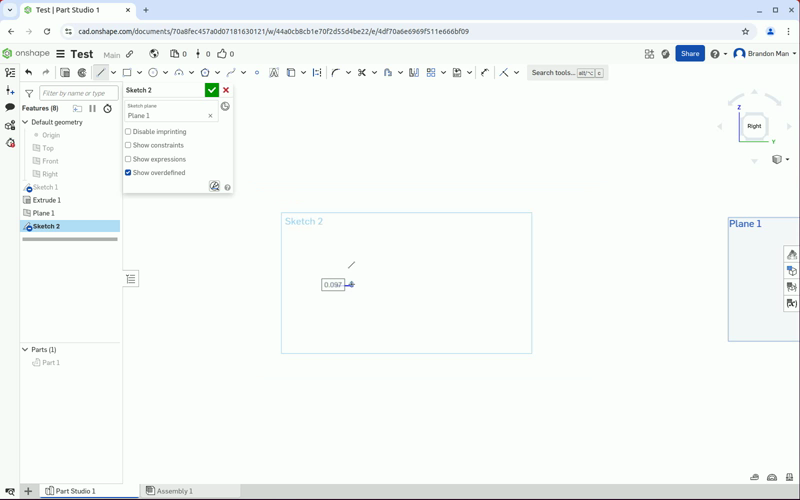
scroll(-6)
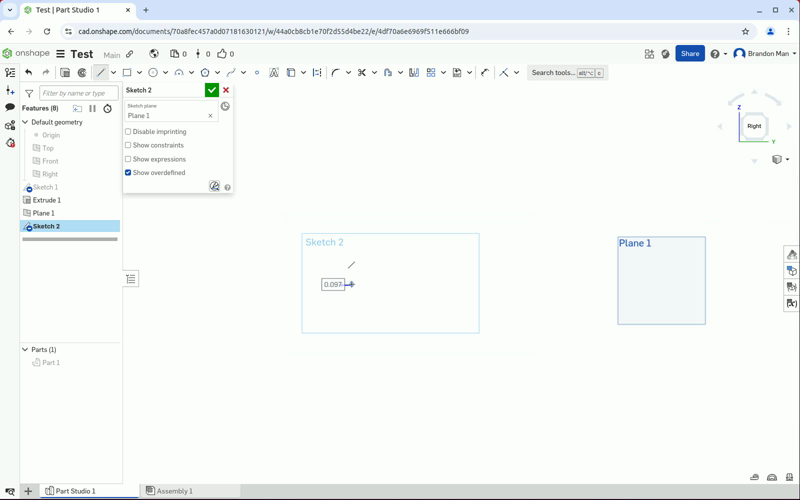
scroll(-6)
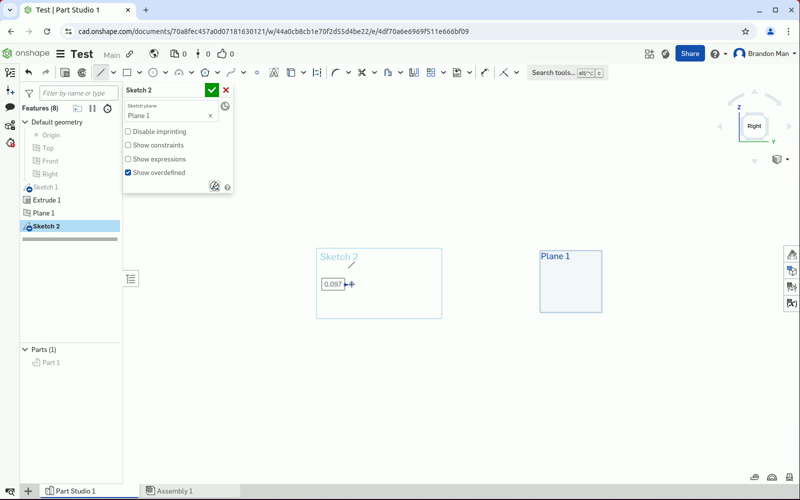
scroll(-6)
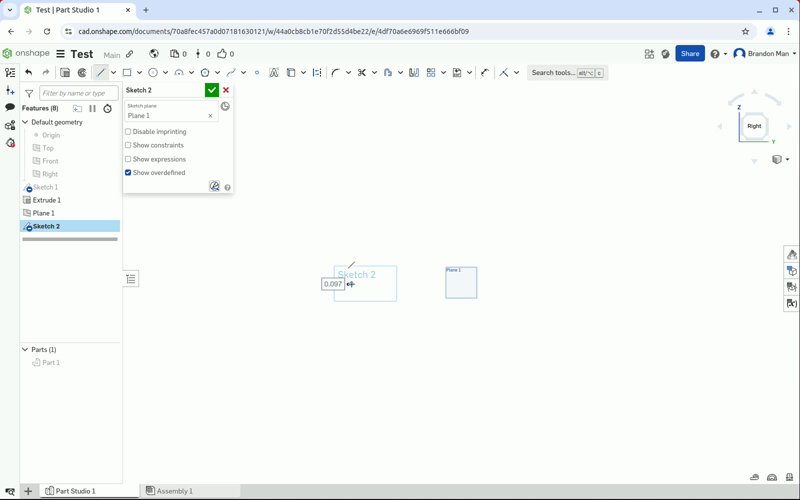
key_up(shift)
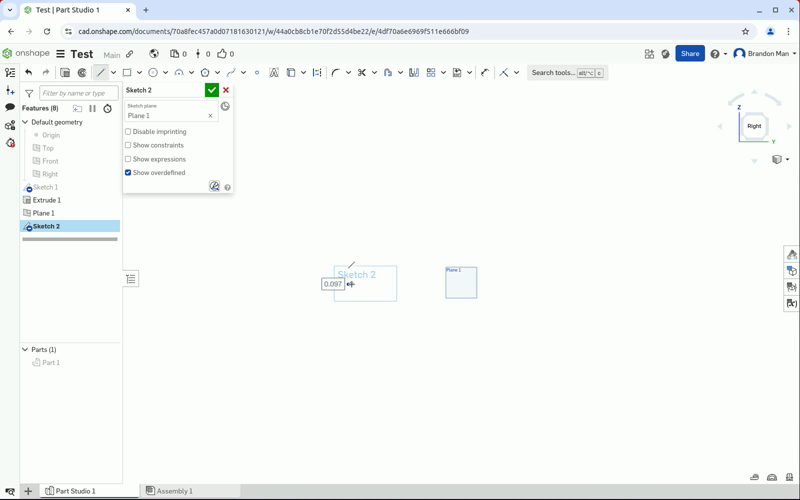
key_down(shift)
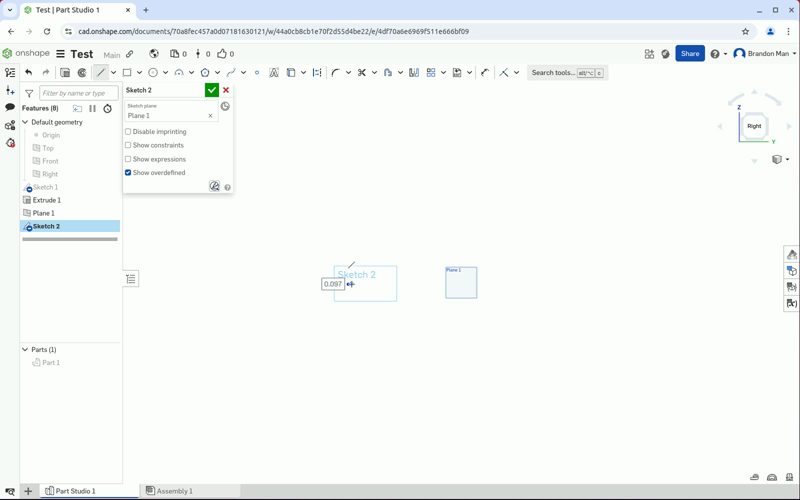
mouse_move(381, 283)
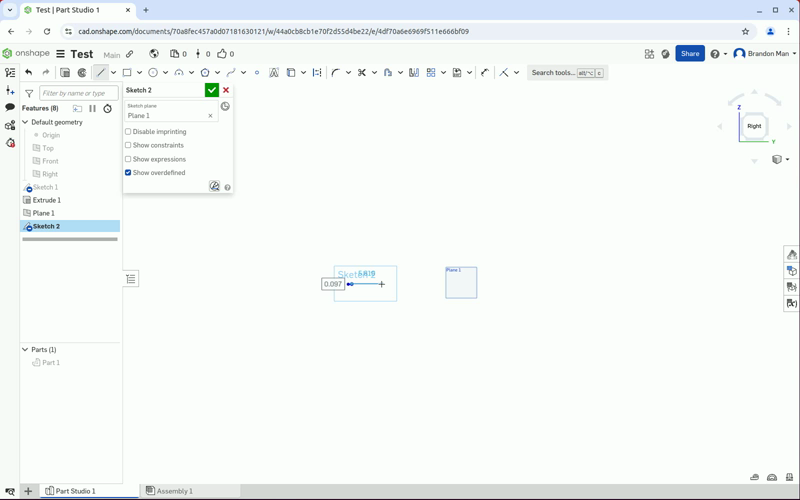
mouse_move(348, 283)
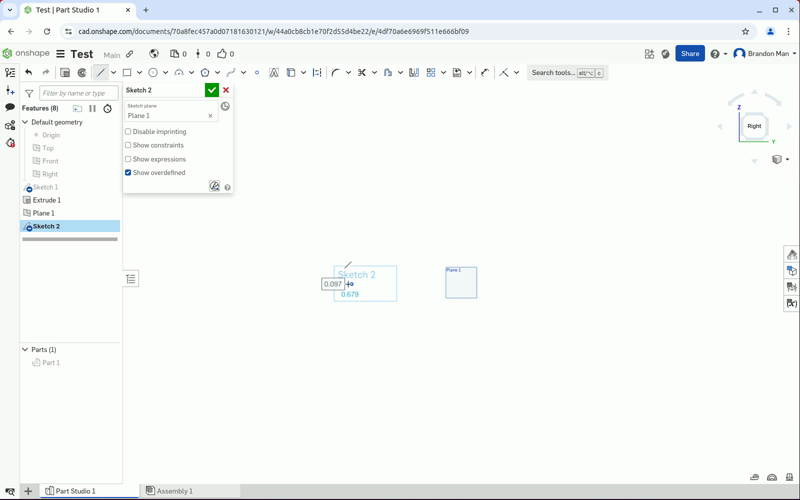
scroll(6)
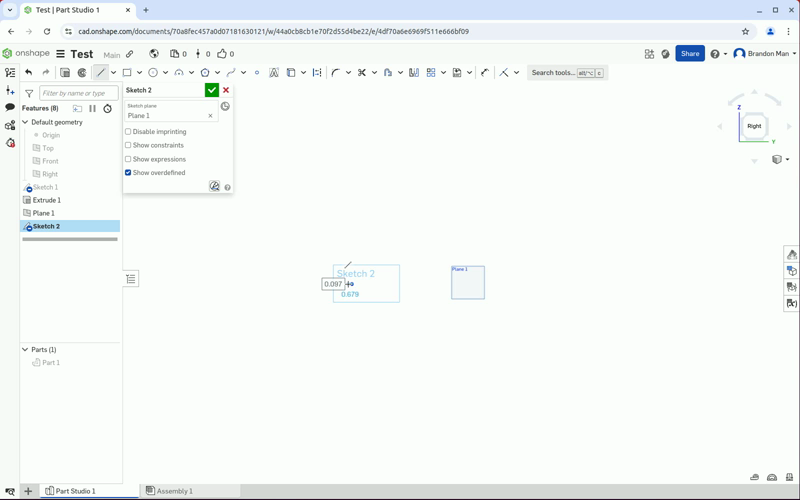
scroll(6)
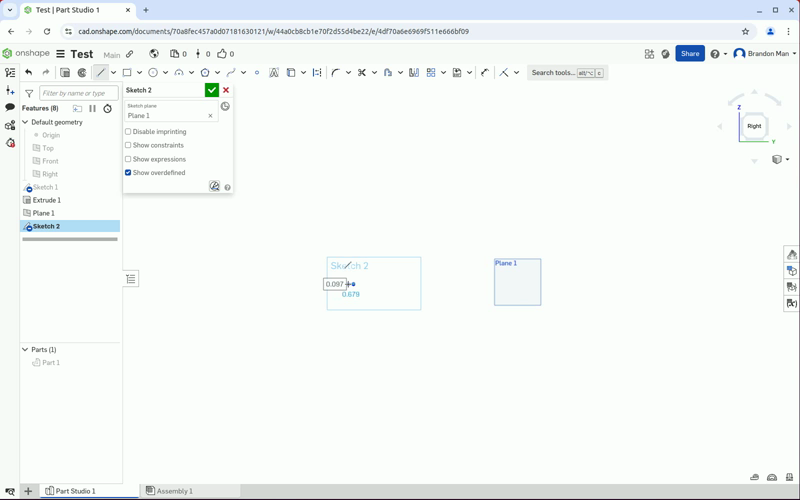
scroll(6)
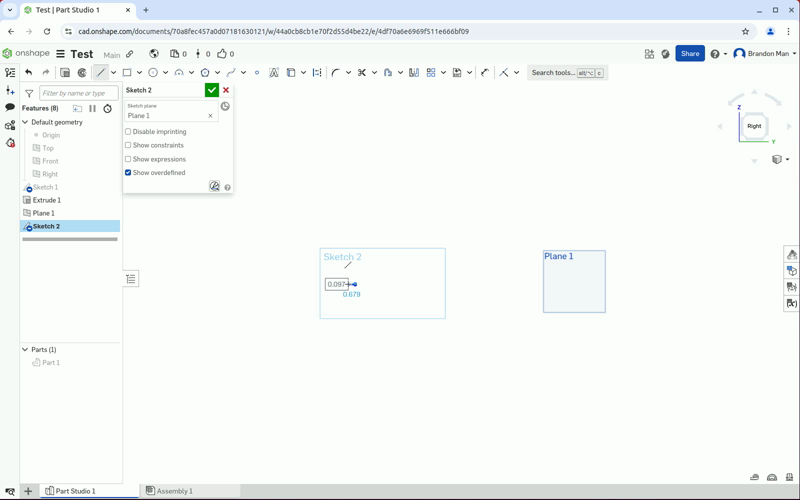
scroll(6)
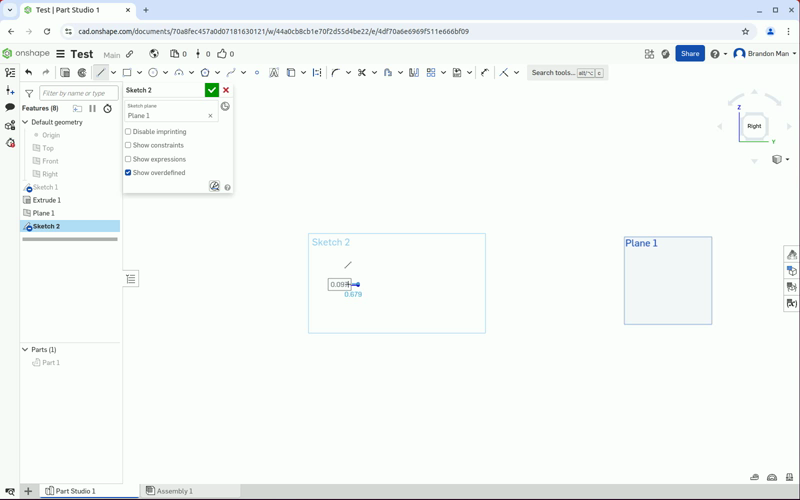
scroll(6)
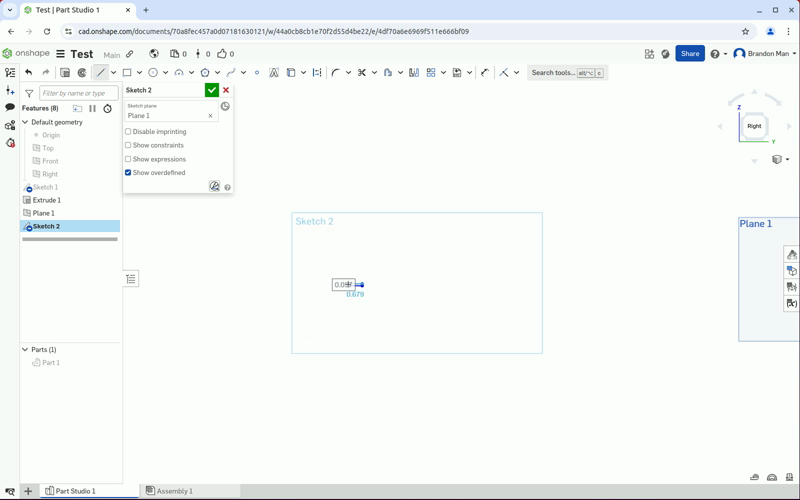
scroll(6)
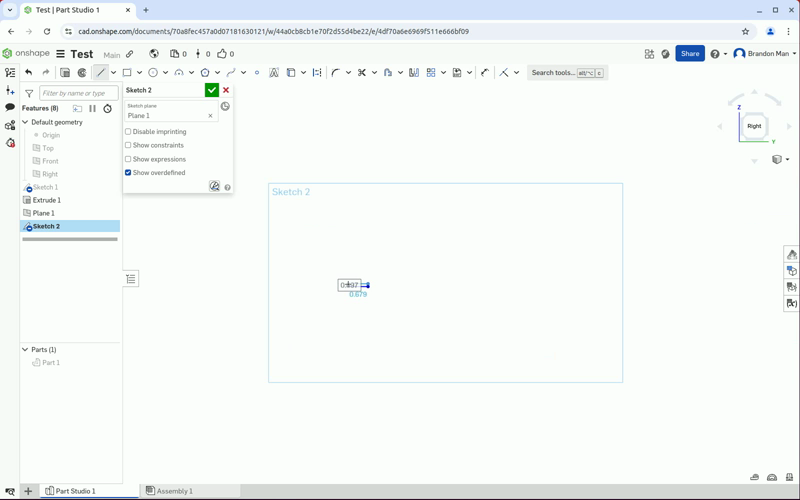
scroll(6)
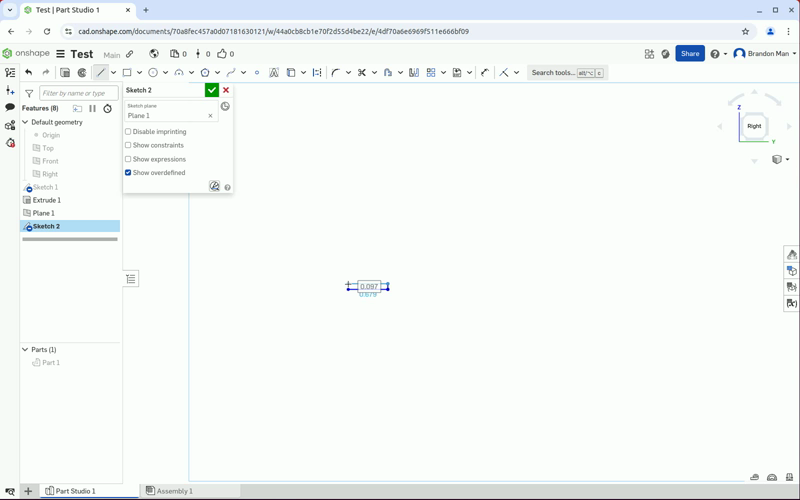
click(348, 283)
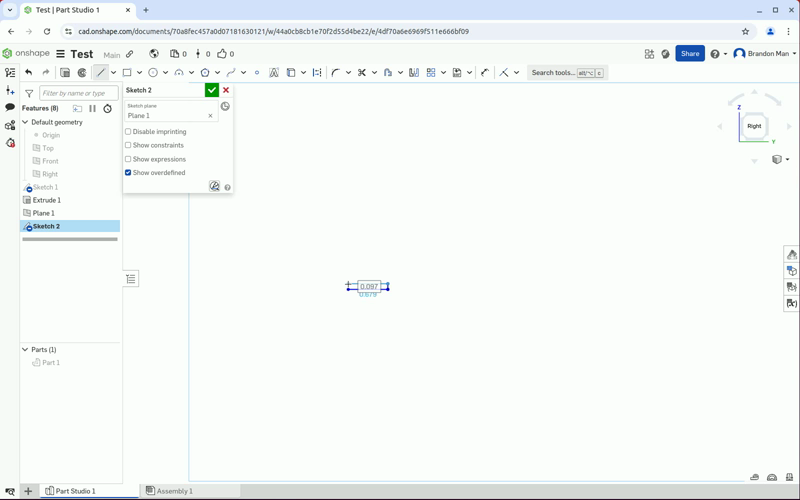
scroll(-6)
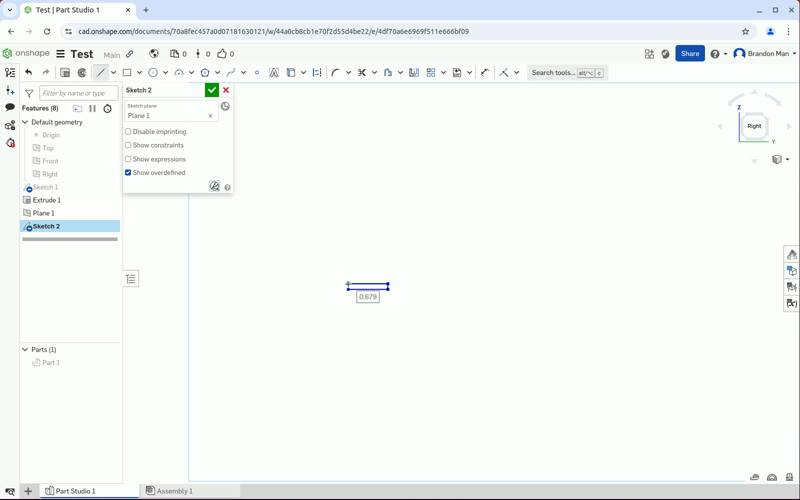
scroll(-6)
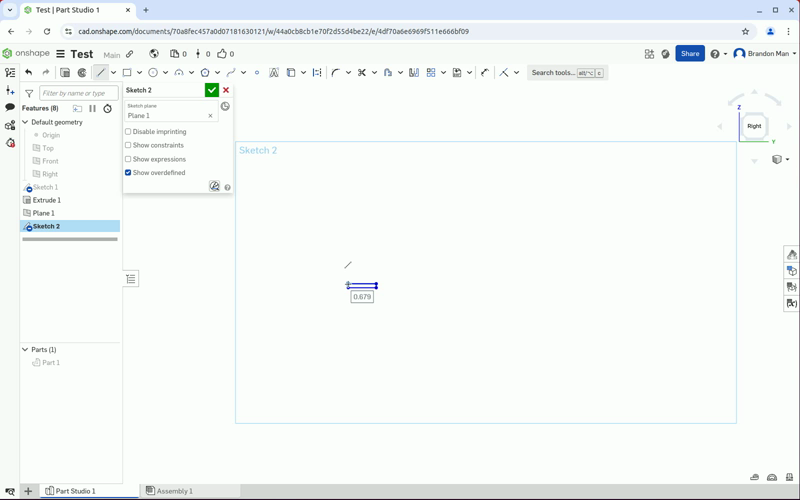
scroll(-6)
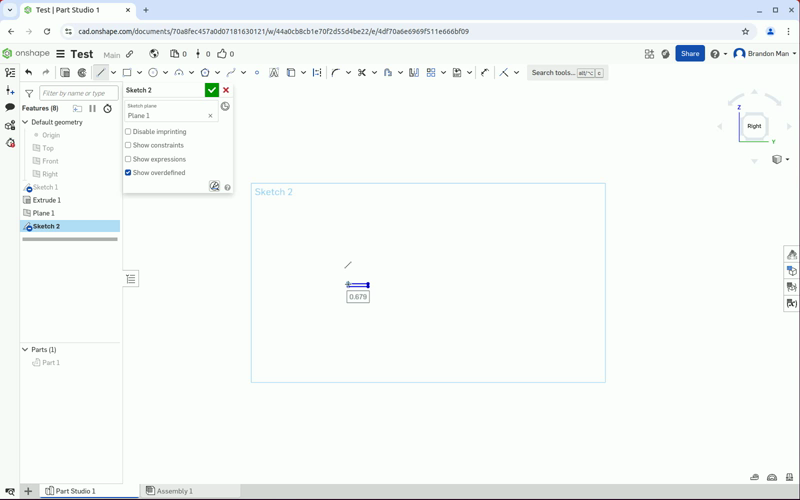
scroll(-6)
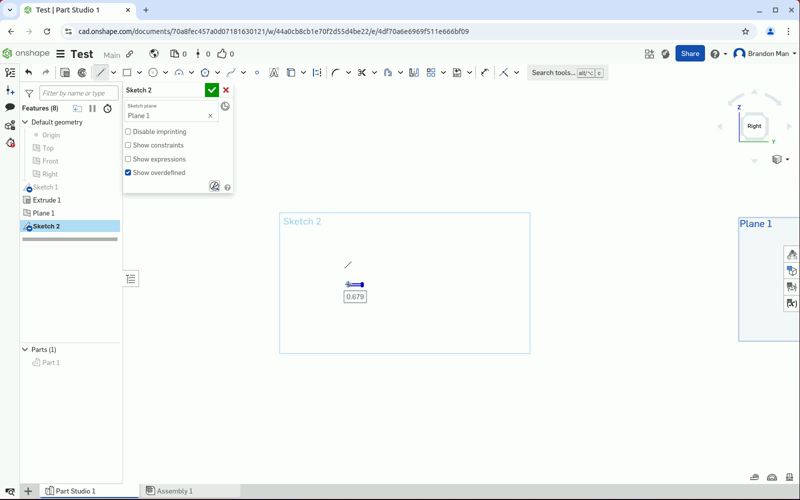
scroll(-6)
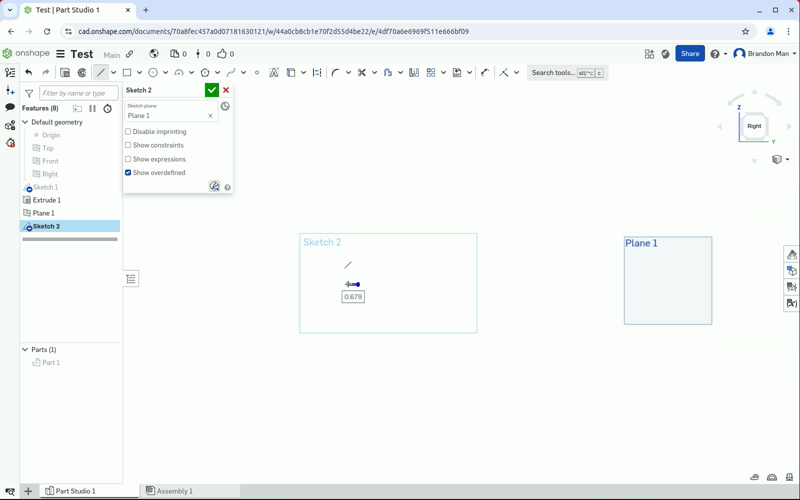
scroll(-6)
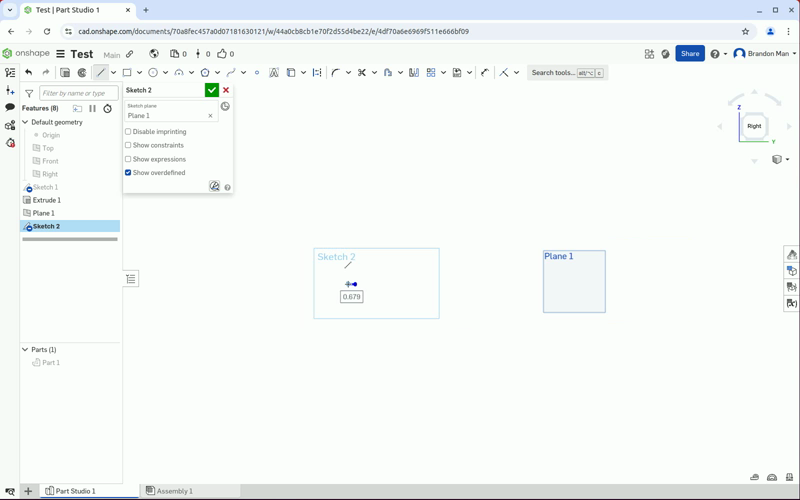
scroll(-6)
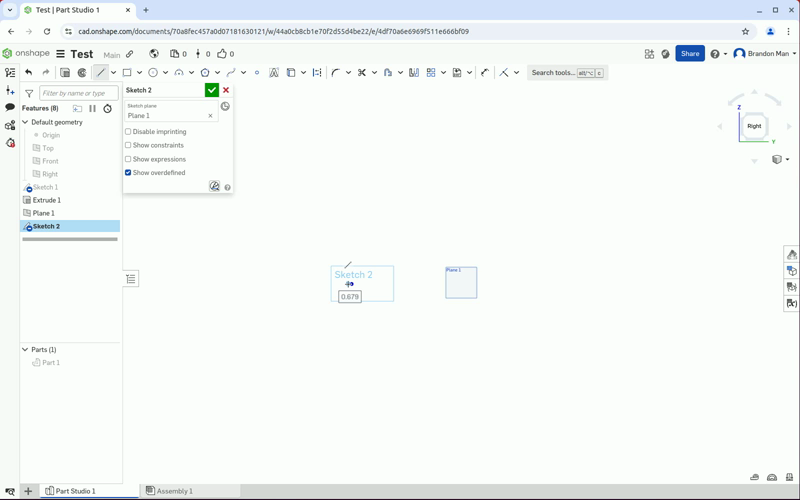
key_up(shift)
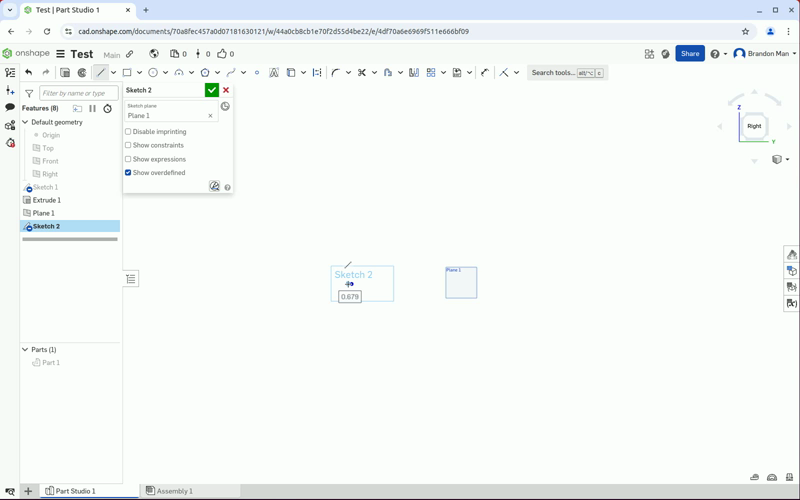
mouse_move(378, 283)
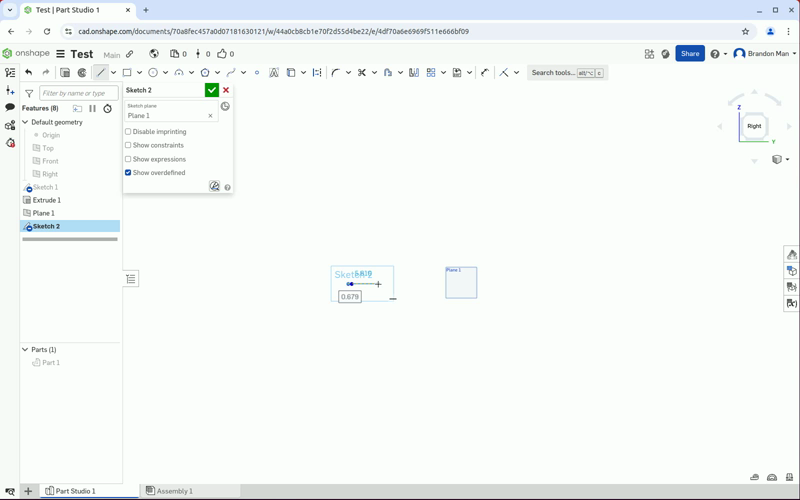
key_down(shift)
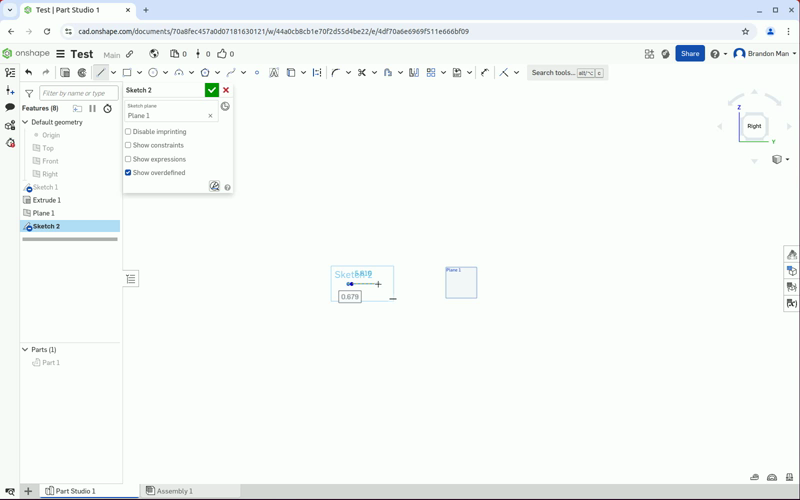
mouse_move(348, 284)
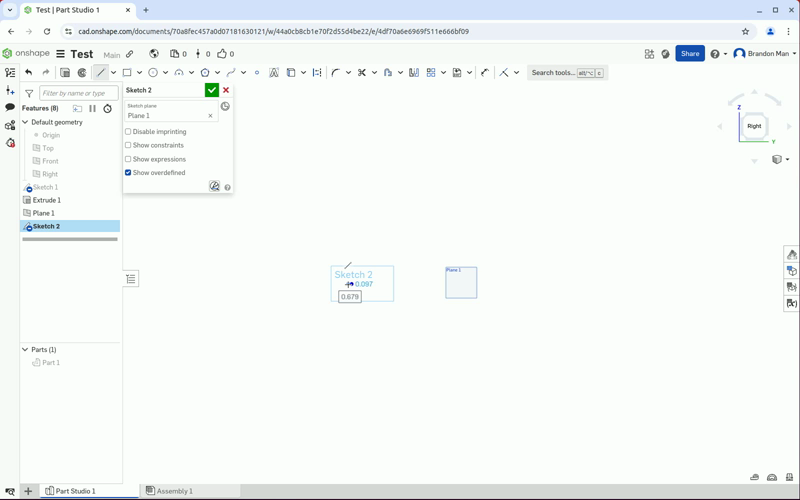
scroll(6)
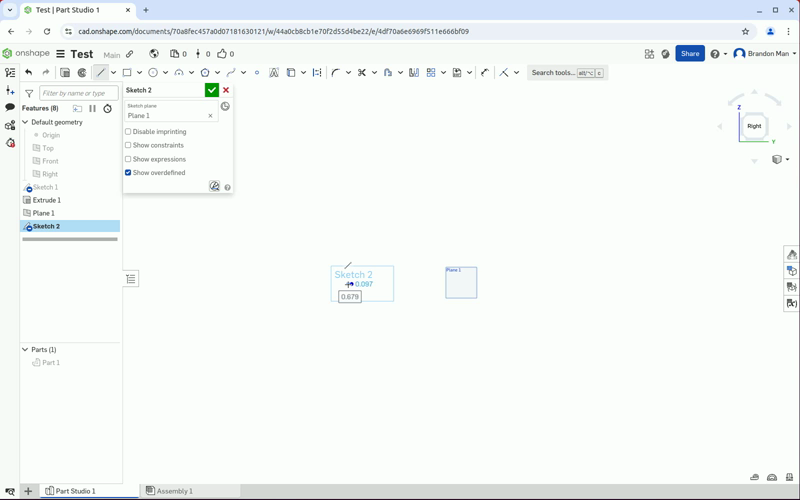
scroll(6)
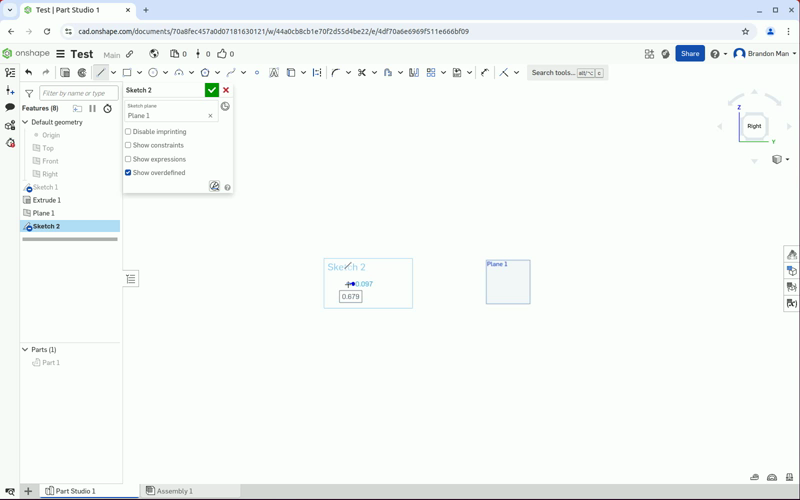
scroll(6)
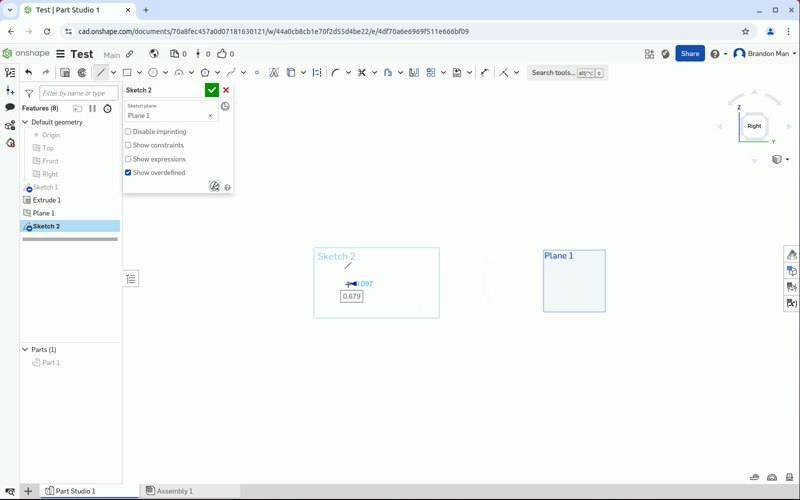
scroll(6)
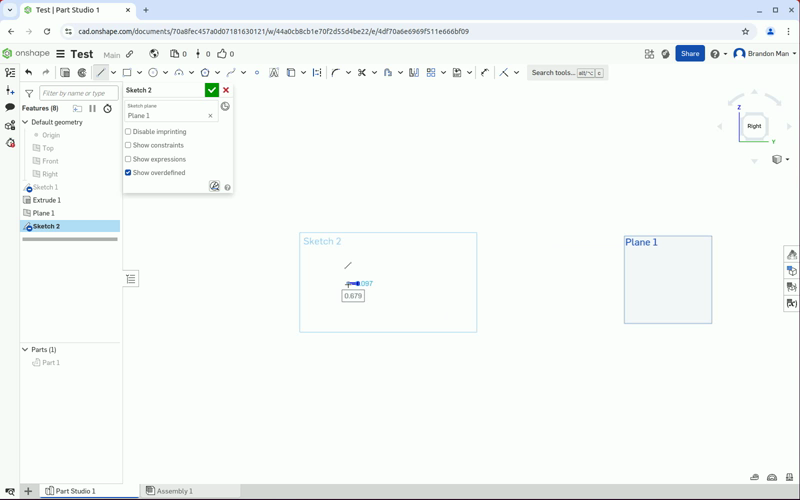
scroll(6)
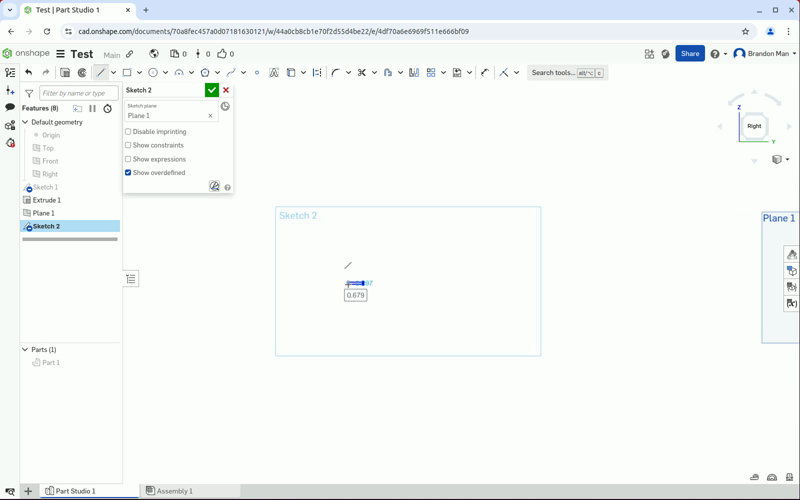
scroll(6)
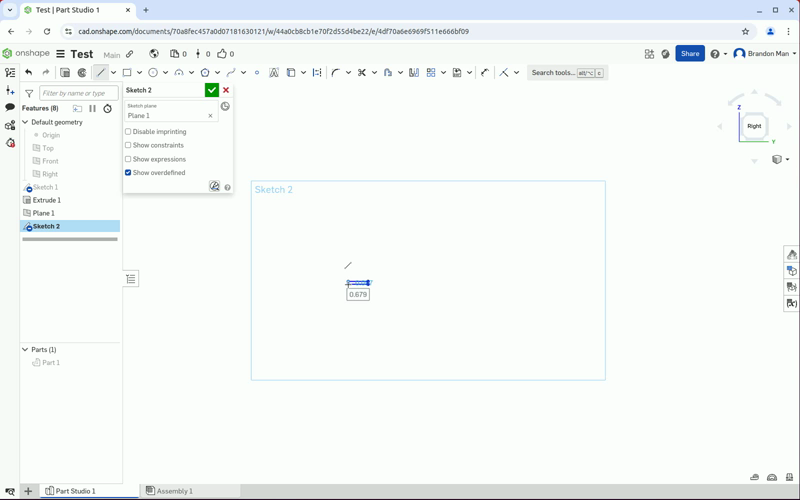
scroll(6)
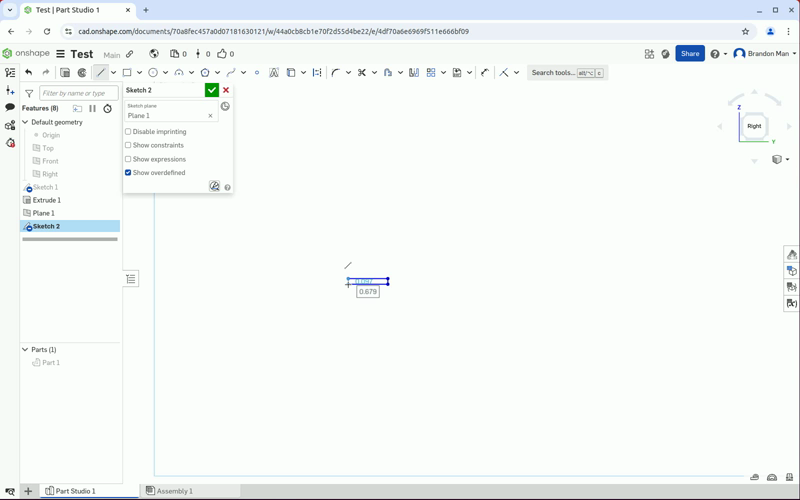
key_up(shift)
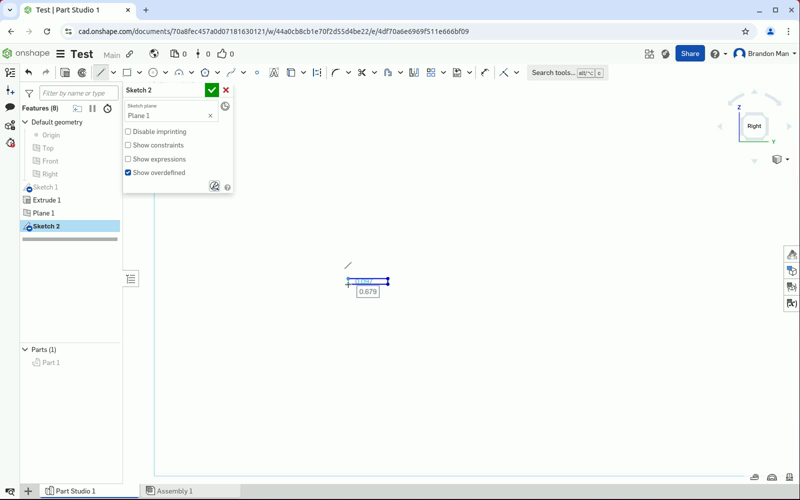
click(348, 284)
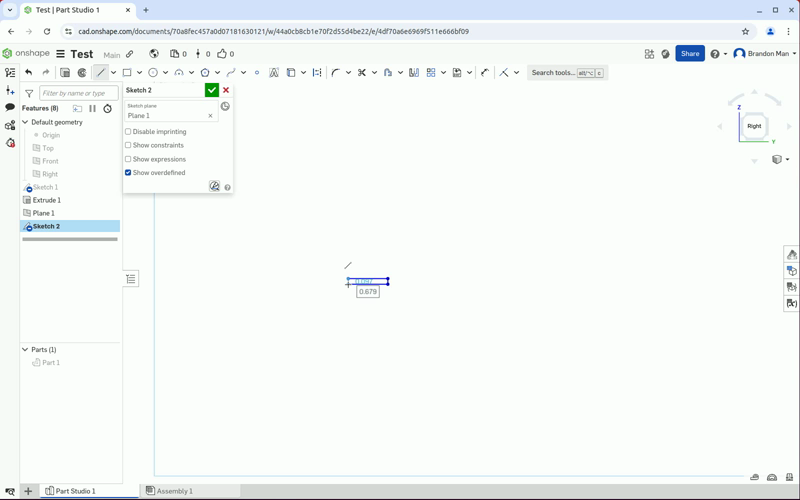
scroll(-6)
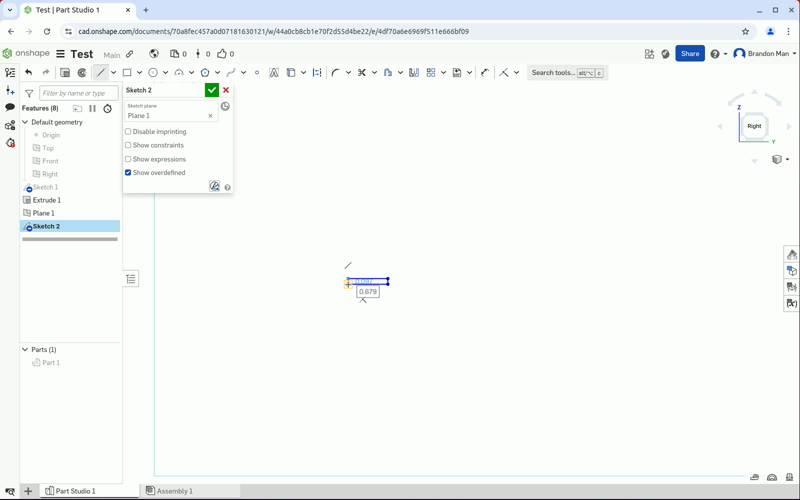
scroll(-6)
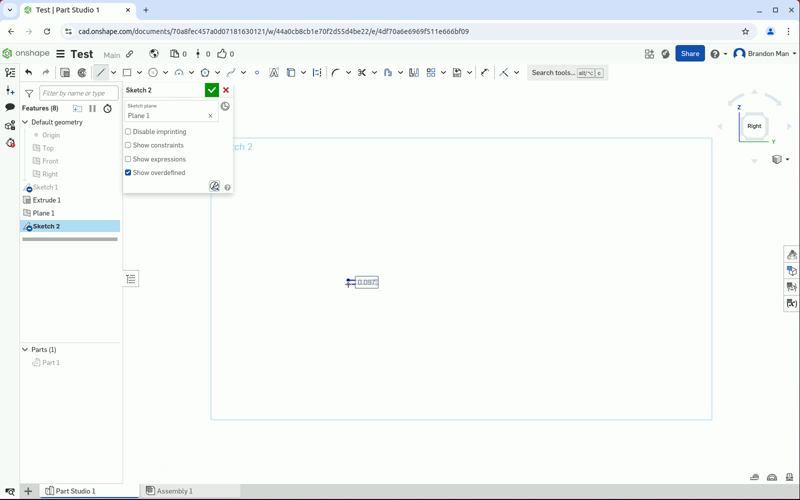
scroll(-6)
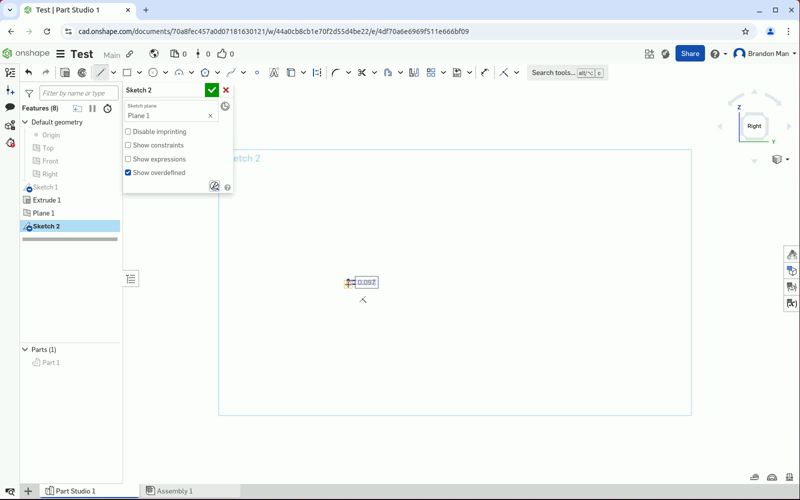
scroll(-6)
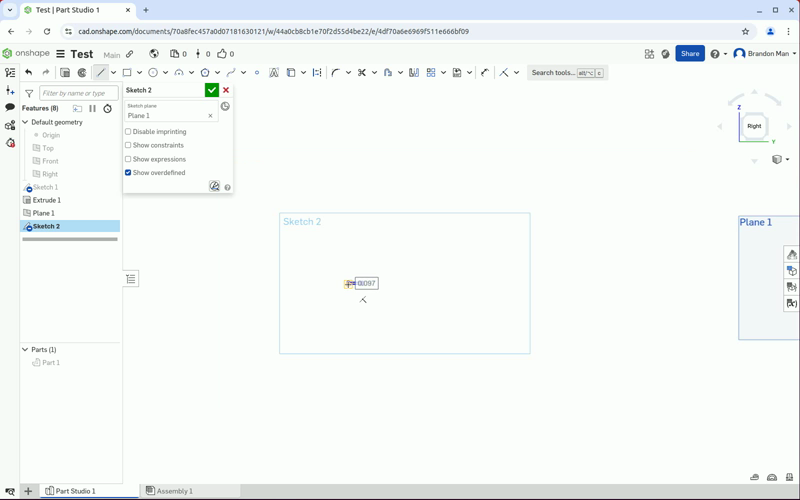
scroll(-6)
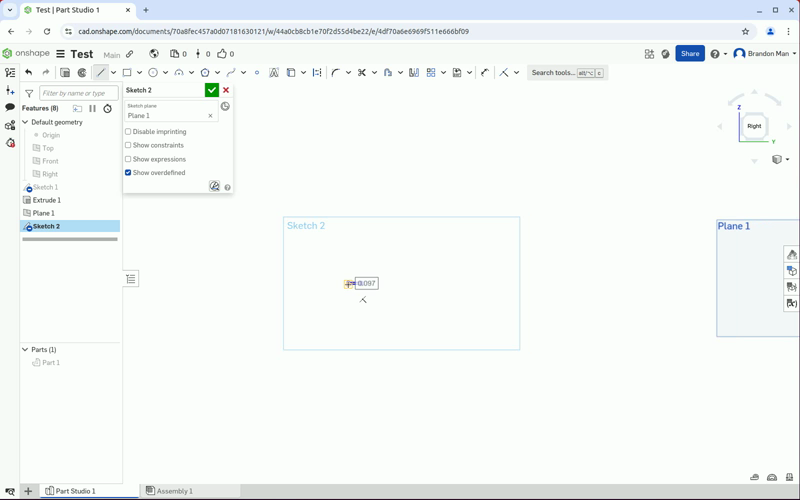
scroll(-6)
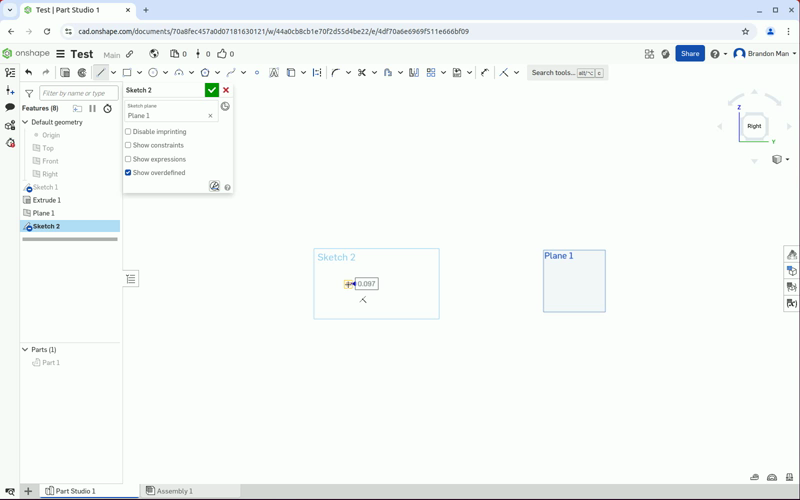
scroll(-6)
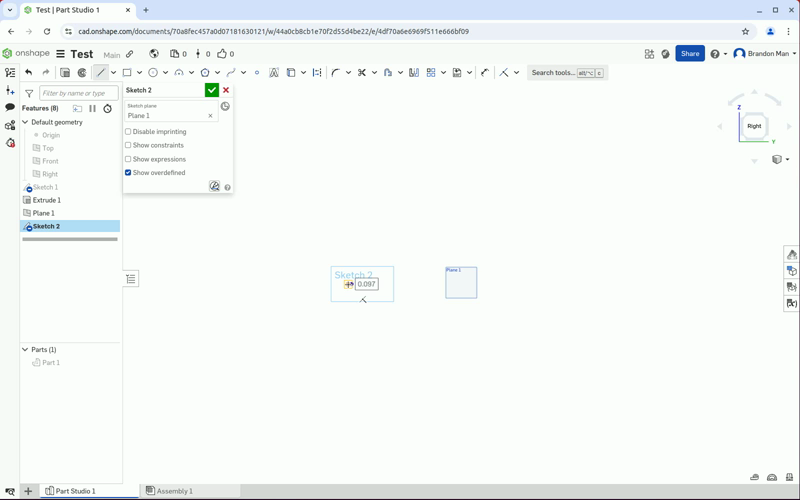
key(esc)
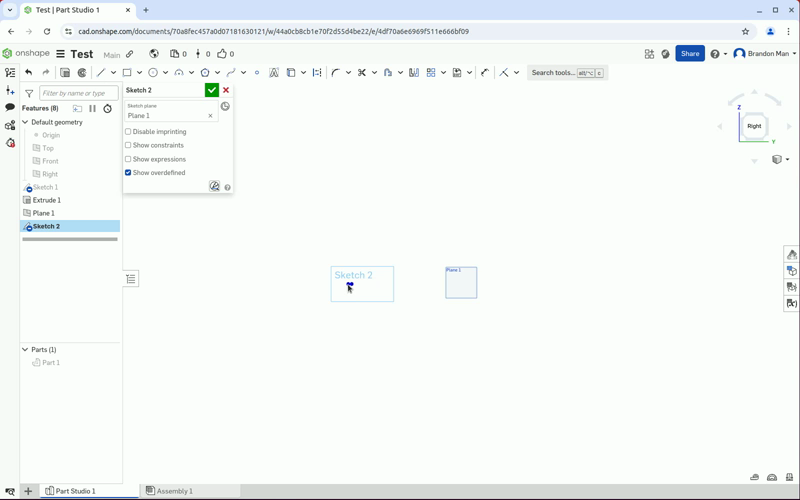
mouse_move(350, 283)
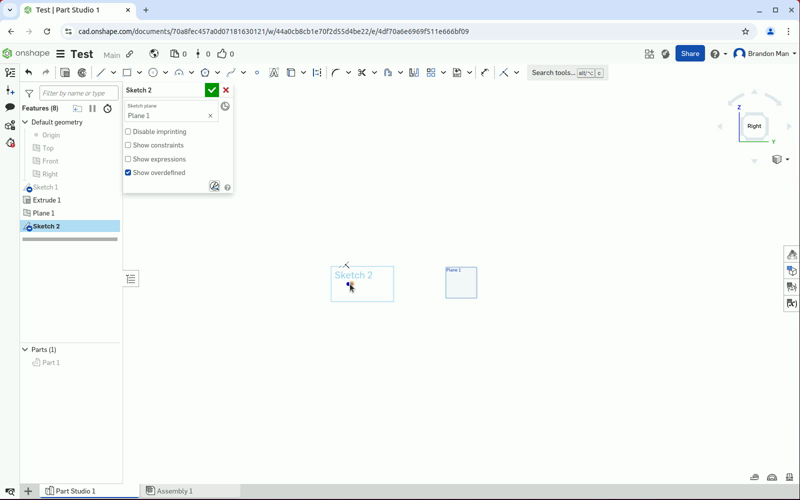
scroll(6)
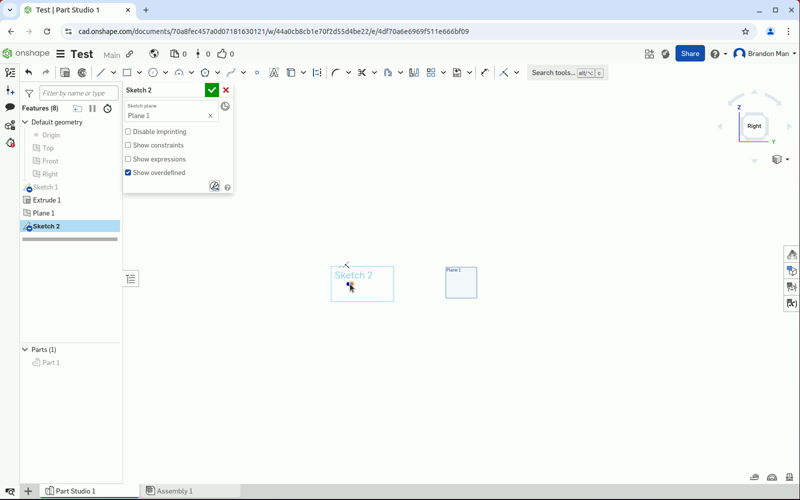
scroll(6)
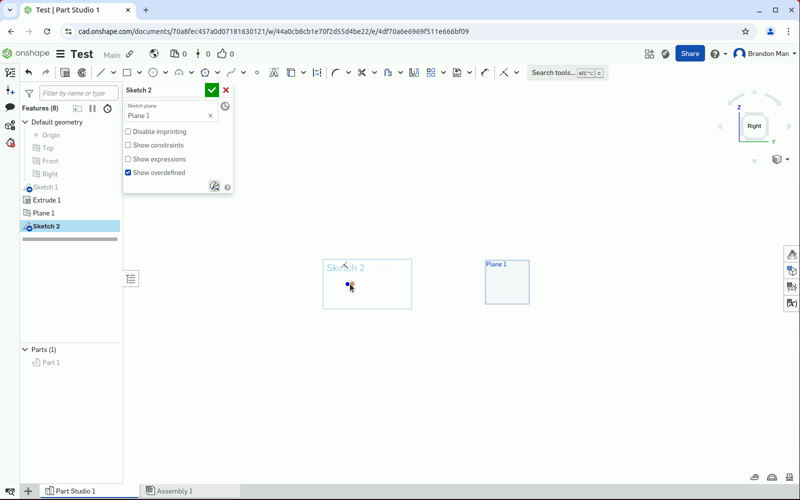
scroll(6)
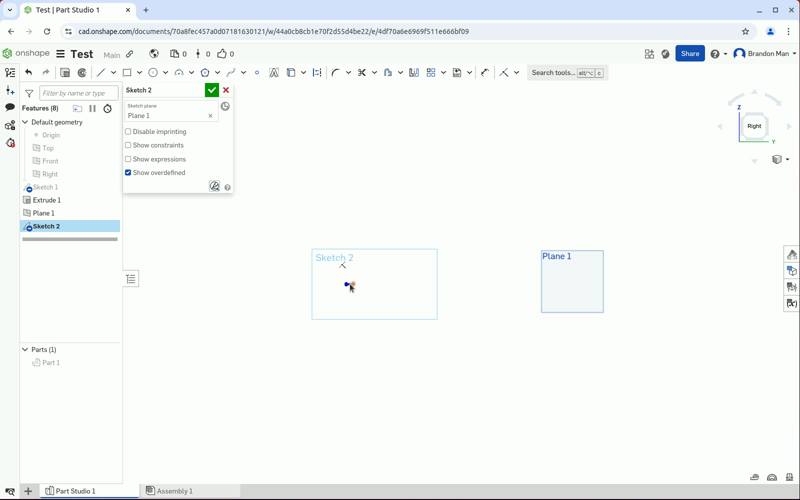
scroll(6)
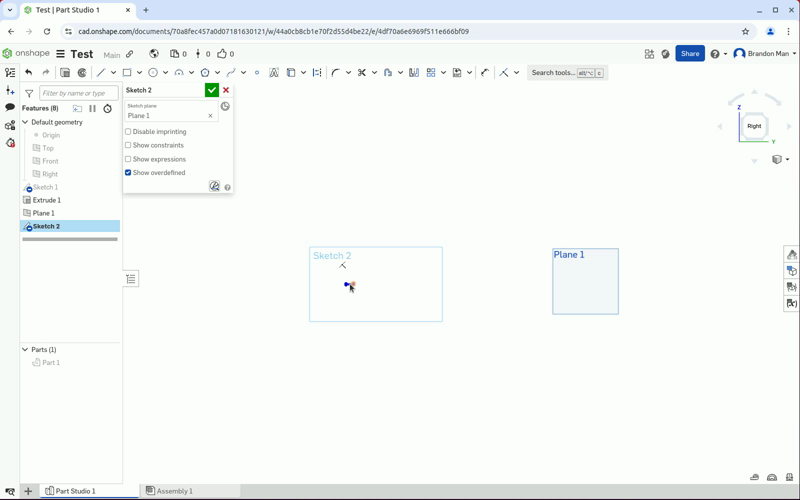
scroll(6)
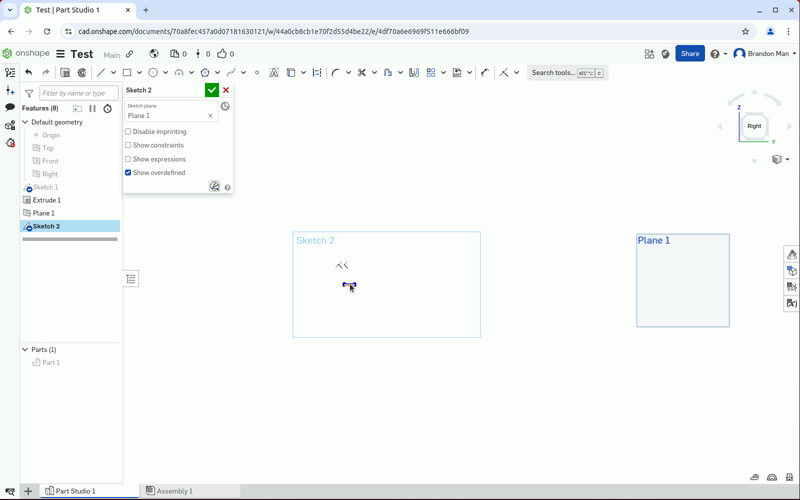
scroll(6)
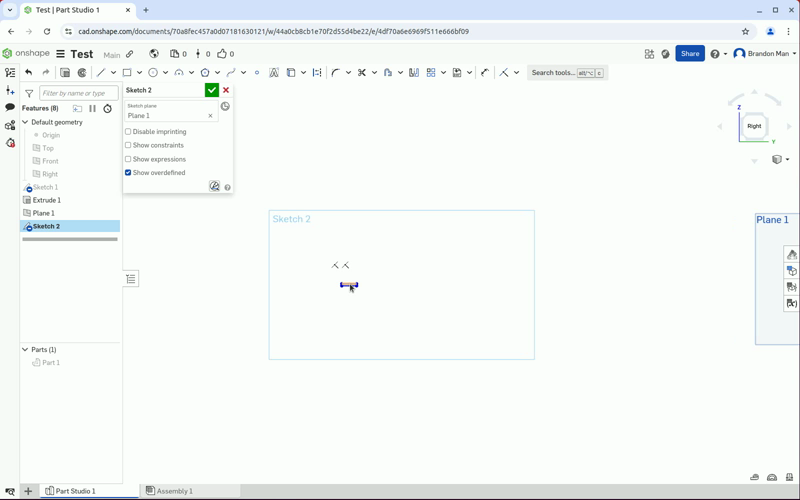
scroll(6)
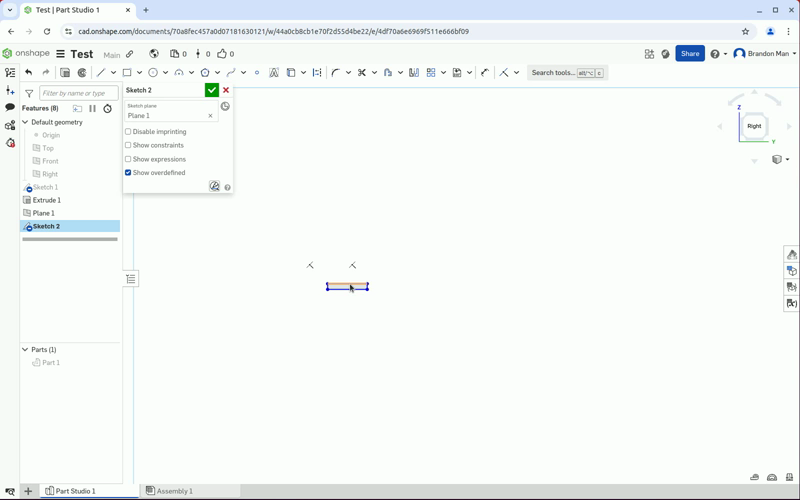
click(350, 283)
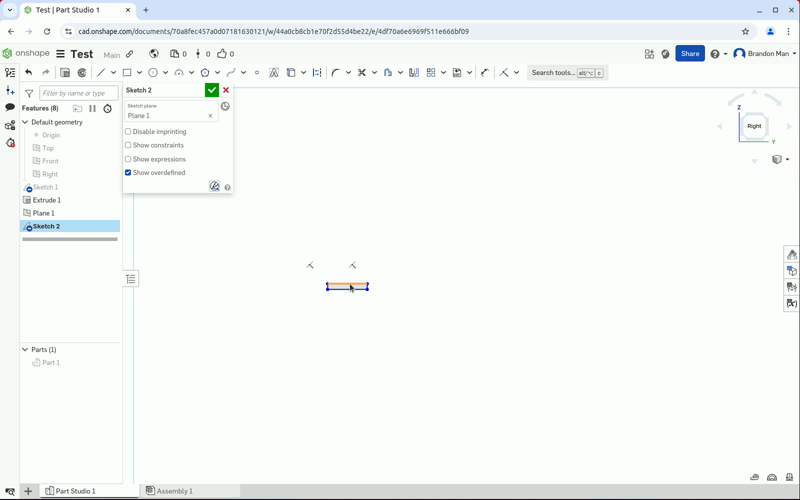
scroll(-6)
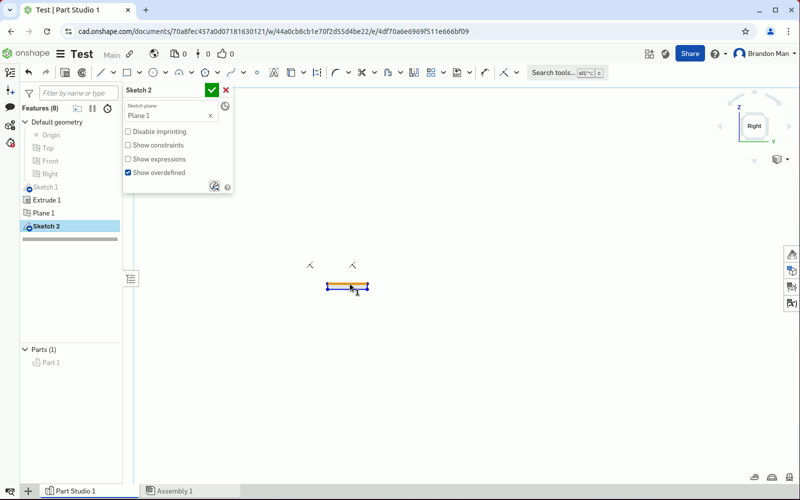
scroll(-6)
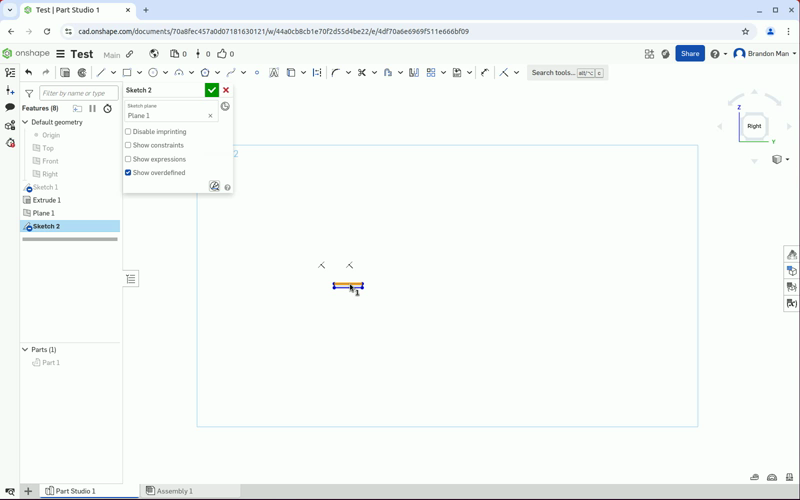
scroll(-6)
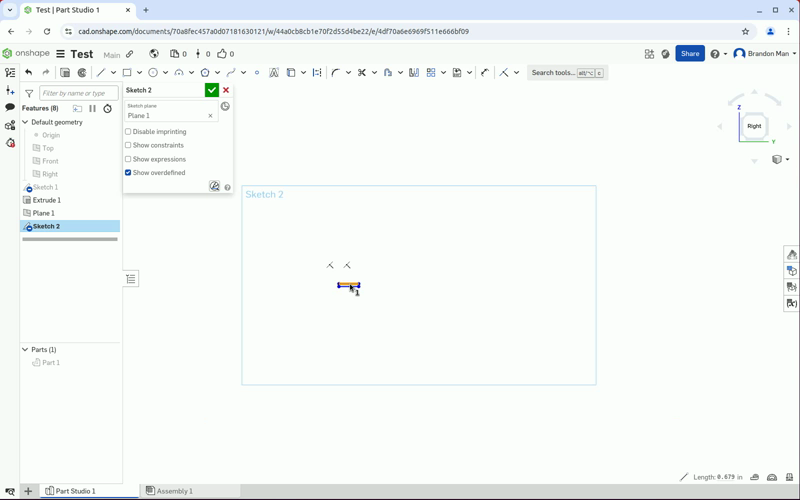
scroll(-6)
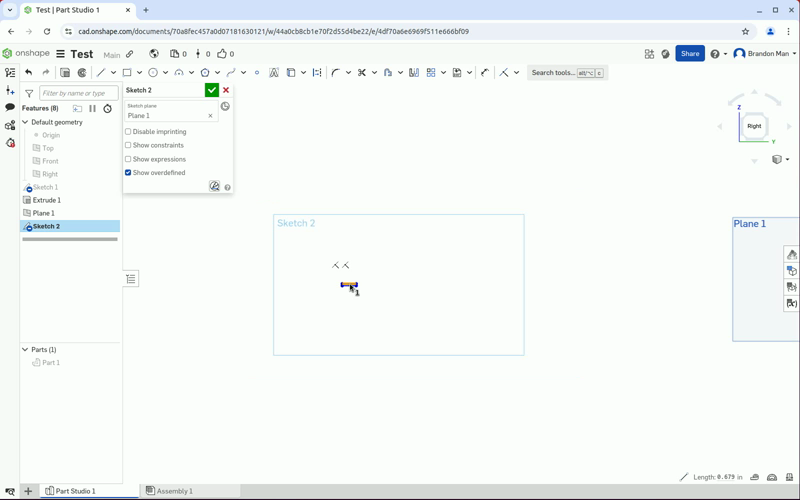
scroll(-6)
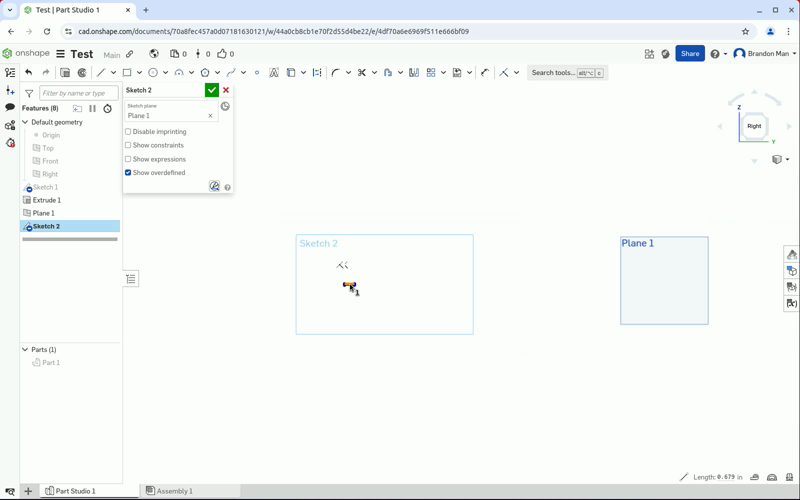
scroll(-6)
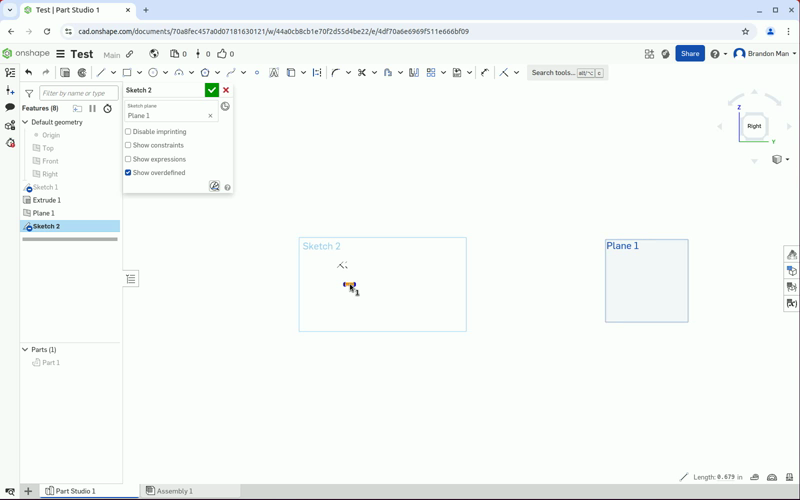
scroll(-6)
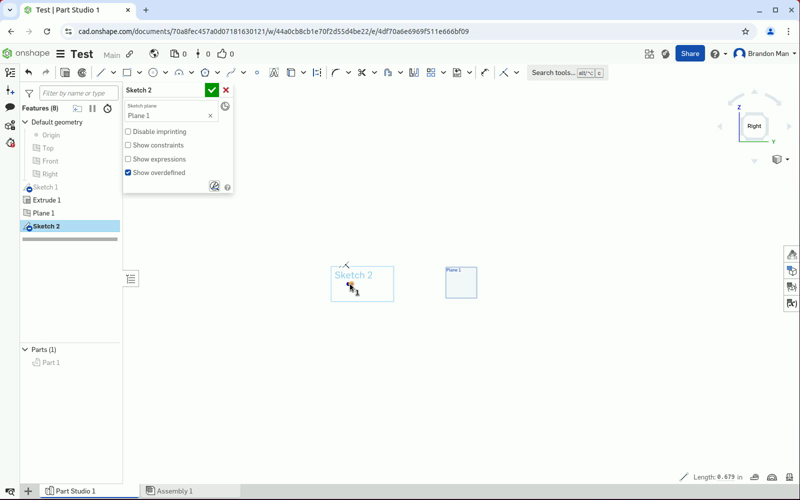
mouse_move(73, 352)
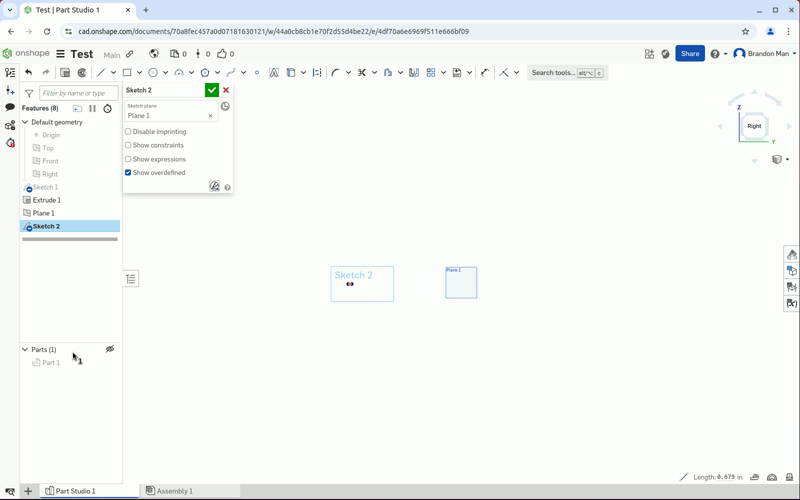
key(shift+y)
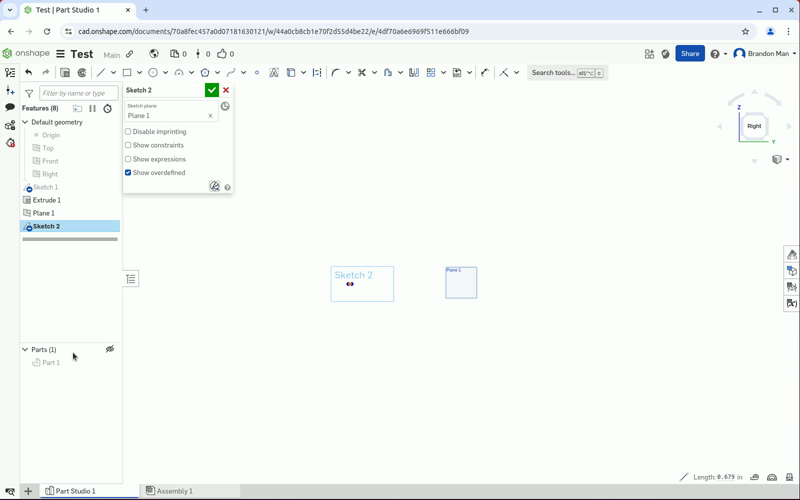
key(shift+e)
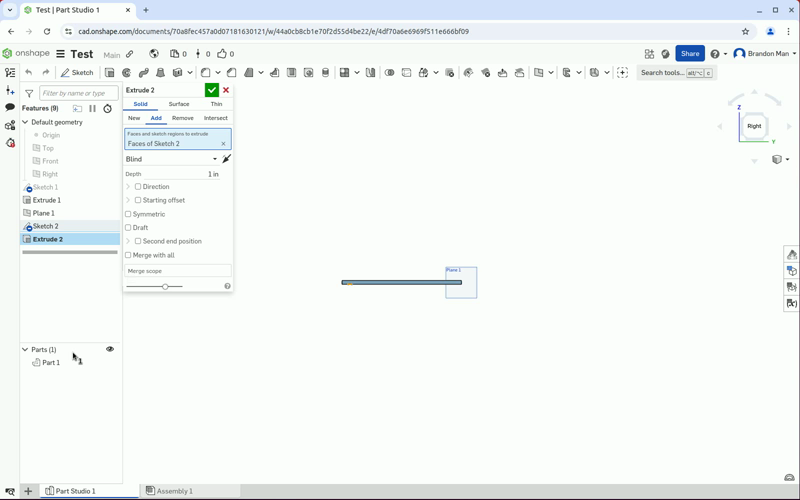
mouse_move(143, 106)
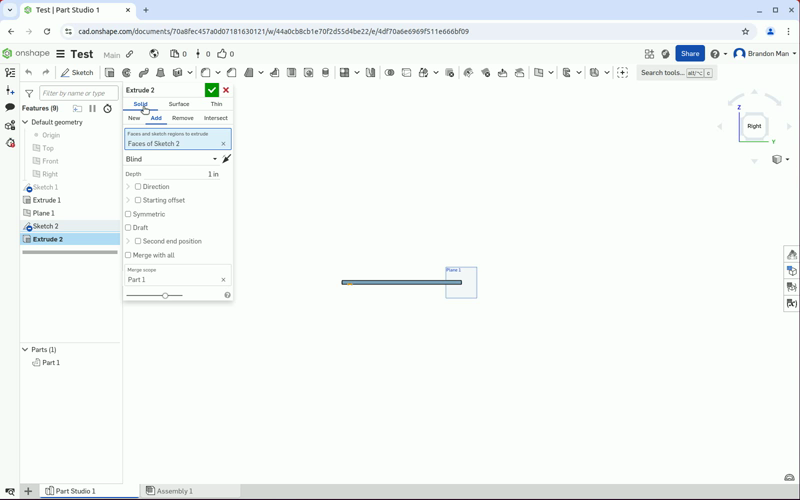
click(143, 106)
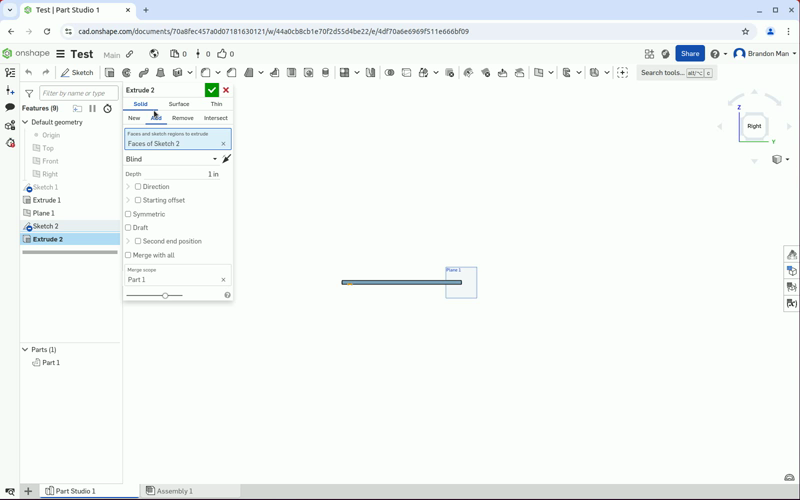
mouse_move(186, 120)
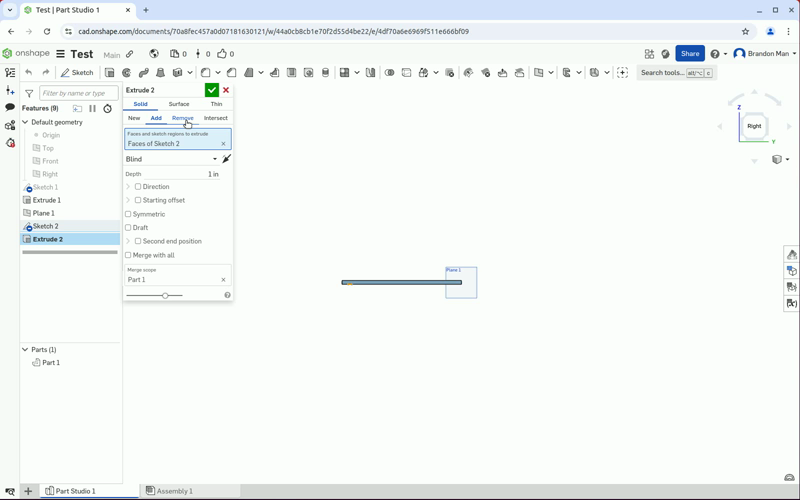
click(186, 120)
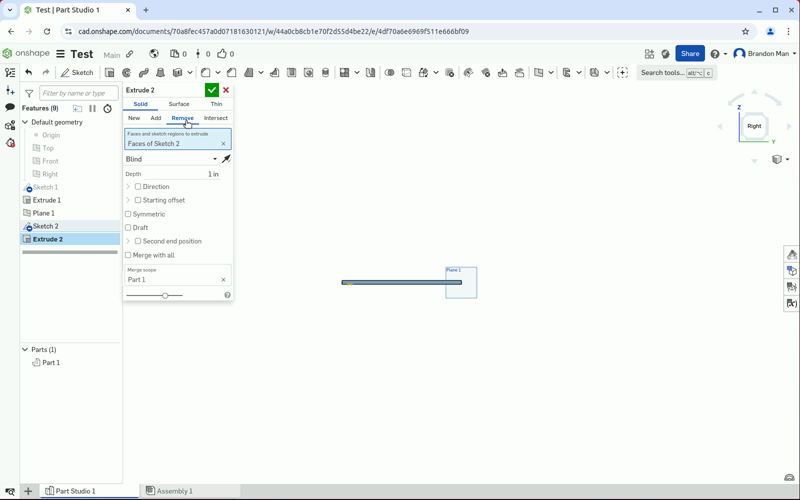
key(tab, 4)
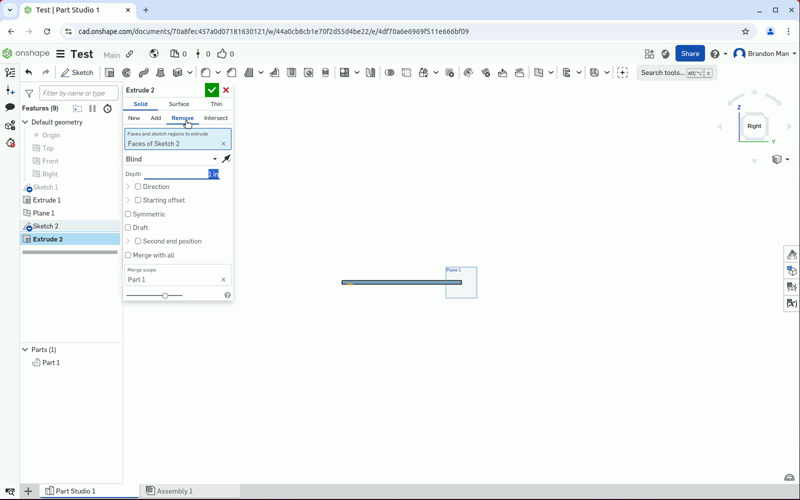
text(0.481)
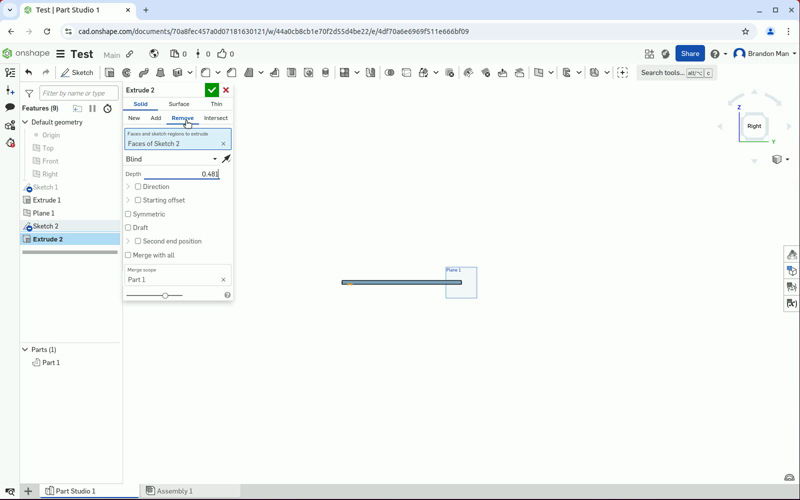
key(tab, 6)
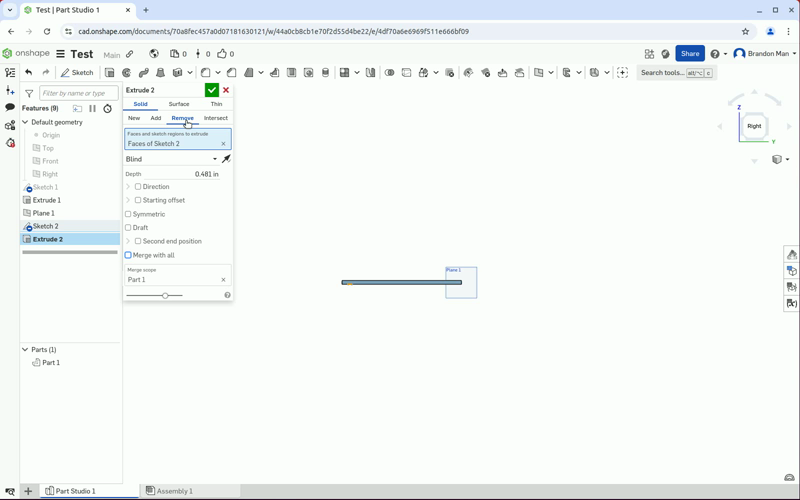
key(space)
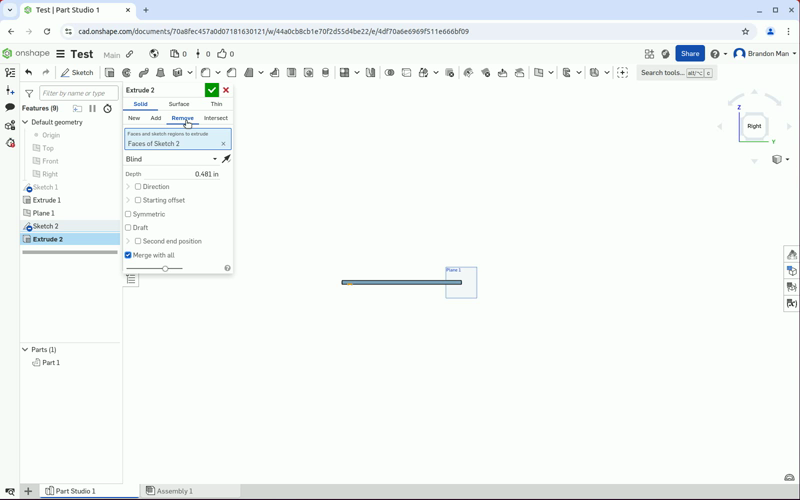
key(enter)
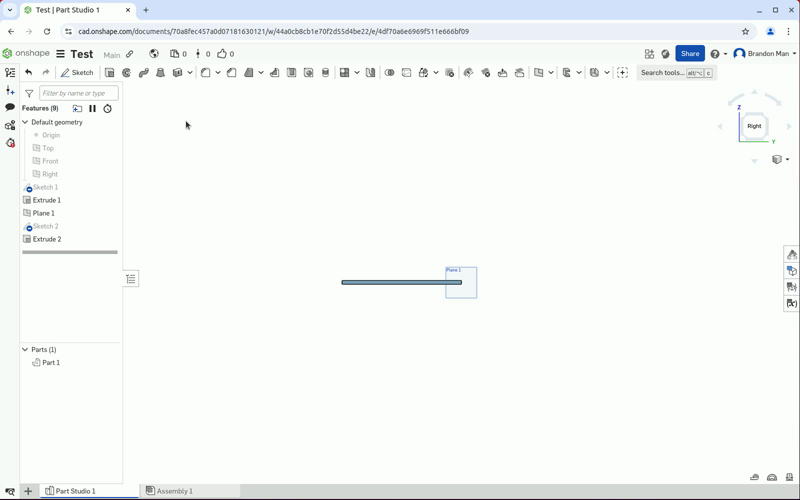
key(shift+h)
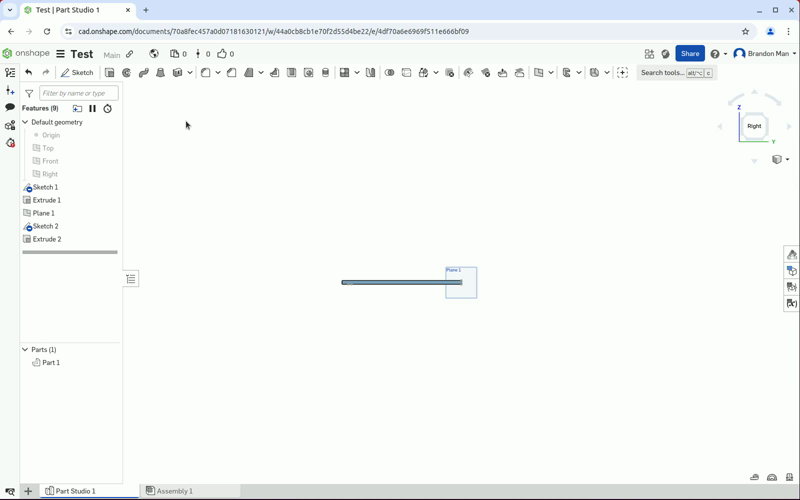
key(shift+h)
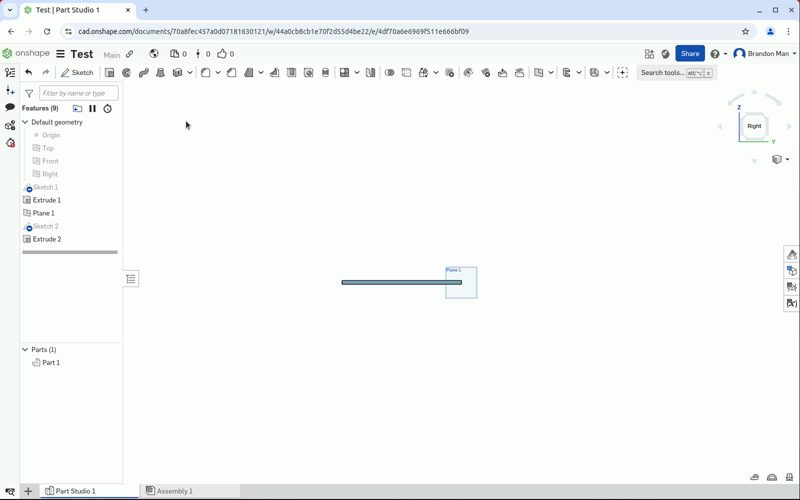
mouse_move(73, 189)
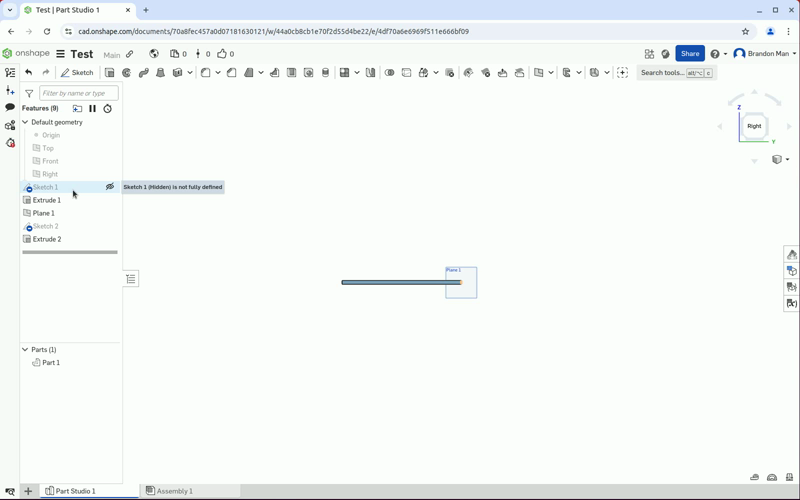
click(73, 189)
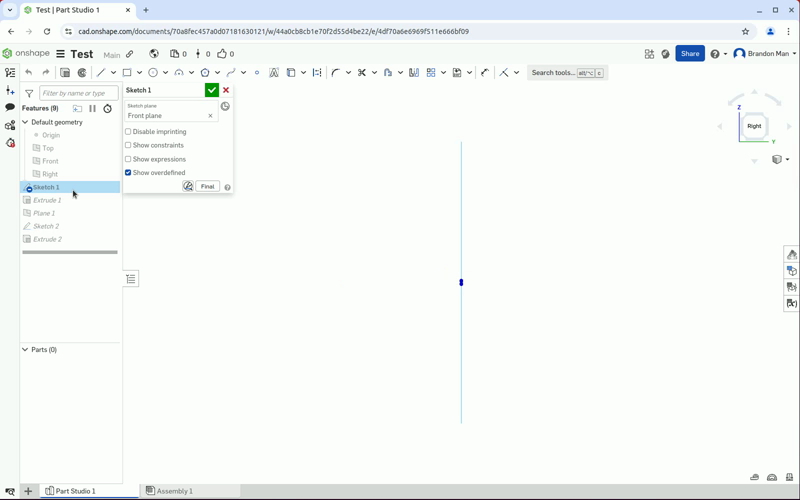
mouse_move(229, 92)
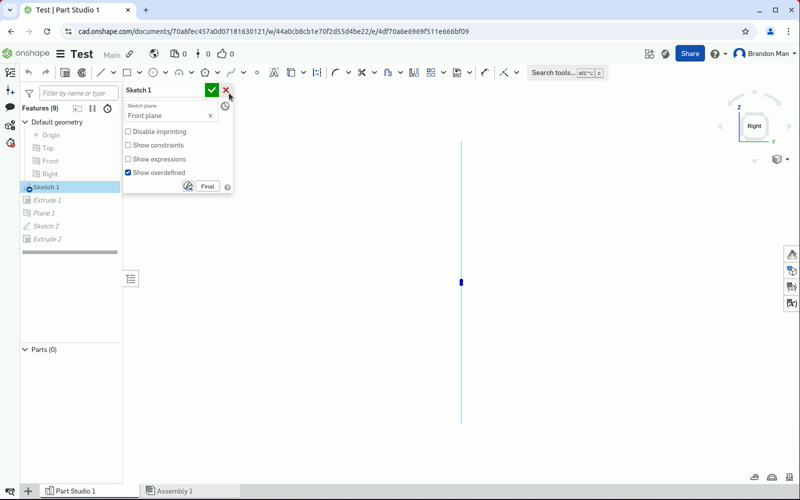
click(229, 92)
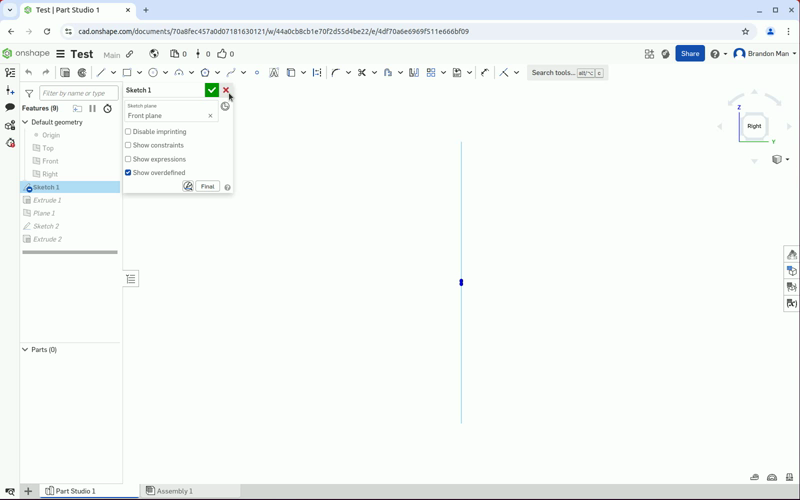
key(shift+s)
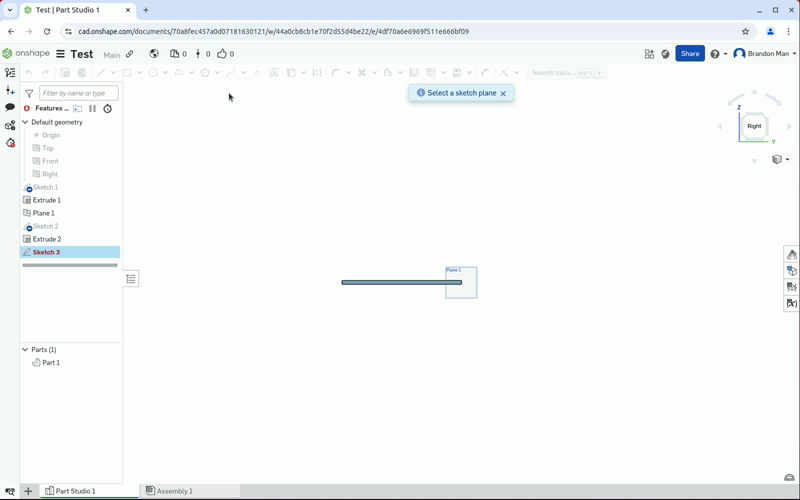
mouse_move(73, 215)
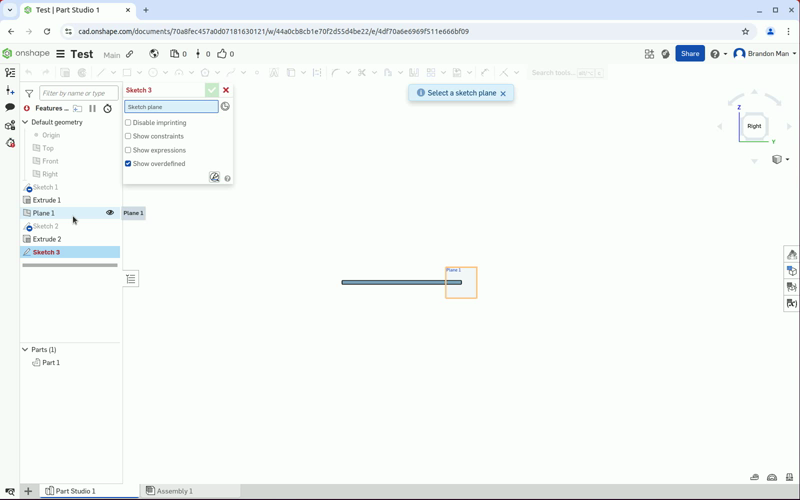
click(73, 215)
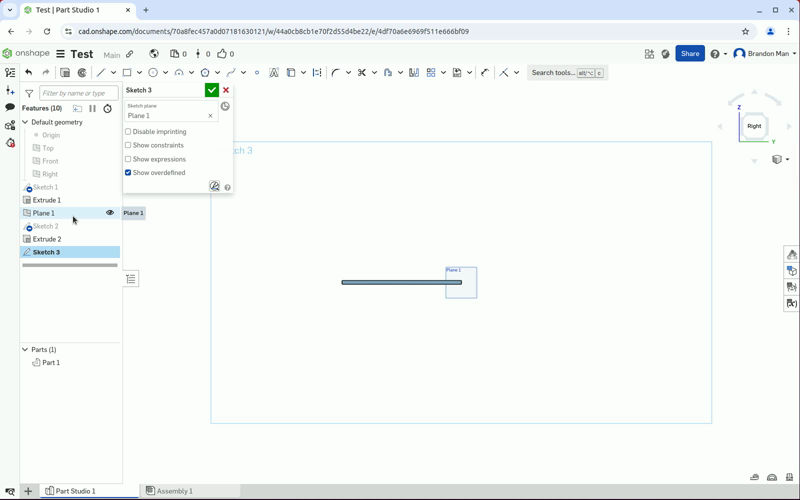
mouse_move(73, 352)
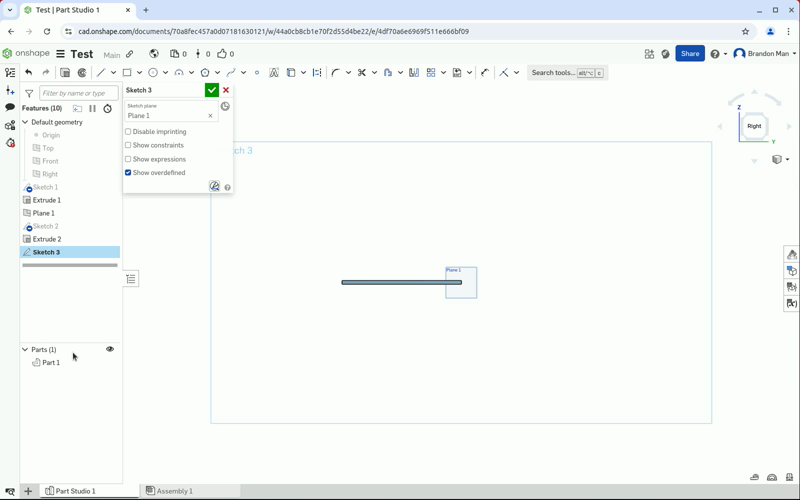
key(y)
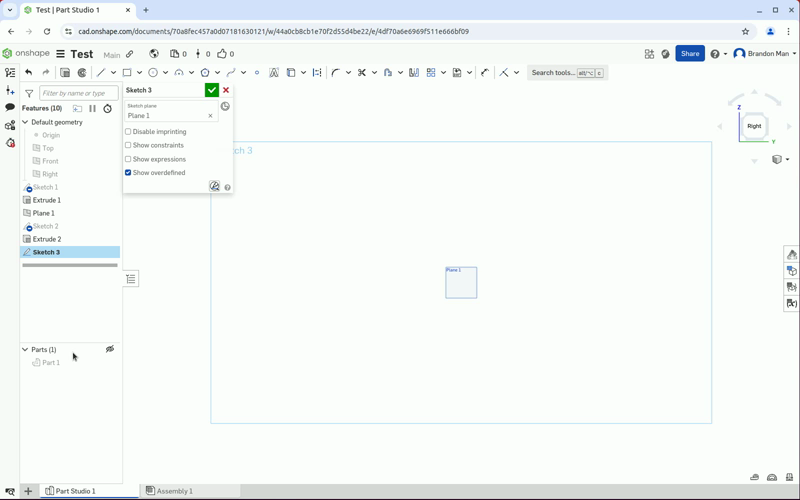
key(l)
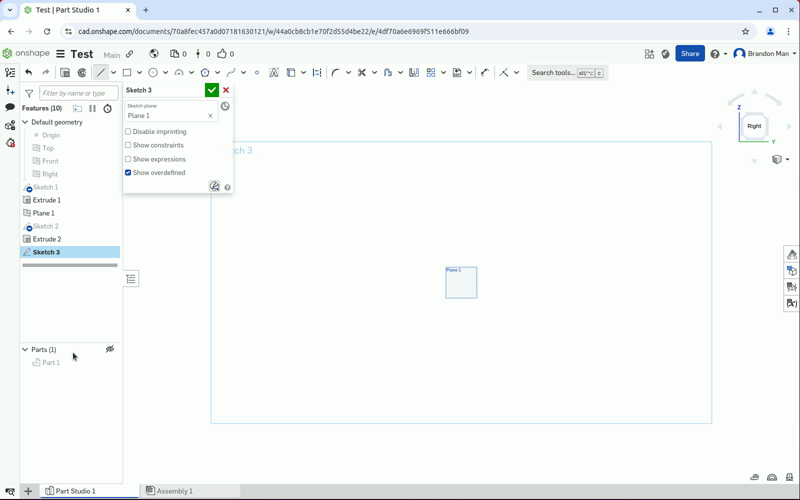
key_down(shift)
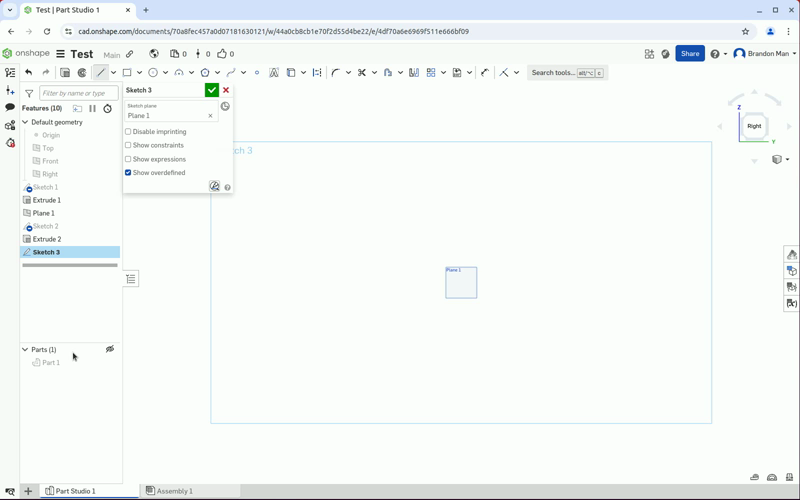
mouse_move(458, 284)
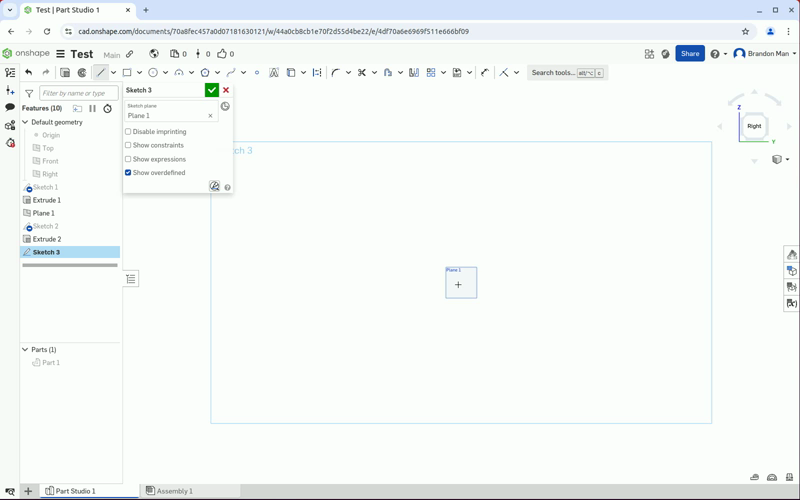
click(458, 284)
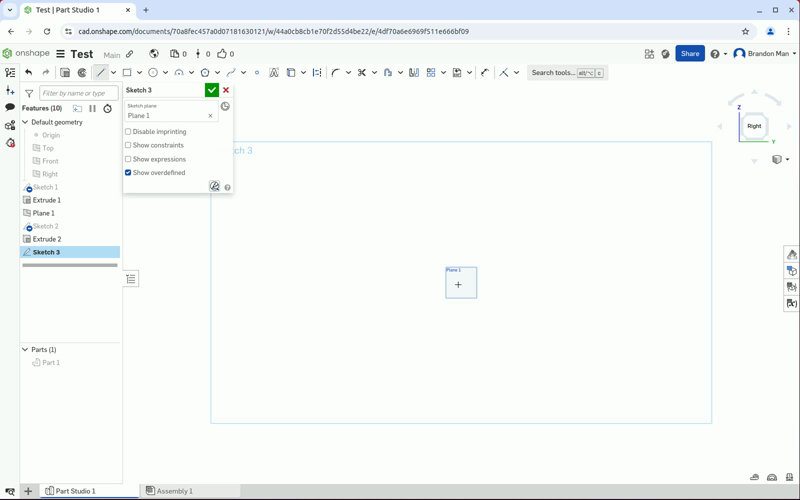
key_up(shift)
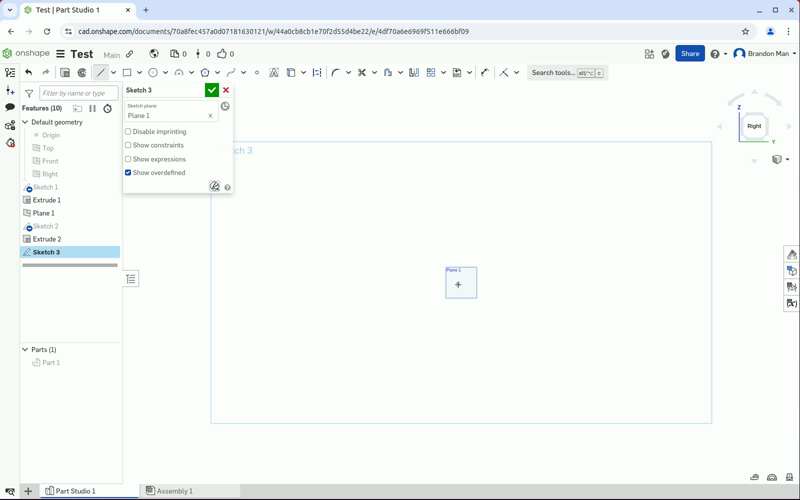
key_down(shift)
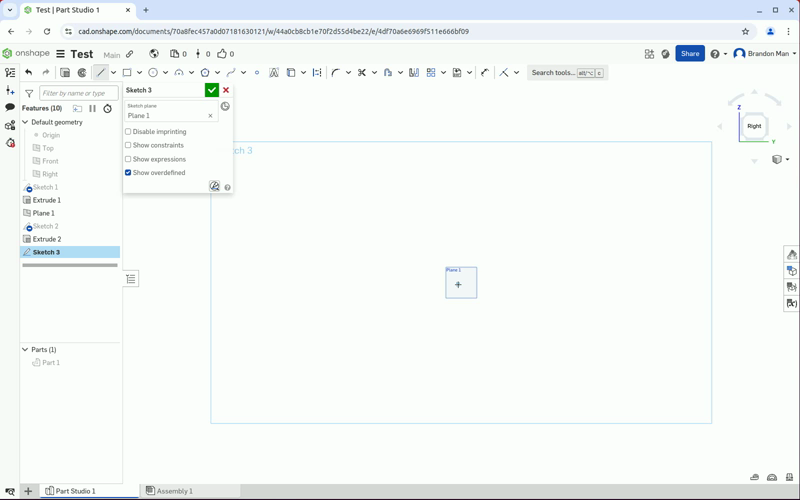
mouse_move(488, 284)
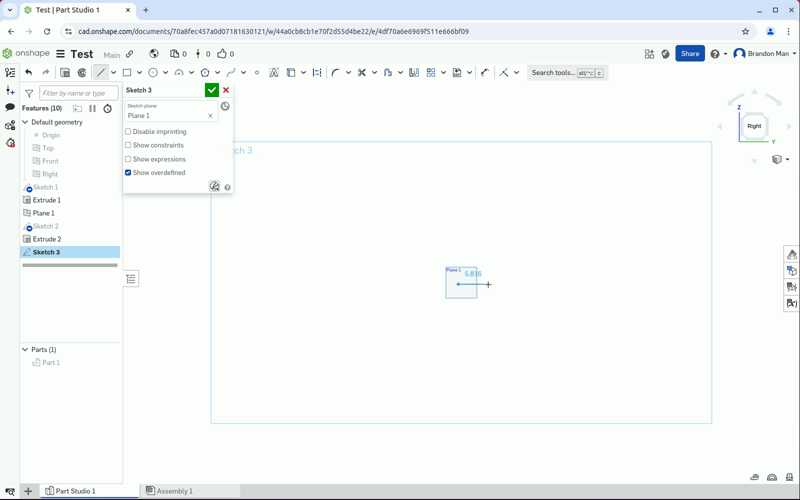
mouse_move(461, 284)
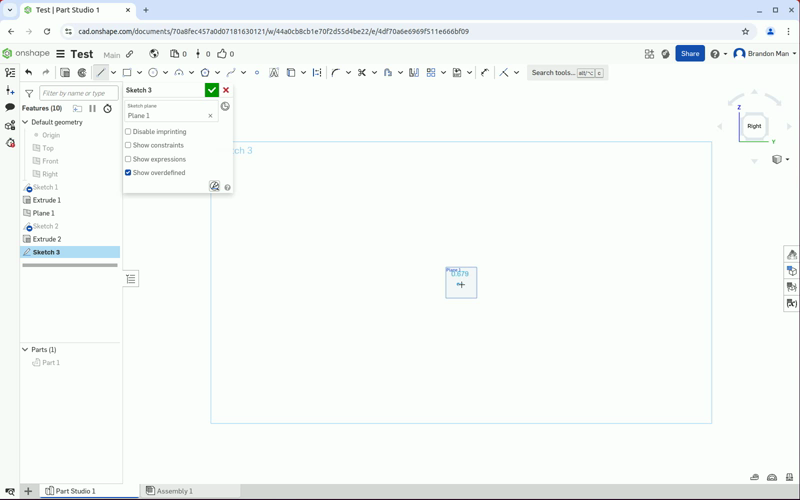
scroll(6)
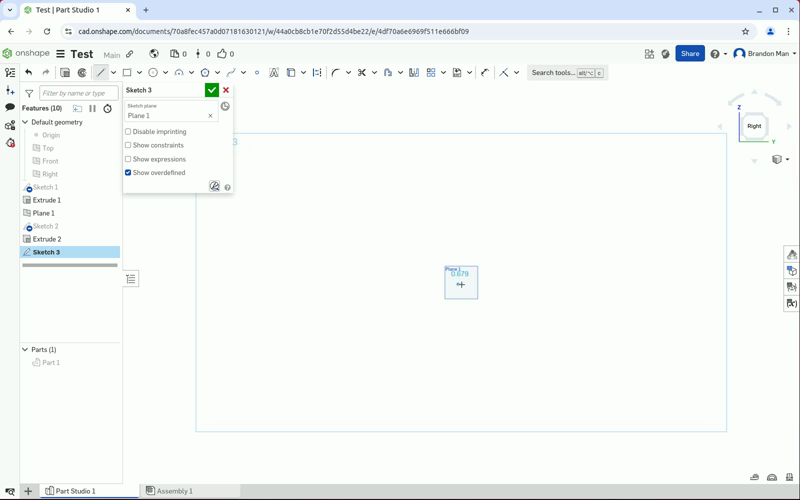
scroll(6)
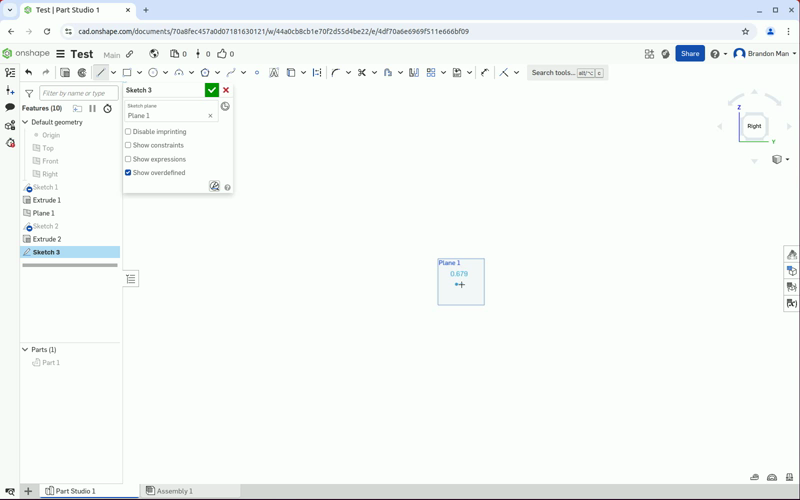
scroll(6)
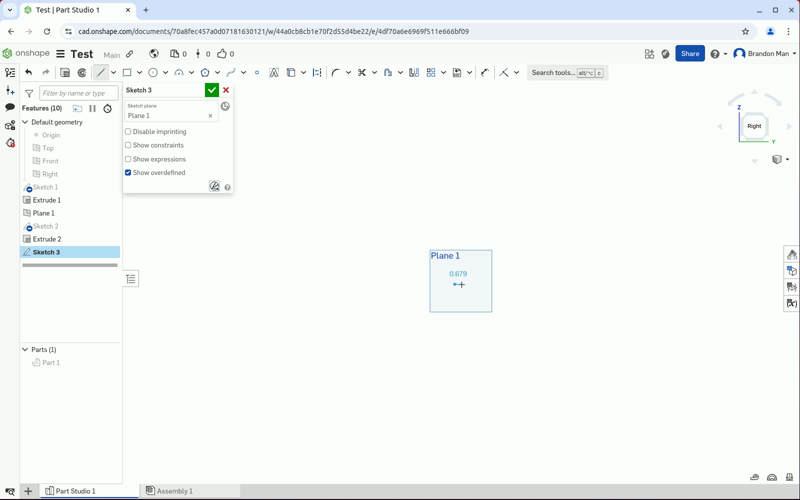
scroll(6)
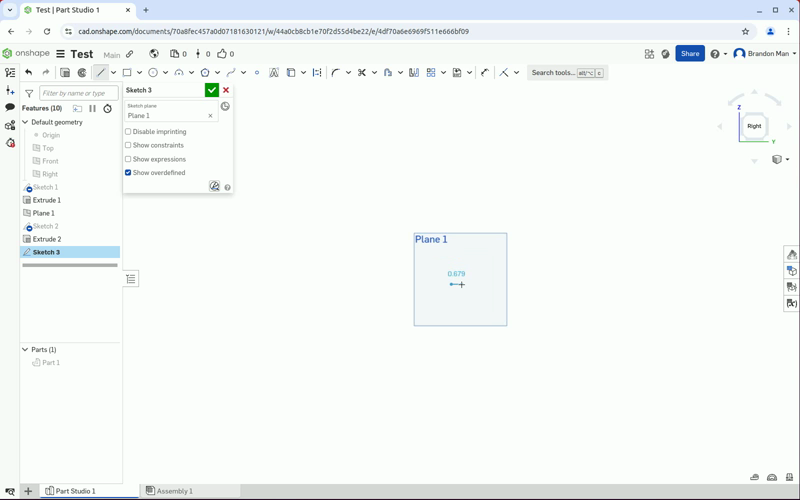
scroll(6)
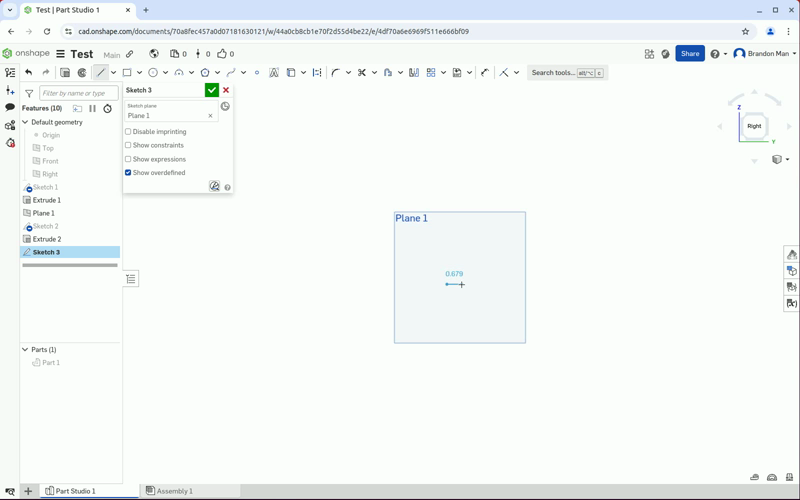
scroll(6)
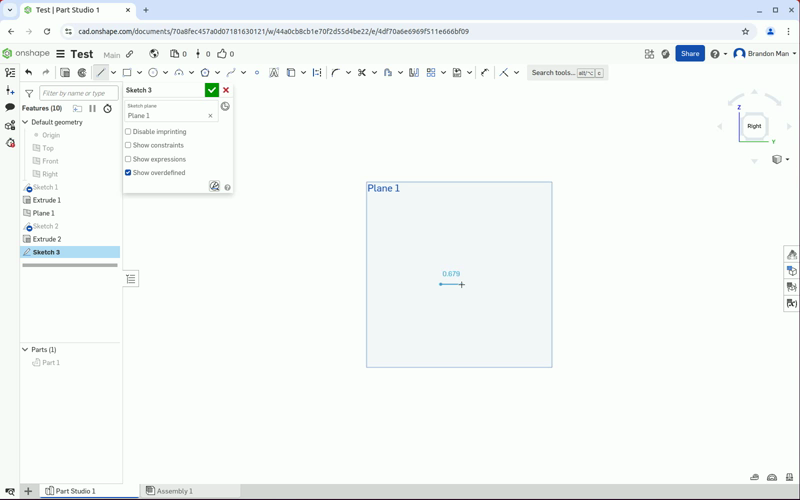
scroll(6)
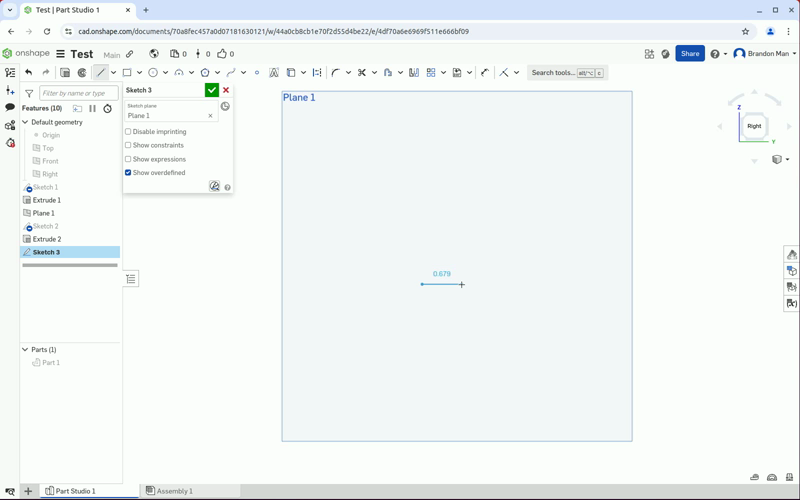
click(461, 284)
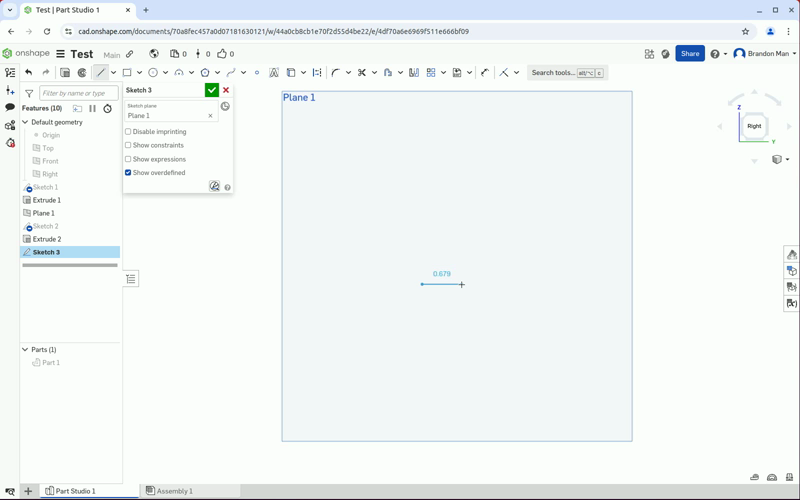
scroll(-6)
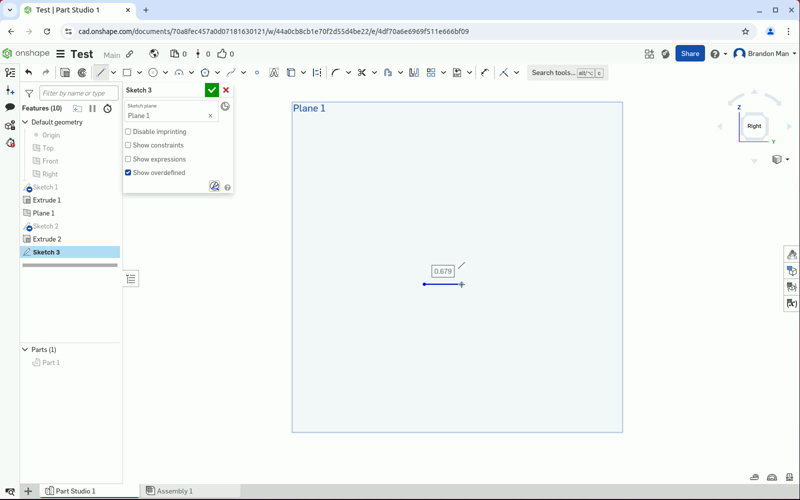
scroll(-6)
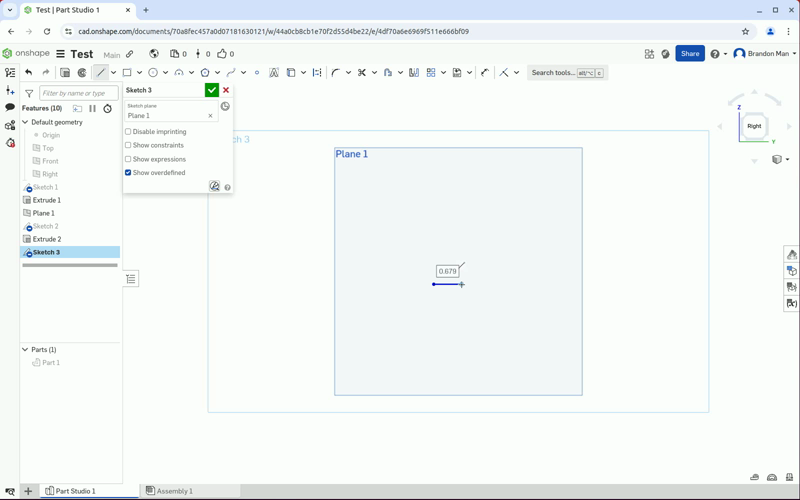
scroll(-6)
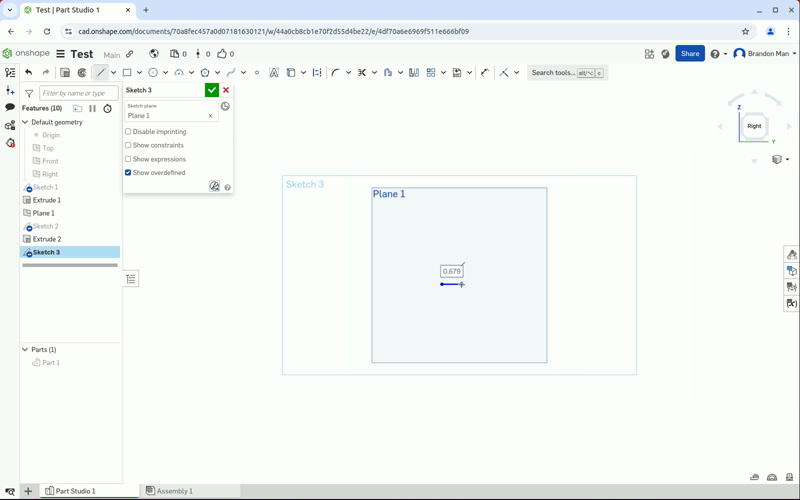
scroll(-6)
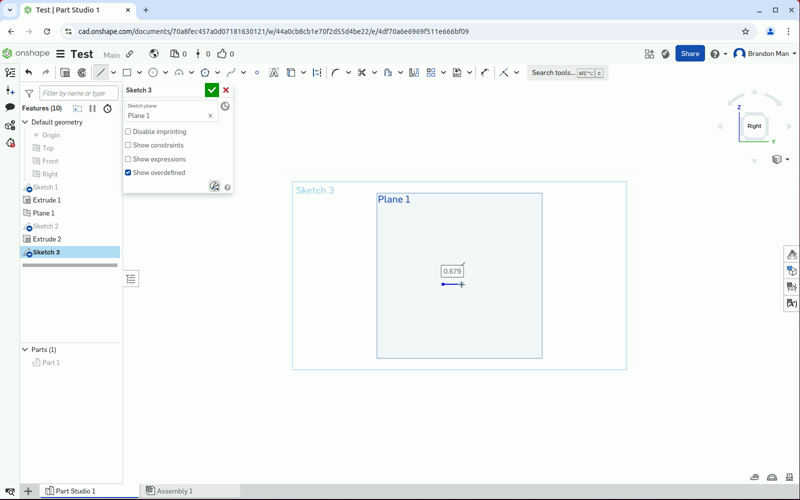
scroll(-6)
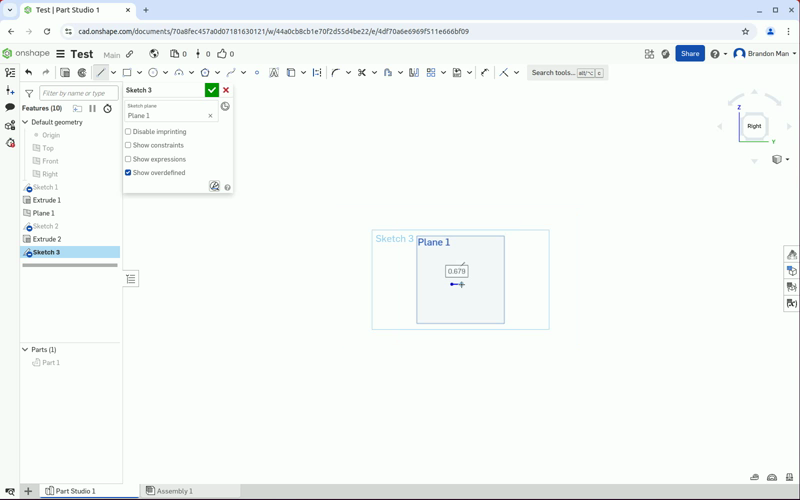
scroll(-6)
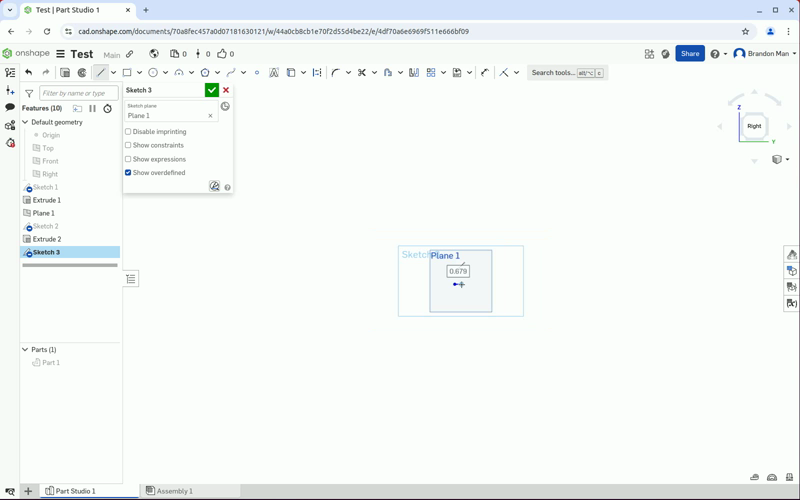
scroll(-6)
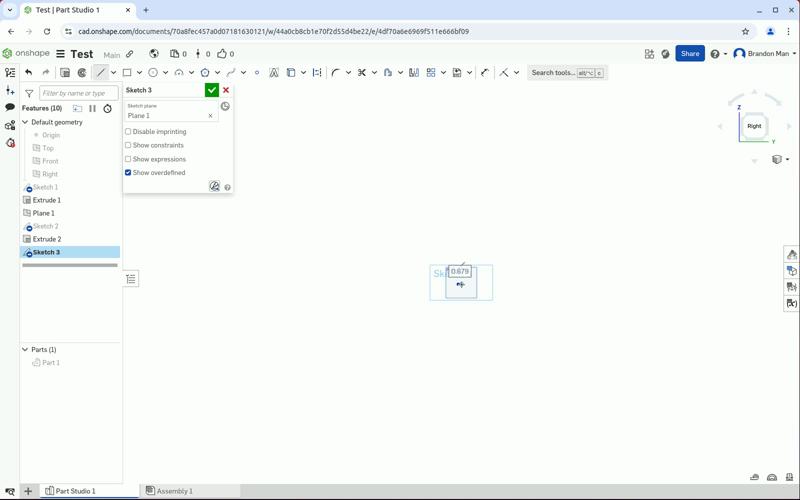
key_up(shift)
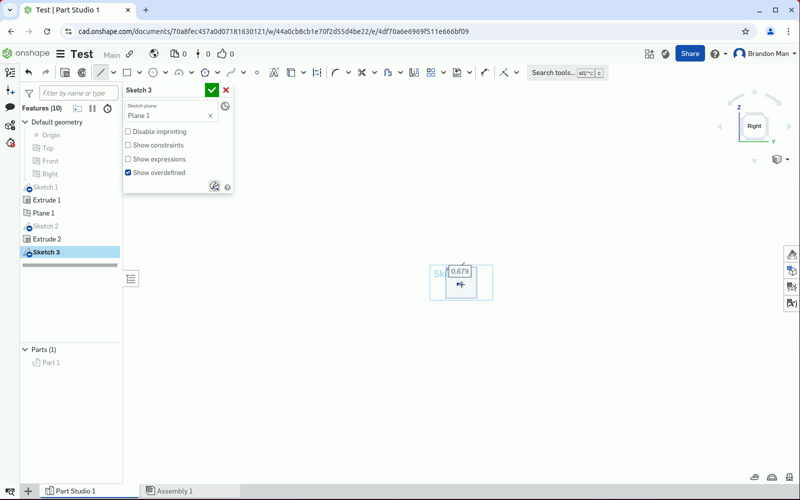
key_down(shift)
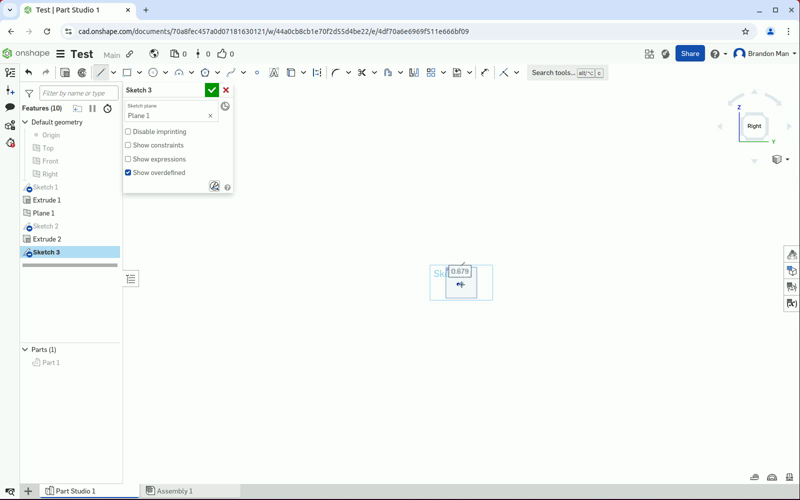
mouse_move(492, 284)
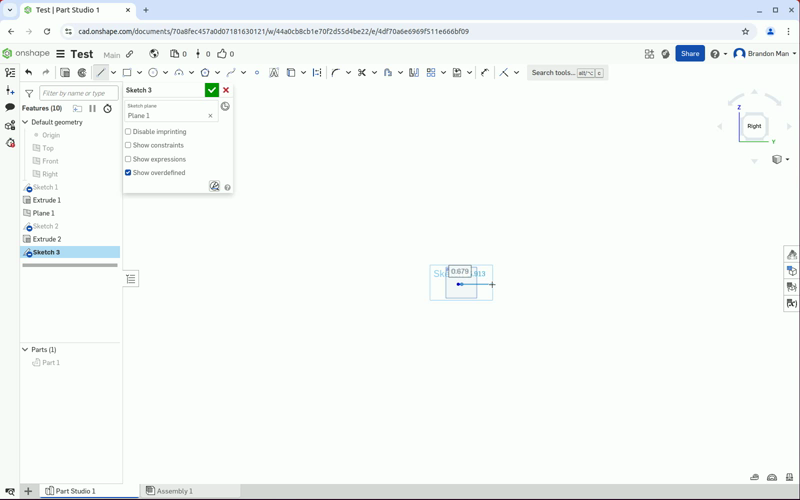
mouse_move(461, 283)
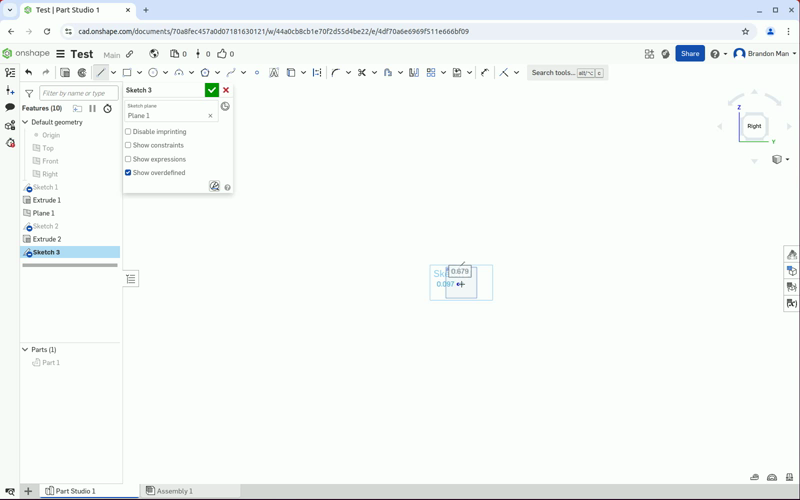
scroll(6)
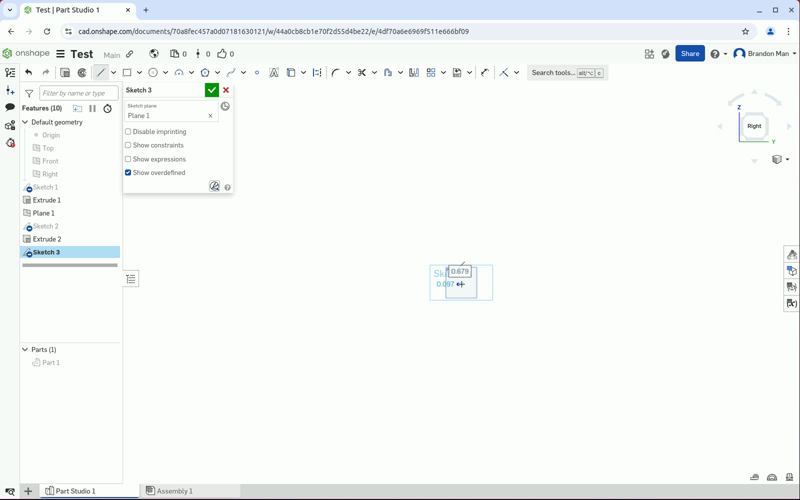
scroll(6)
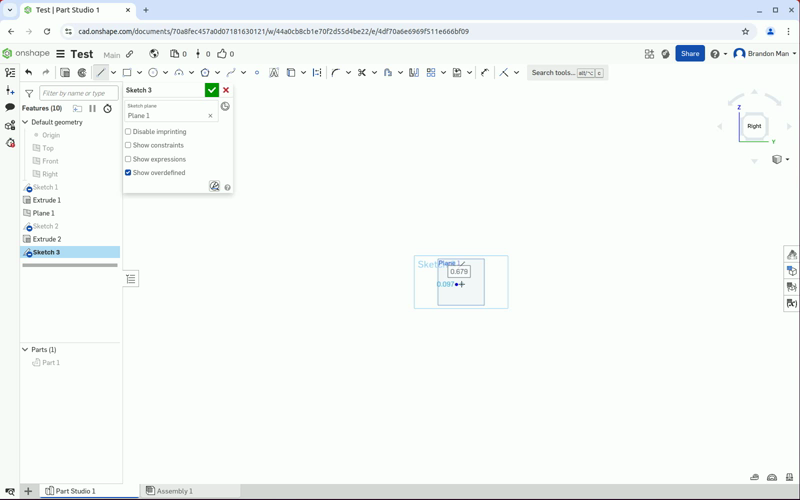
scroll(6)
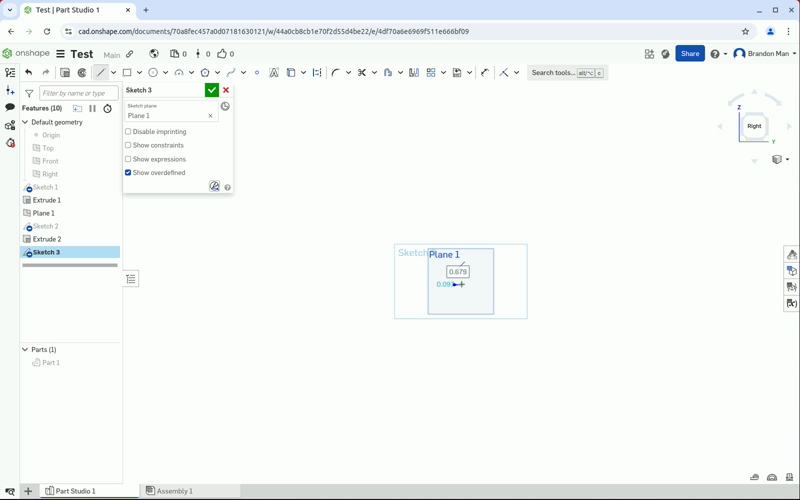
scroll(6)
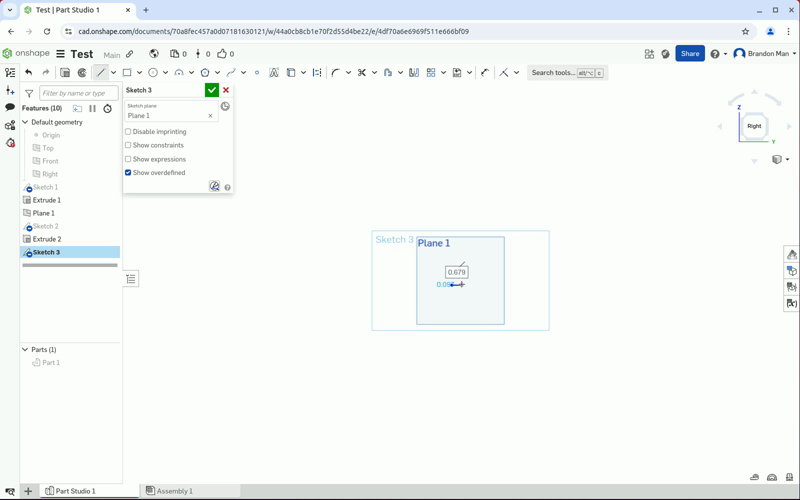
scroll(6)
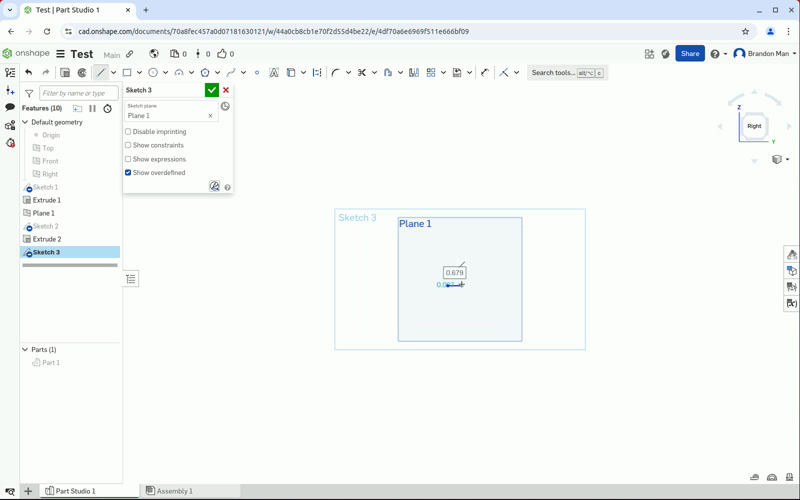
scroll(6)
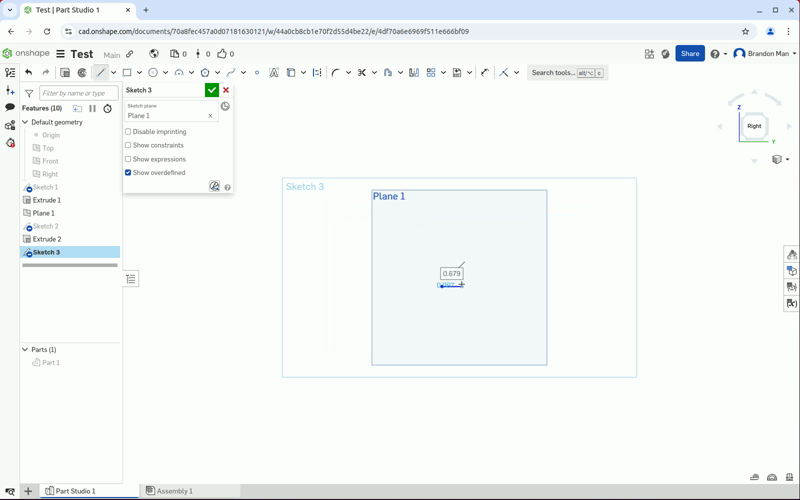
scroll(6)
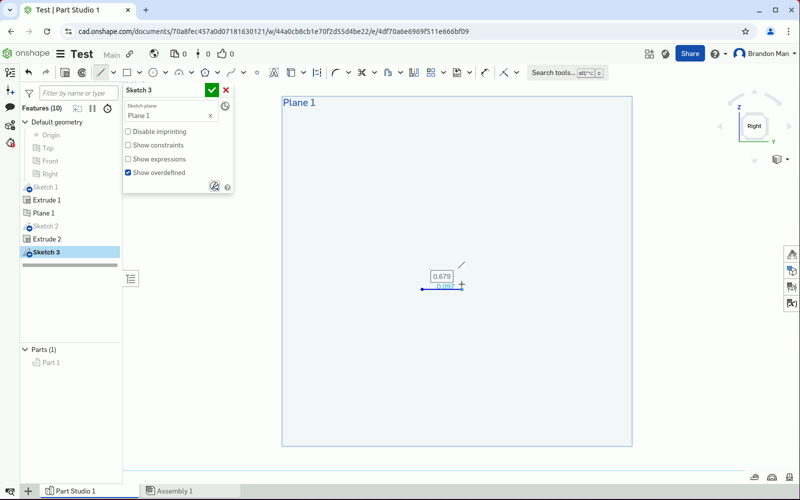
click(461, 283)
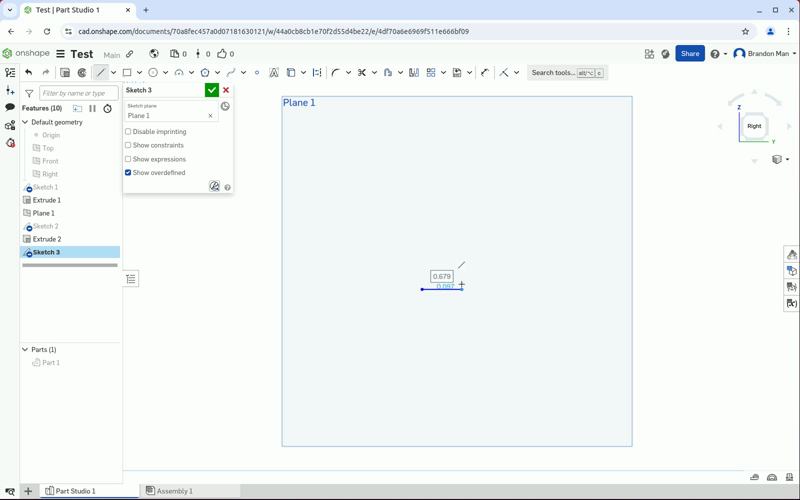
scroll(-6)
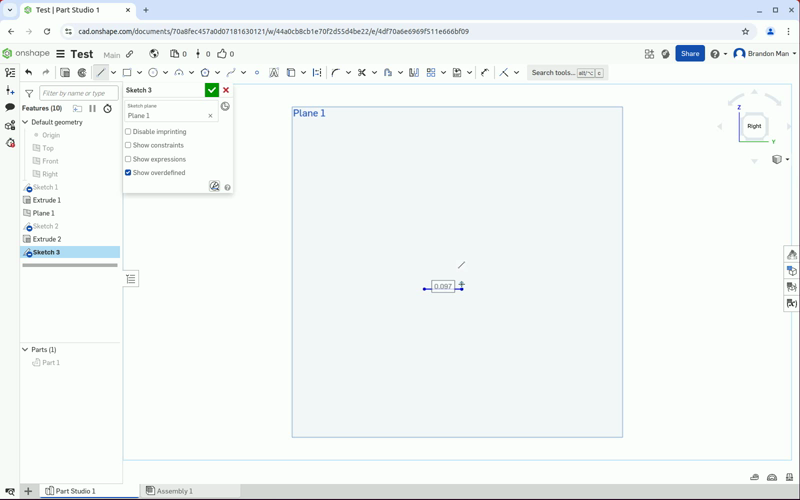
scroll(-6)
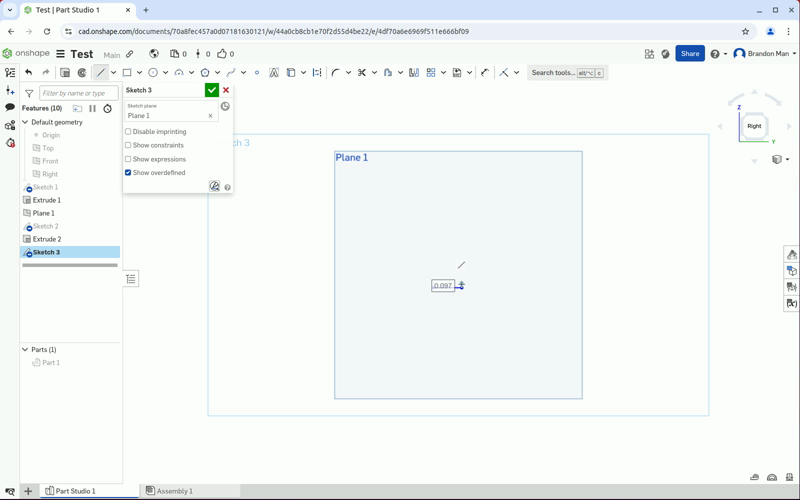
scroll(-6)
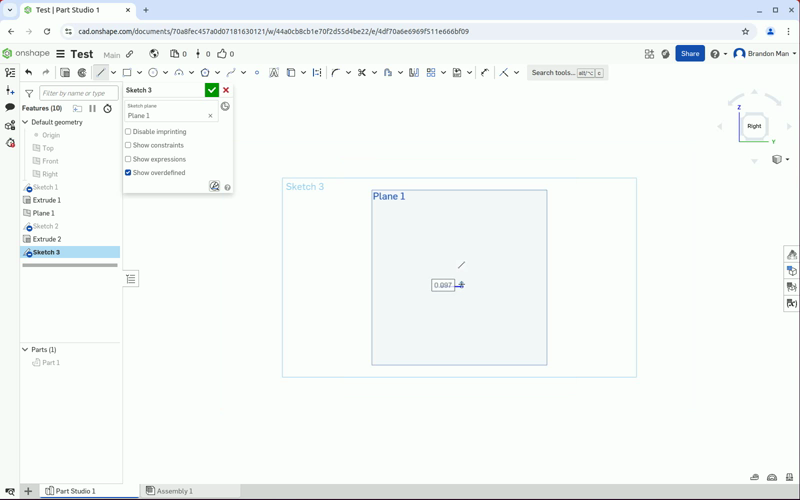
scroll(-6)
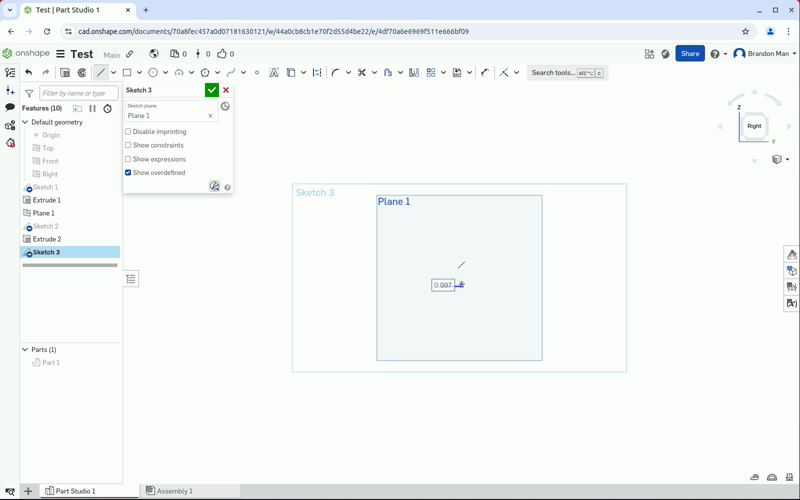
scroll(-6)
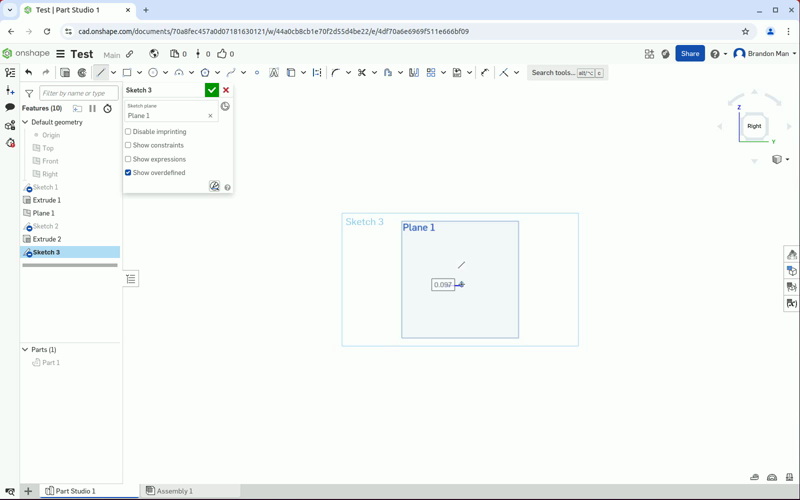
scroll(-6)
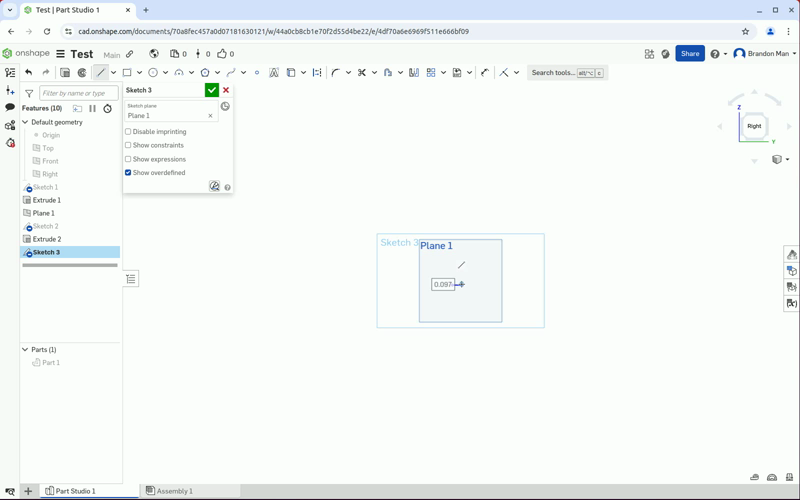
scroll(-6)
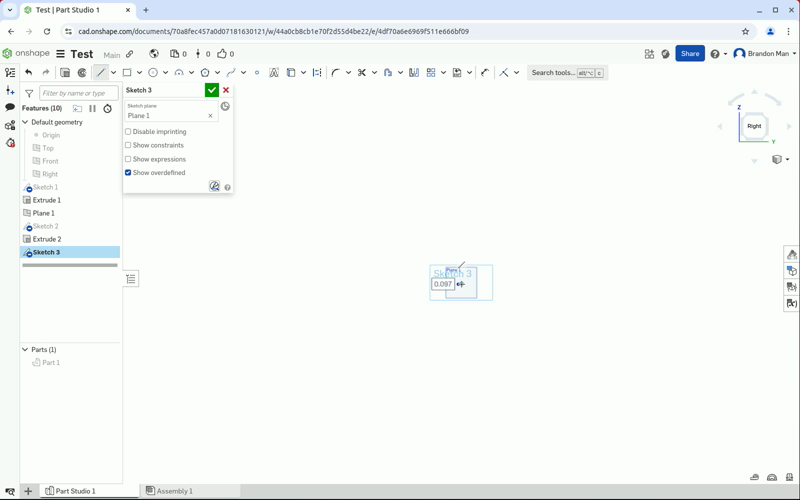
key_up(shift)
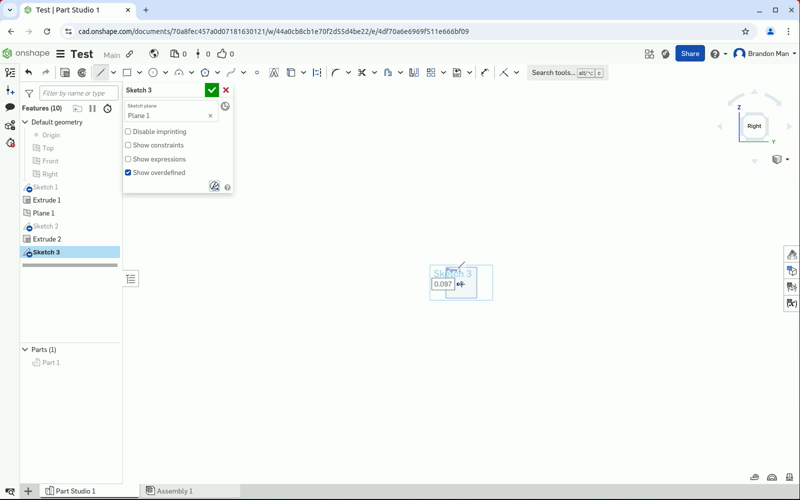
key_down(shift)
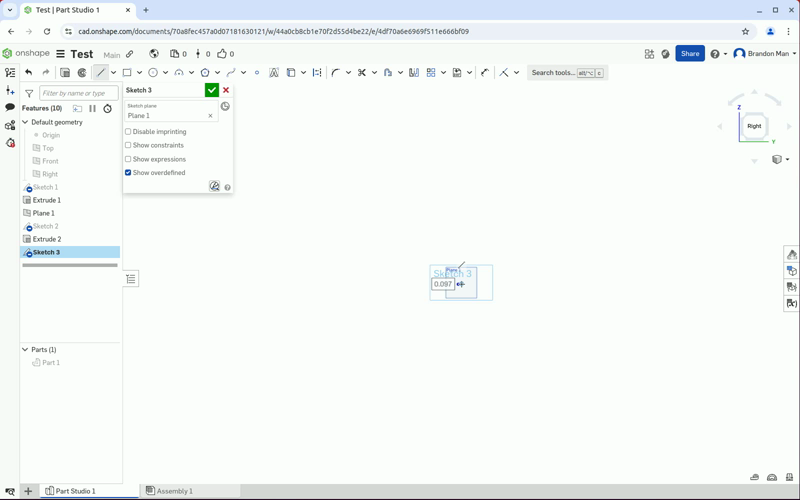
mouse_move(492, 283)
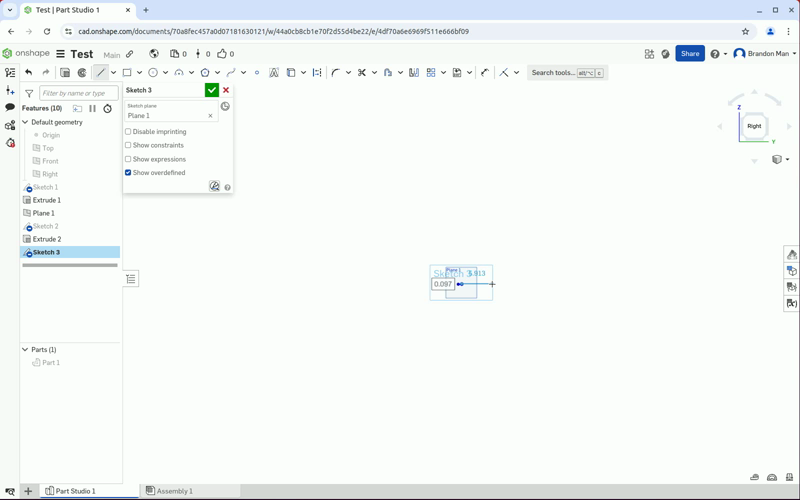
mouse_move(458, 283)
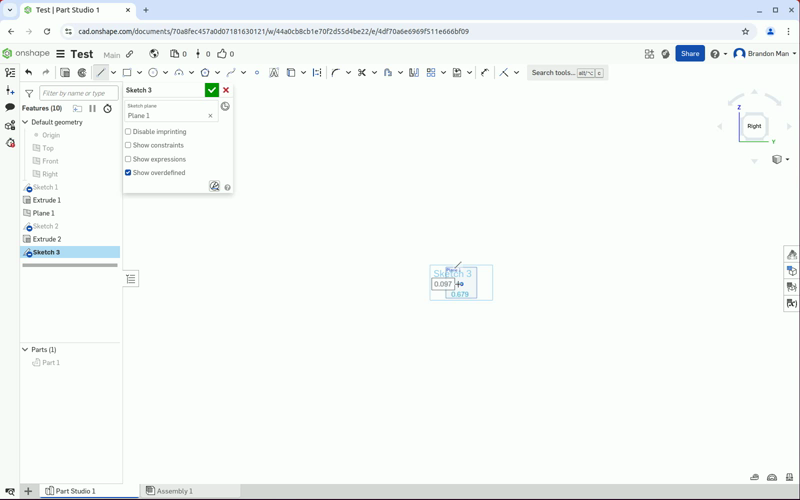
scroll(6)
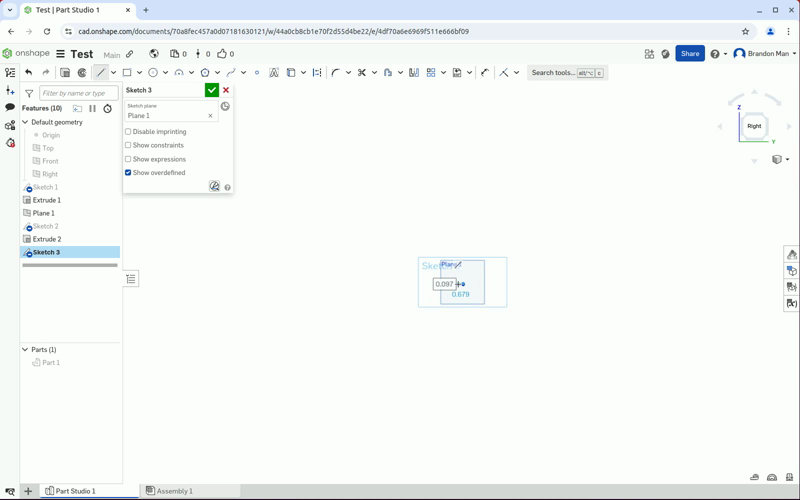
scroll(6)
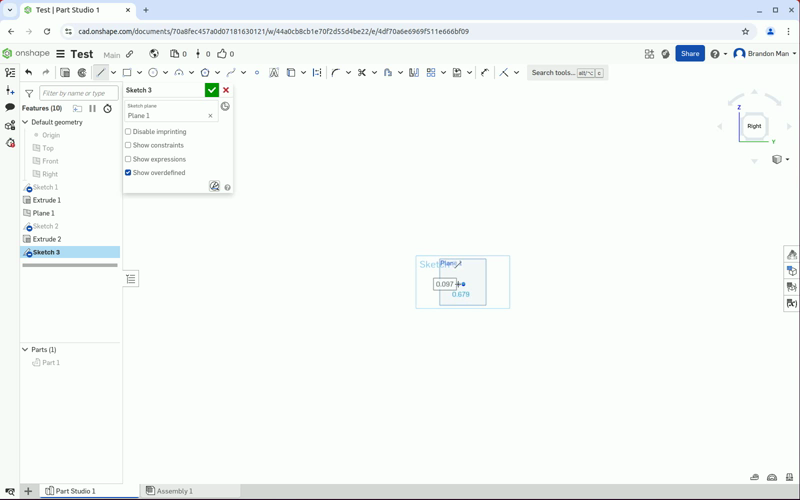
scroll(6)
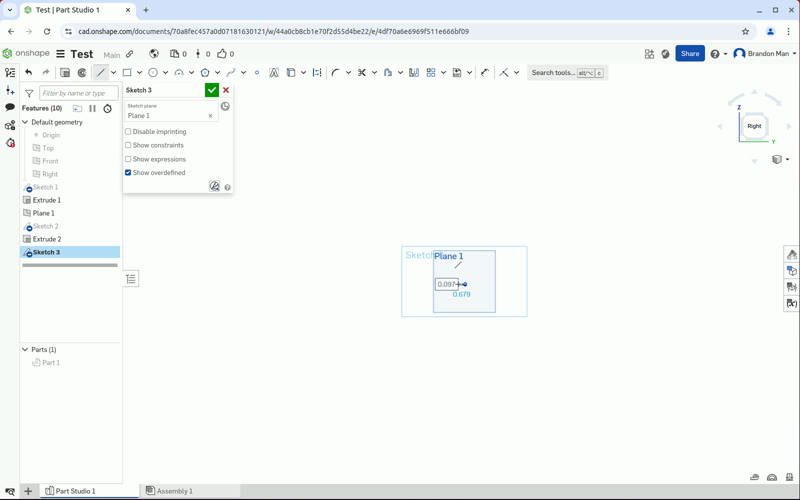
scroll(6)
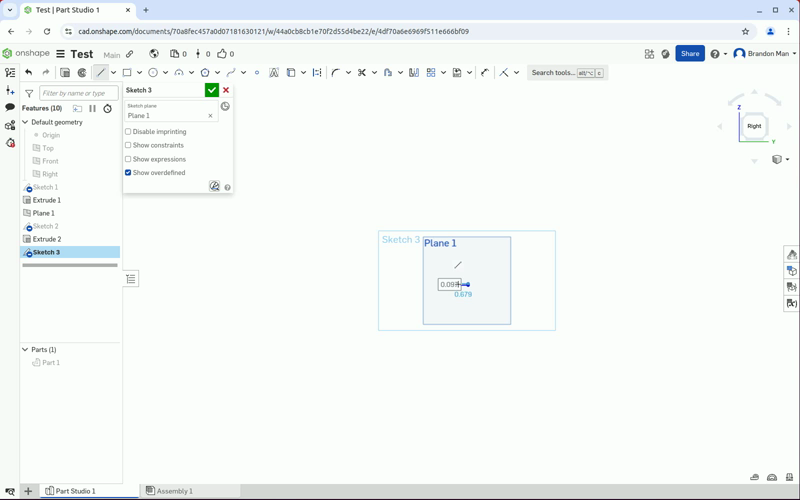
scroll(6)
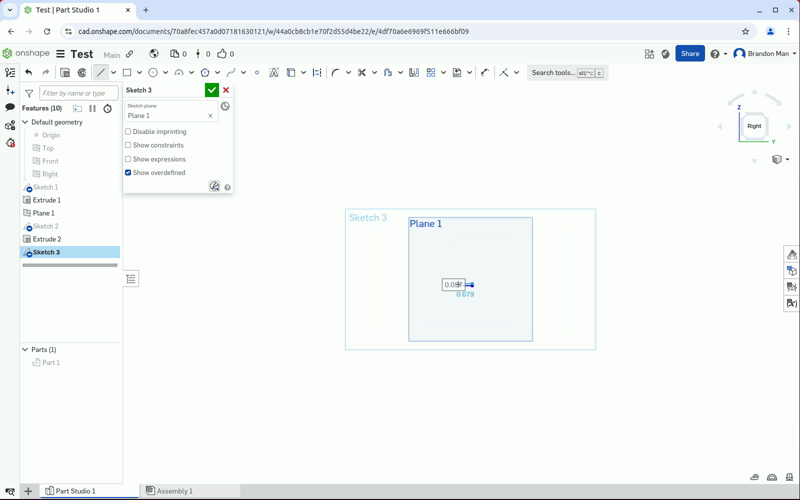
scroll(6)
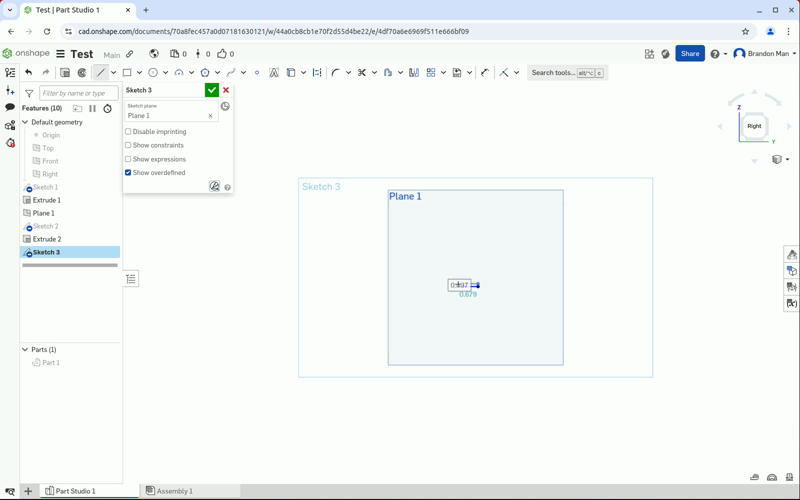
scroll(6)
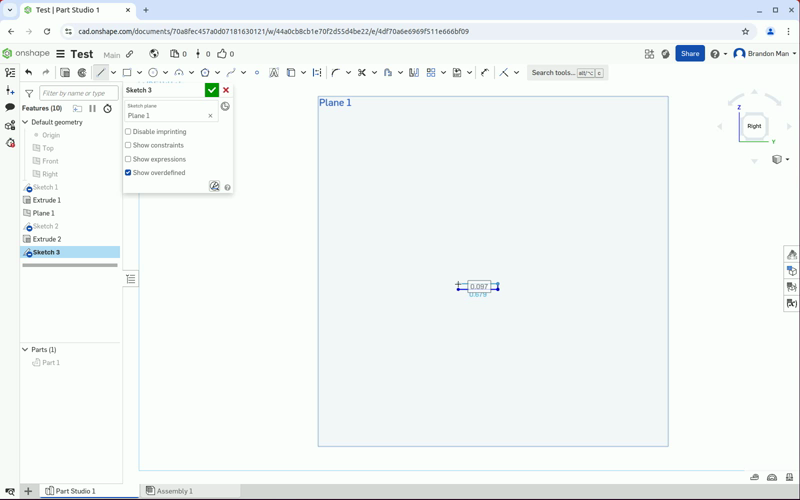
click(458, 283)
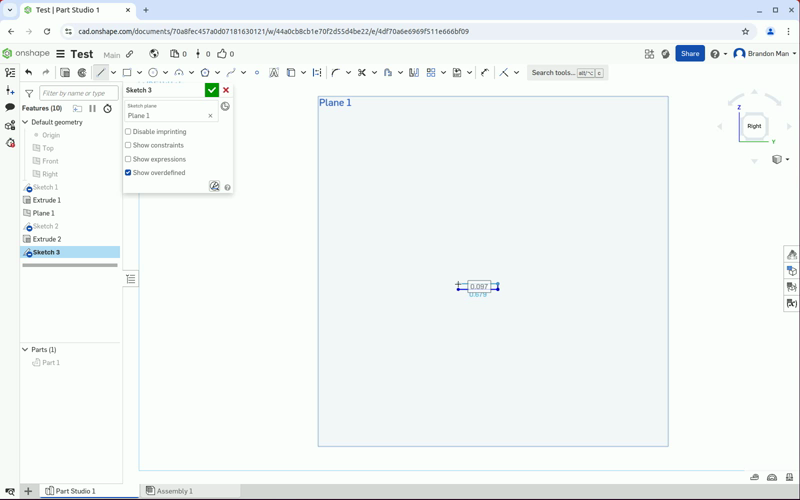
scroll(-6)
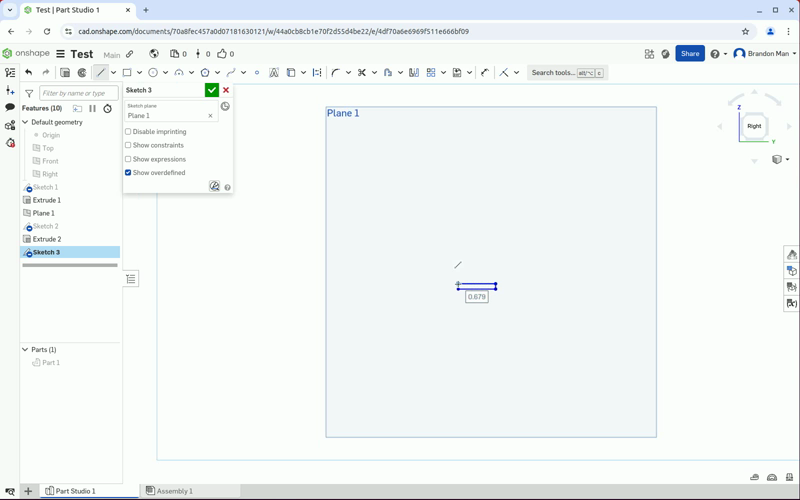
scroll(-6)
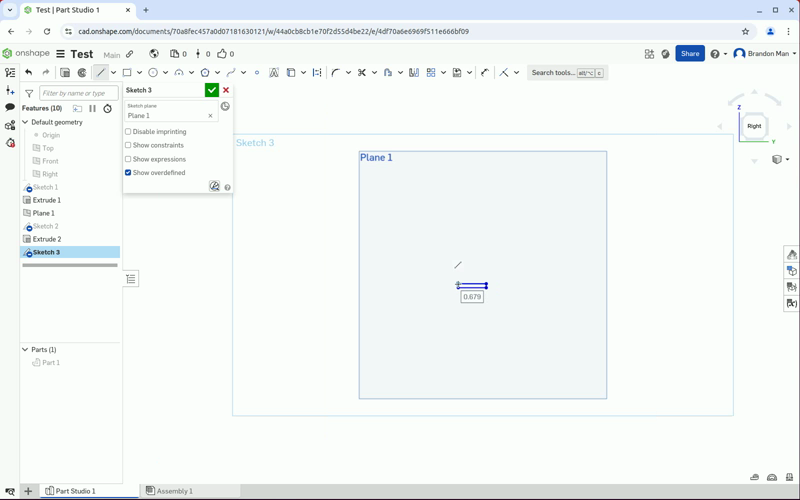
scroll(-6)
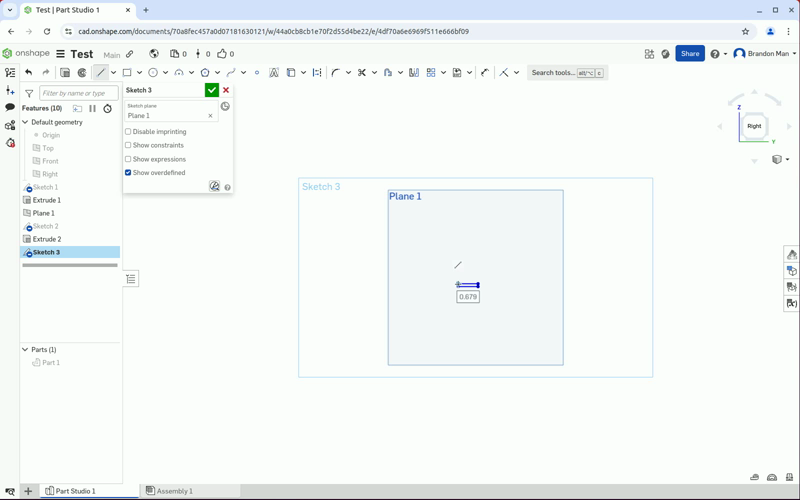
scroll(-6)
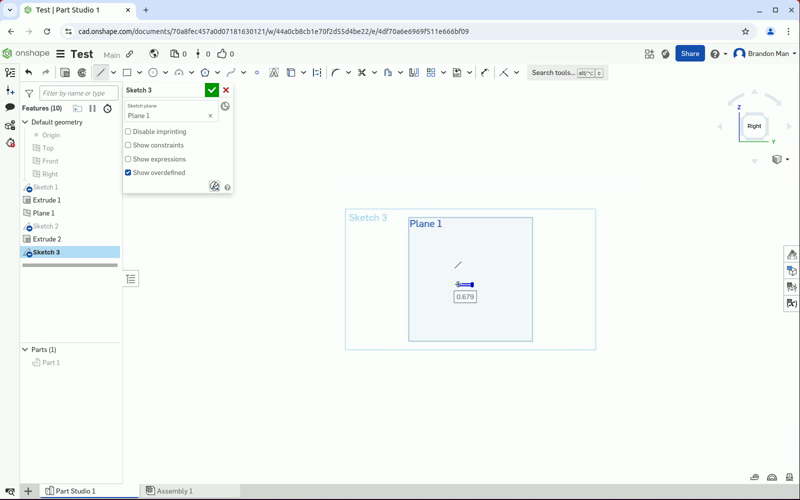
scroll(-6)
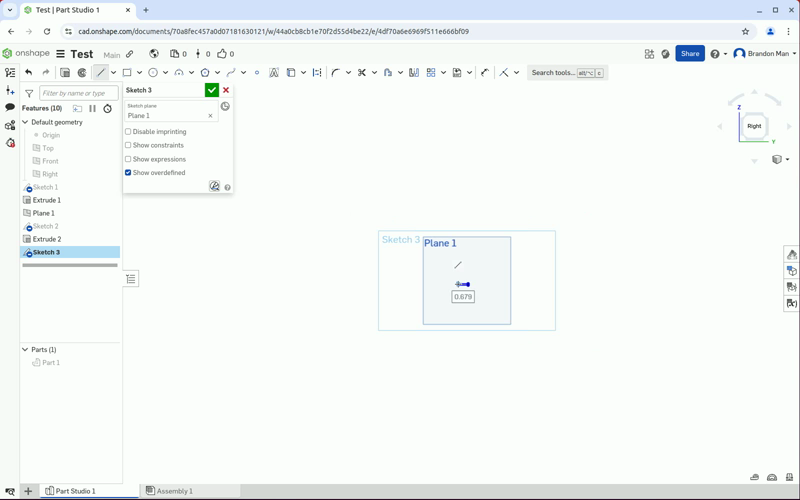
scroll(-6)
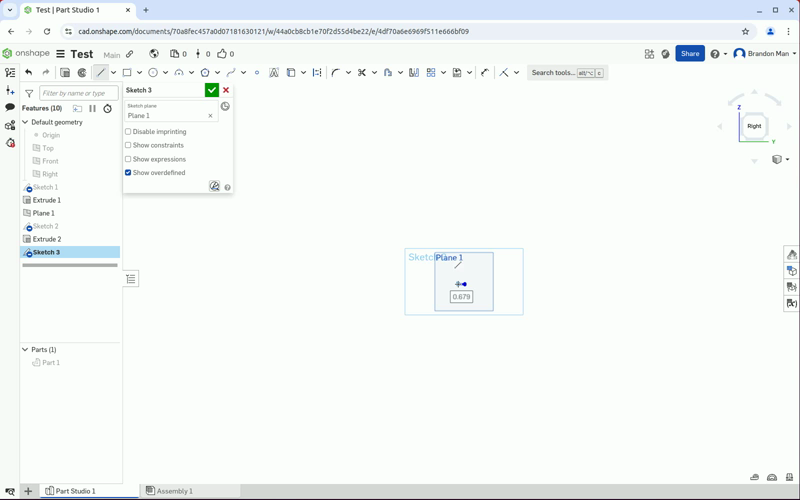
scroll(-6)
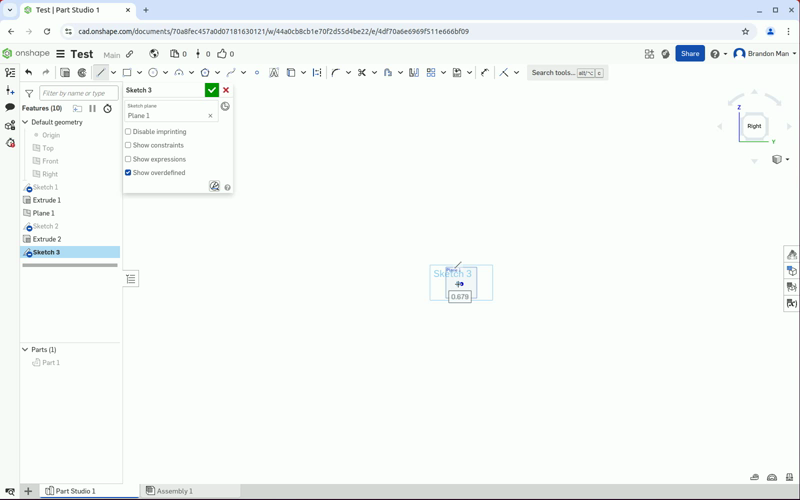
key_up(shift)
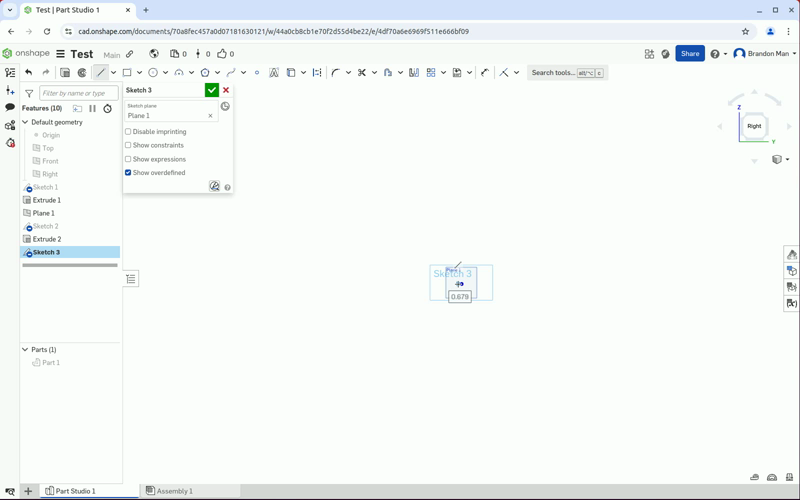
mouse_move(488, 283)
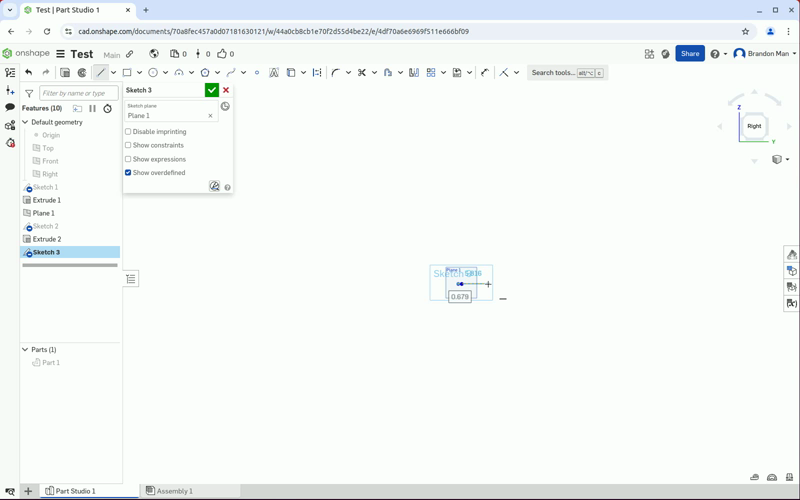
key_down(shift)
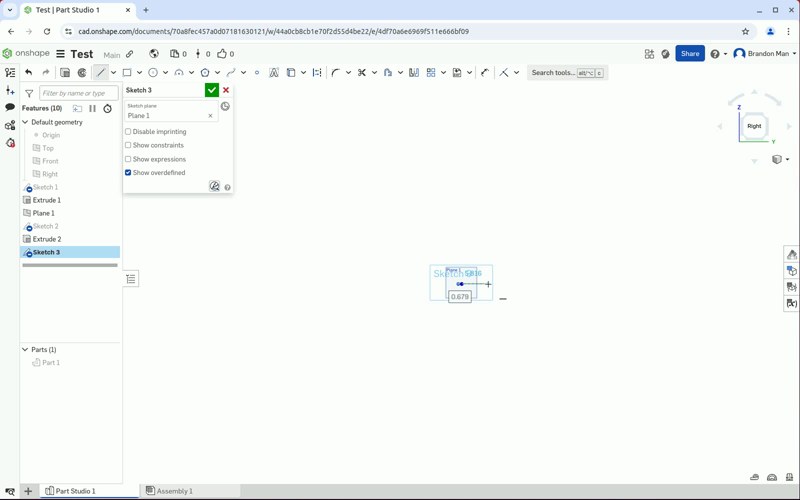
mouse_move(458, 284)
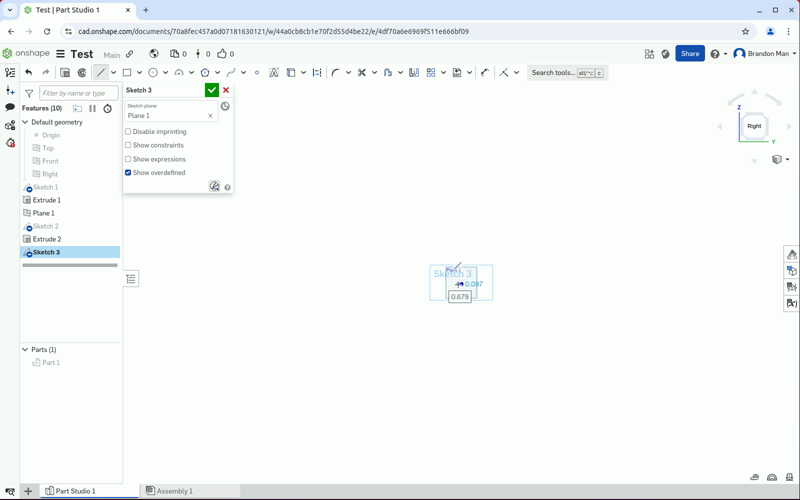
scroll(6)
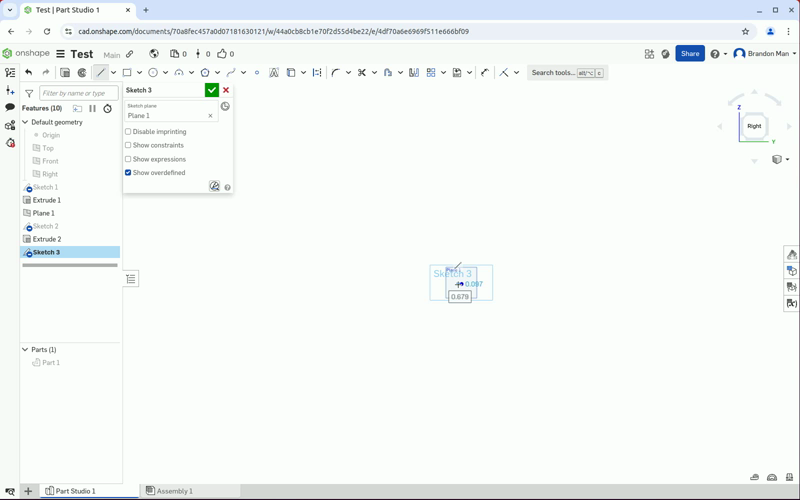
scroll(6)
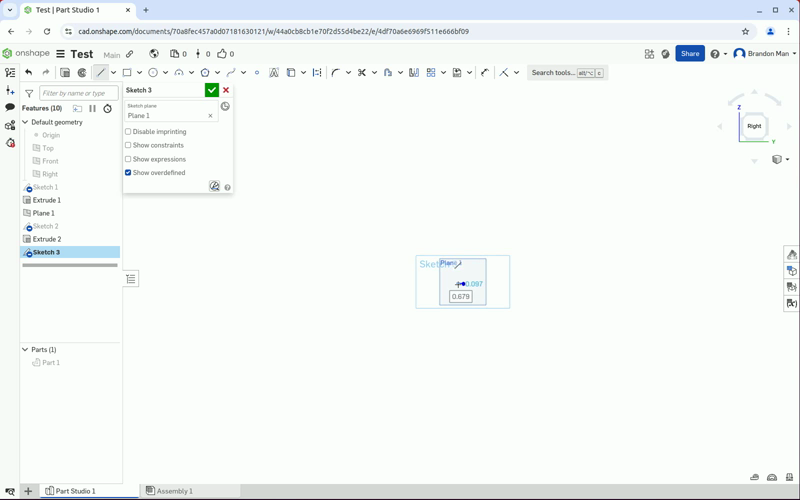
scroll(6)
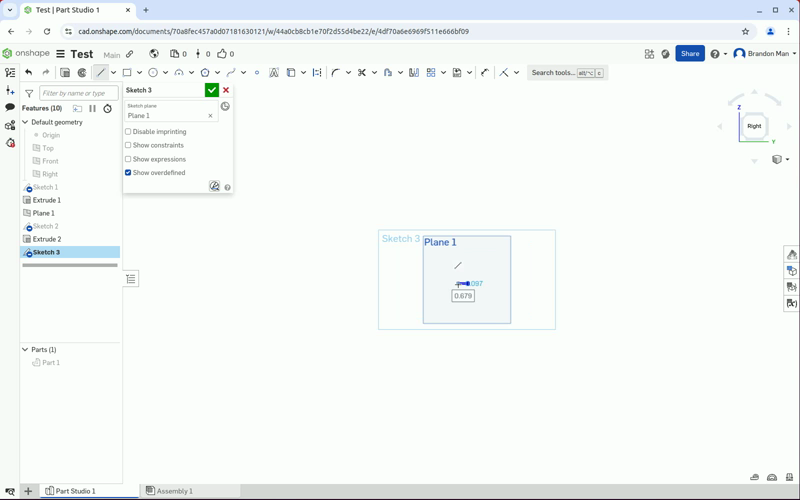
scroll(6)
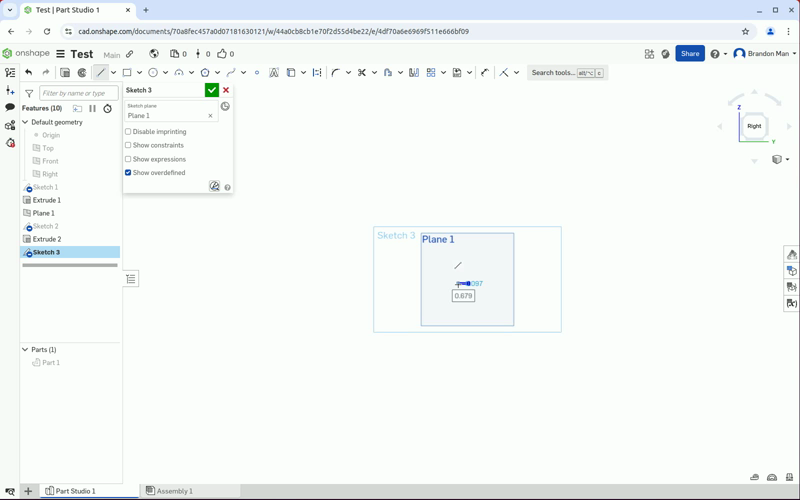
scroll(6)
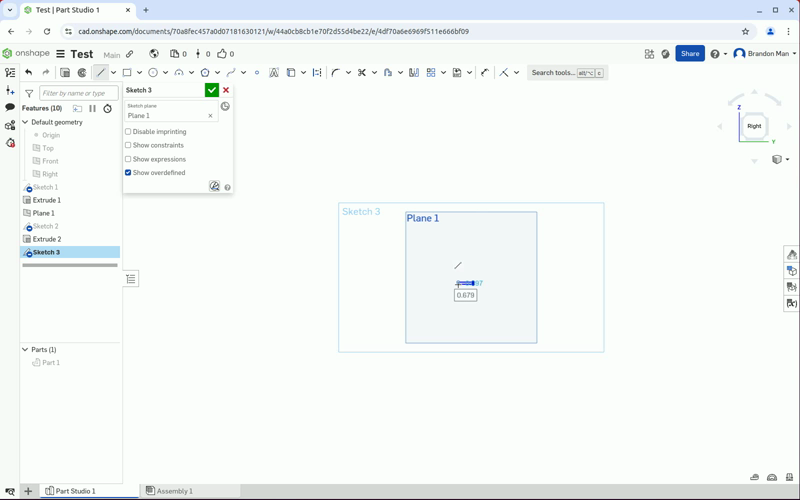
scroll(6)
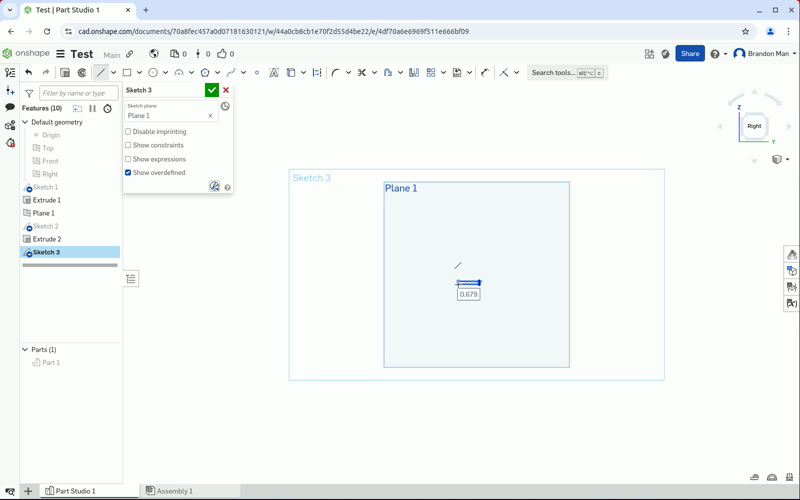
scroll(6)
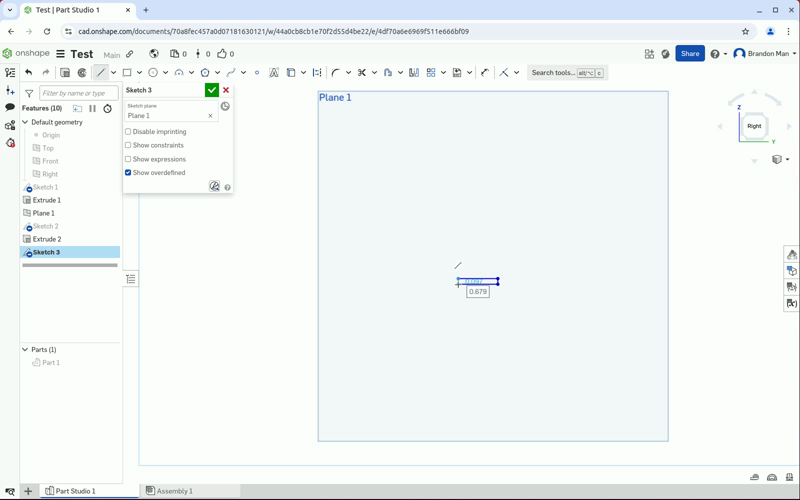
key_up(shift)
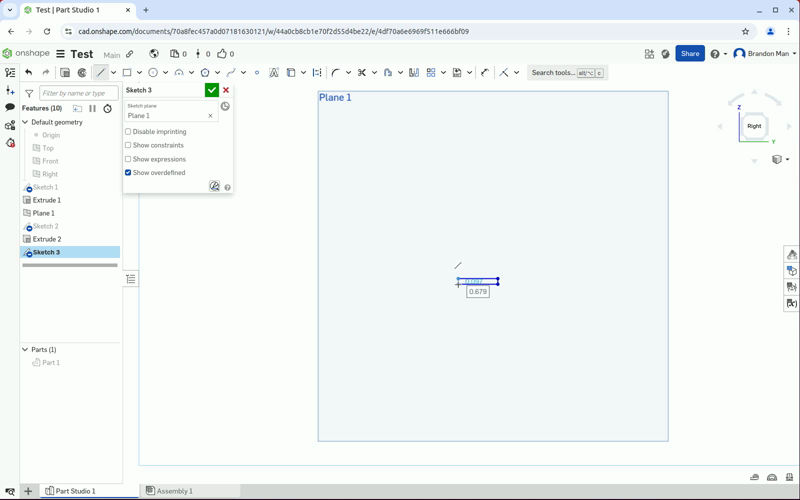
click(458, 284)
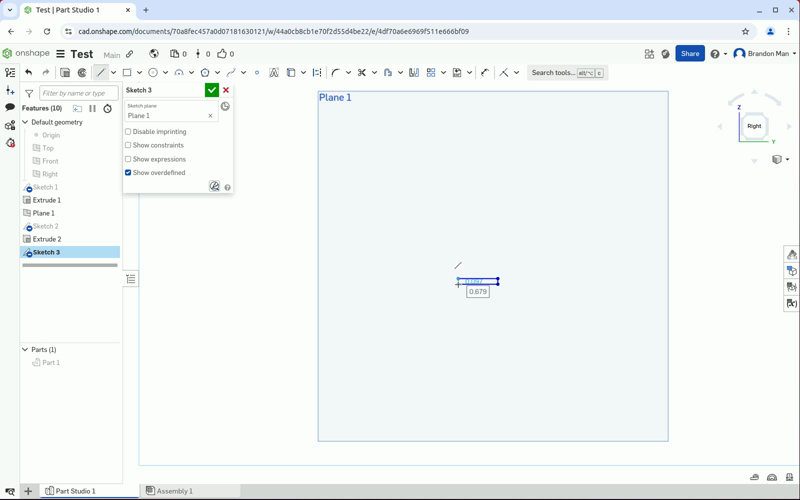
scroll(-6)
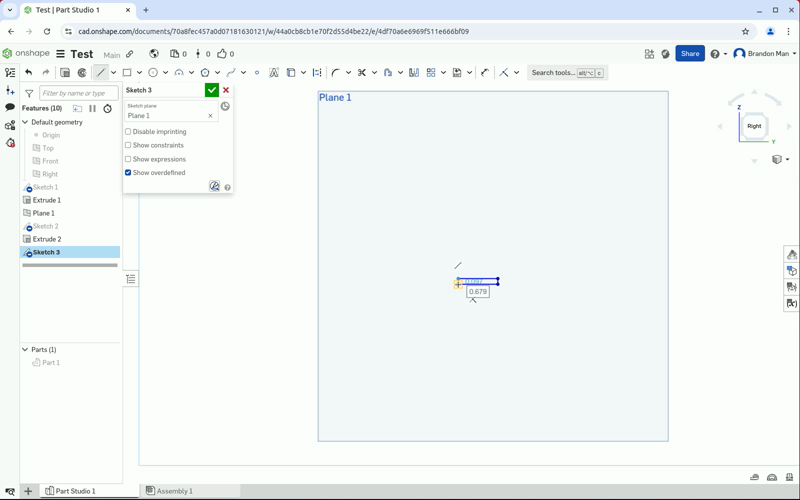
scroll(-6)
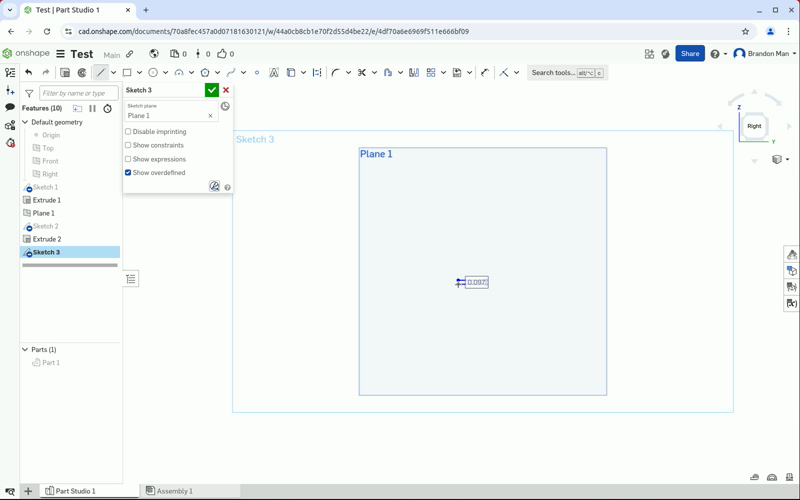
scroll(-6)
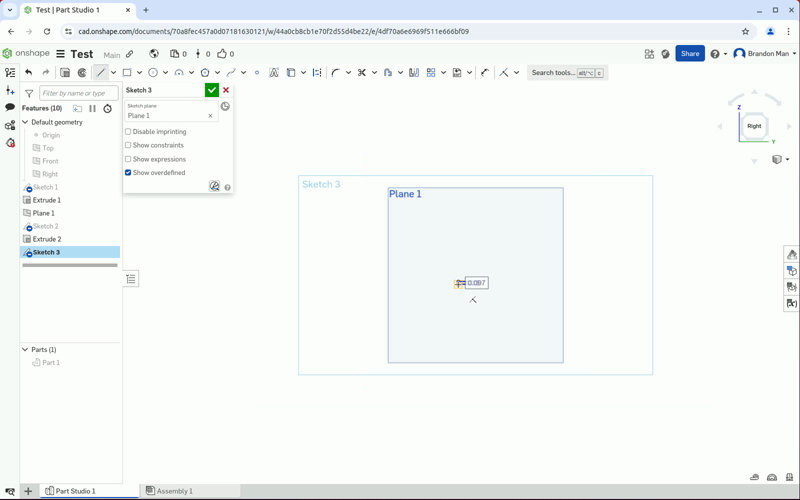
scroll(-6)
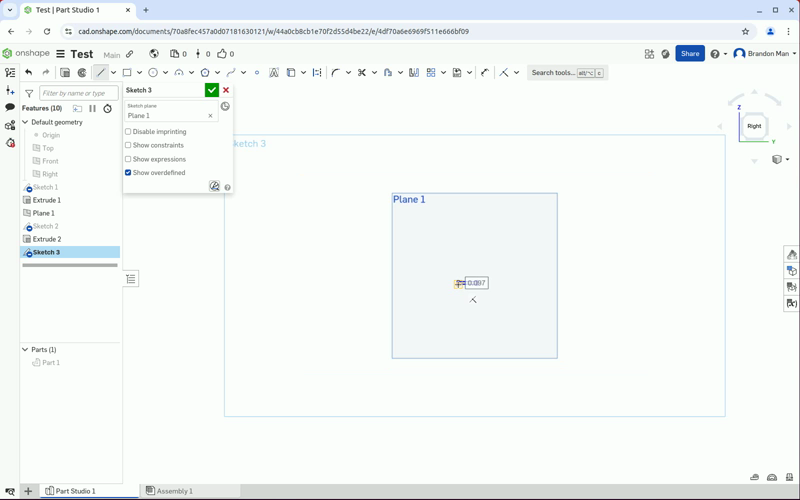
scroll(-6)
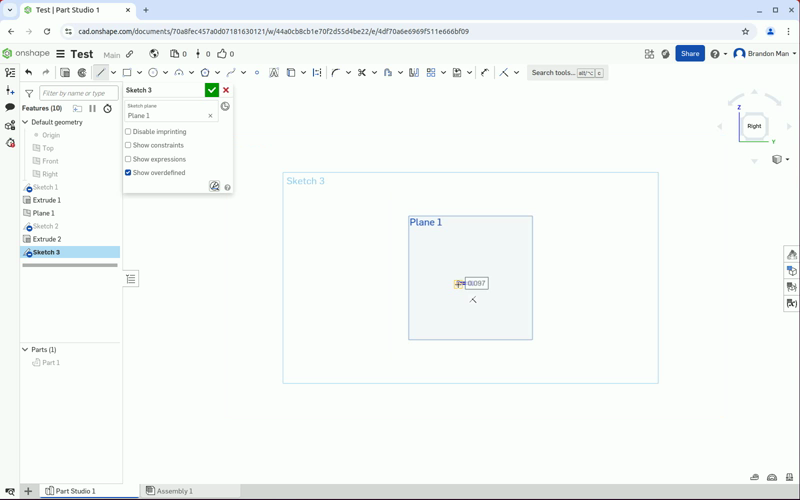
scroll(-6)
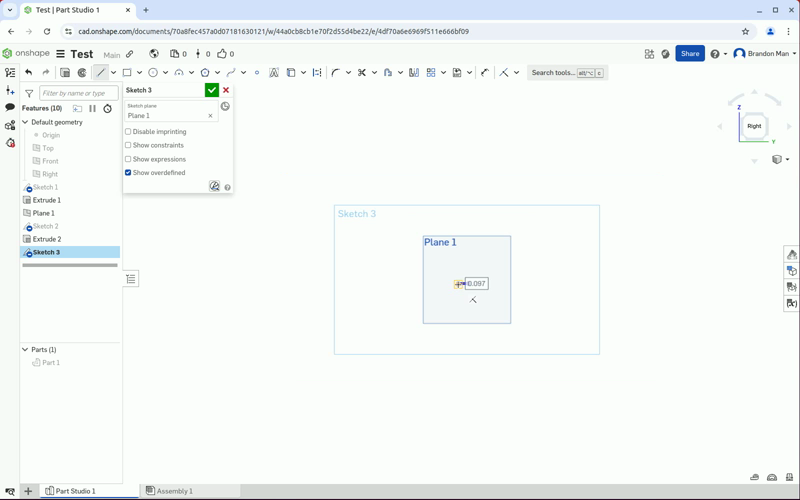
scroll(-6)
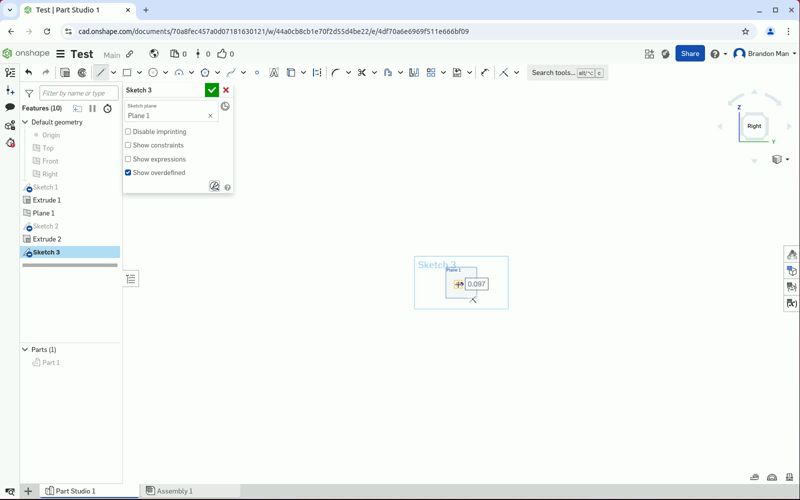
key(esc)
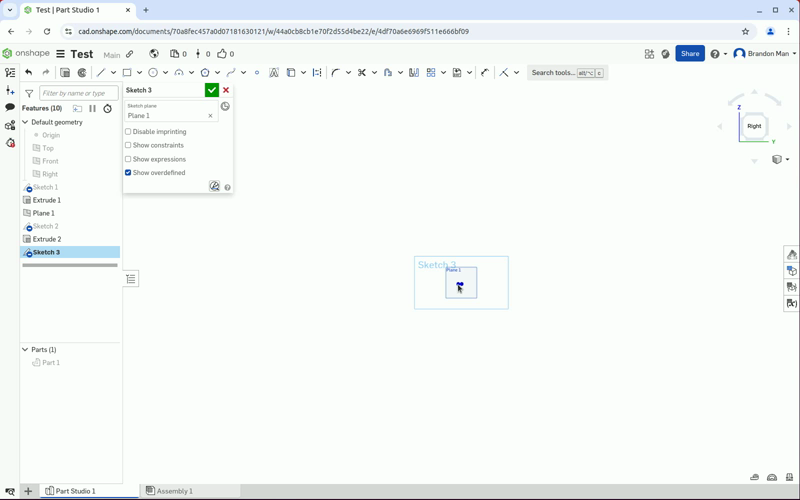
mouse_move(458, 283)
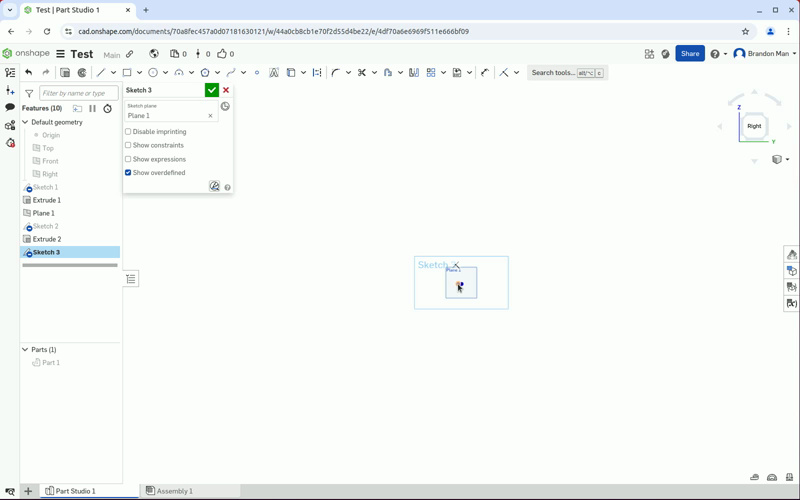
scroll(6)
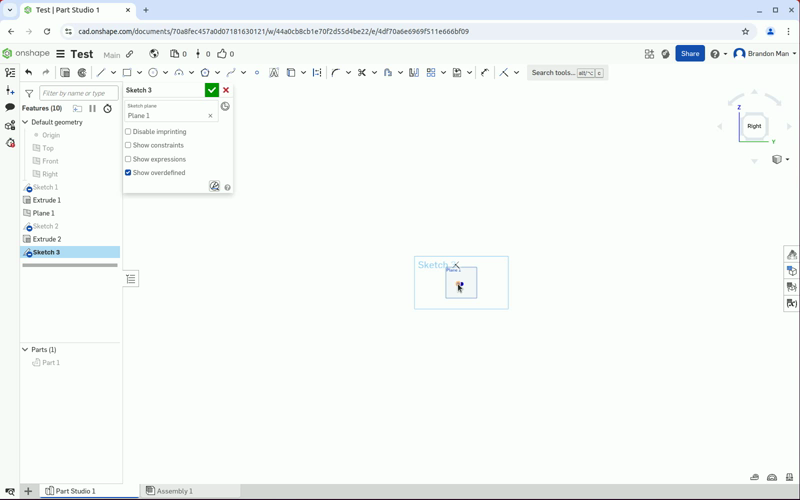
scroll(6)
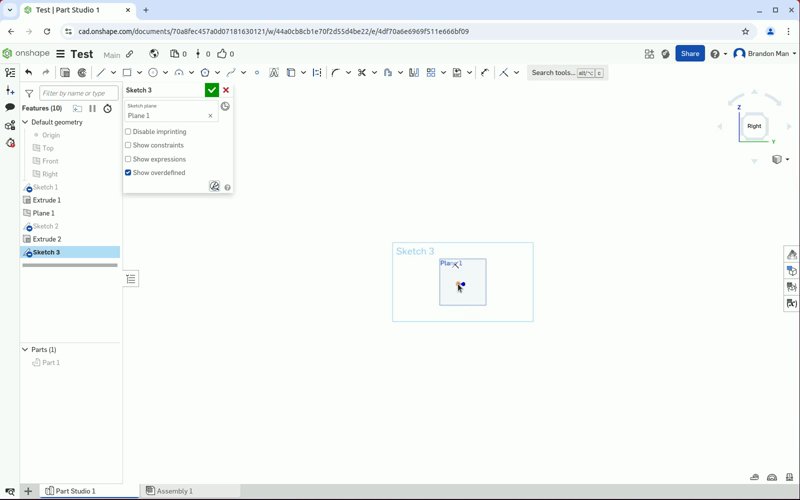
scroll(6)
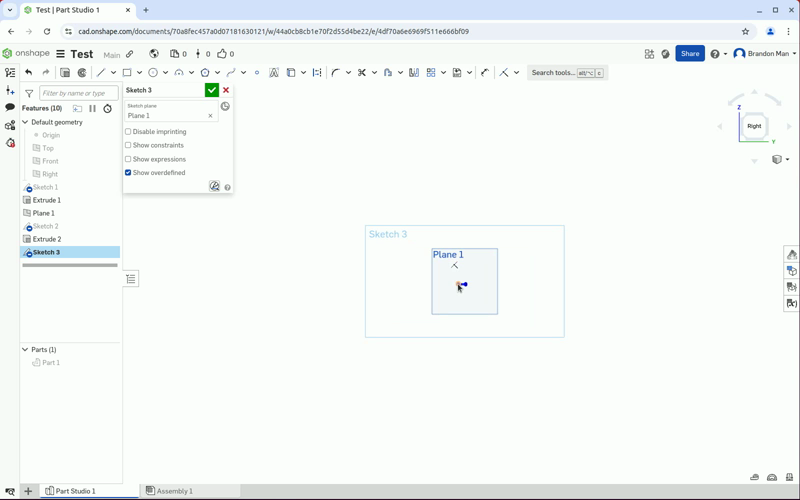
scroll(6)
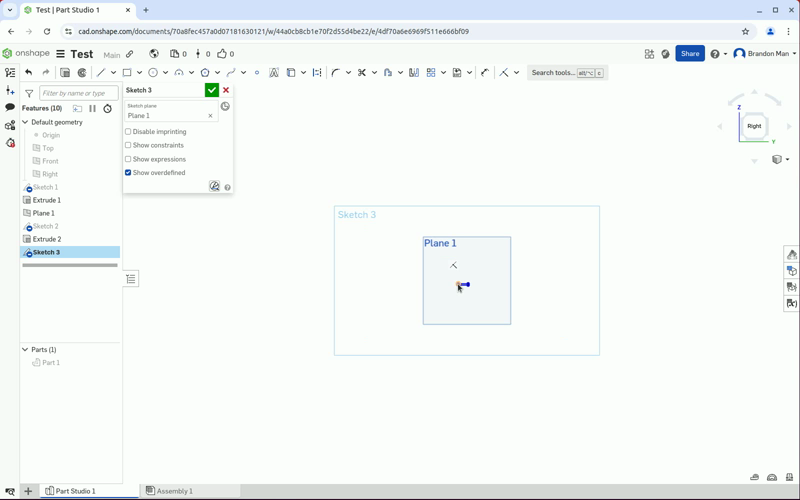
scroll(6)
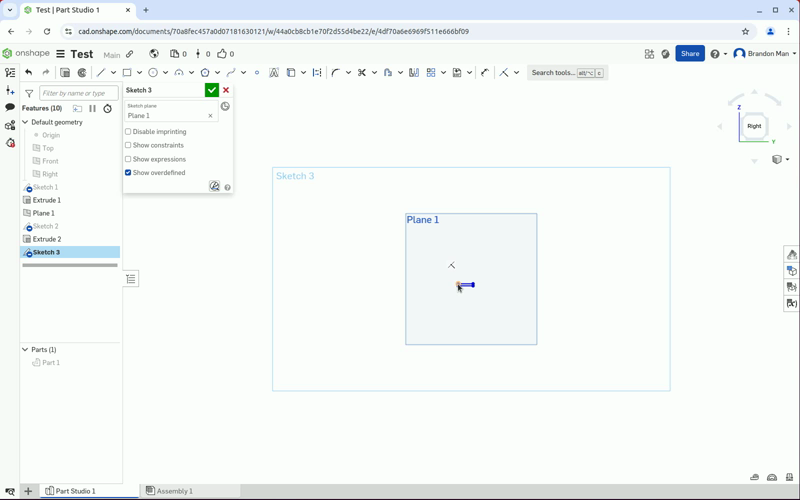
scroll(6)
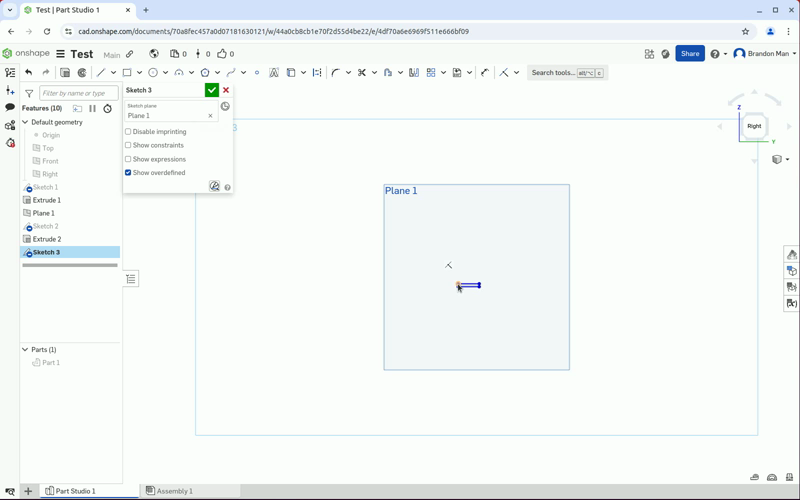
scroll(6)
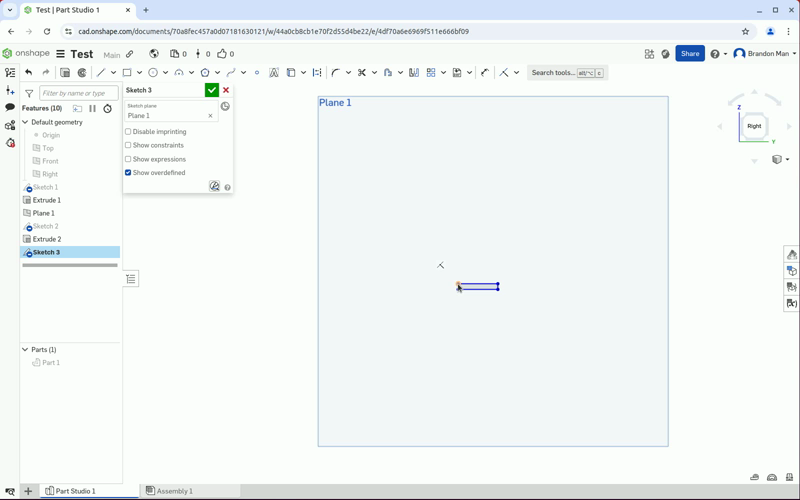
click(458, 283)
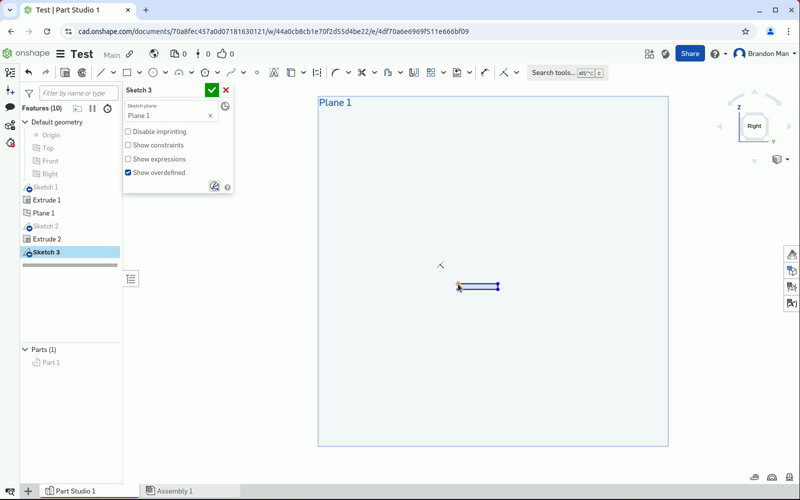
scroll(-6)
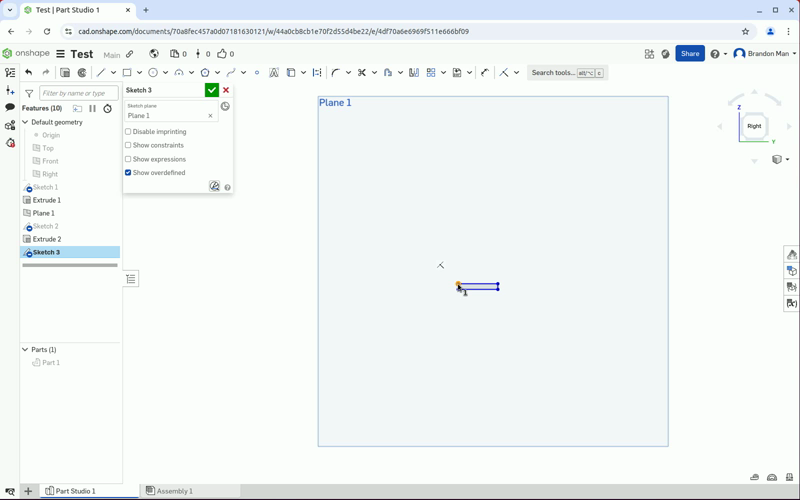
scroll(-6)
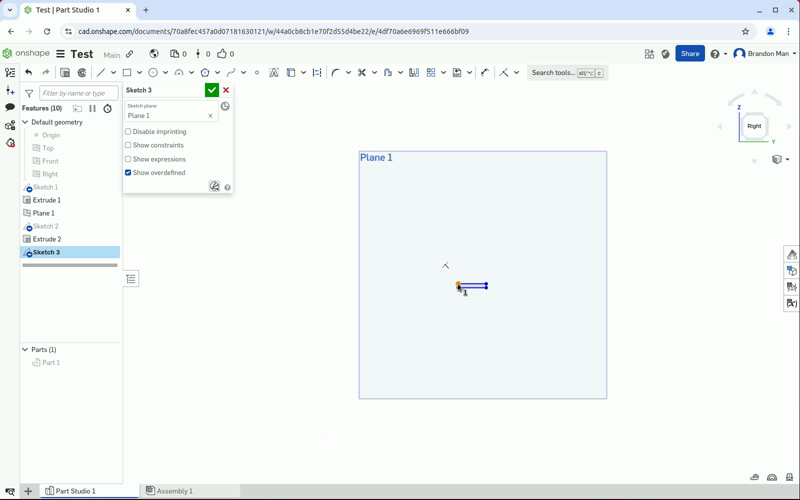
scroll(-6)
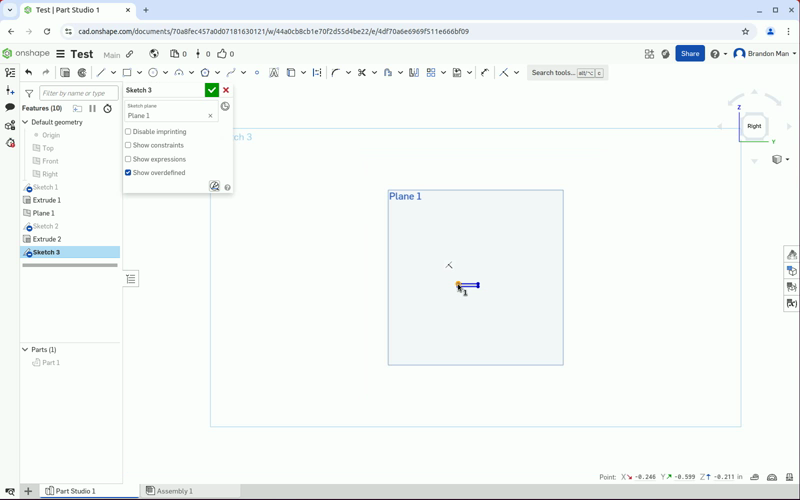
scroll(-6)
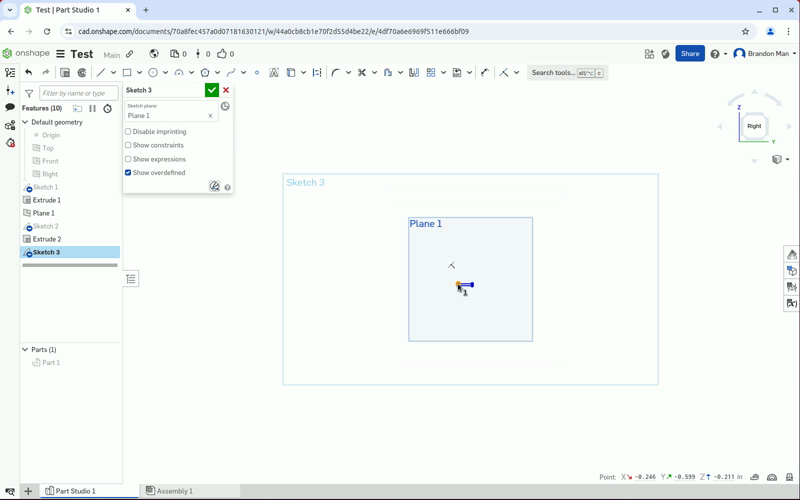
scroll(-6)
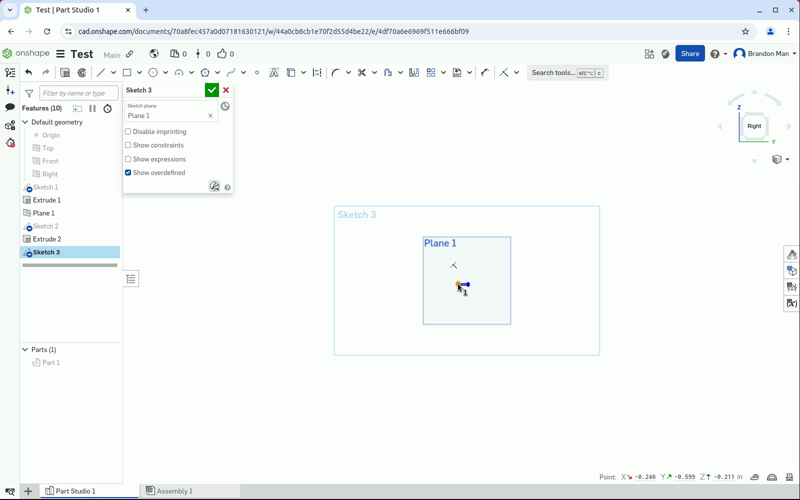
scroll(-6)
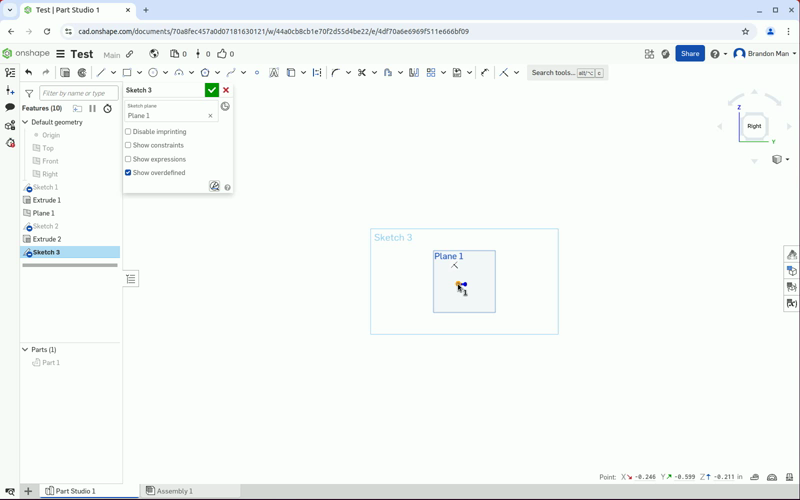
scroll(-6)
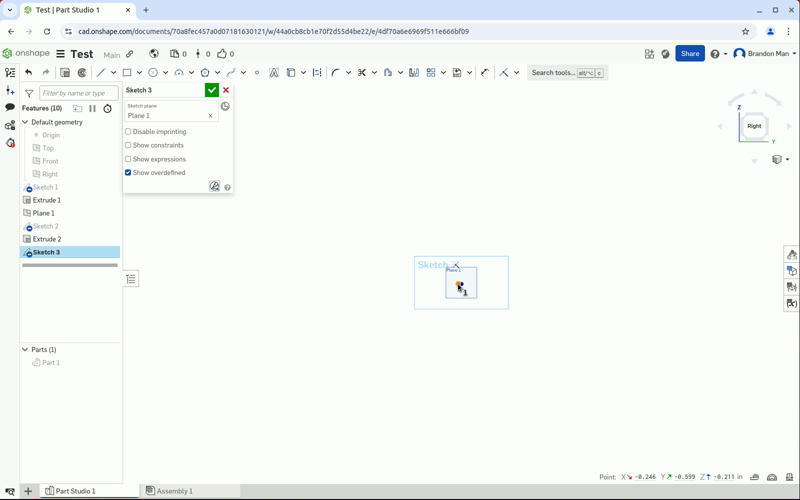
mouse_move(73, 352)
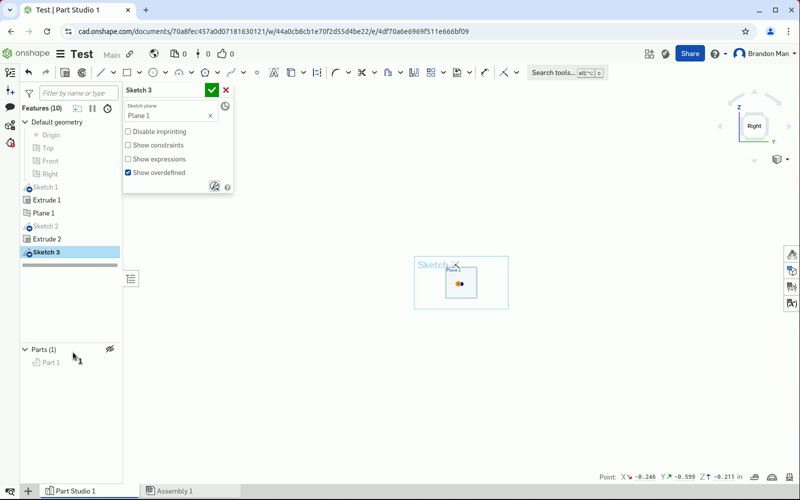
key(shift+y)
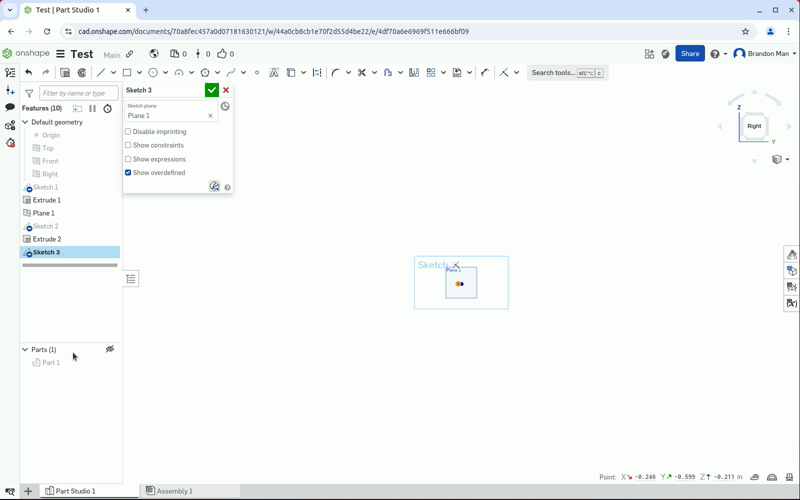
key(shift+e)
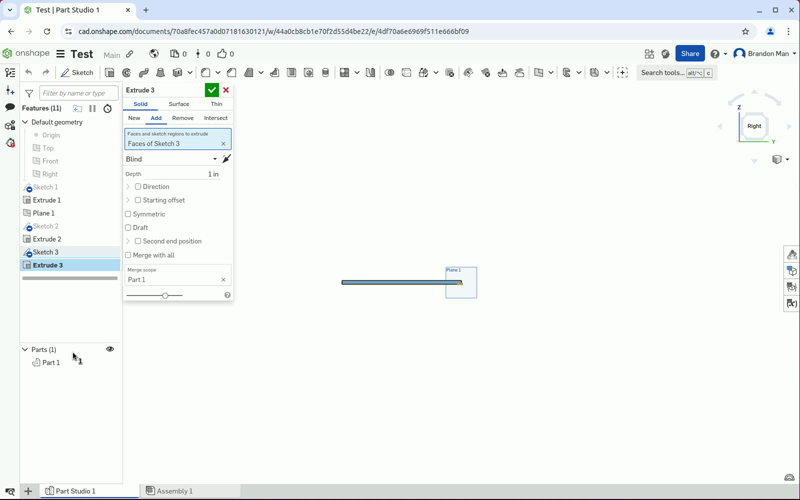
mouse_move(143, 106)
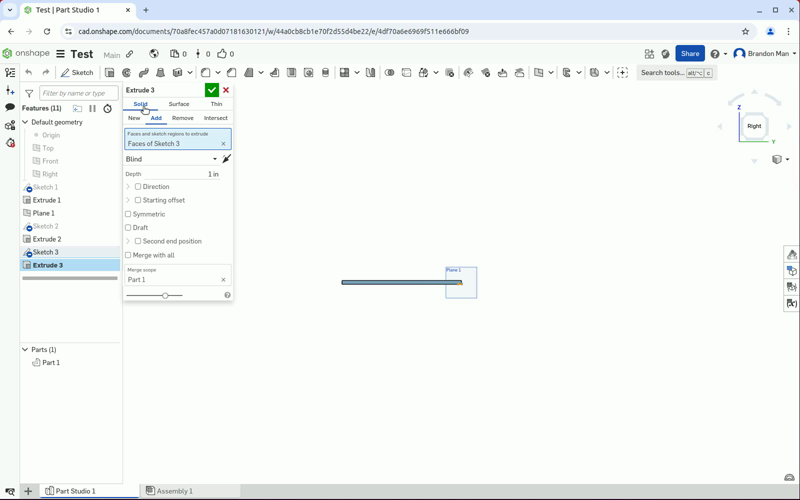
click(143, 106)
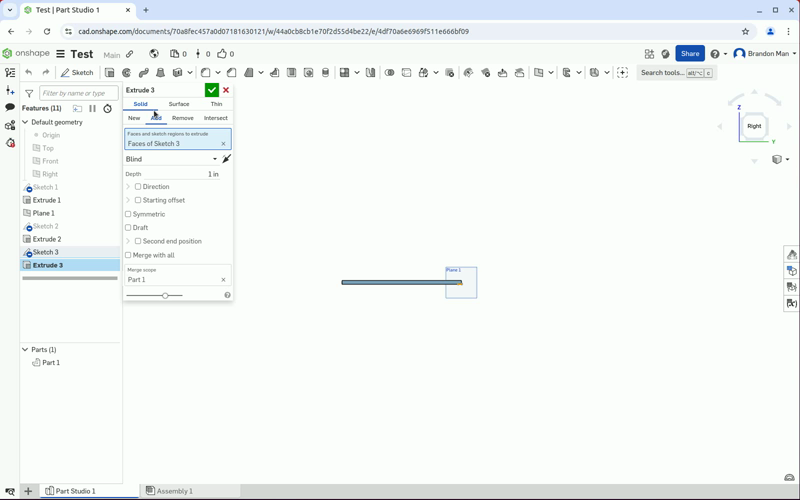
mouse_move(186, 120)
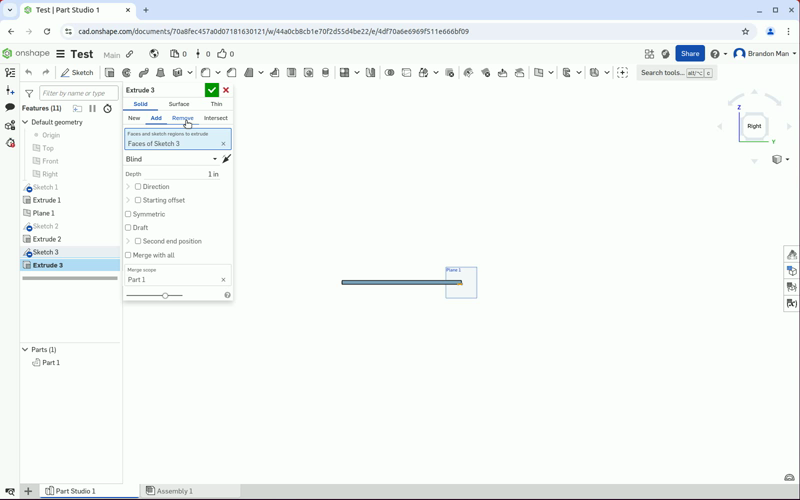
click(186, 120)
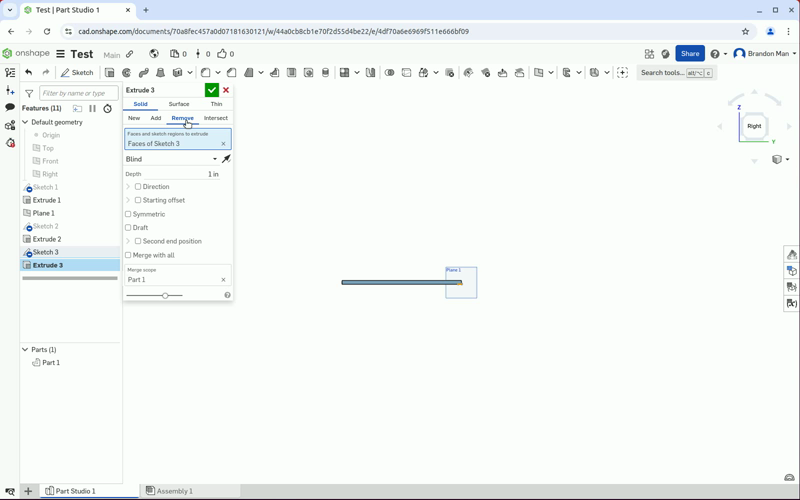
key(tab, 4)
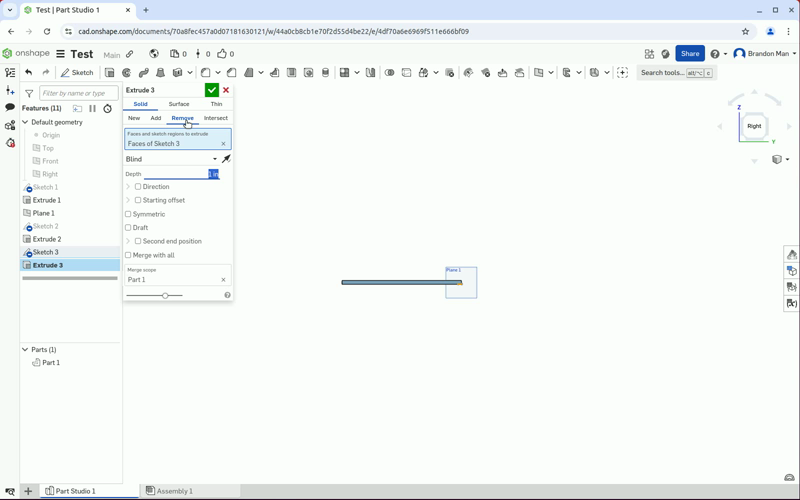
text(0.481)
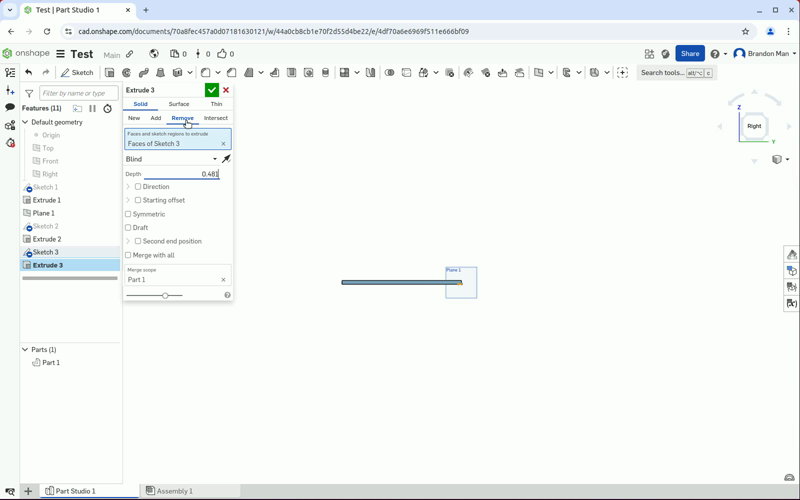
key(tab, 6)
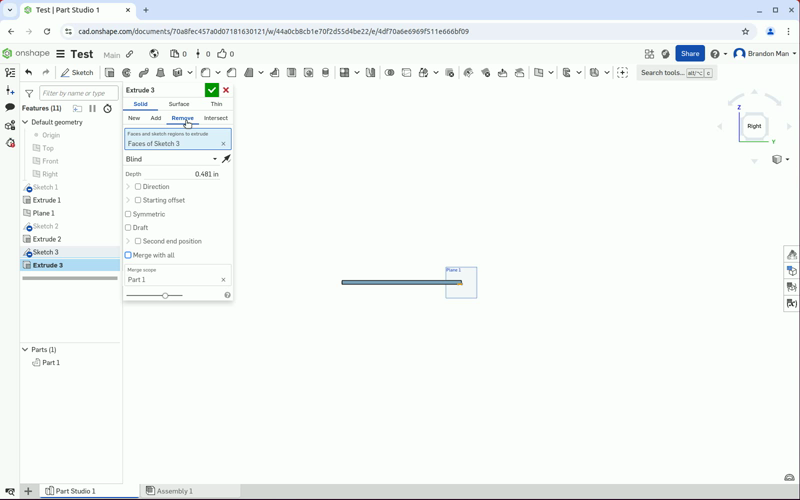
key(space)
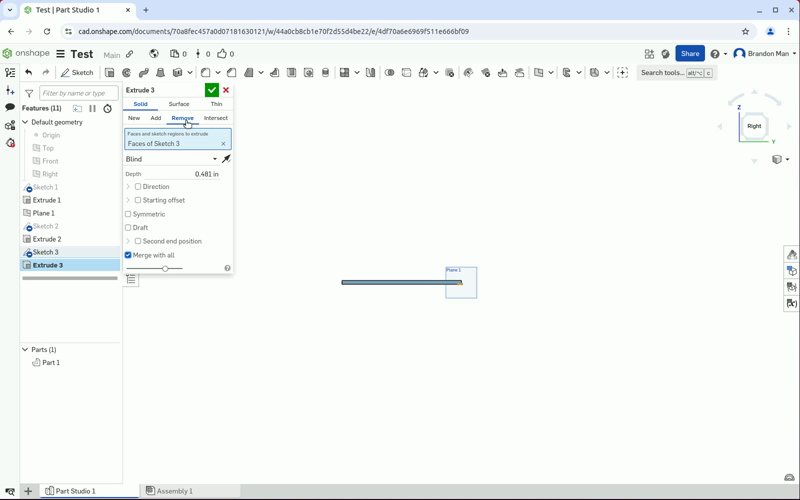
key(enter)
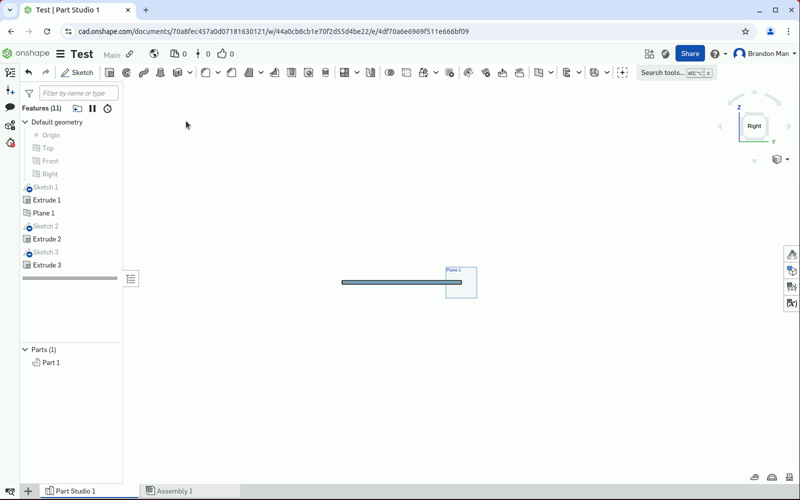
key(shift+h)
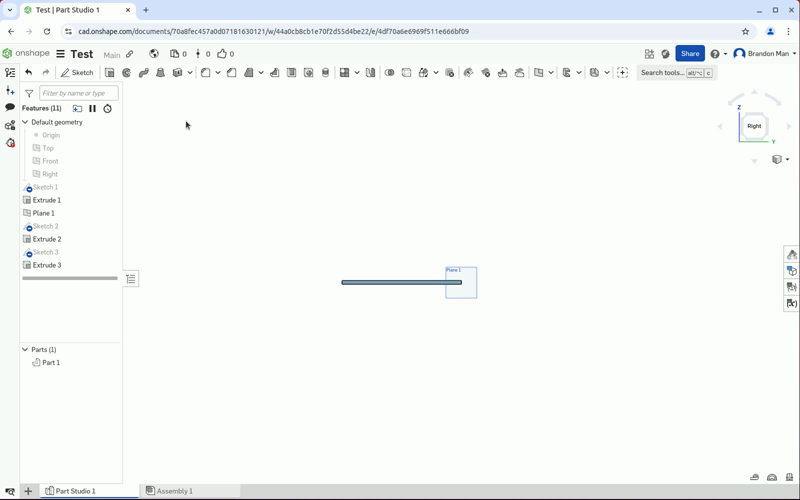
key(shift+h)
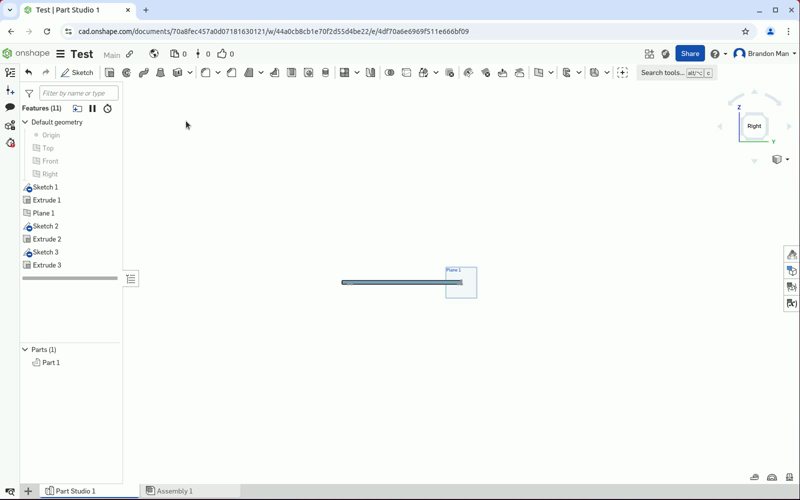
key(shift+7)
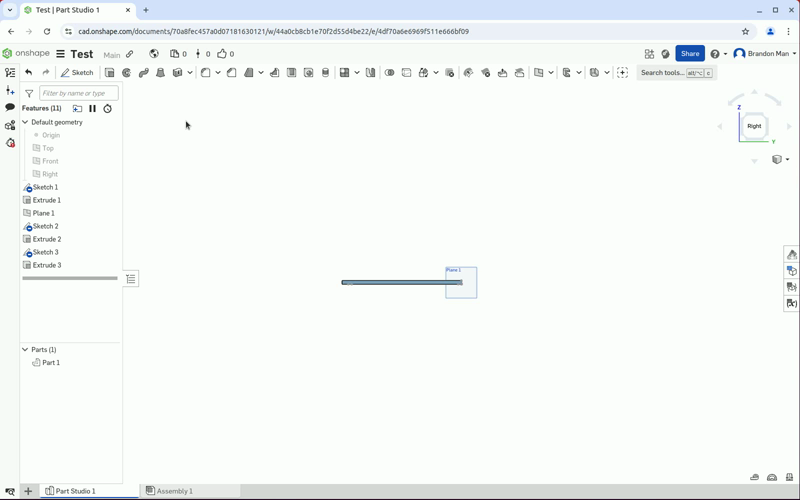
key(right, 2)
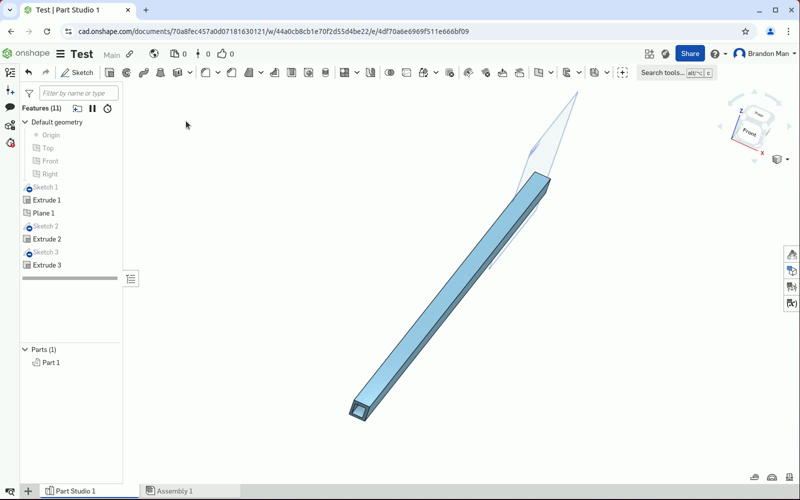
key(down, 2)
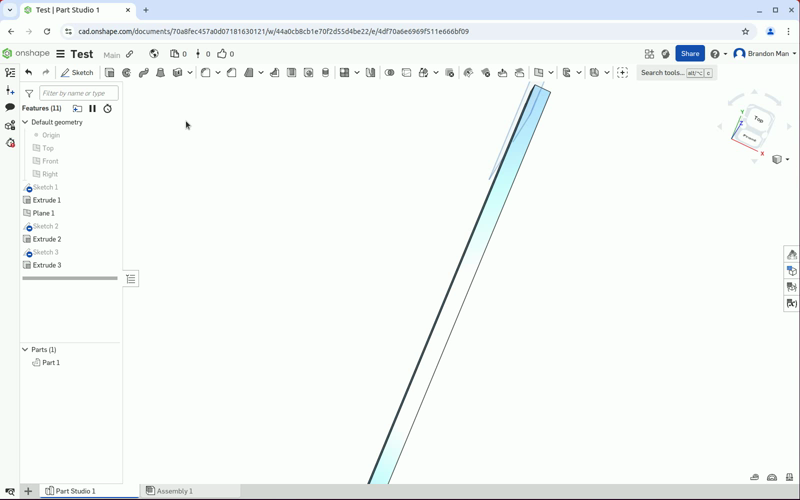
key(up, 2)
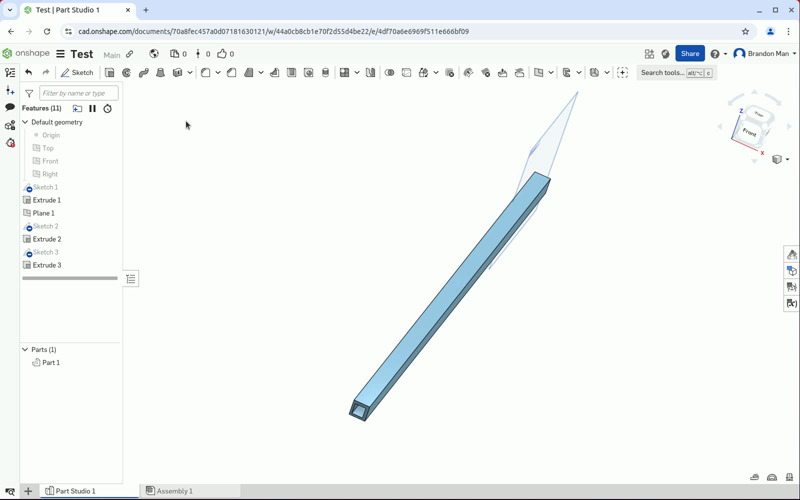
key(left, 2)
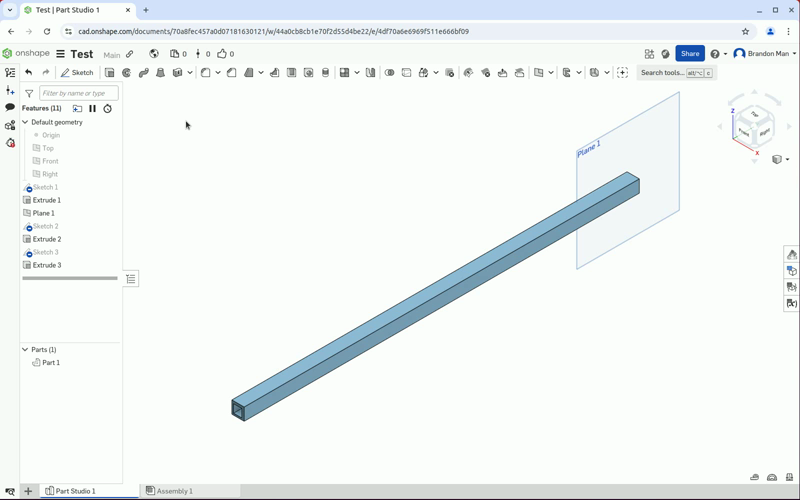
mouse_move(73, 189)
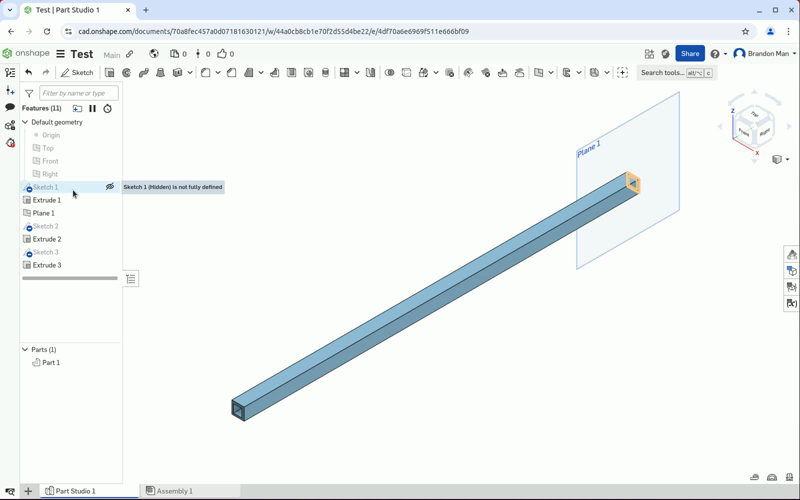
click(73, 189)